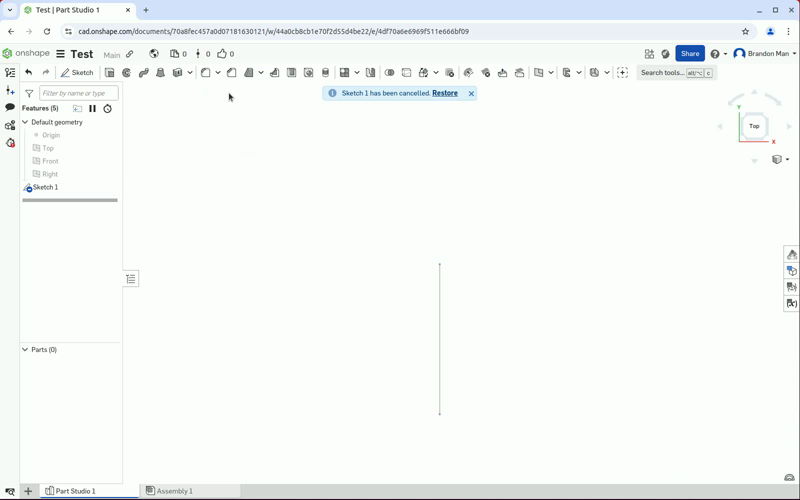
key(shift+h)
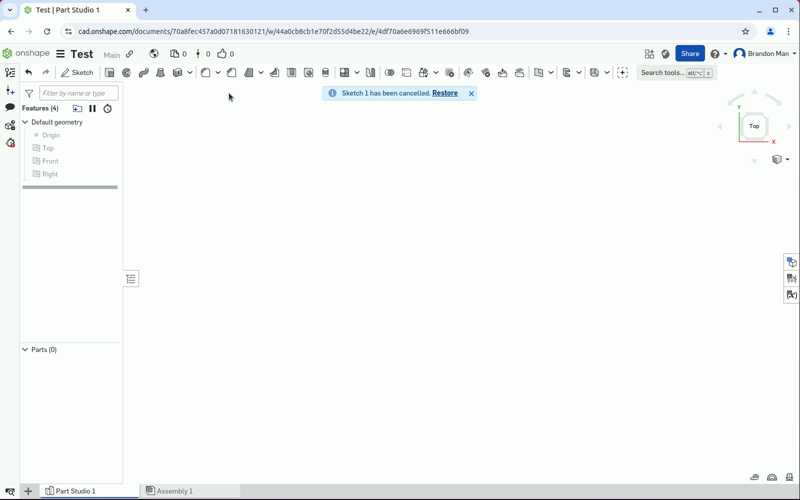
mouse_move(73, 352)
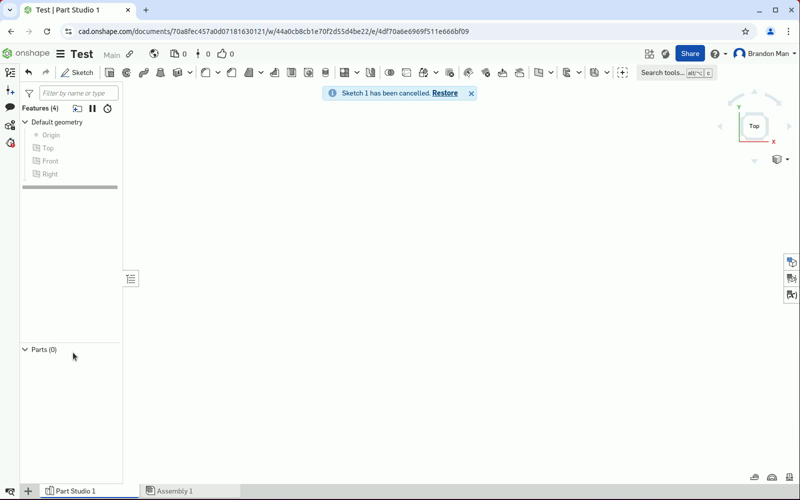
key(y)
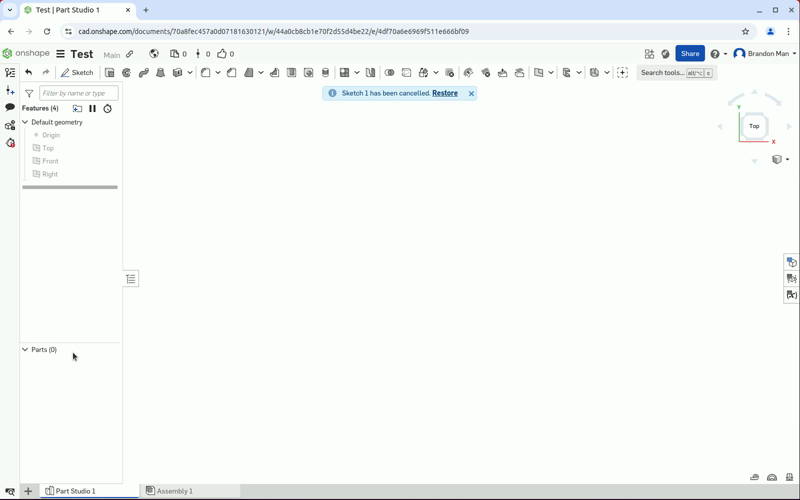
key(shift+p)
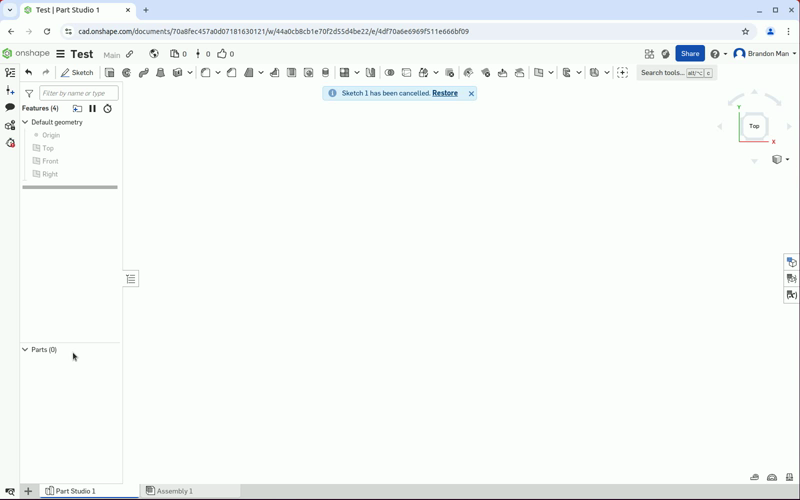
key(space)
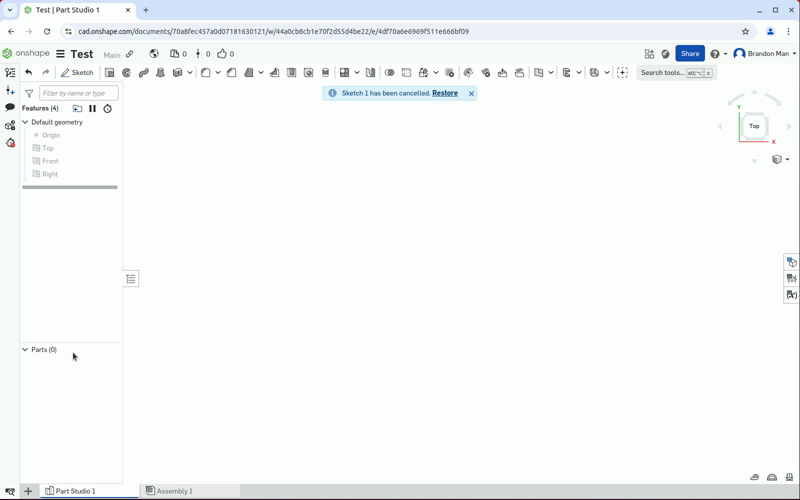
key_down(shift)
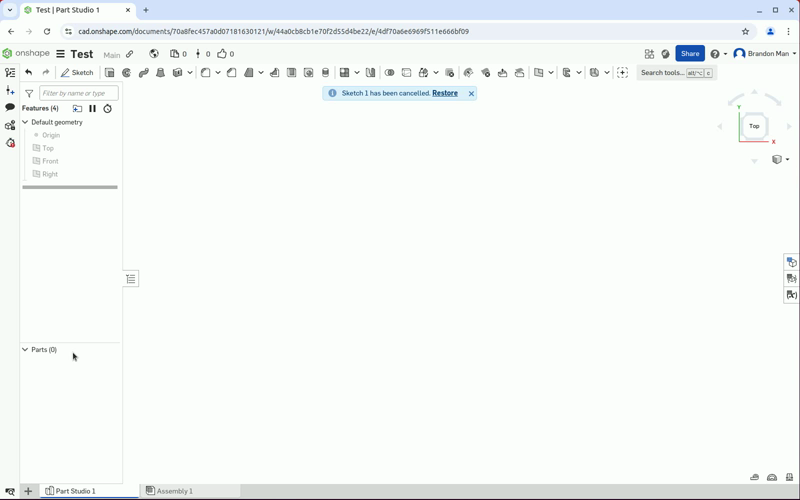
key(up)
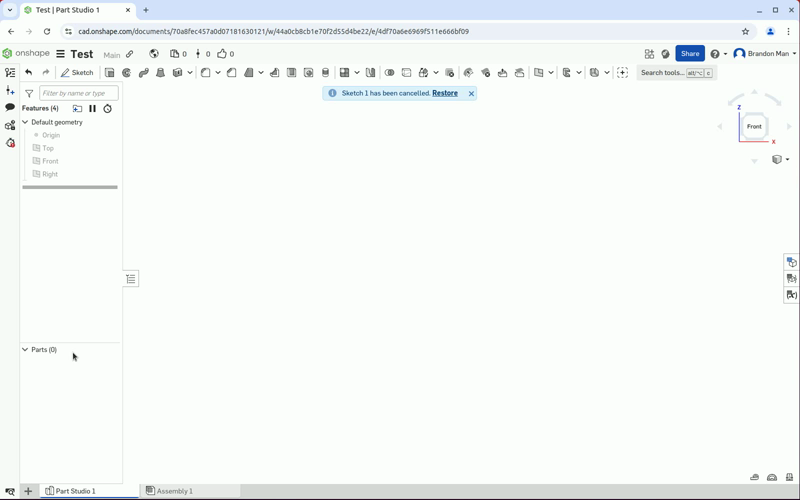
key_up(shift)
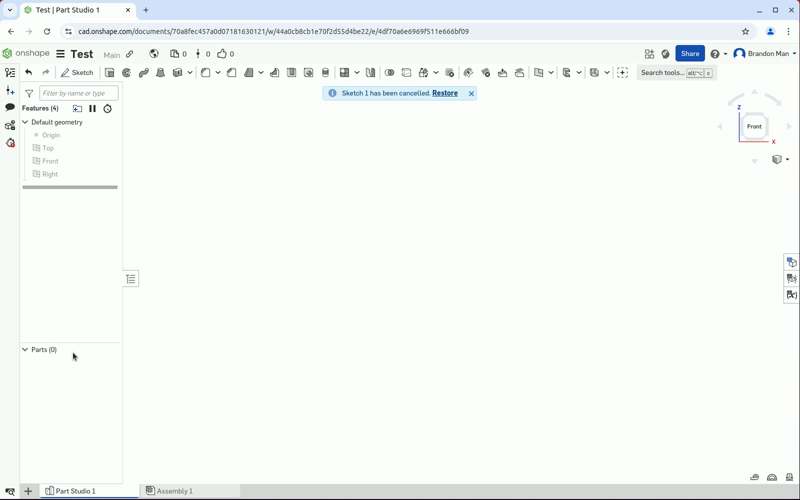
mouse_move(73, 352)
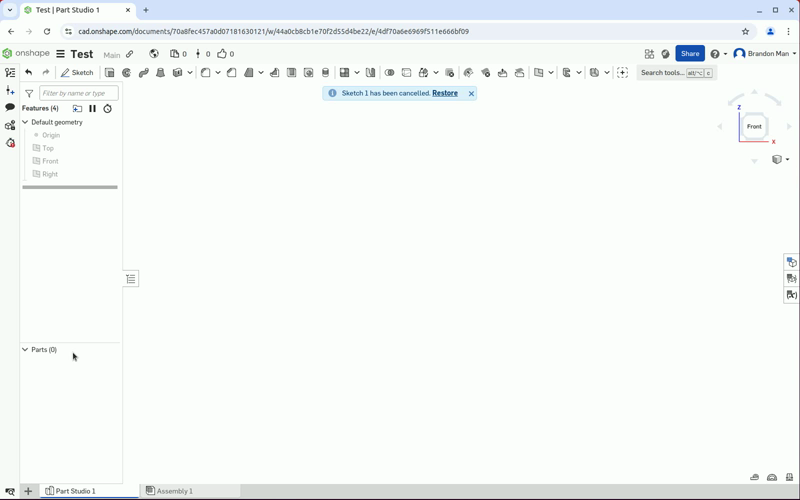
key(shift+y)
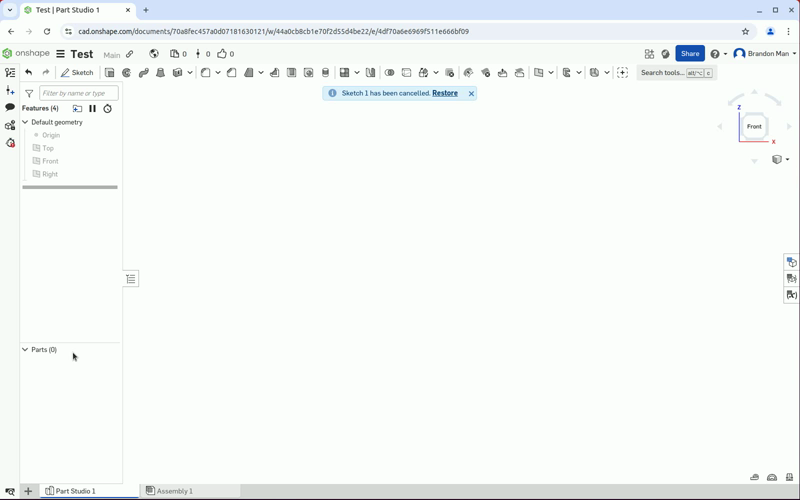
key(shift+s)
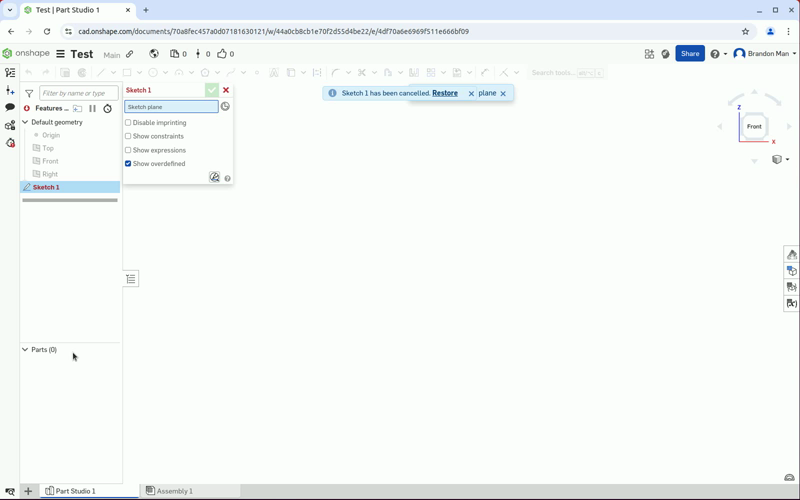
mouse_move(73, 163)
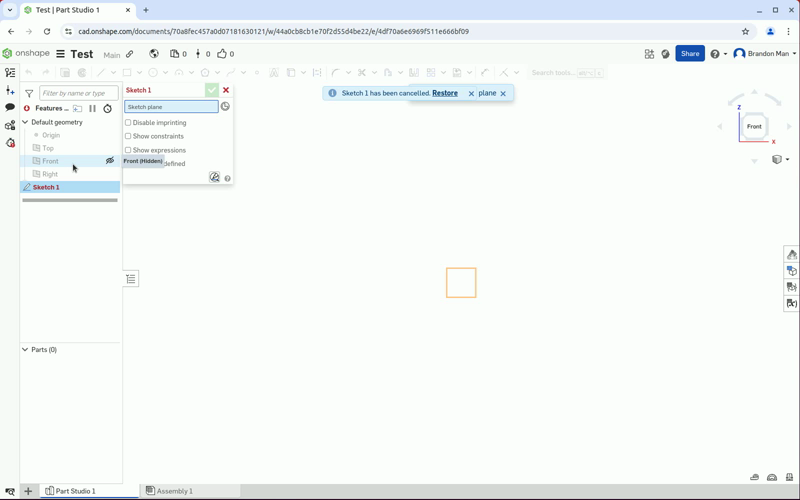
click(73, 163)
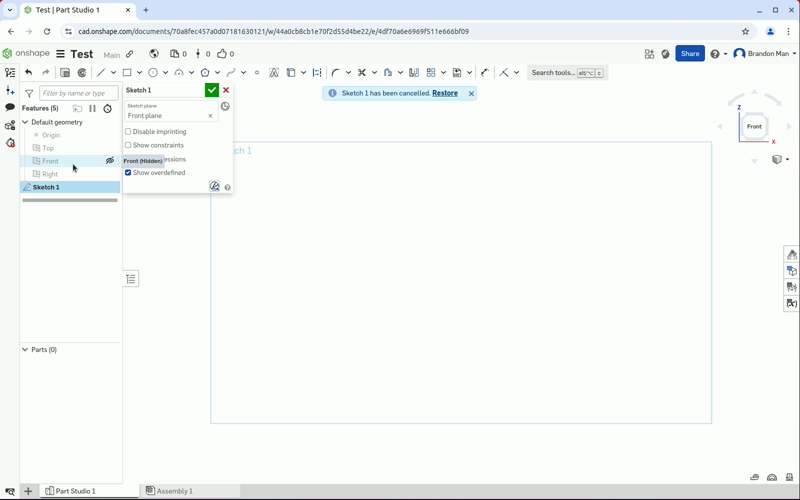
mouse_move(73, 352)
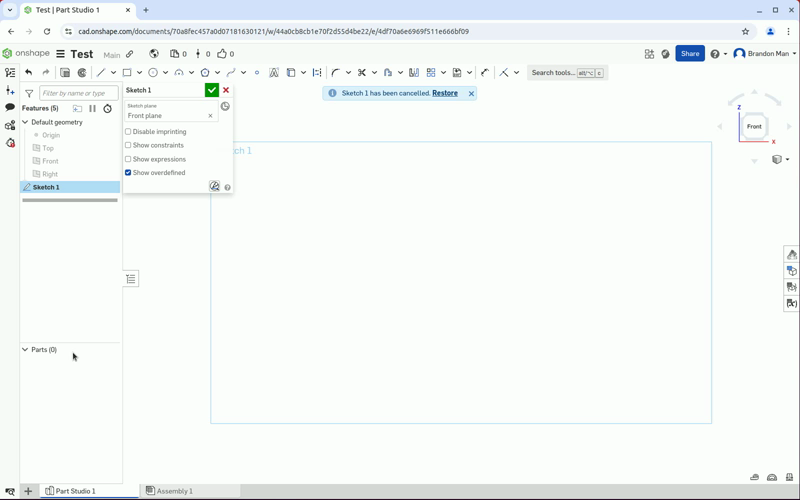
key(y)
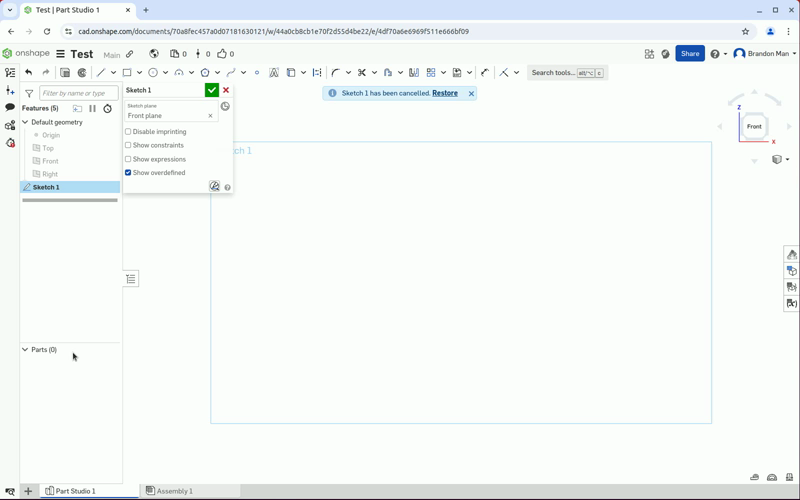
key(l)
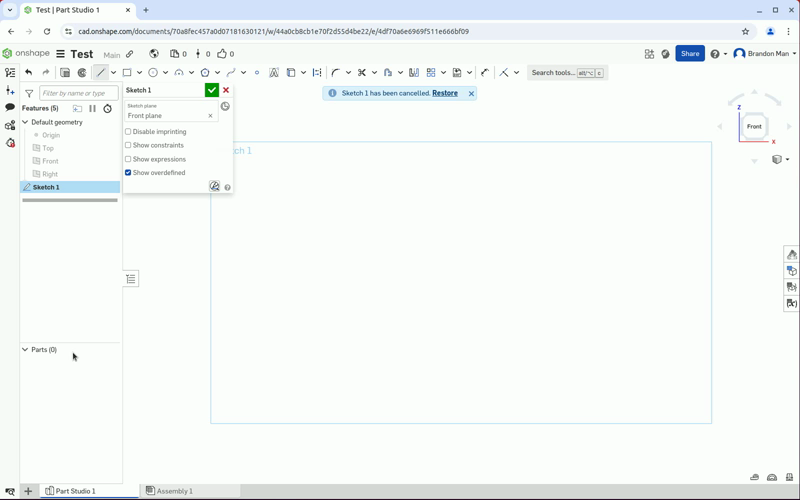
key_down(shift)
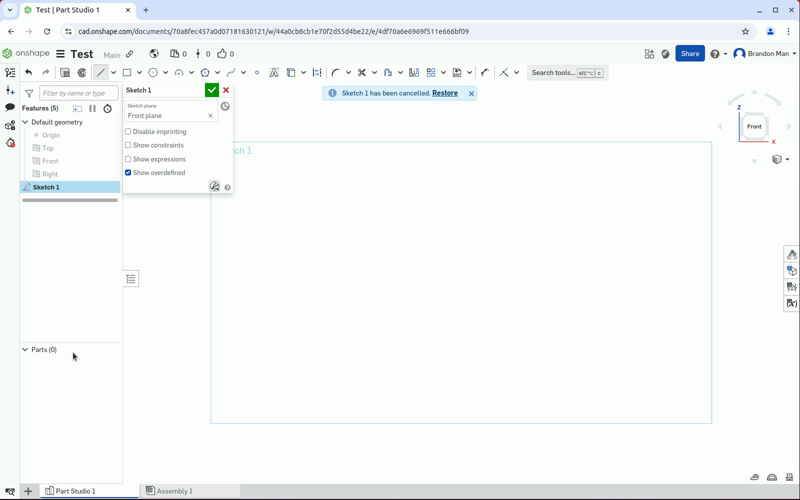
mouse_move(375, 276)
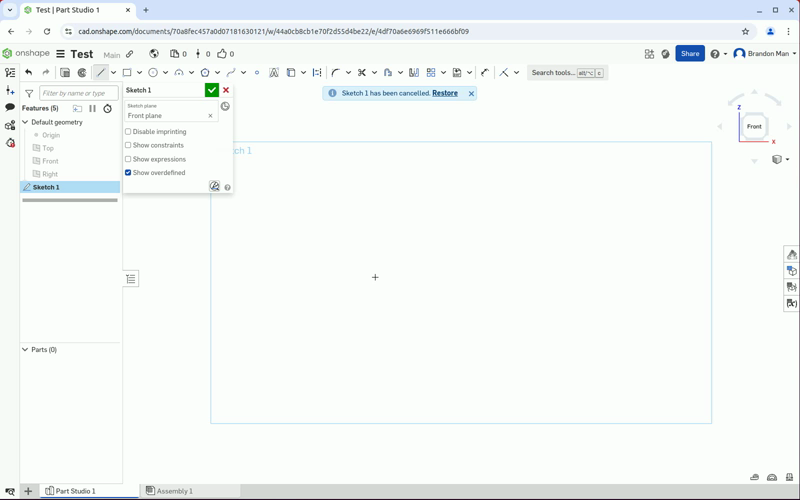
click(375, 276)
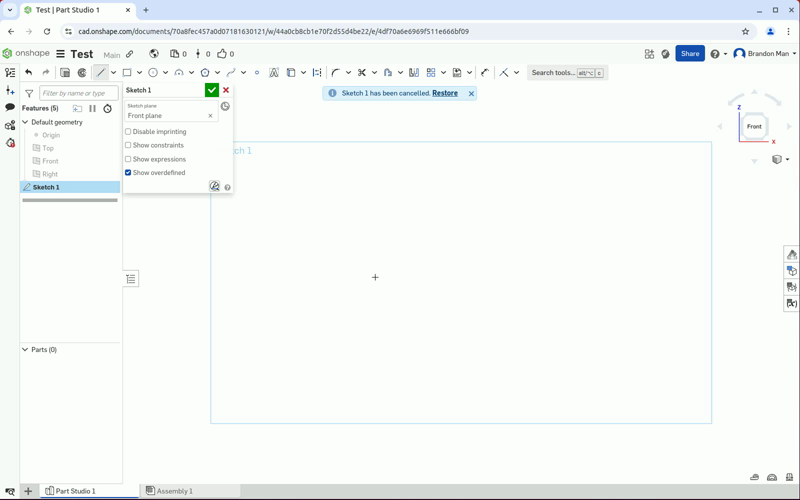
key_up(shift)
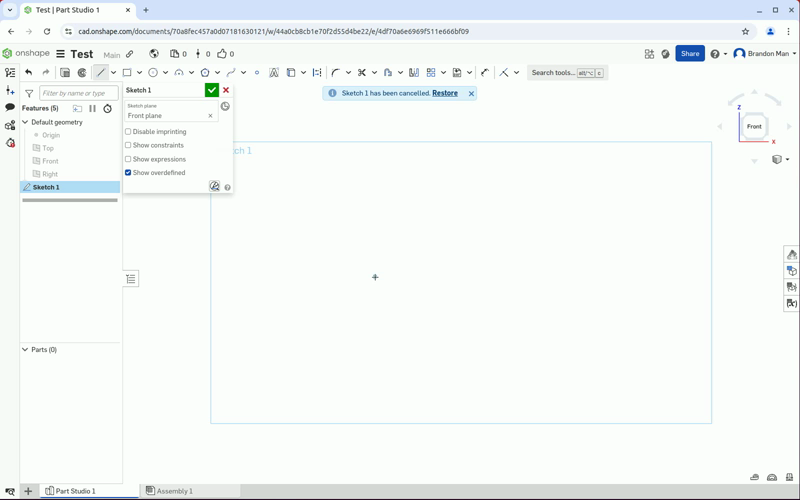
key_down(shift)
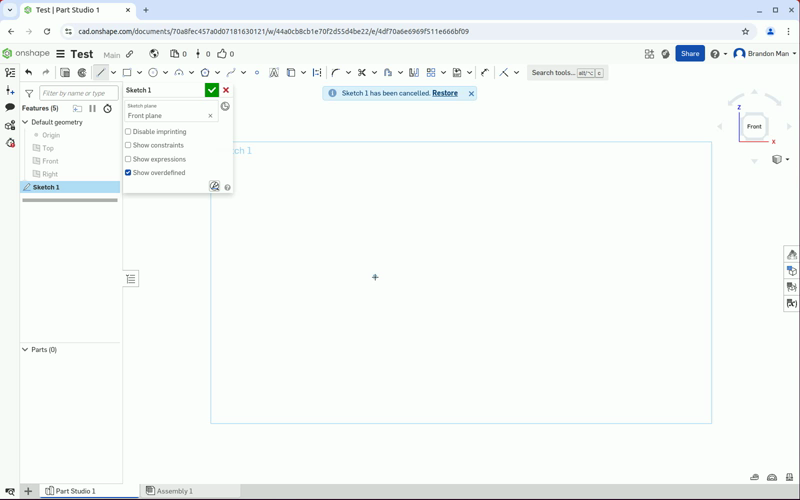
mouse_move(405, 276)
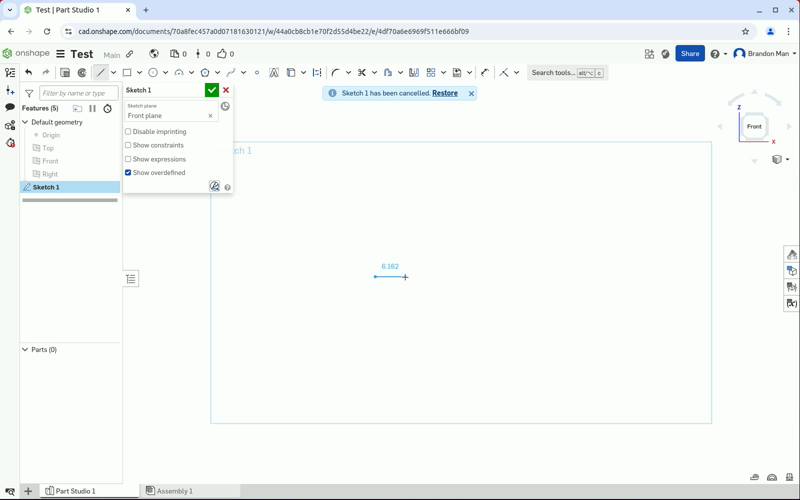
mouse_move(380, 276)
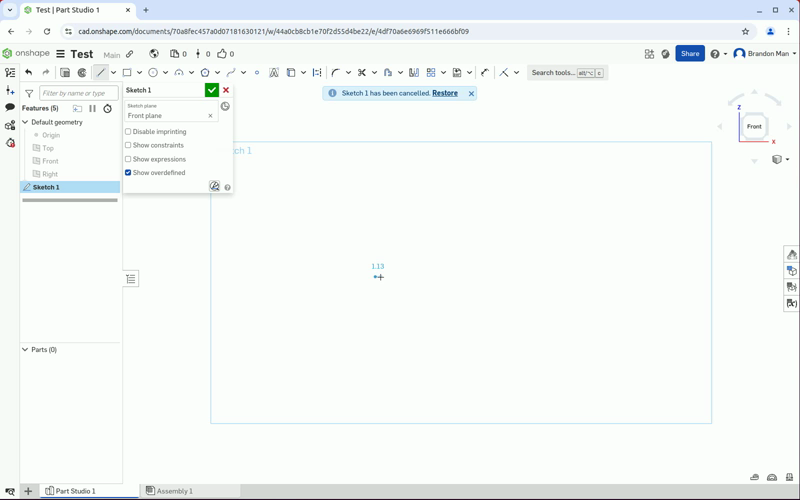
scroll(6)
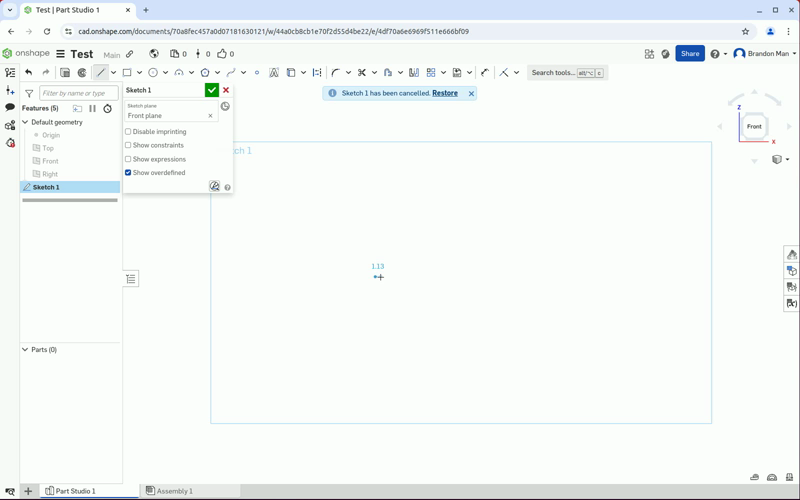
scroll(6)
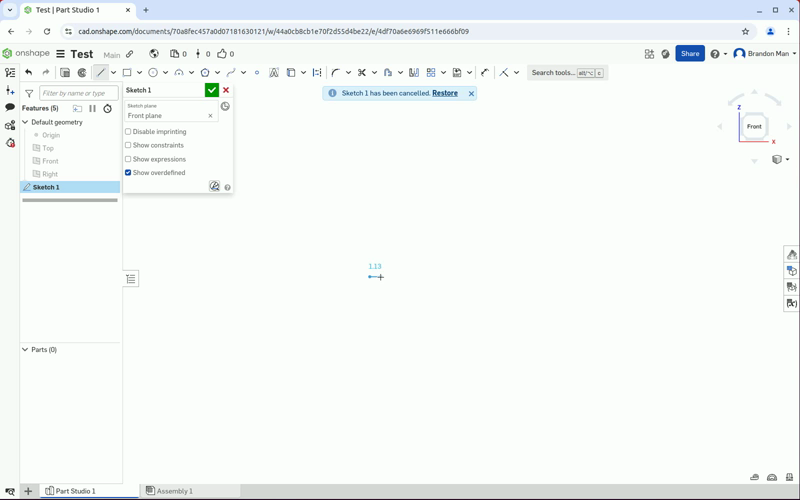
scroll(6)
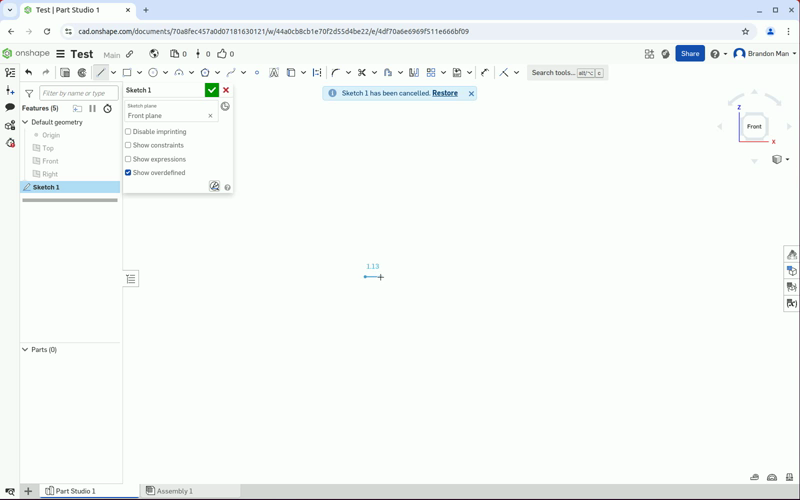
scroll(6)
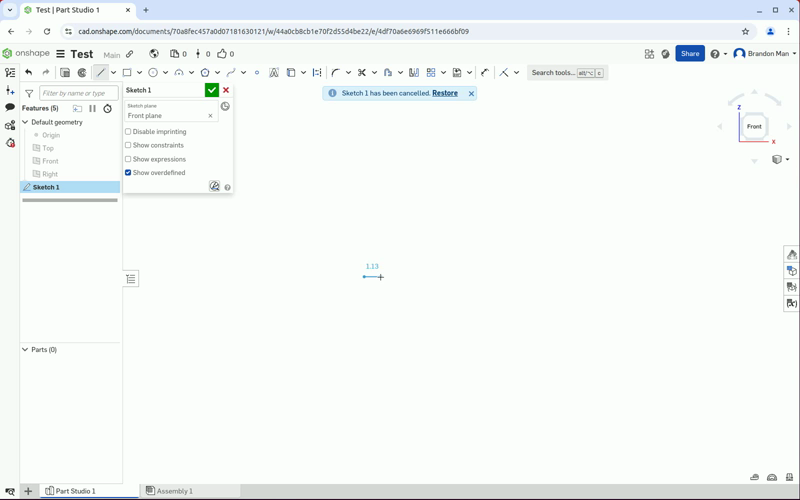
scroll(6)
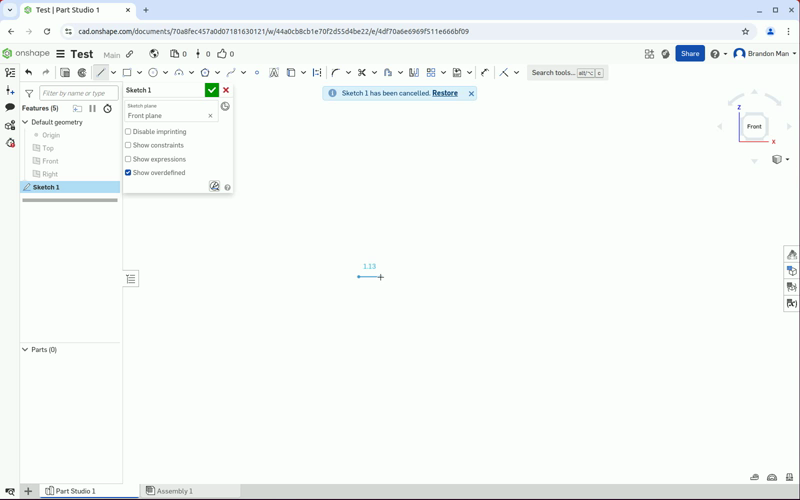
scroll(6)
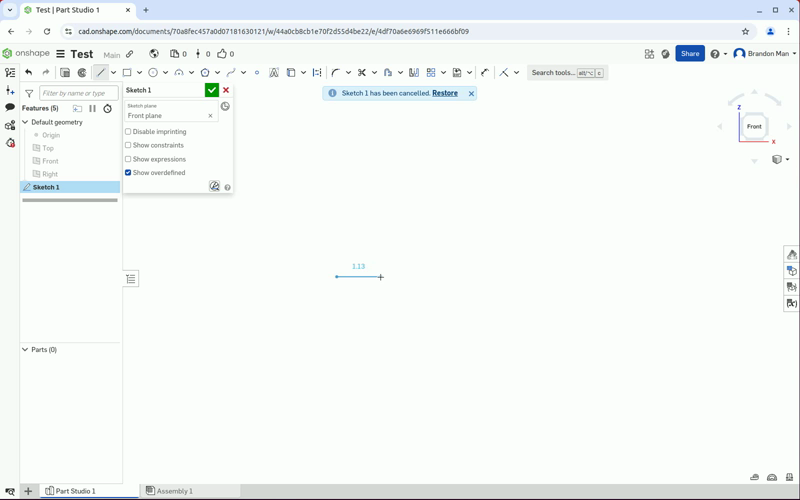
scroll(6)
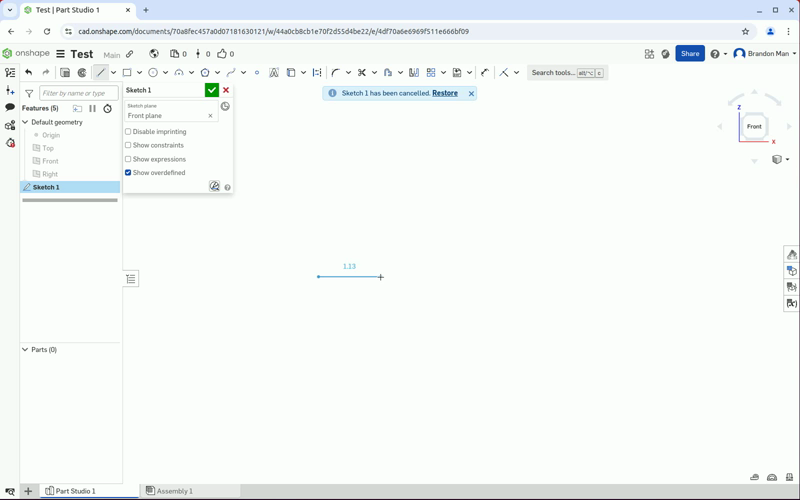
click(380, 276)
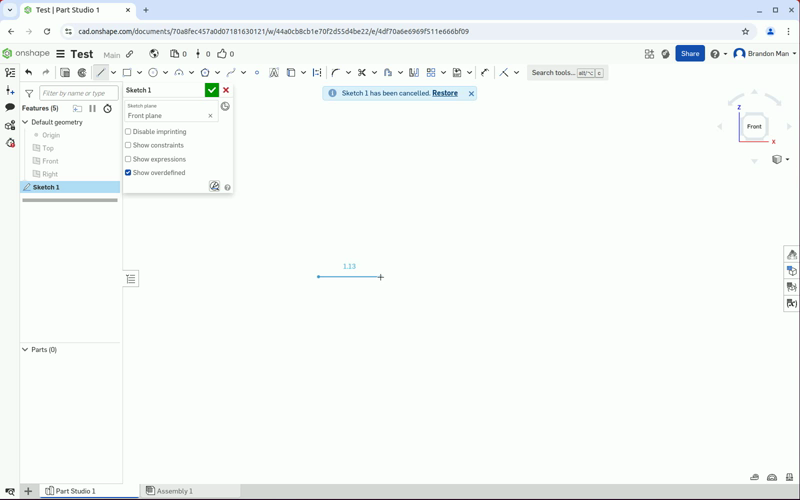
scroll(-6)
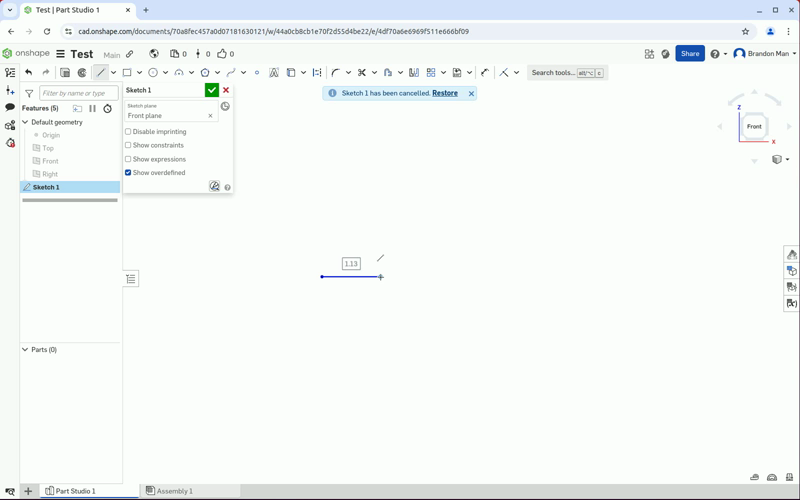
scroll(-6)
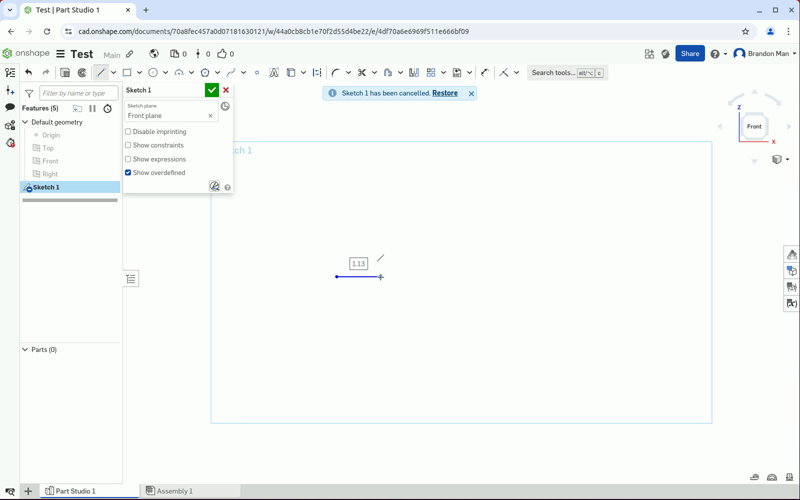
scroll(-6)
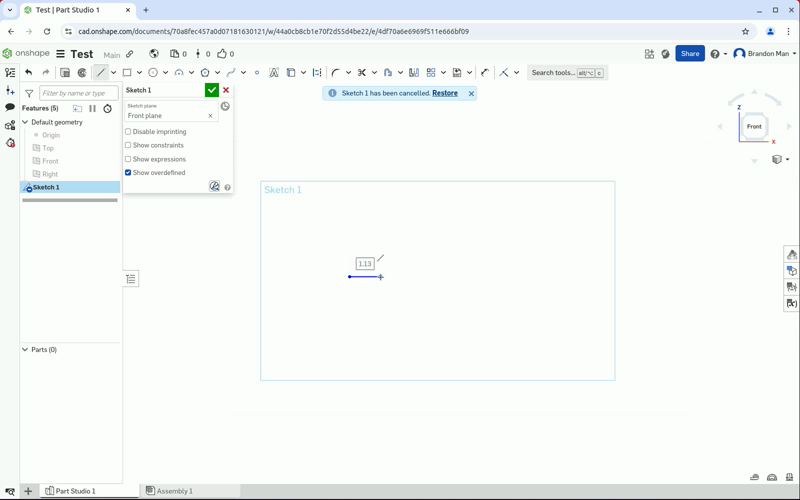
scroll(-6)
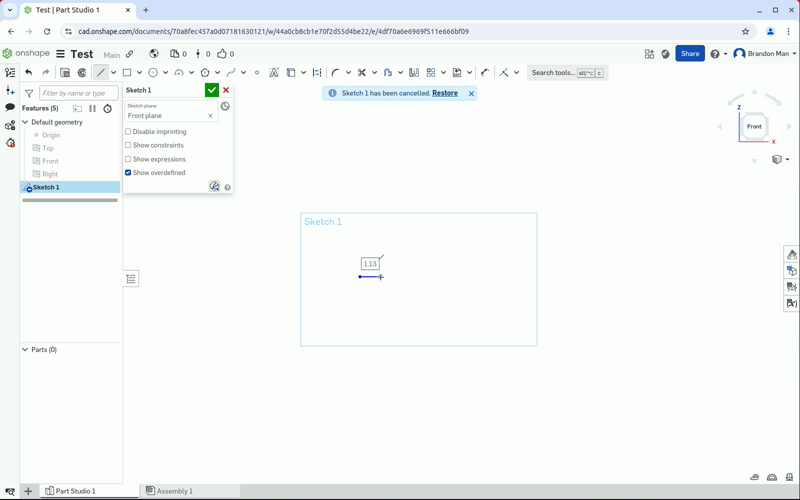
scroll(-6)
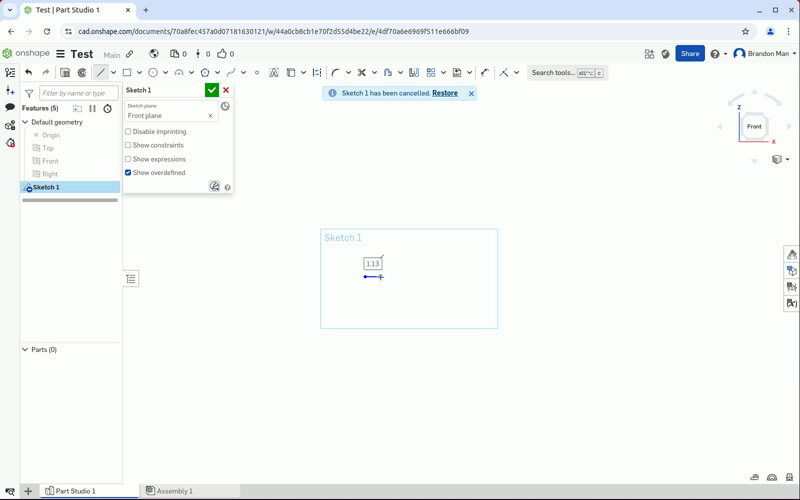
scroll(-6)
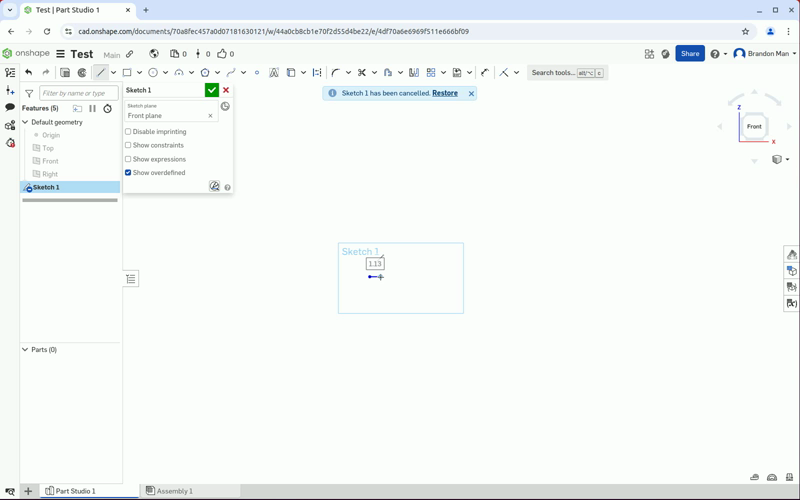
scroll(-6)
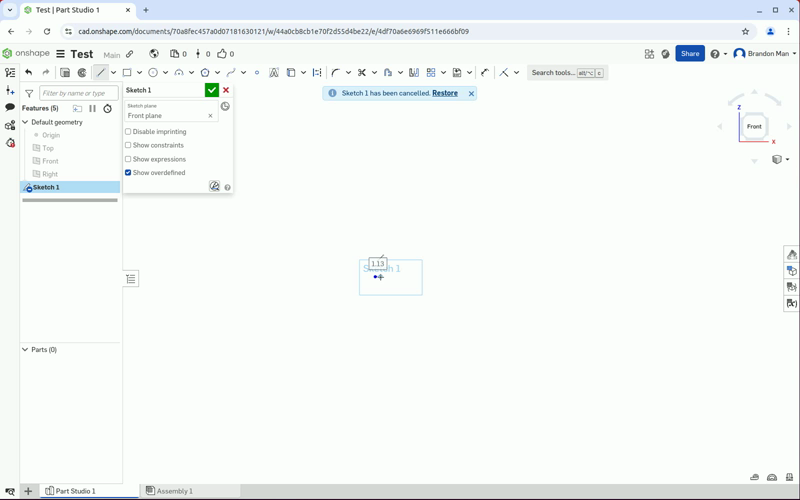
key_up(shift)
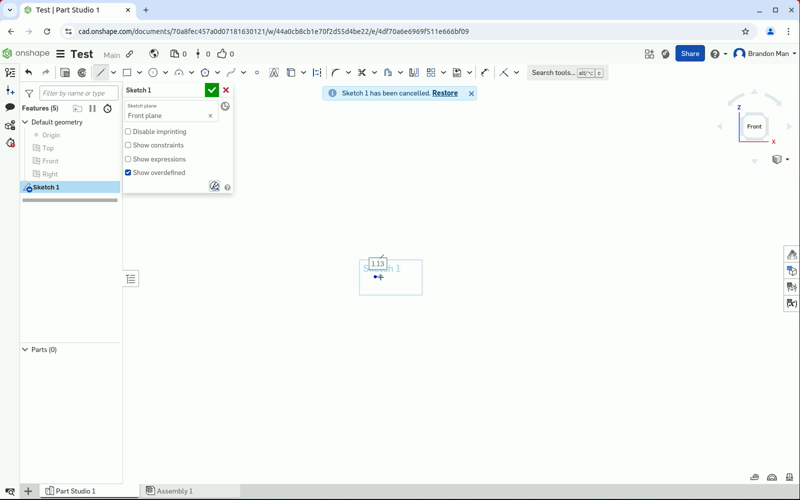
key_down(shift)
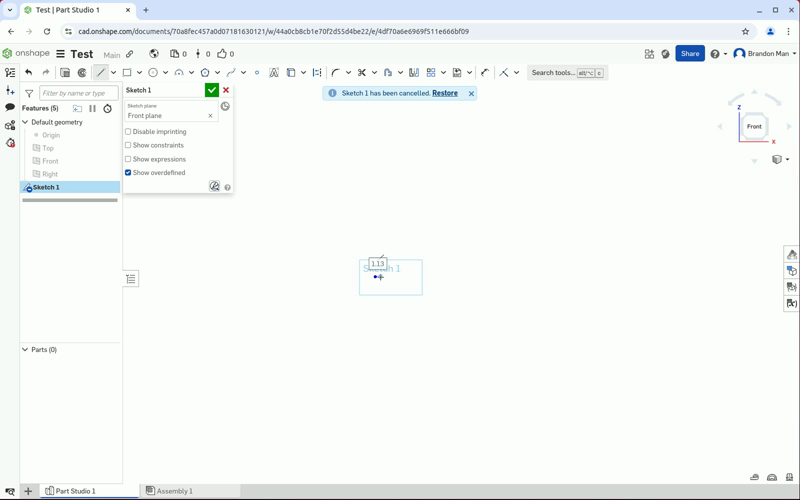
mouse_move(380, 205)
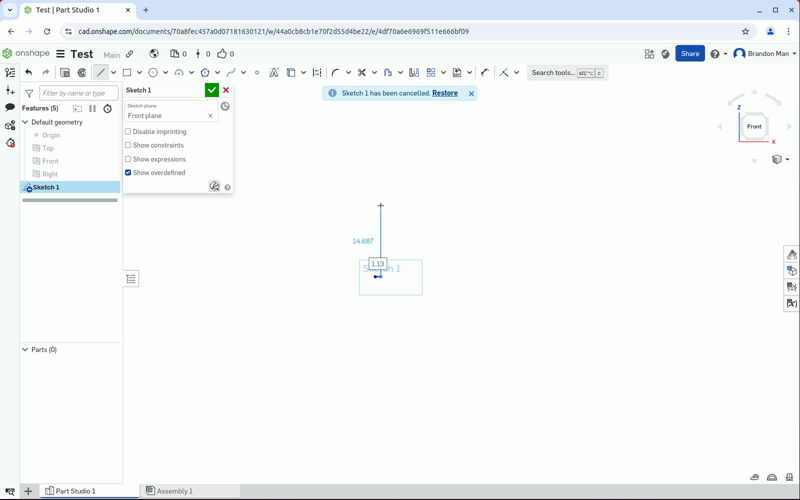
click(380, 205)
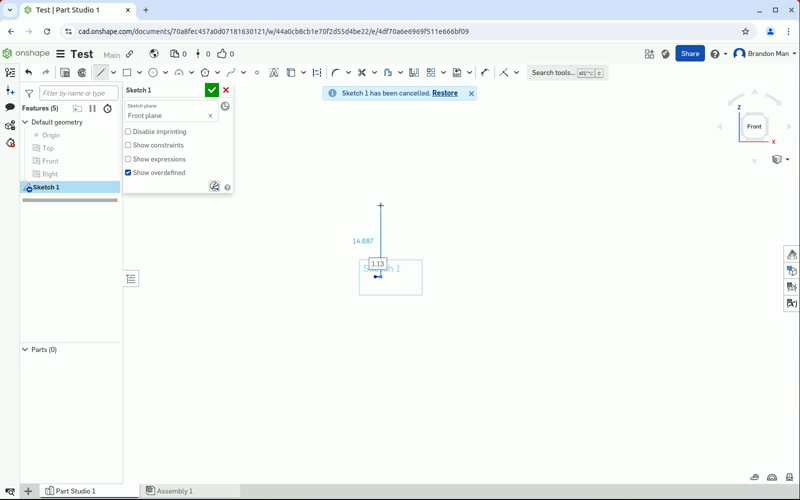
key_up(shift)
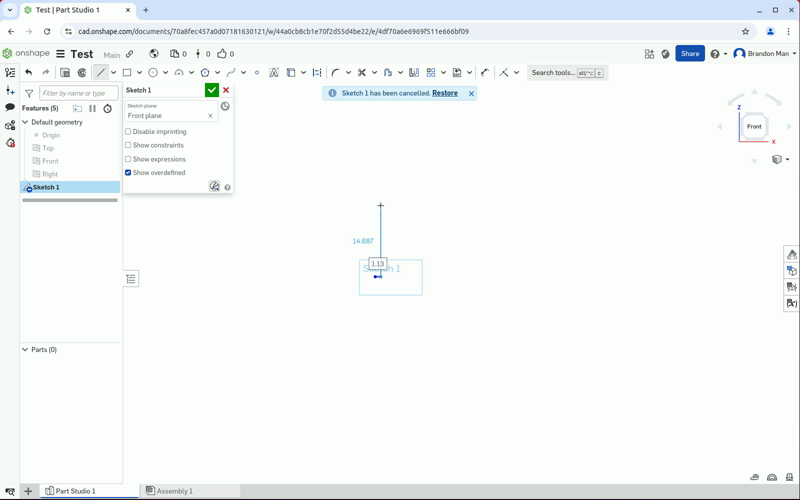
key_down(shift)
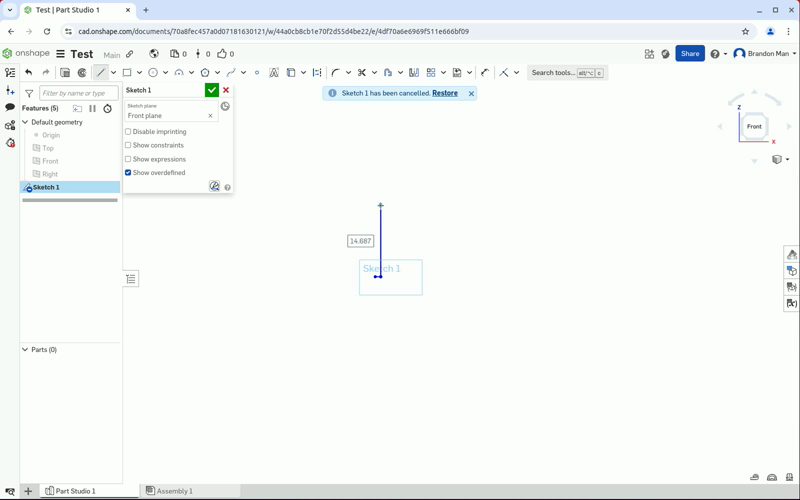
mouse_move(410, 205)
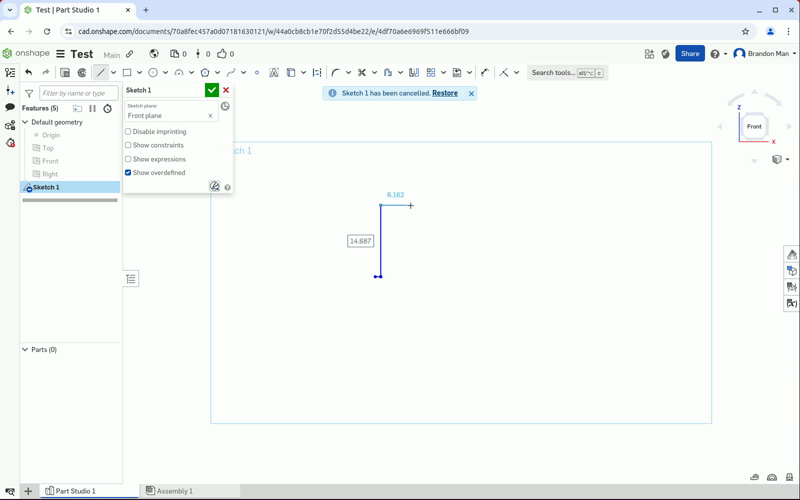
mouse_move(375, 205)
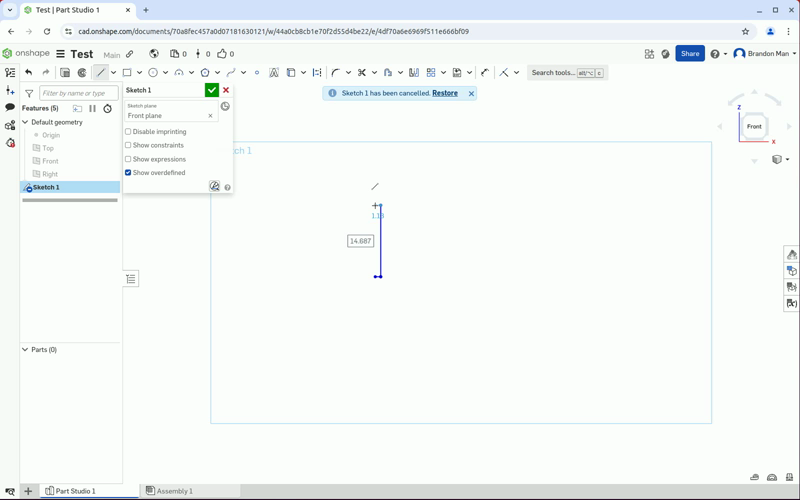
scroll(6)
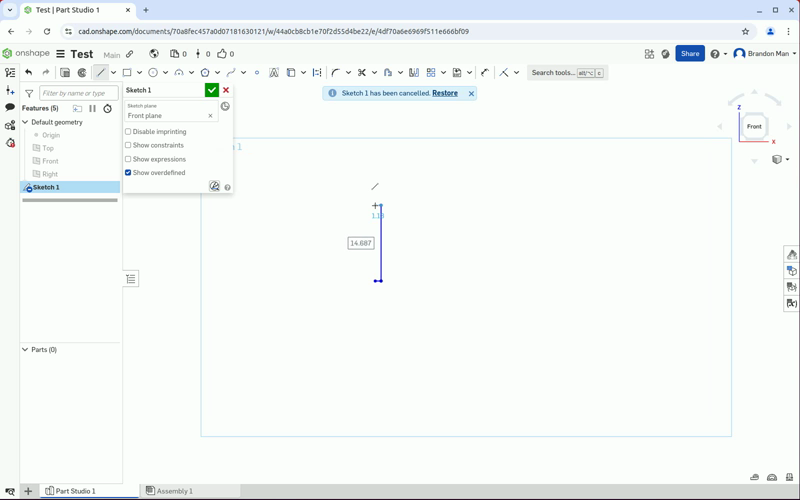
scroll(6)
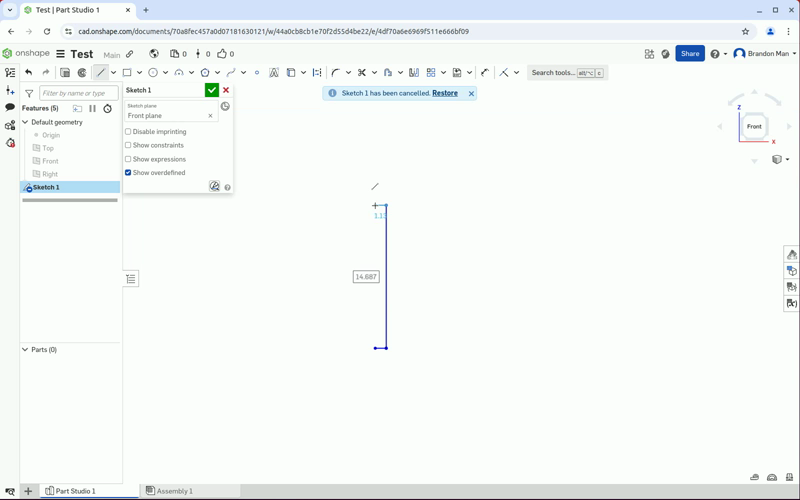
scroll(6)
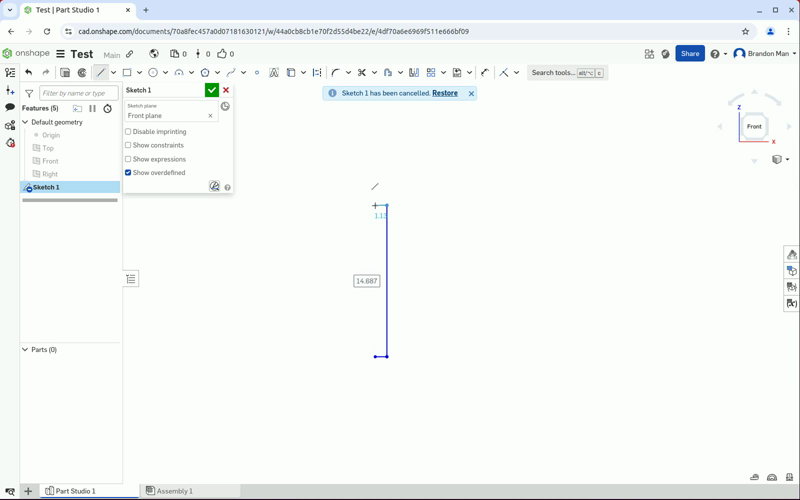
scroll(6)
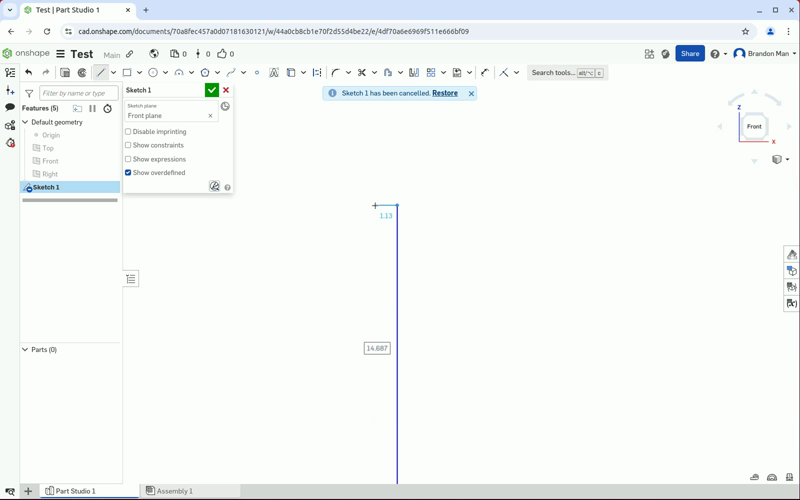
scroll(6)
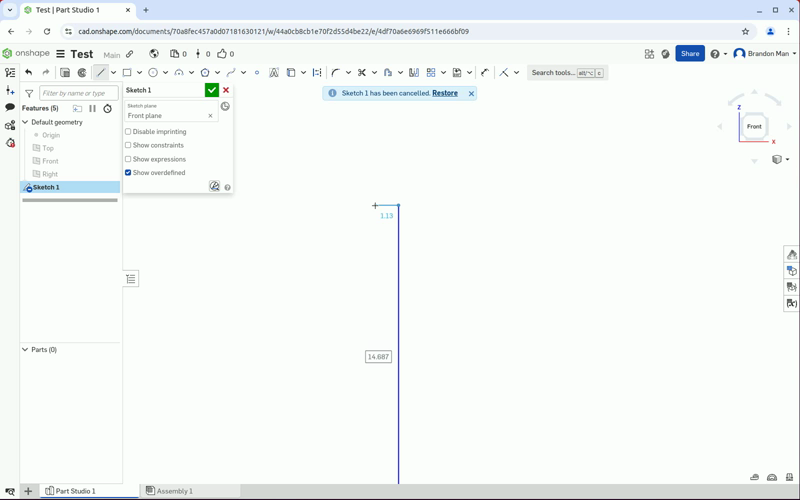
scroll(6)
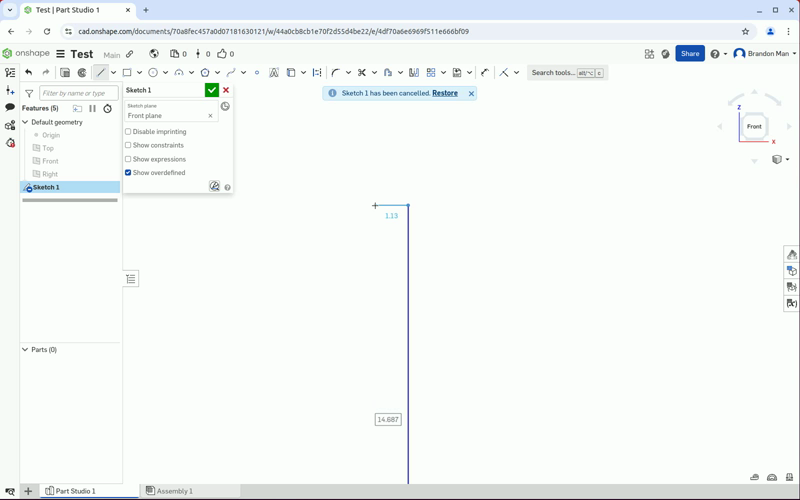
scroll(6)
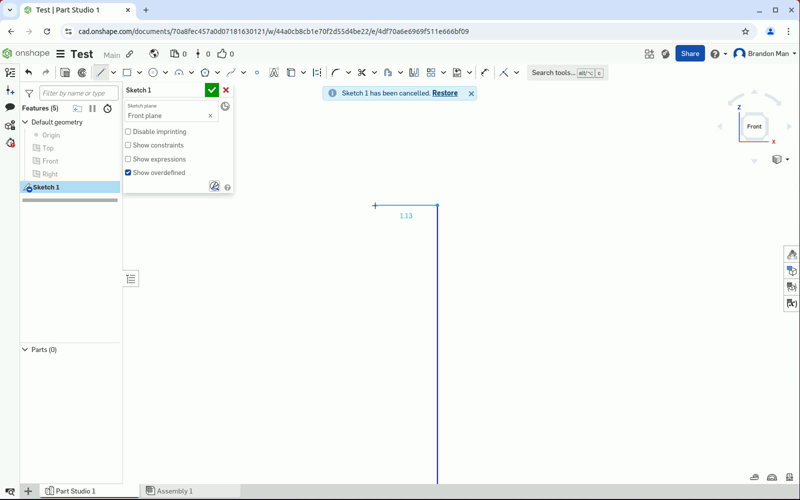
click(375, 205)
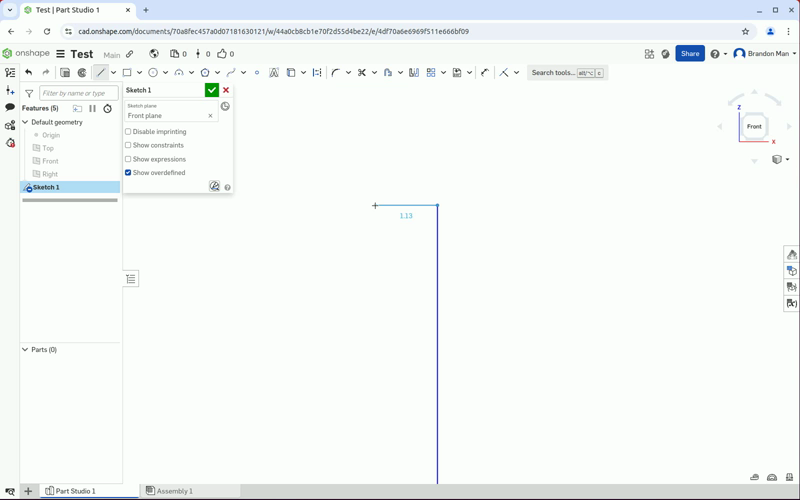
scroll(-6)
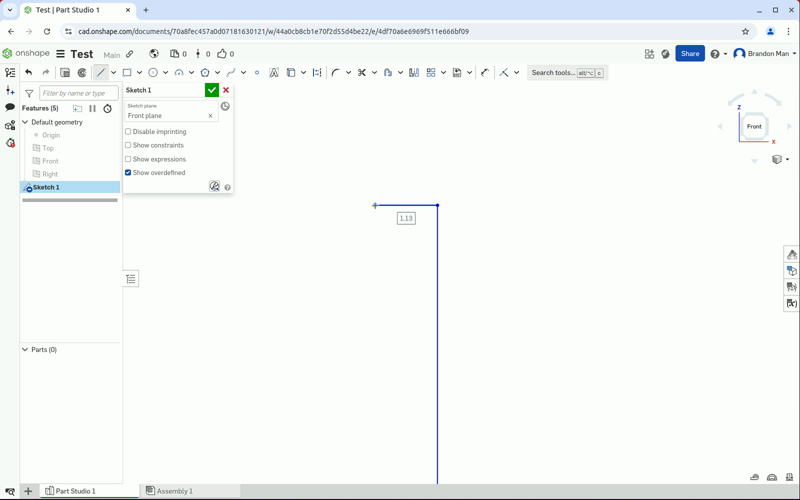
scroll(-6)
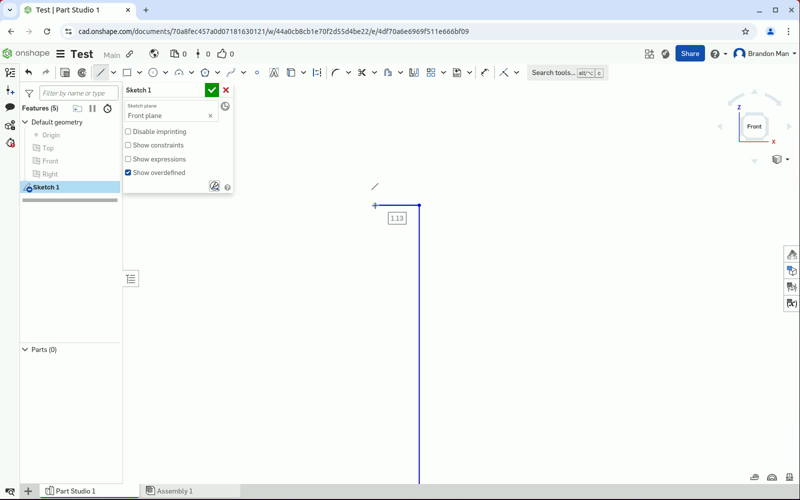
scroll(-6)
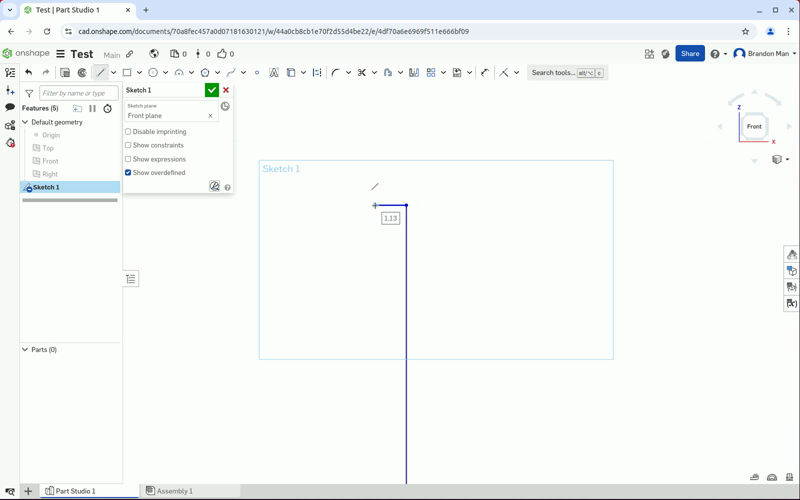
scroll(-6)
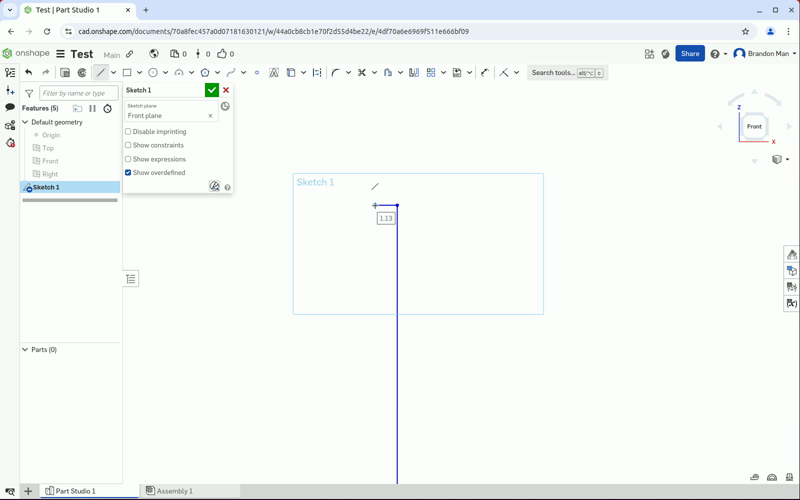
scroll(-6)
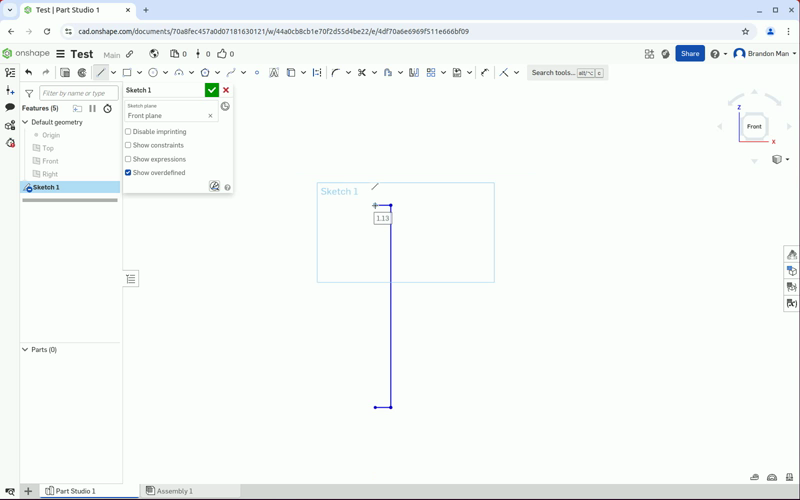
scroll(-6)
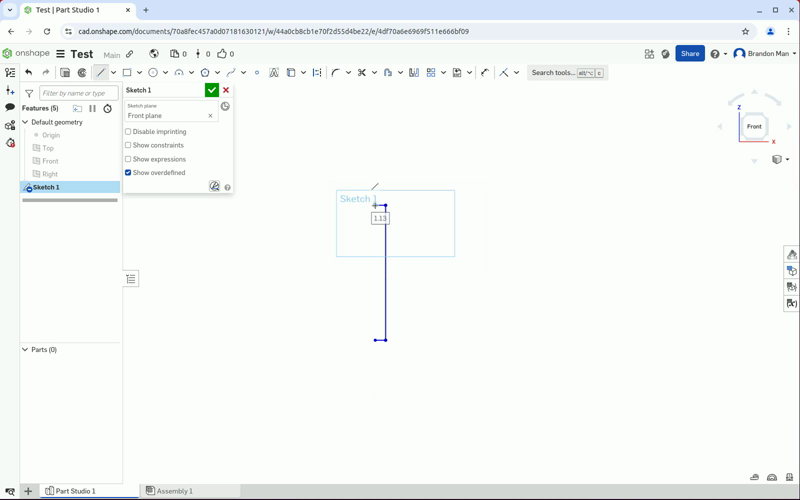
scroll(-6)
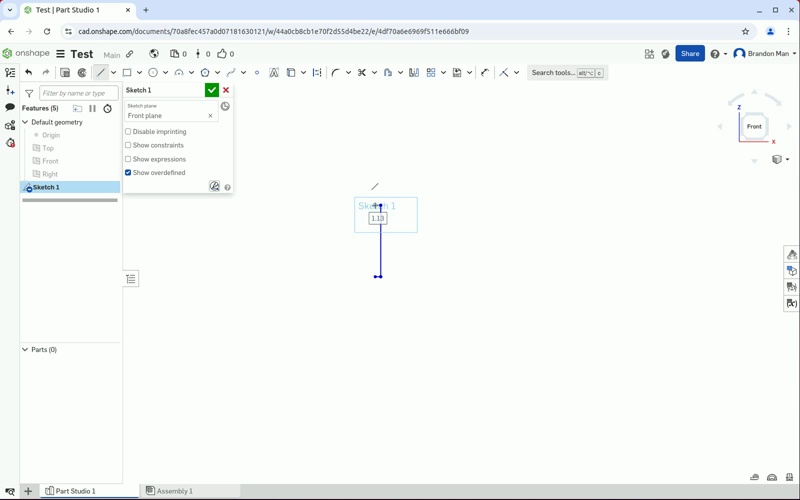
key_up(shift)
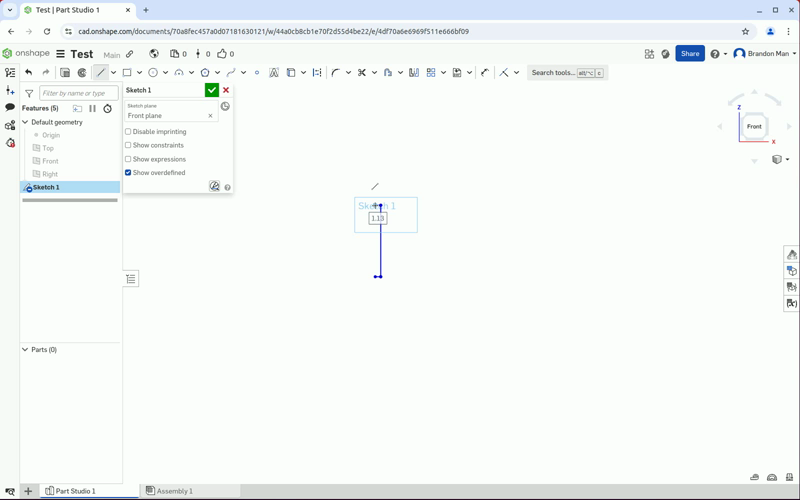
key_down(shift)
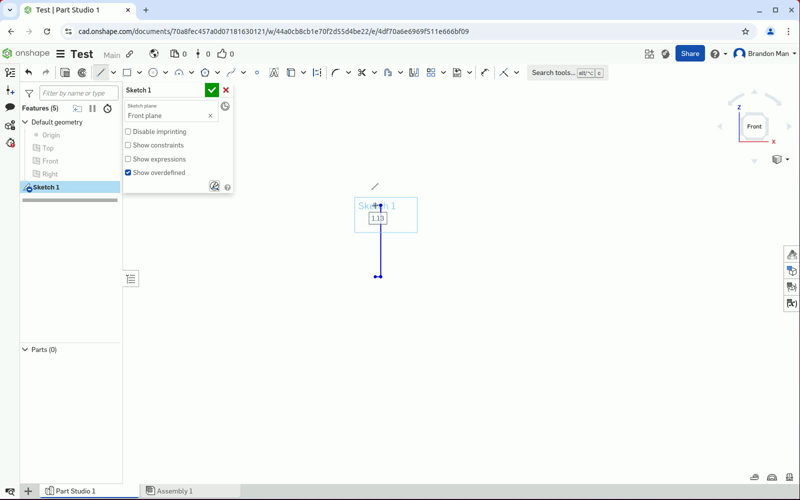
mouse_move(375, 276)
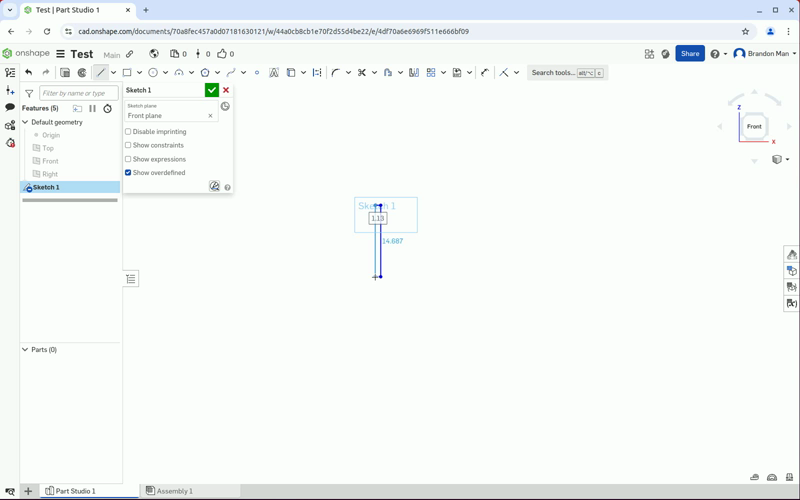
key_up(shift)
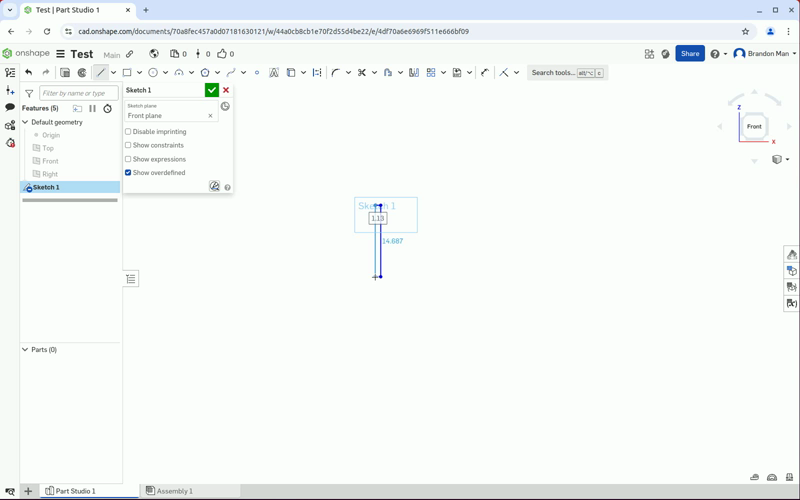
click(375, 276)
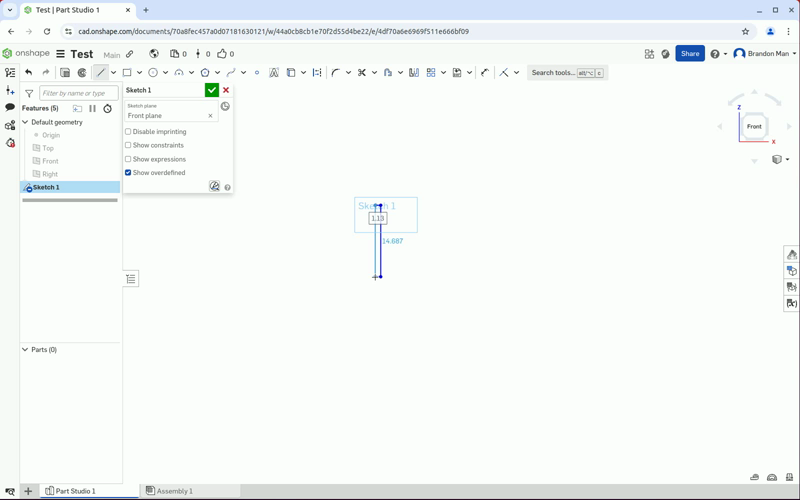
key(esc)
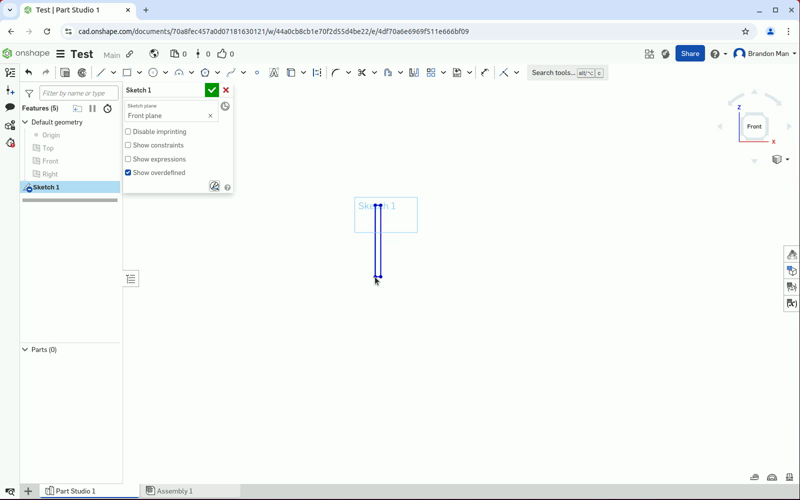
mouse_move(377, 231)
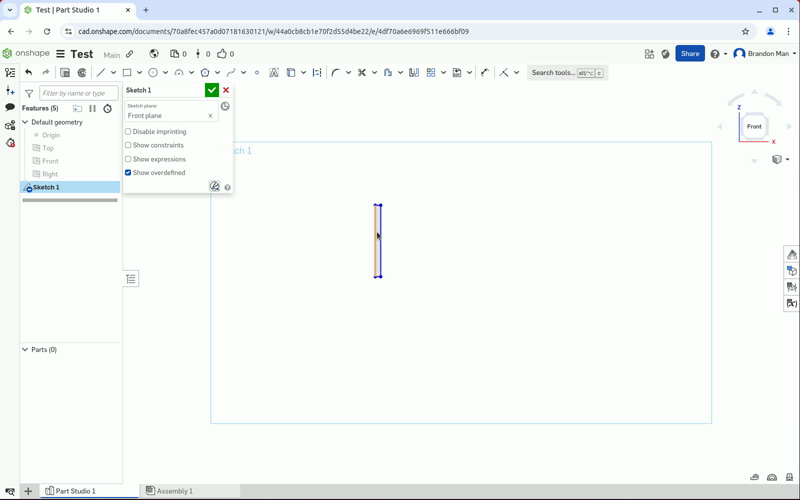
scroll(6)
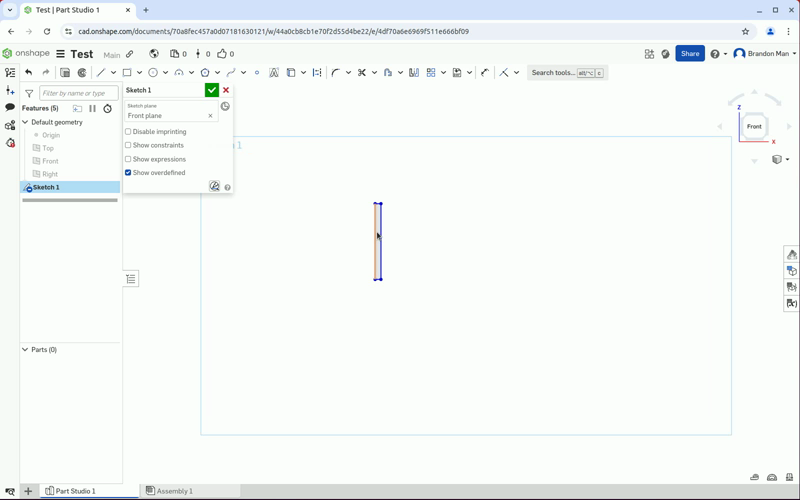
scroll(6)
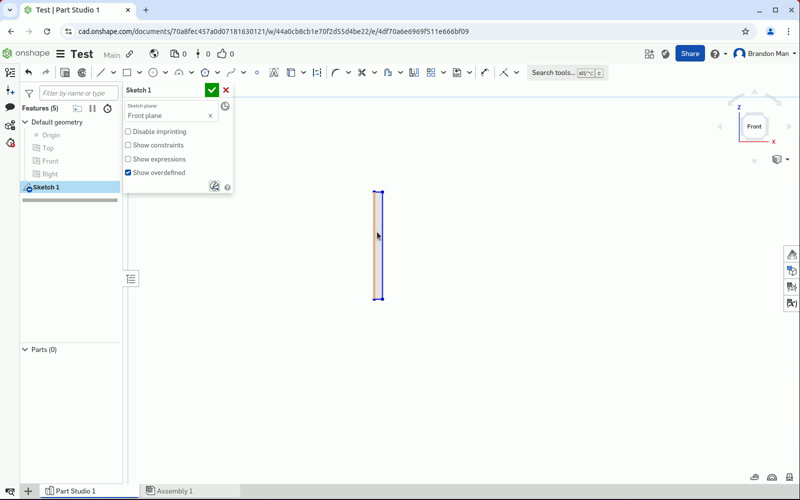
scroll(6)
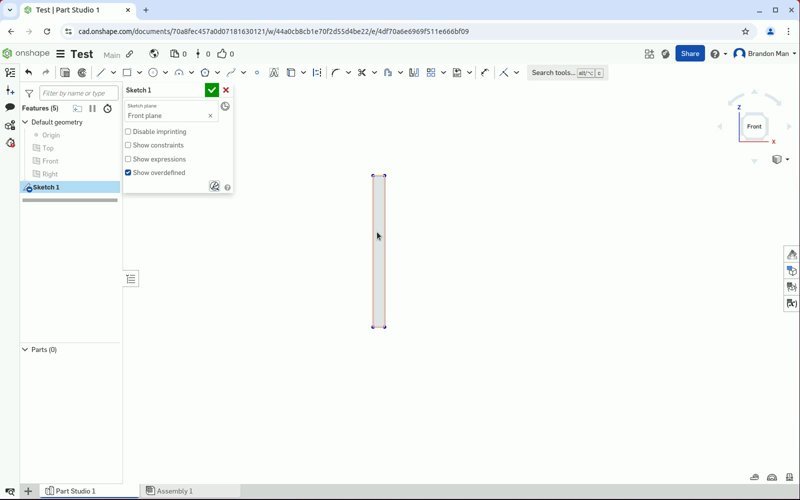
scroll(6)
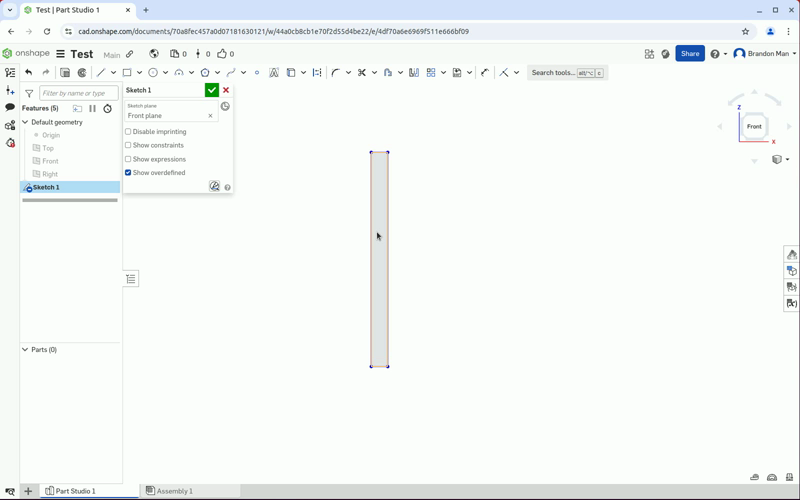
scroll(6)
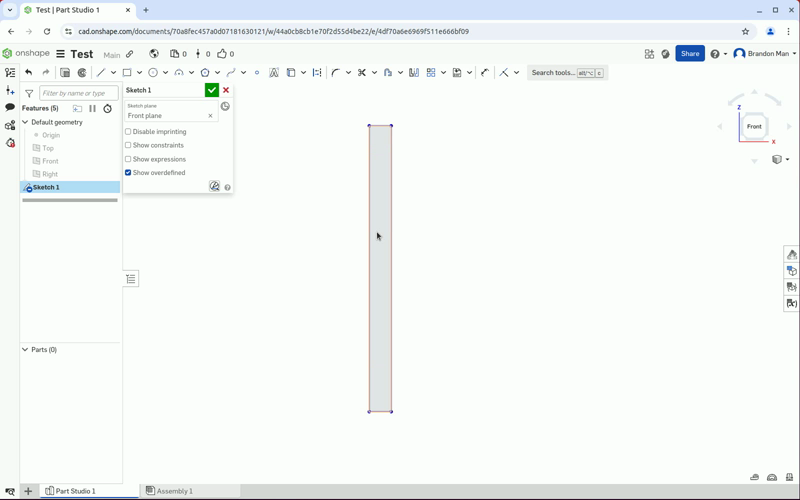
scroll(6)
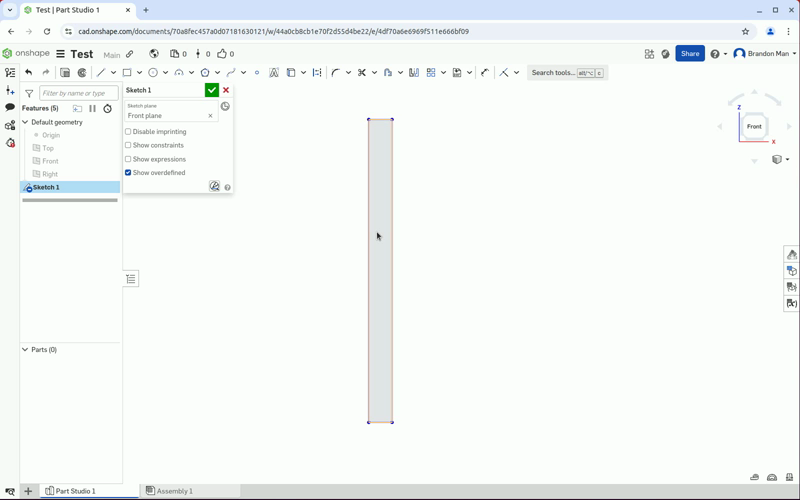
scroll(6)
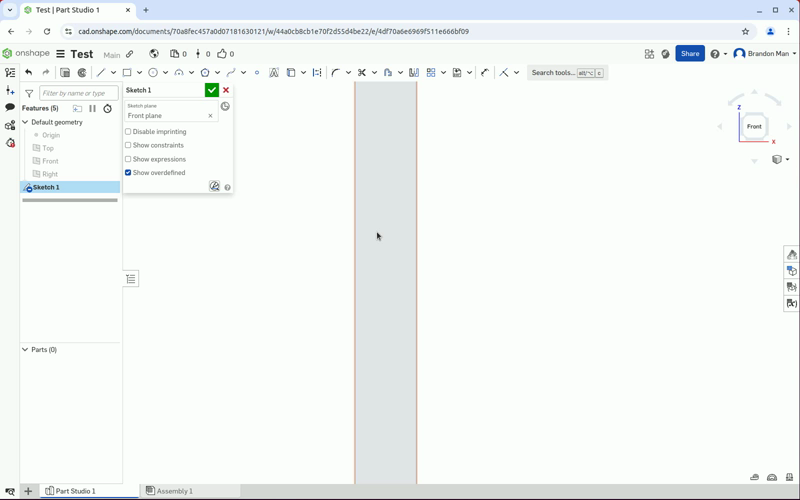
click(377, 231)
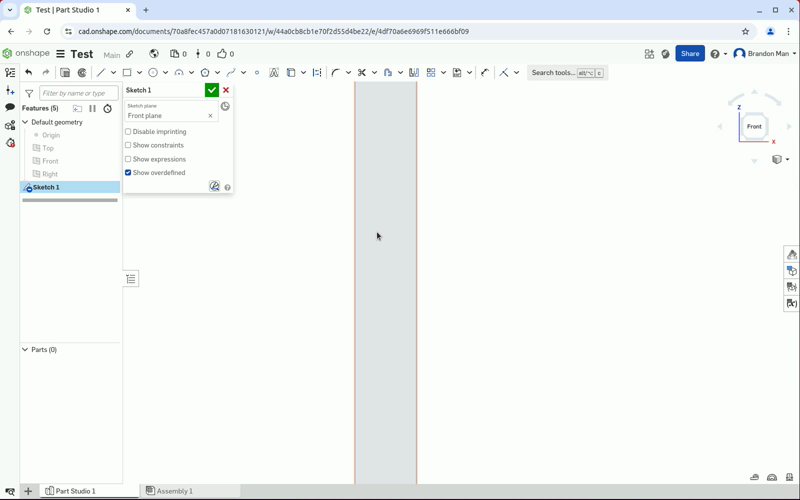
scroll(-6)
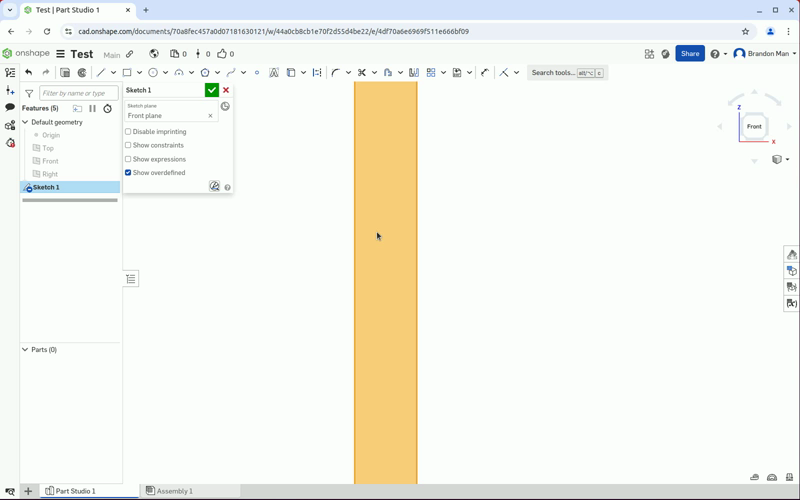
scroll(-6)
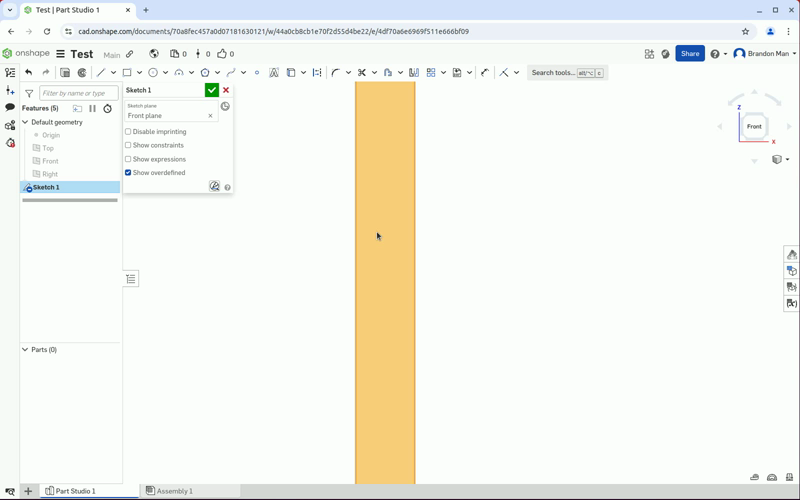
scroll(-6)
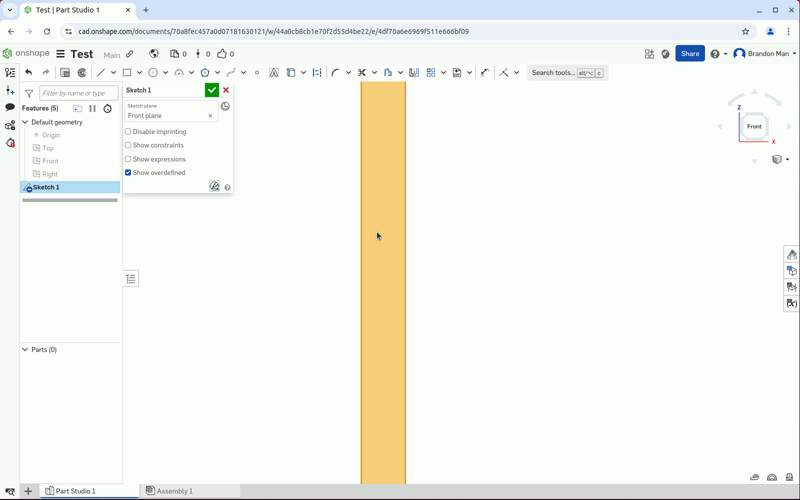
scroll(-6)
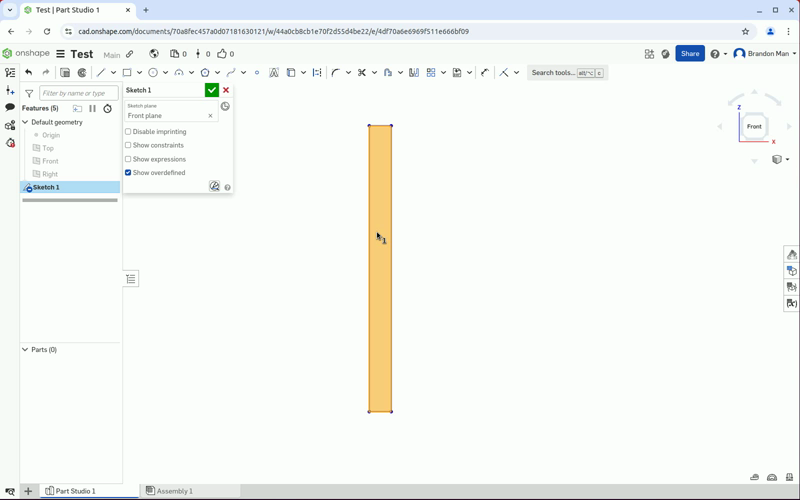
scroll(-6)
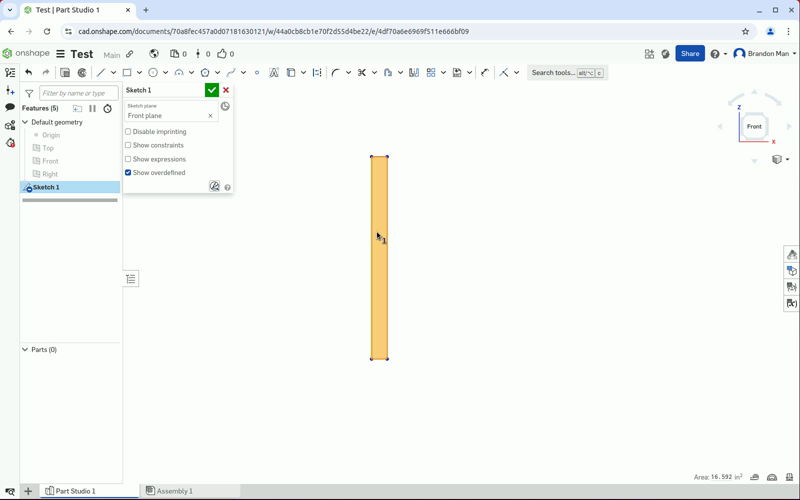
scroll(-6)
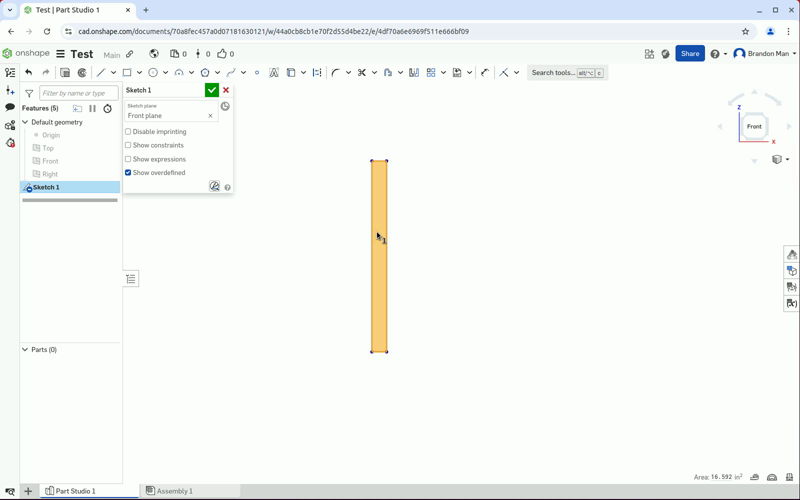
scroll(-6)
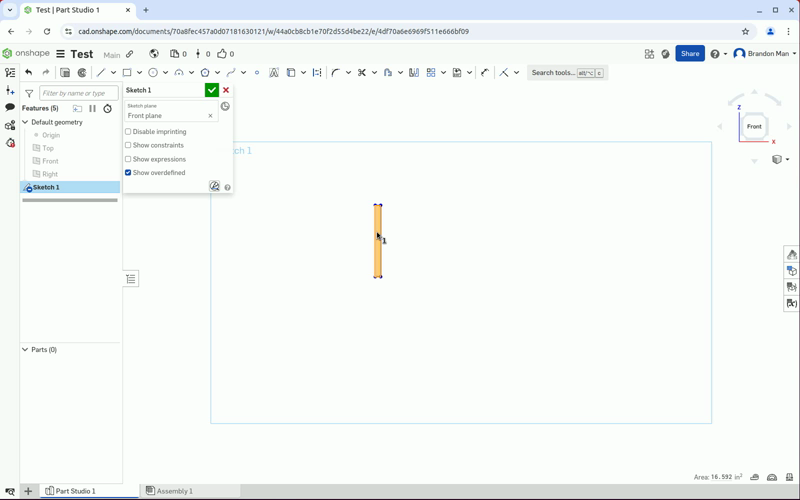
mouse_move(73, 352)
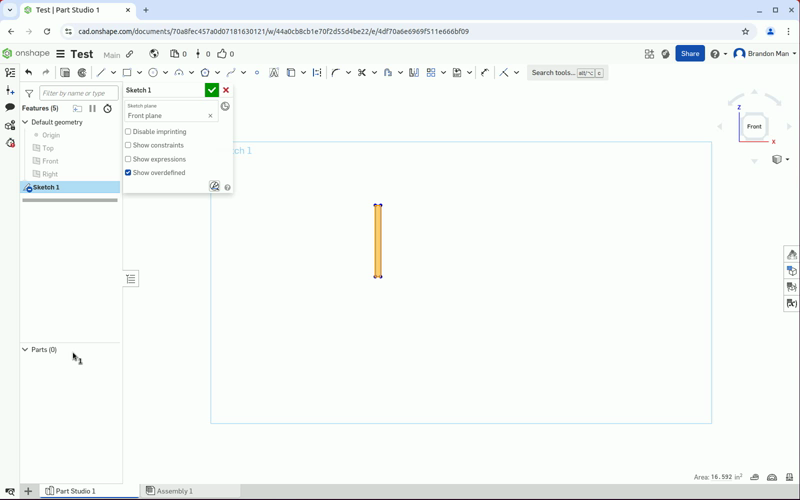
key(shift+y)
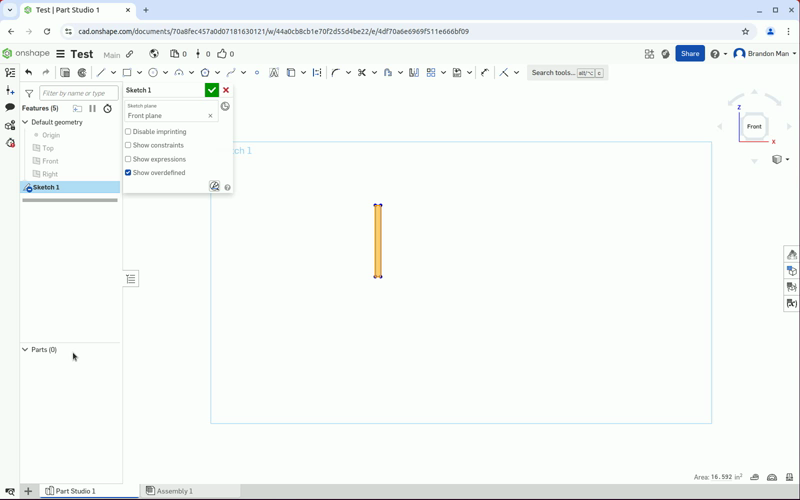
key(shift+e)
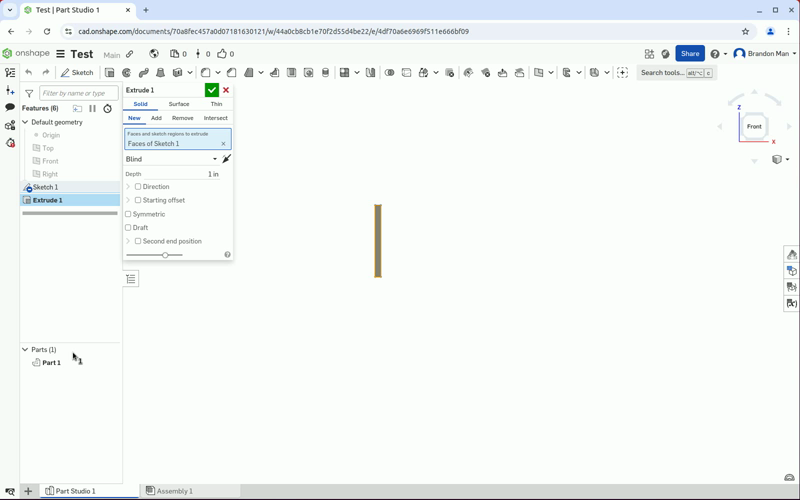
mouse_move(143, 106)
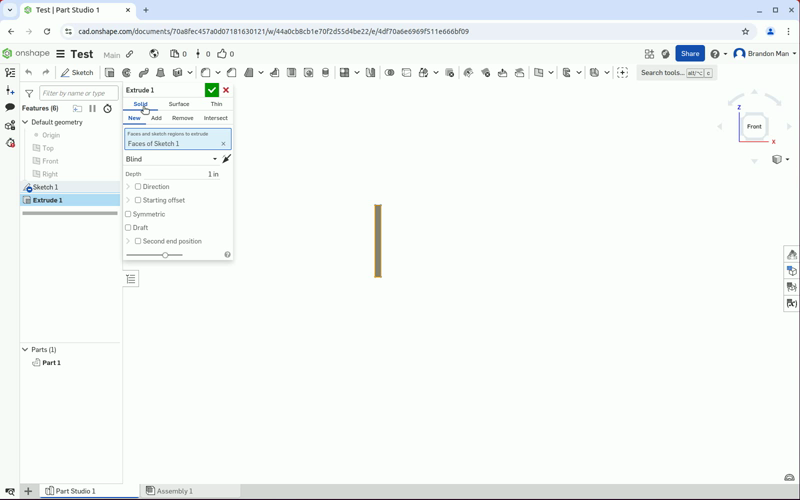
click(143, 106)
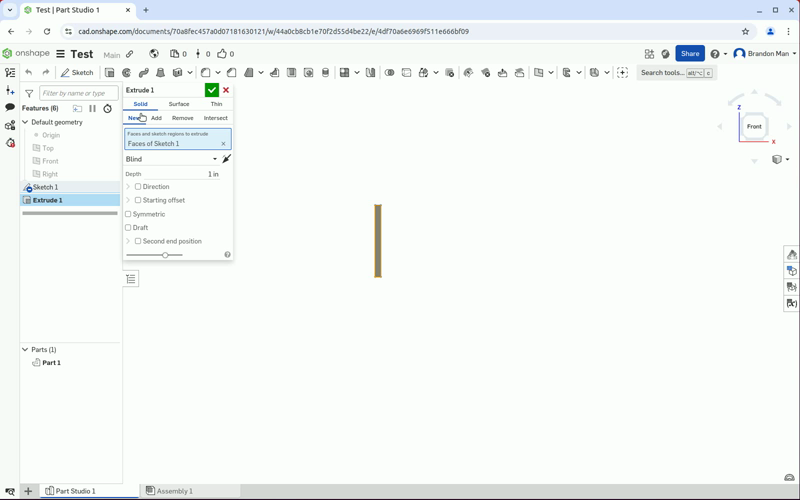
mouse_move(137, 120)
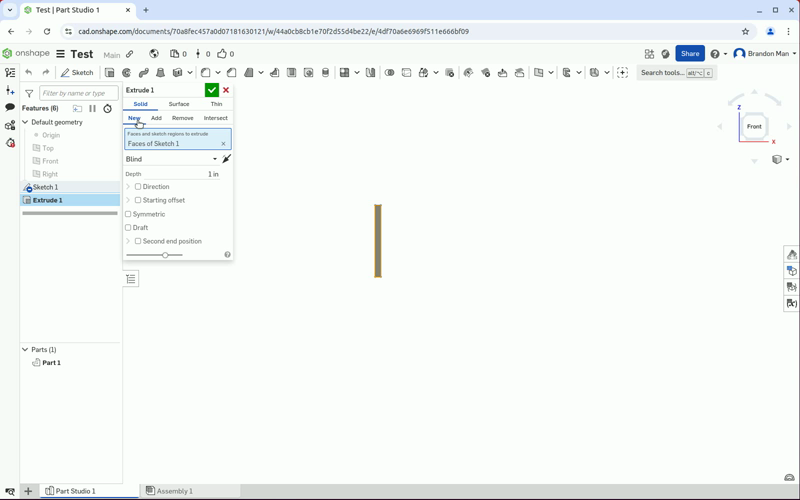
click(137, 120)
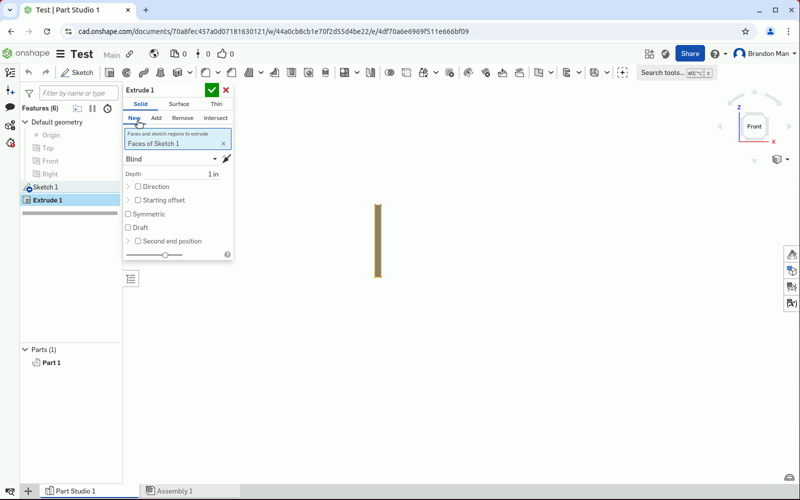
key(tab, 4)
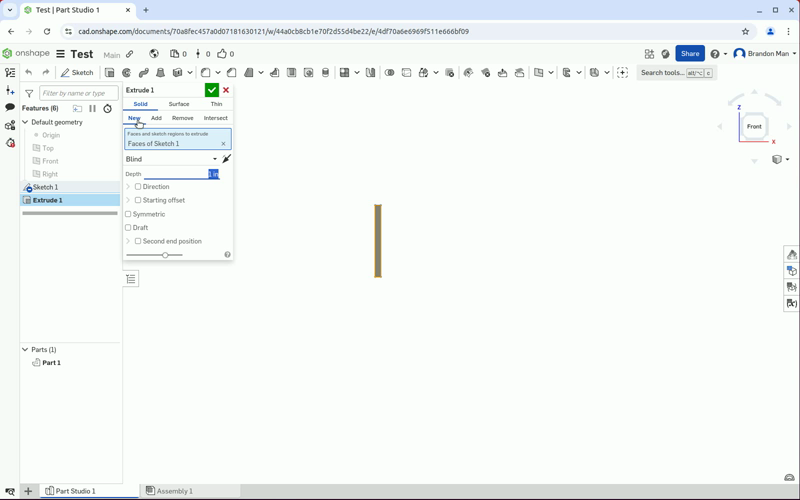
text(23.108)
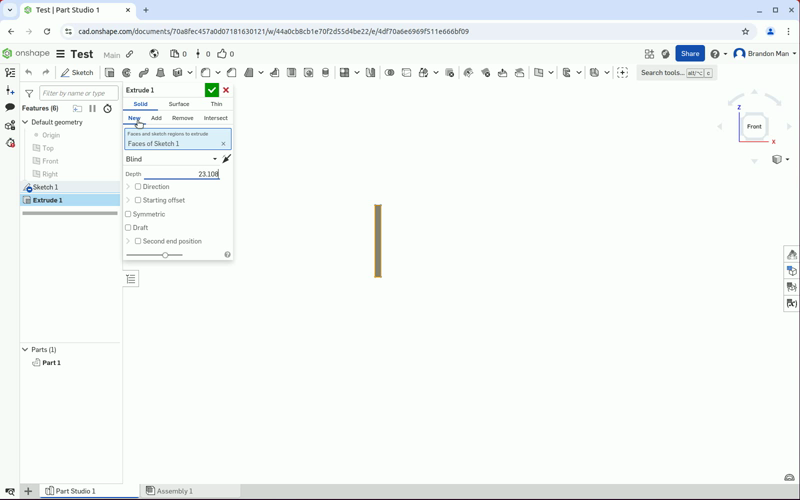
key(enter)
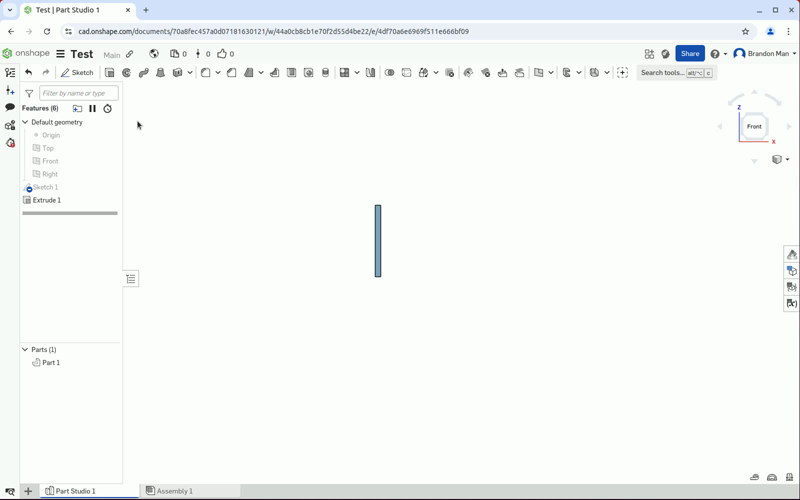
key(shift+h)
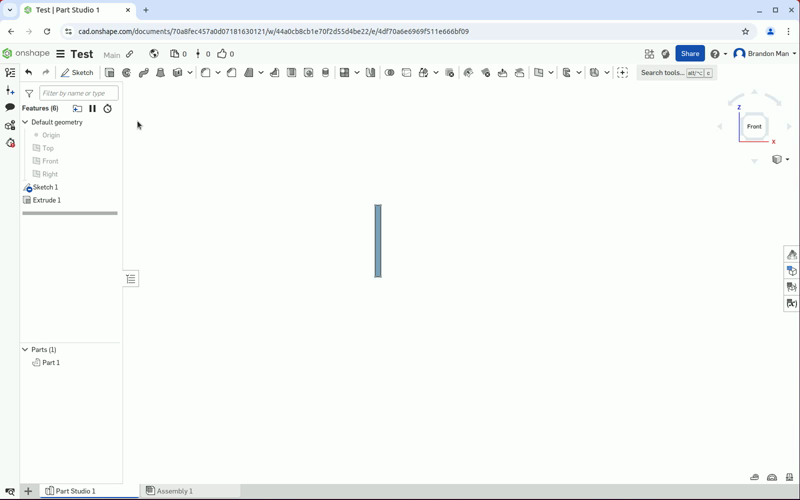
key(shift+h)
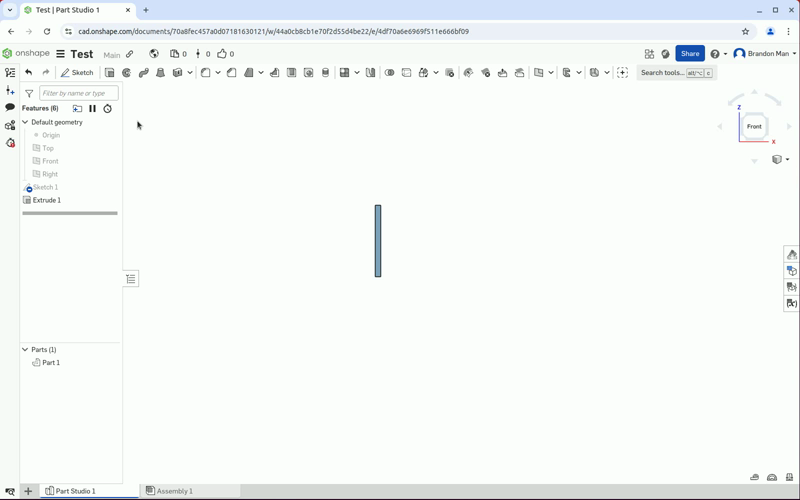
mouse_move(73, 189)
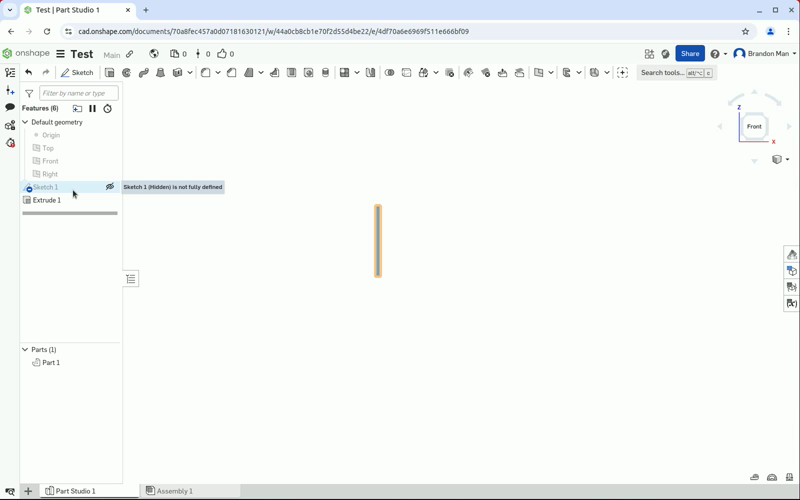
click(73, 189)
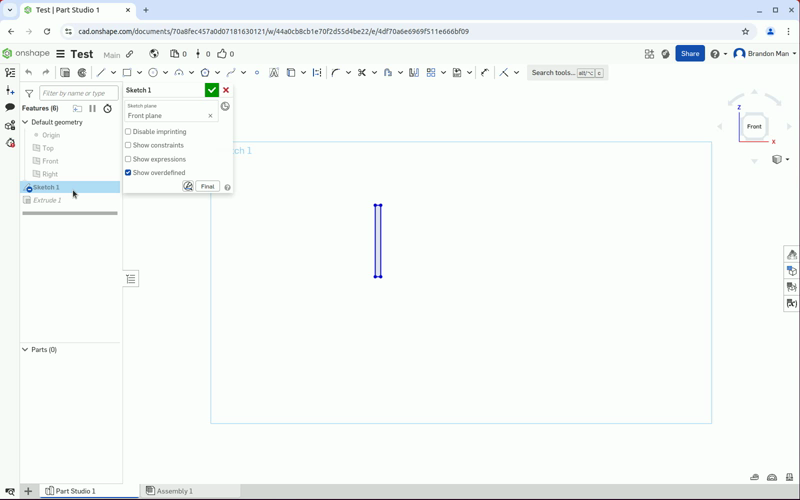
mouse_move(229, 92)
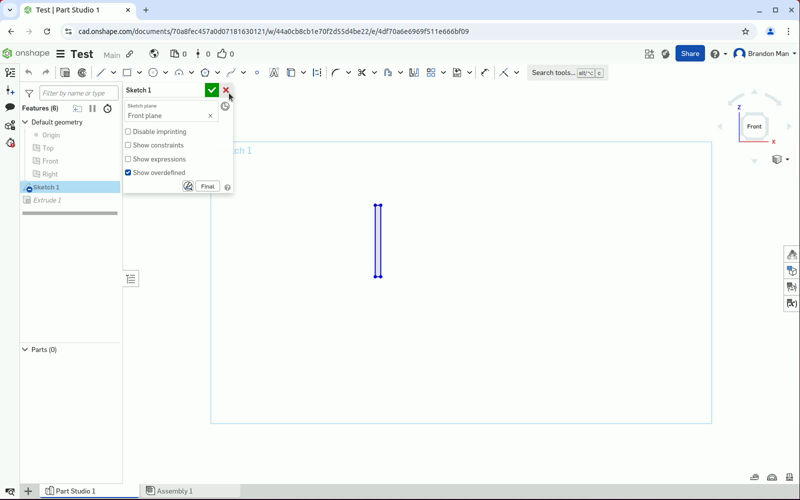
click(229, 92)
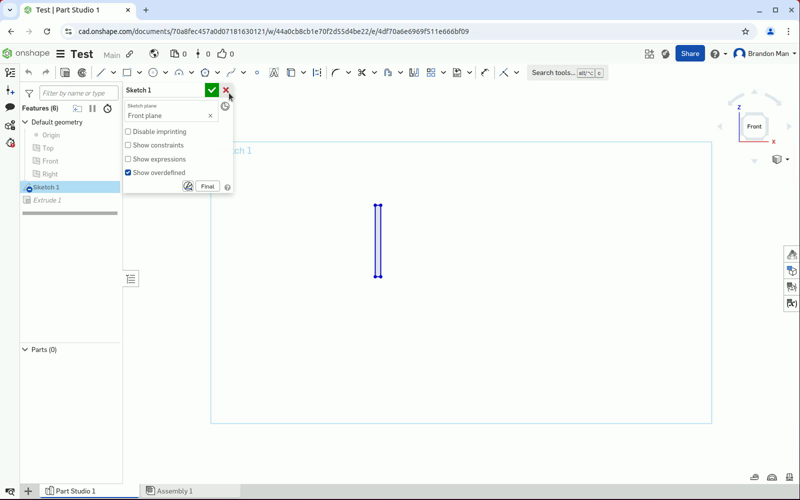
key(shift+s)
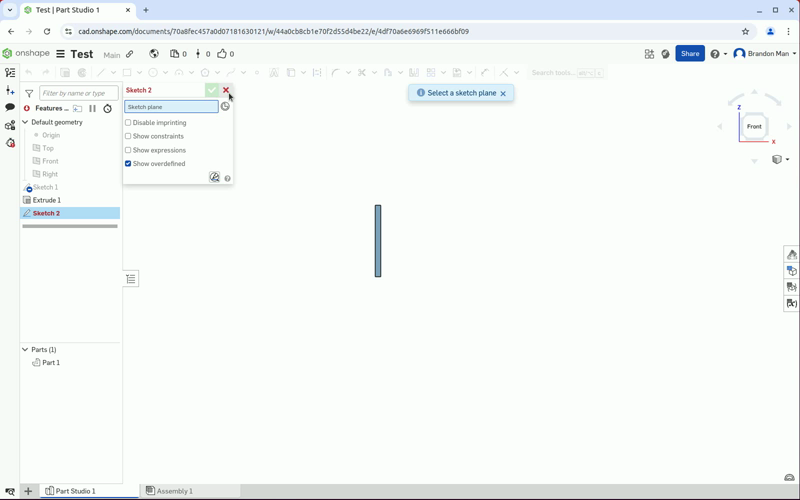
mouse_move(73, 163)
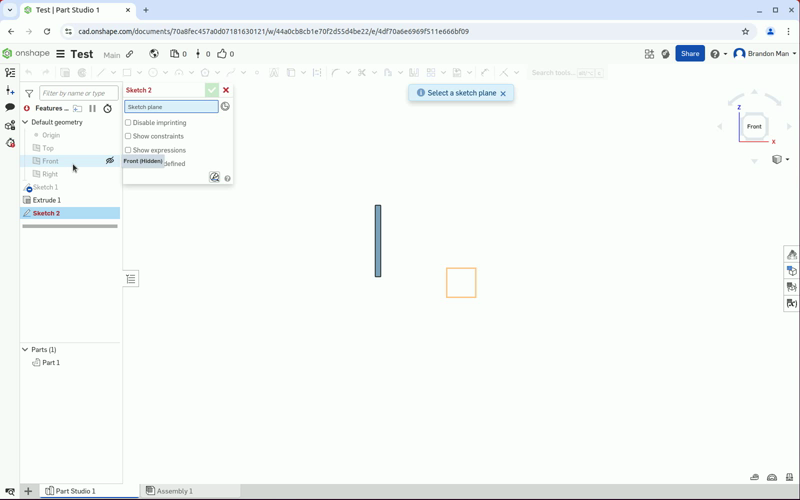
click(73, 163)
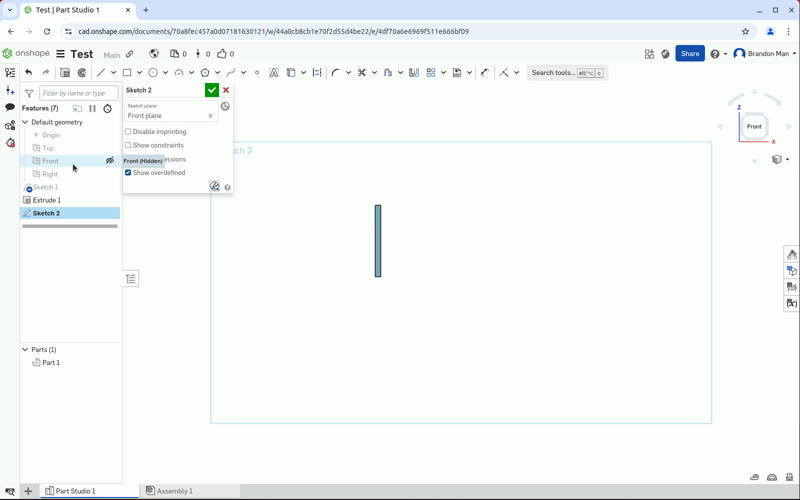
mouse_move(73, 352)
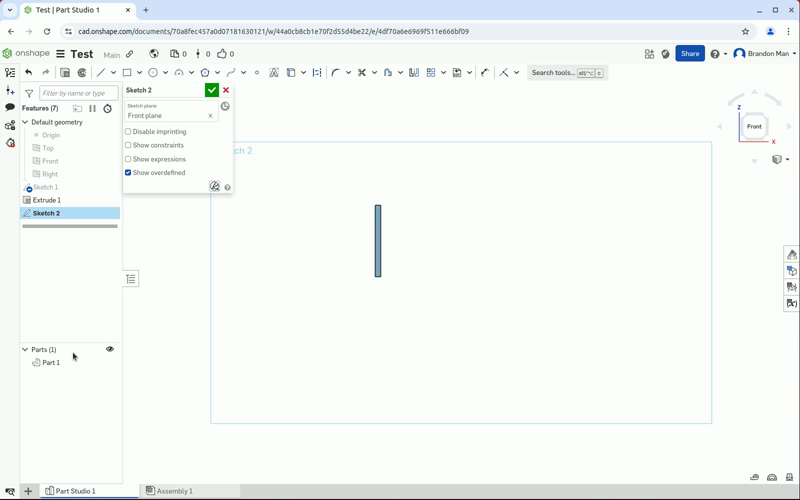
key(y)
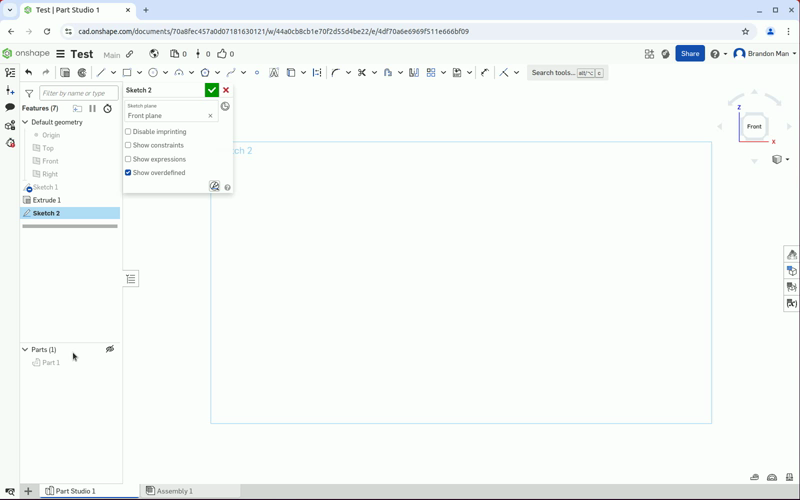
key(l)
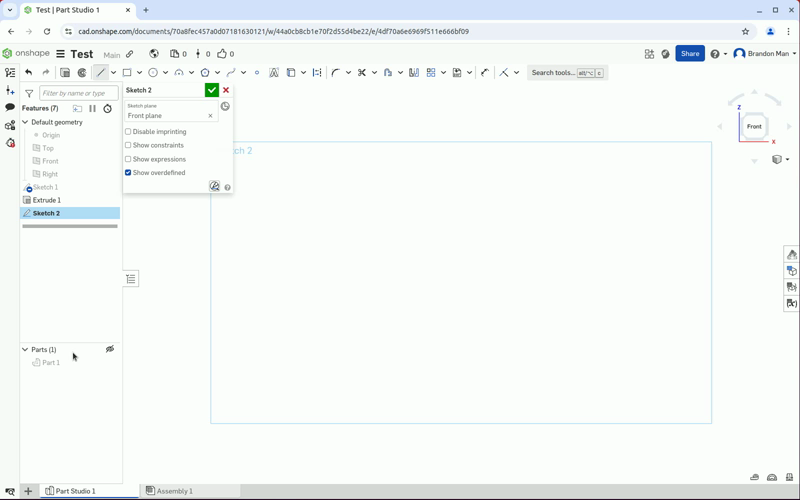
key_down(shift)
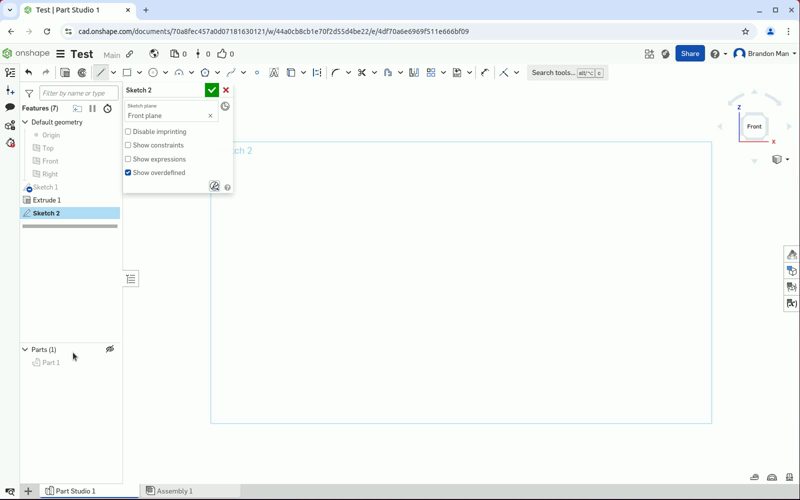
mouse_move(416, 276)
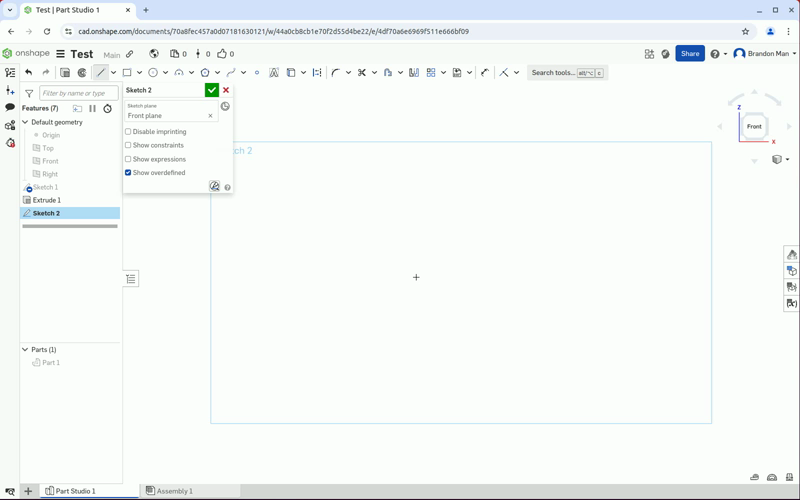
click(416, 276)
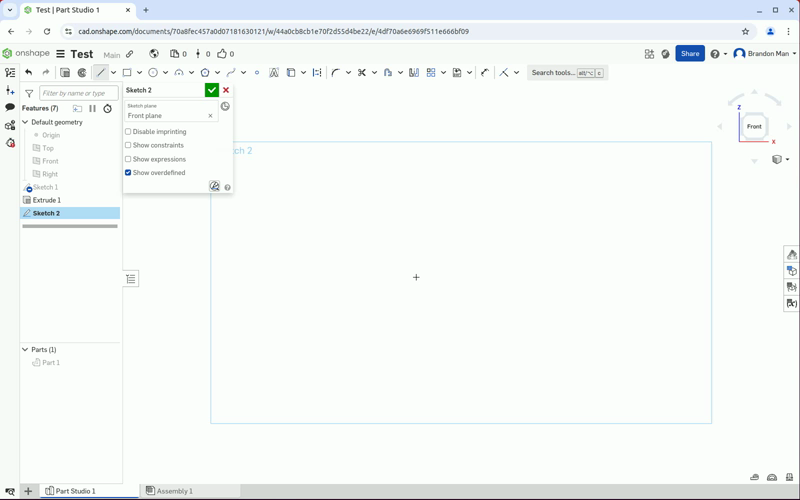
key_up(shift)
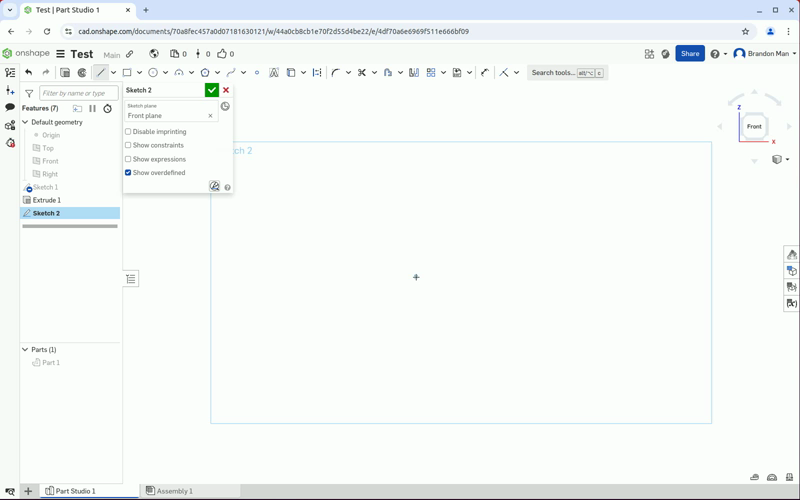
key_down(shift)
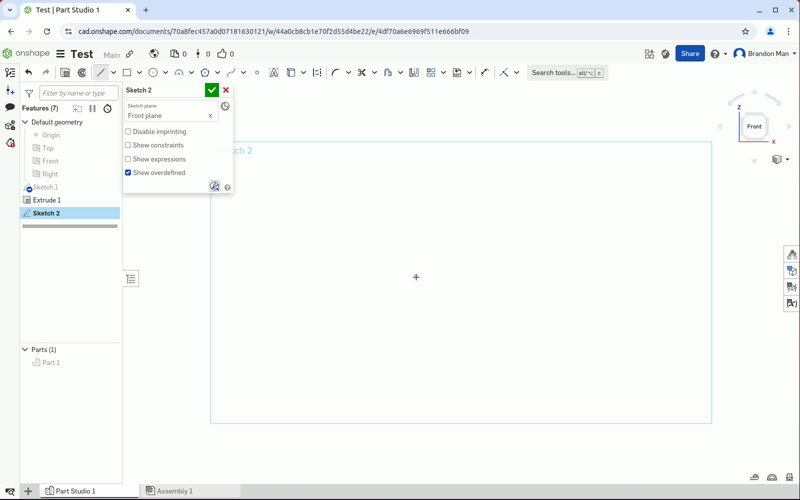
mouse_move(446, 276)
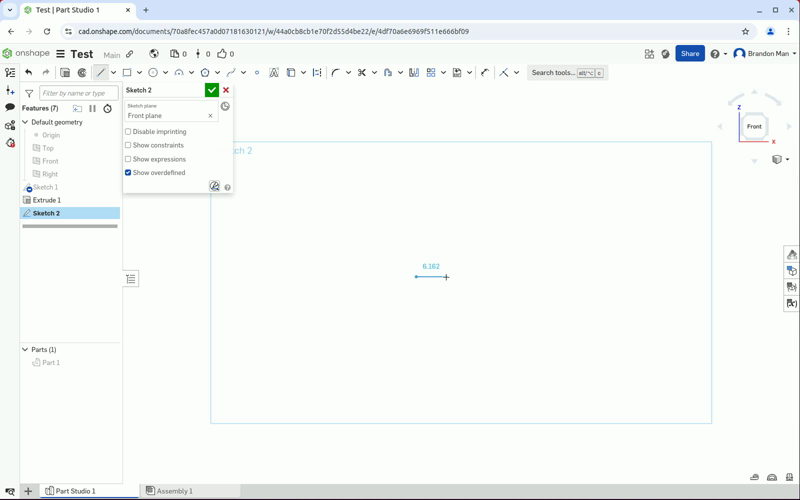
mouse_move(421, 276)
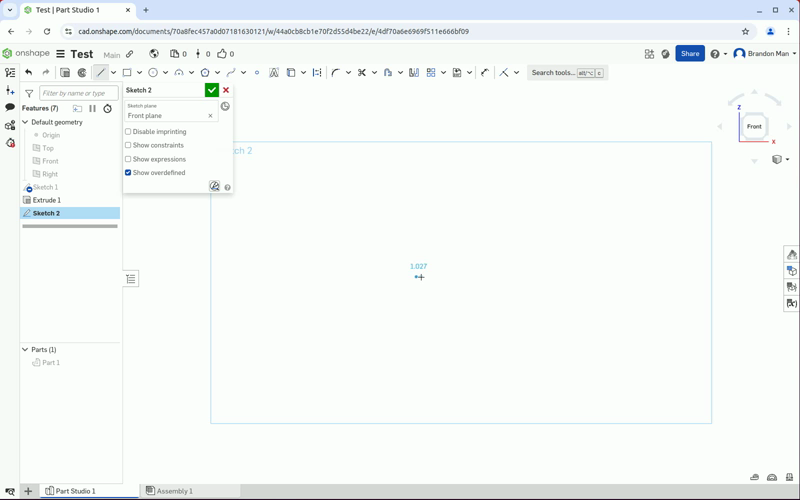
scroll(6)
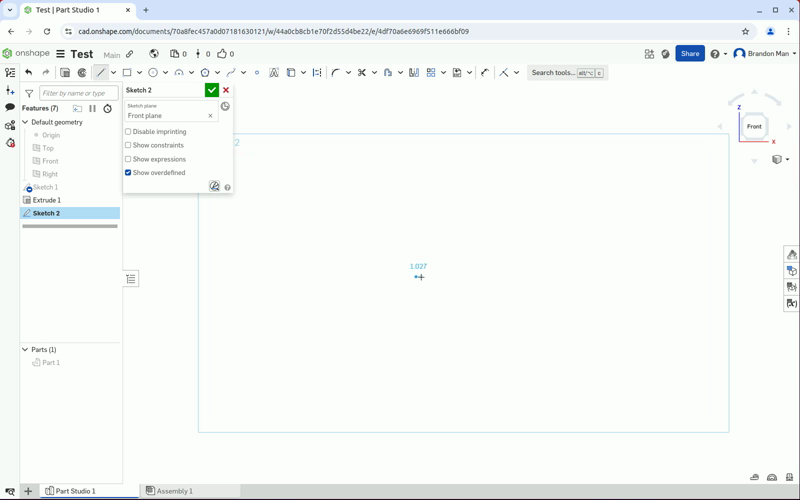
scroll(6)
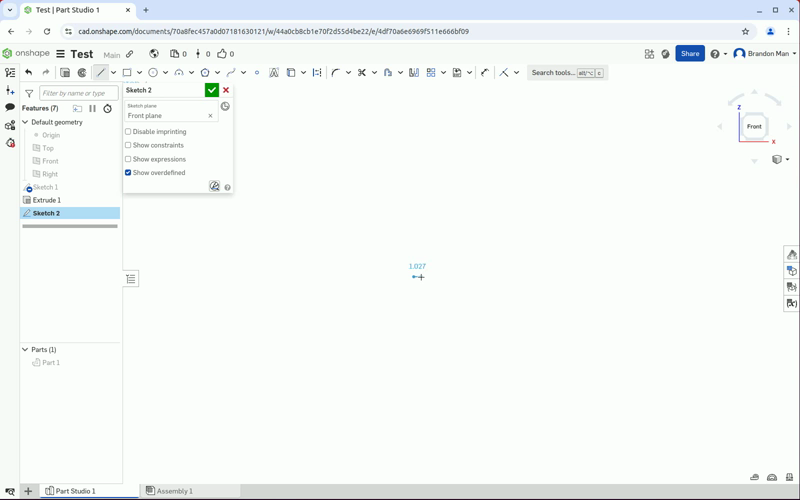
scroll(6)
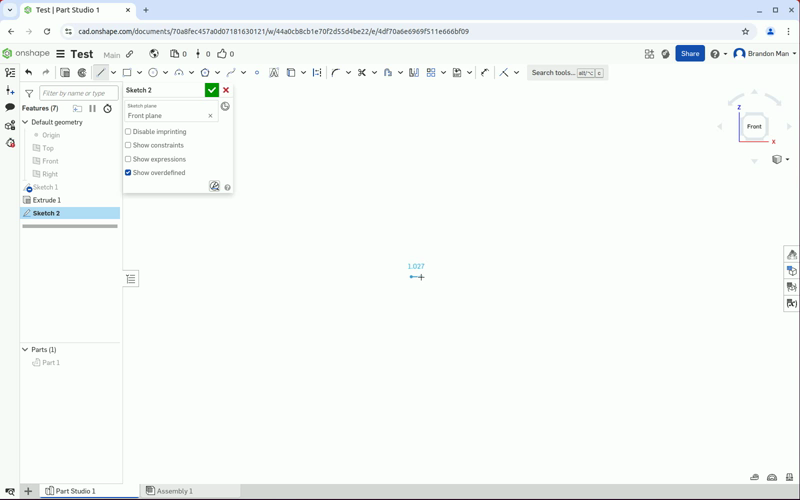
scroll(6)
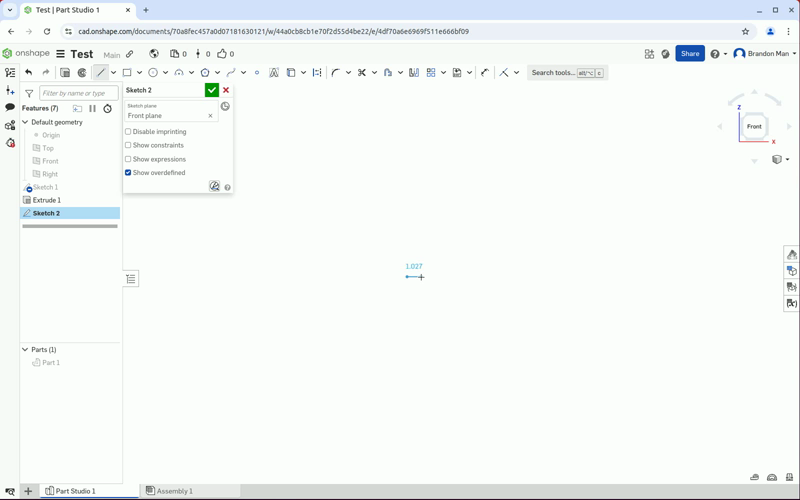
scroll(6)
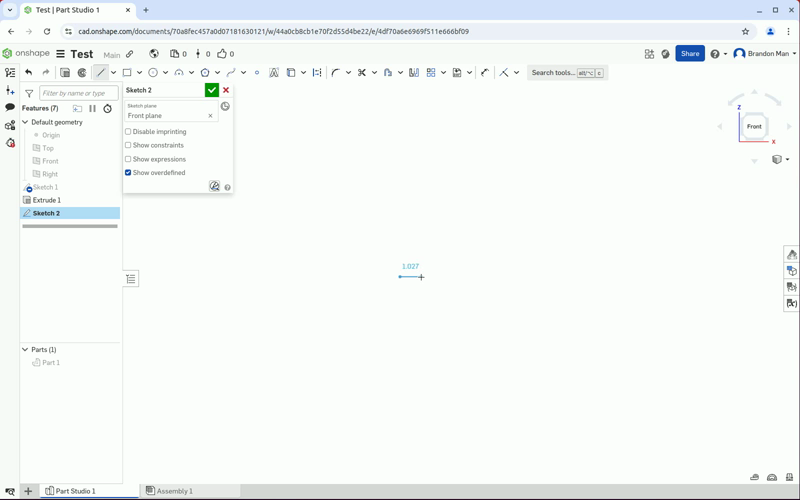
scroll(6)
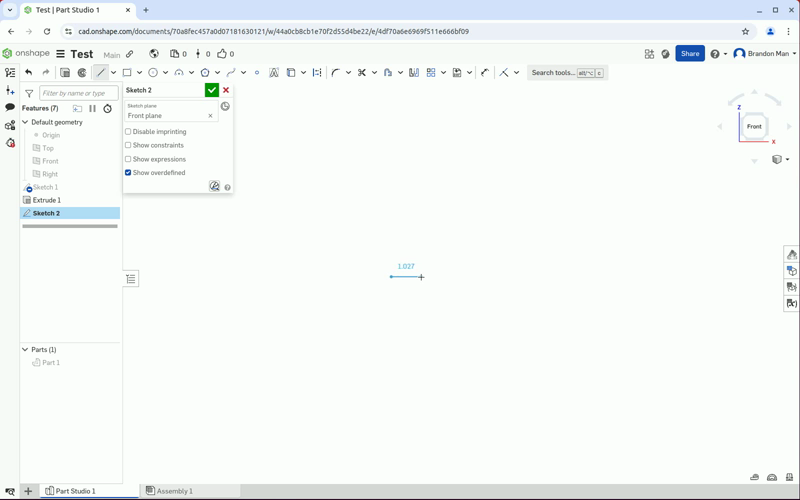
scroll(6)
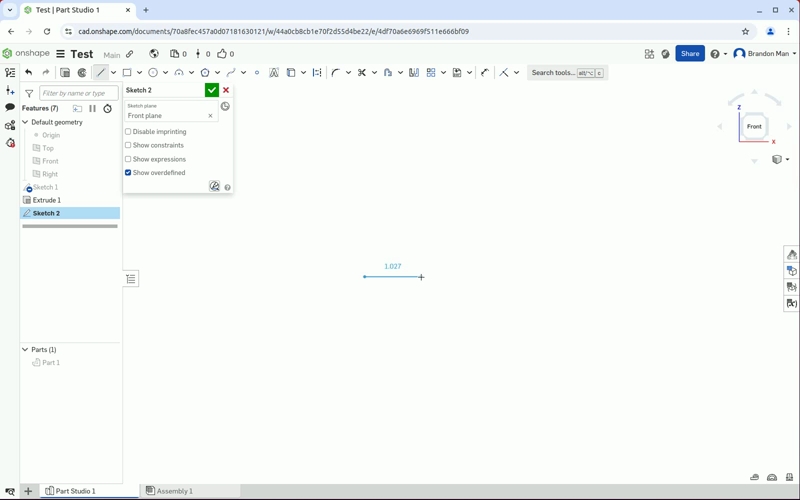
click(421, 276)
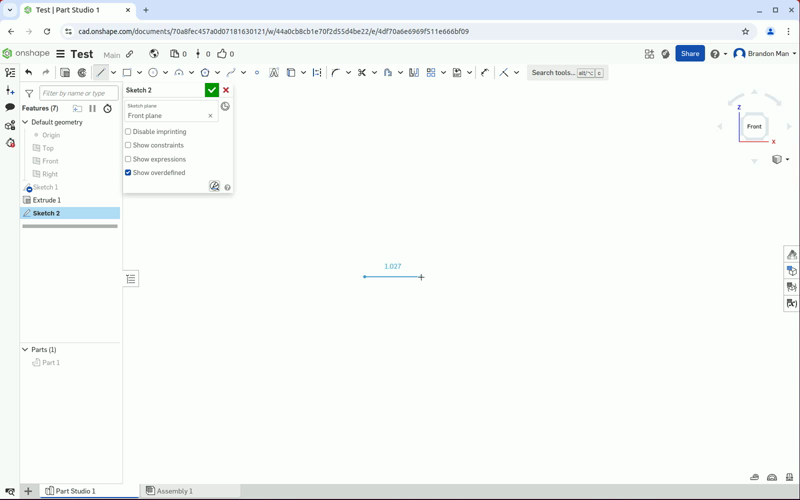
scroll(-6)
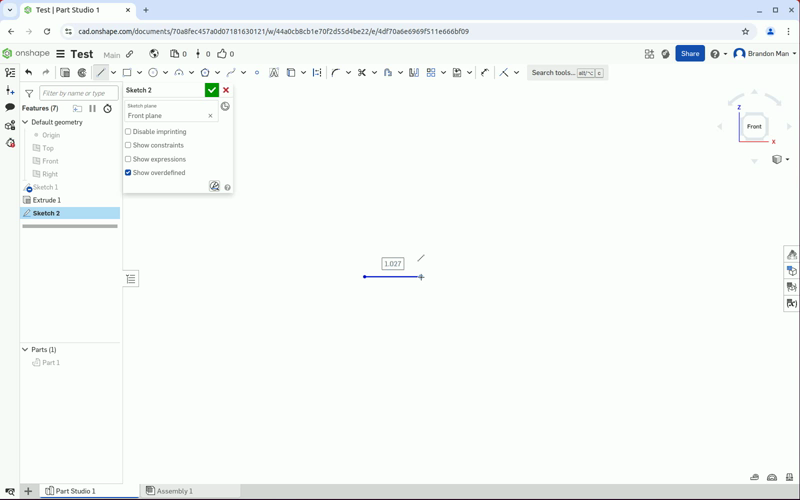
scroll(-6)
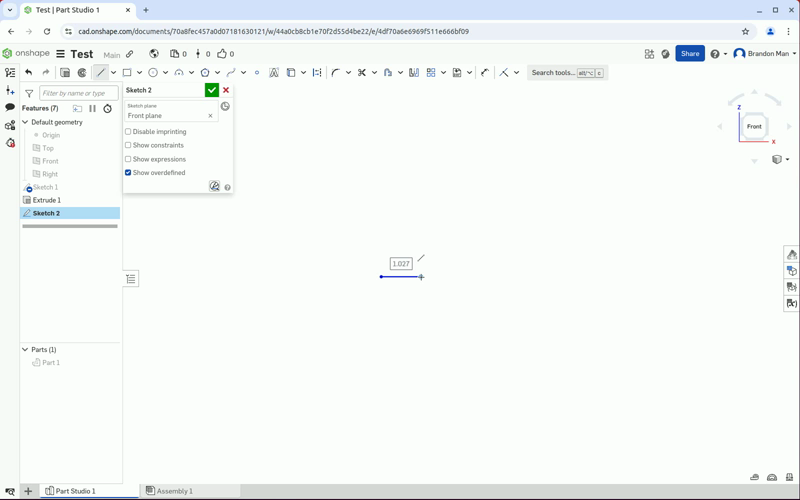
scroll(-6)
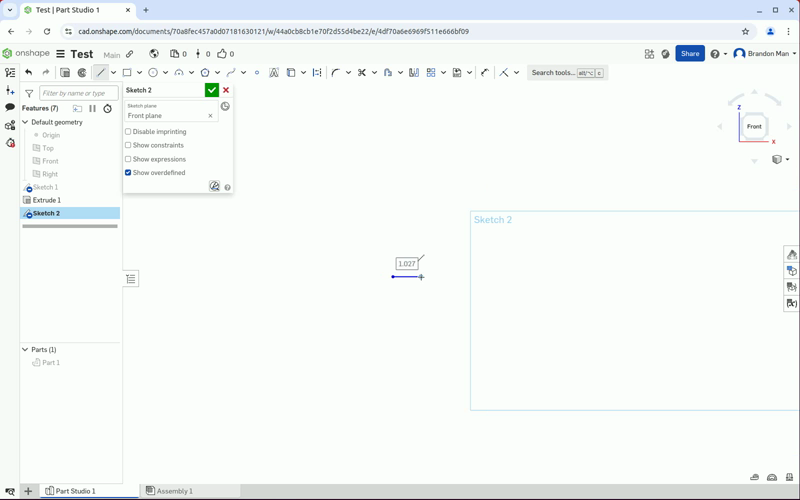
scroll(-6)
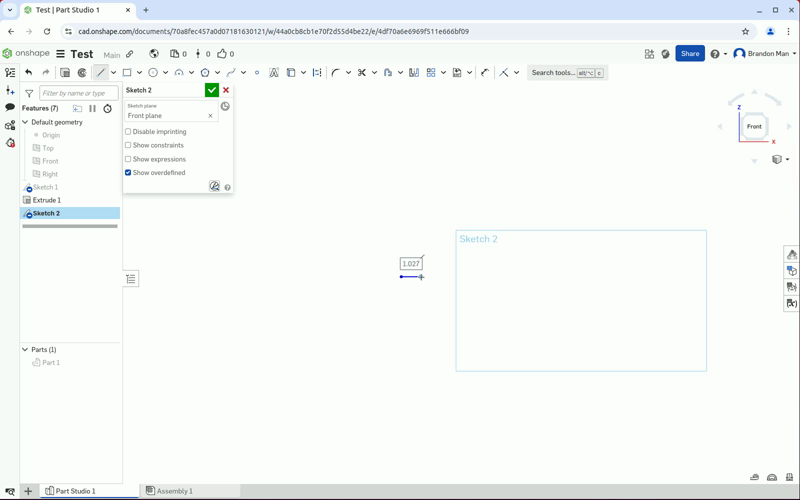
scroll(-6)
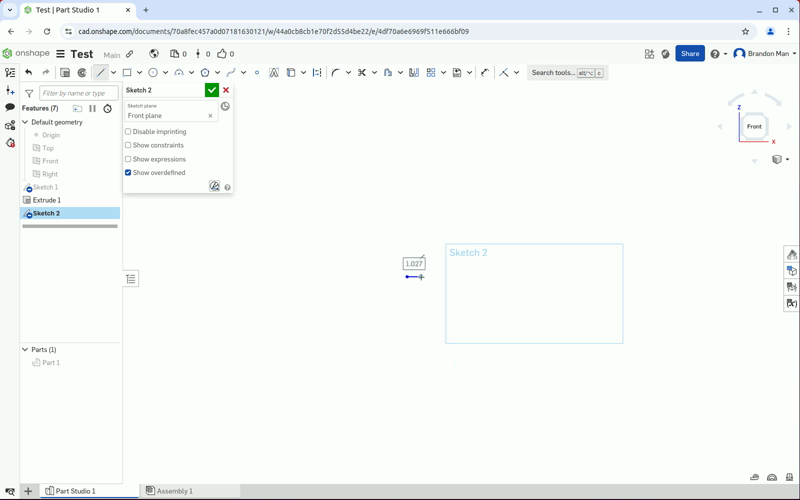
scroll(-6)
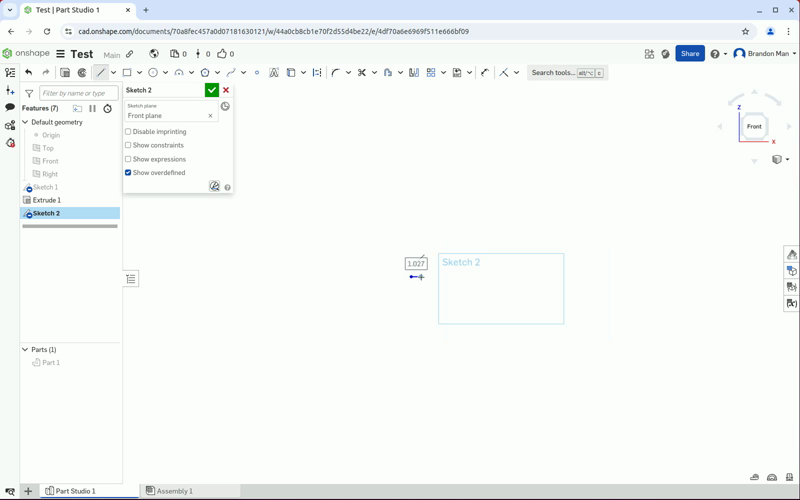
scroll(-6)
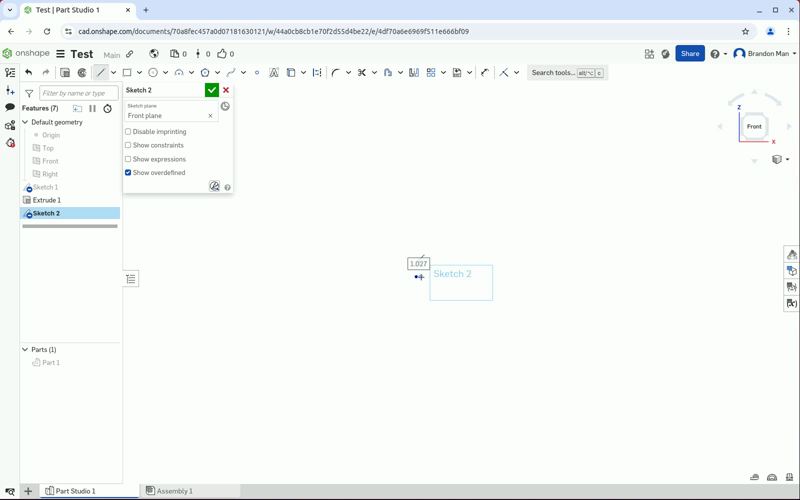
key_up(shift)
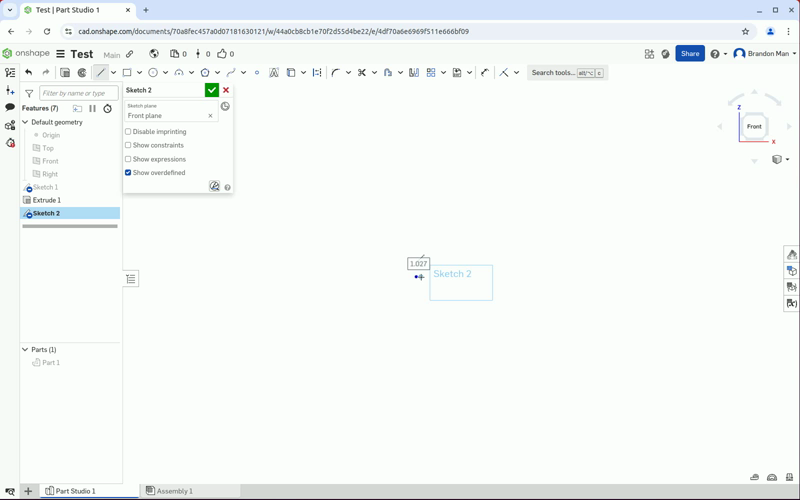
key_down(shift)
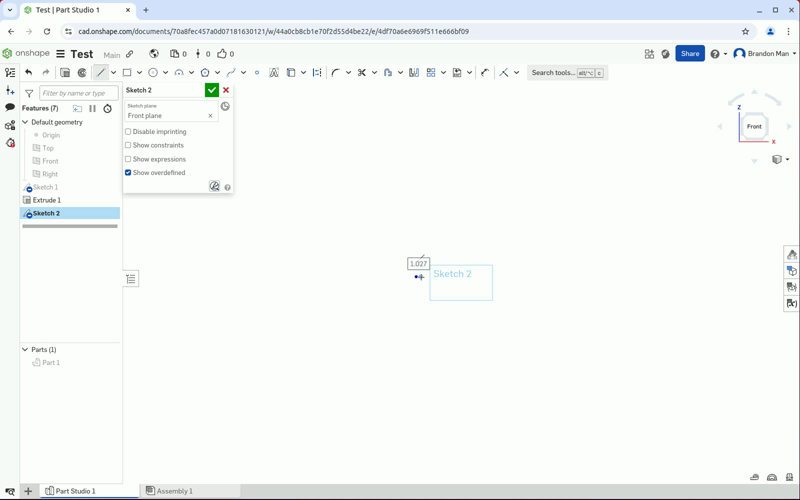
mouse_move(421, 205)
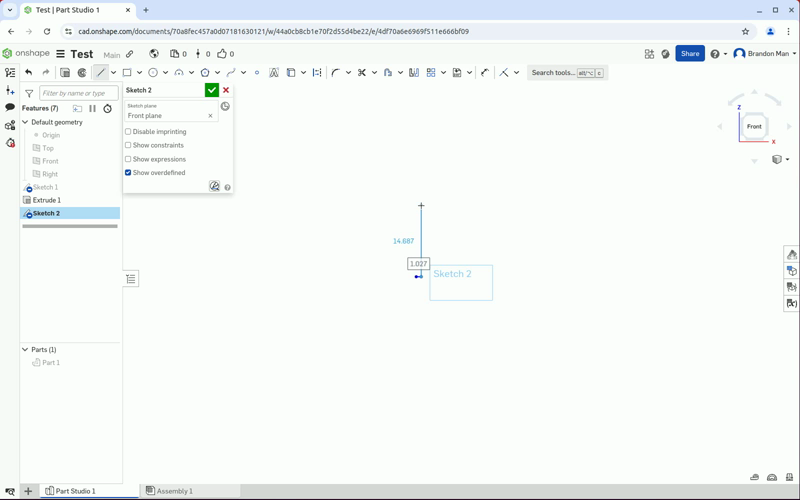
click(421, 205)
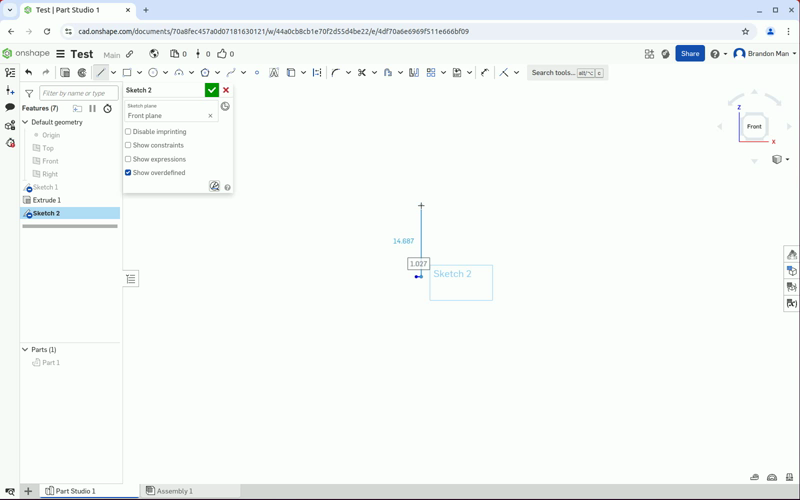
key_up(shift)
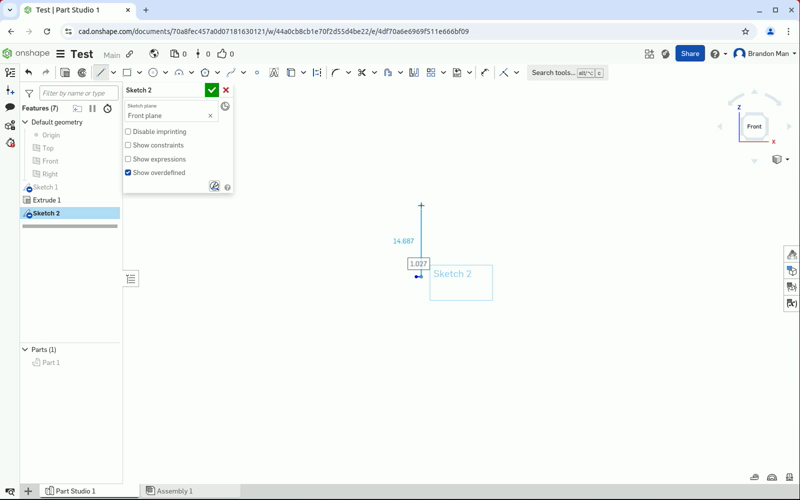
key_down(shift)
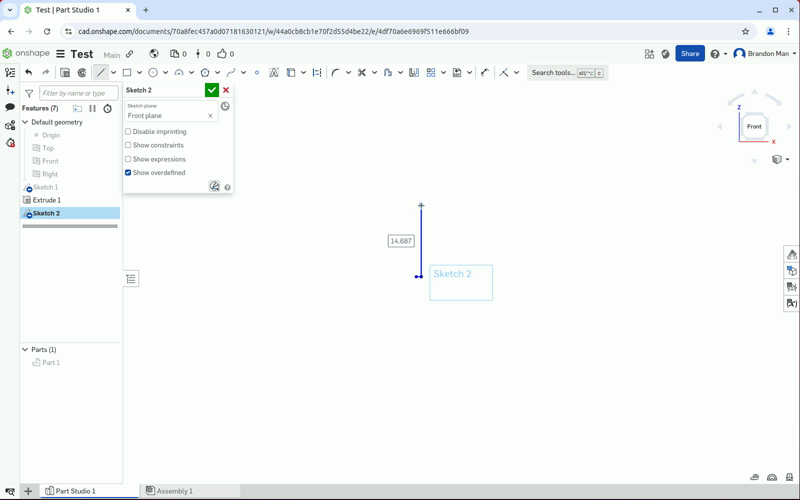
mouse_move(451, 205)
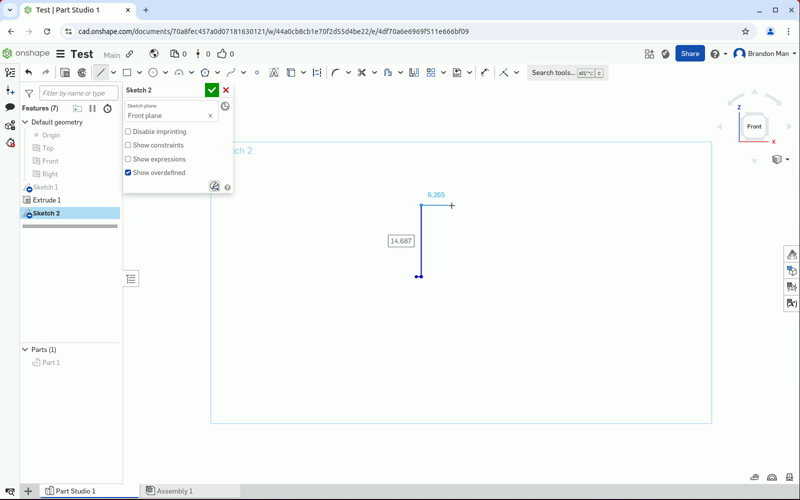
mouse_move(416, 205)
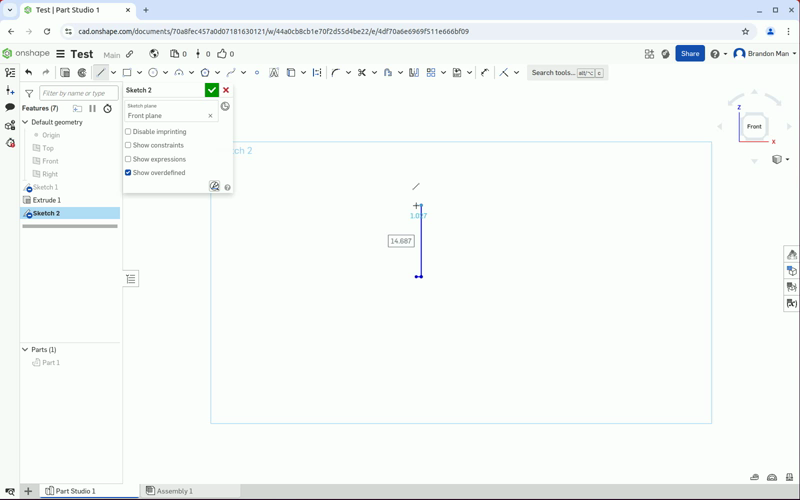
scroll(6)
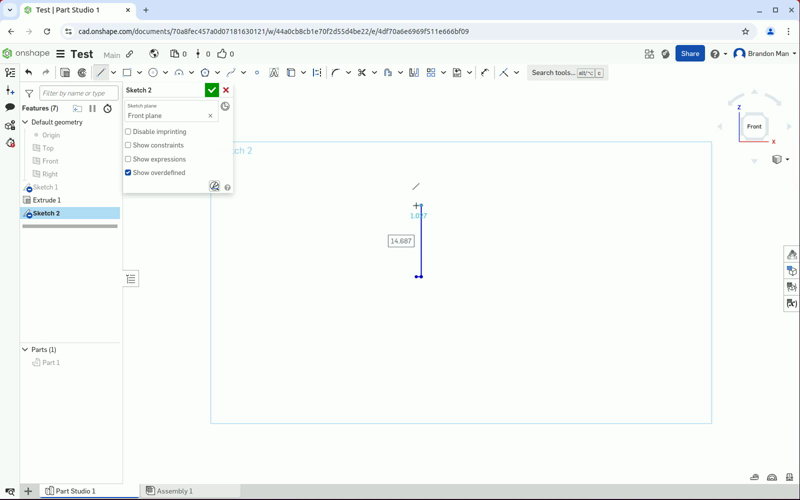
scroll(6)
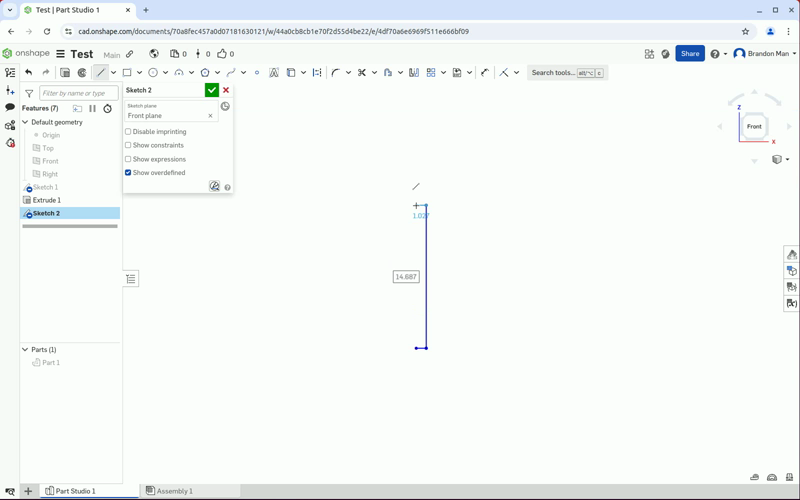
scroll(6)
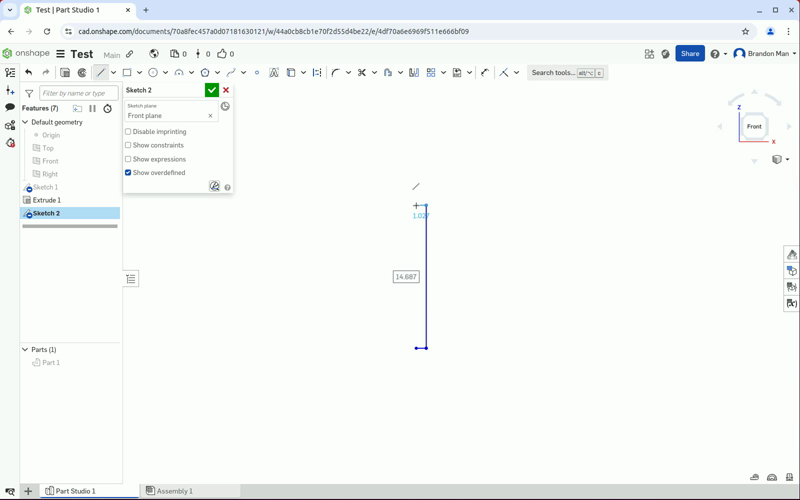
scroll(6)
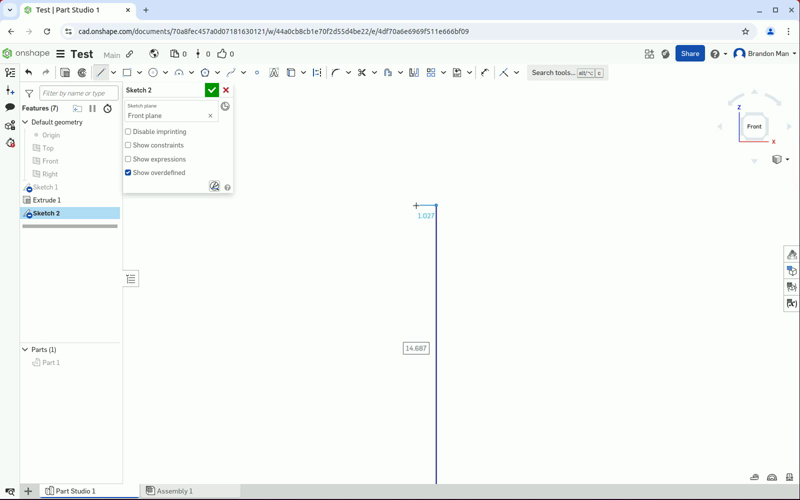
scroll(6)
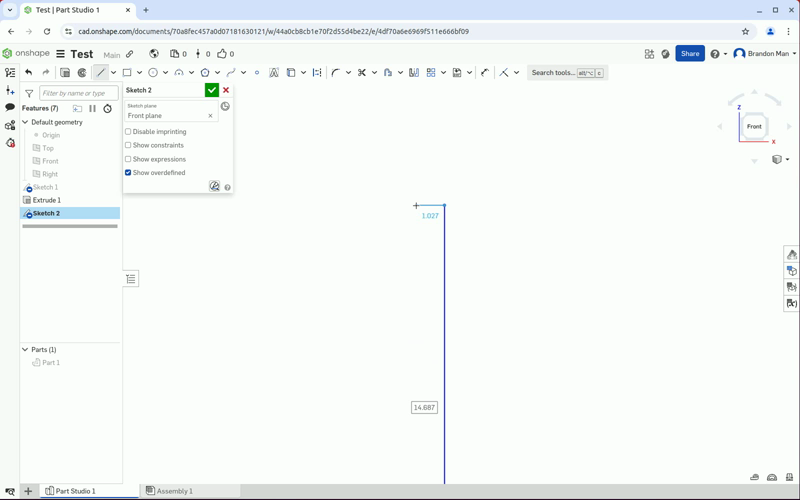
scroll(6)
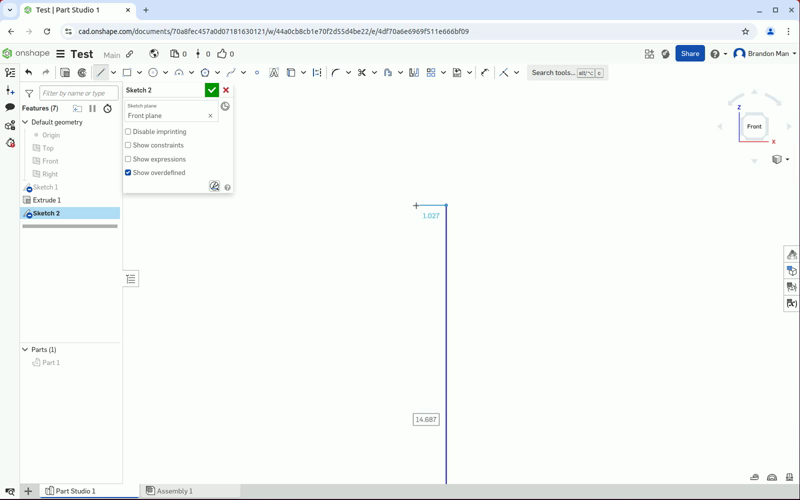
scroll(6)
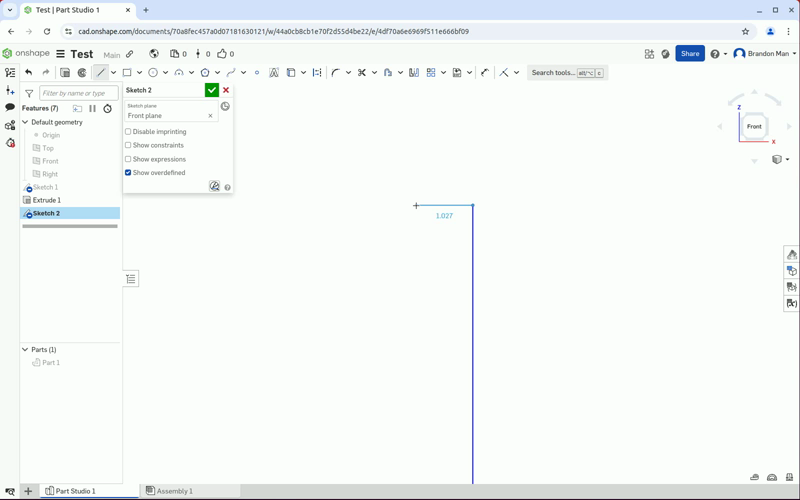
click(416, 205)
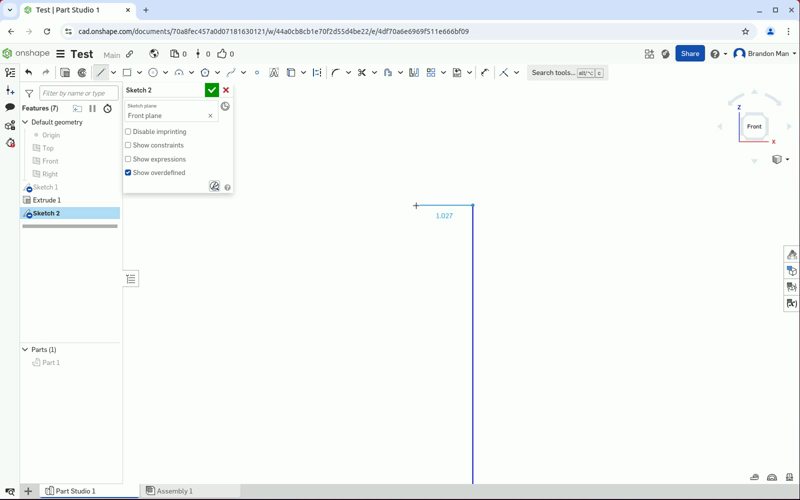
scroll(-6)
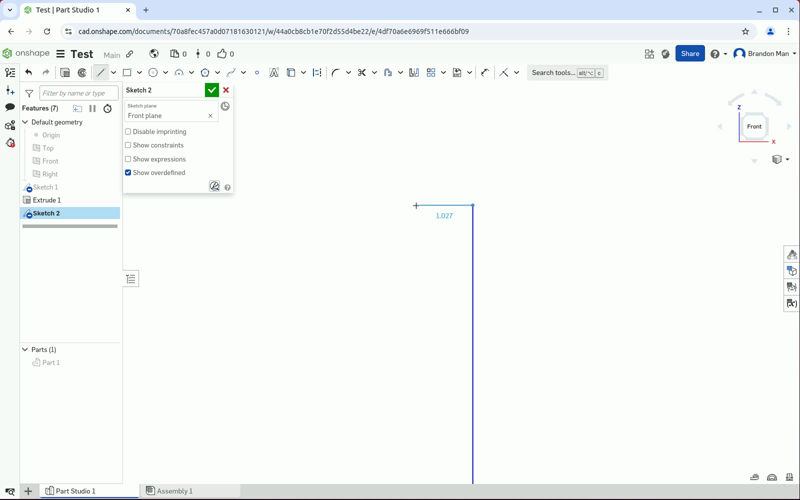
scroll(-6)
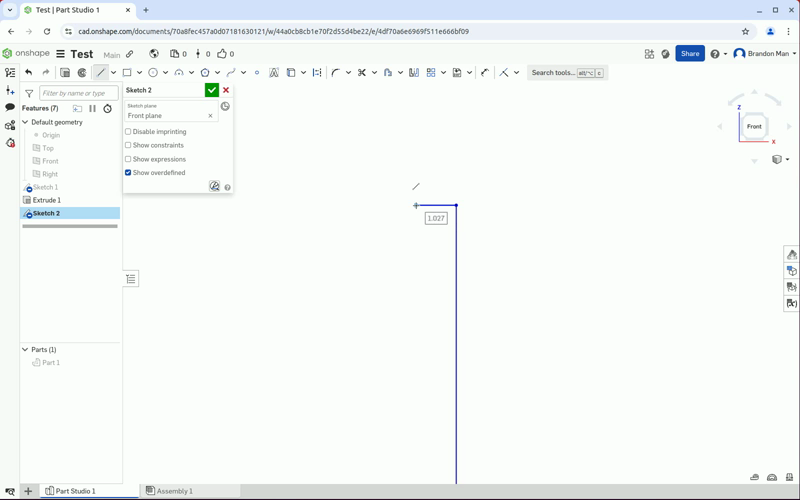
scroll(-6)
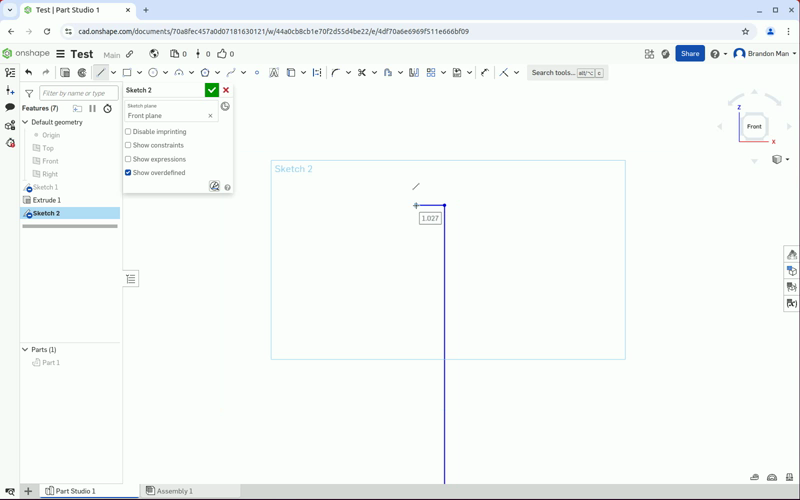
scroll(-6)
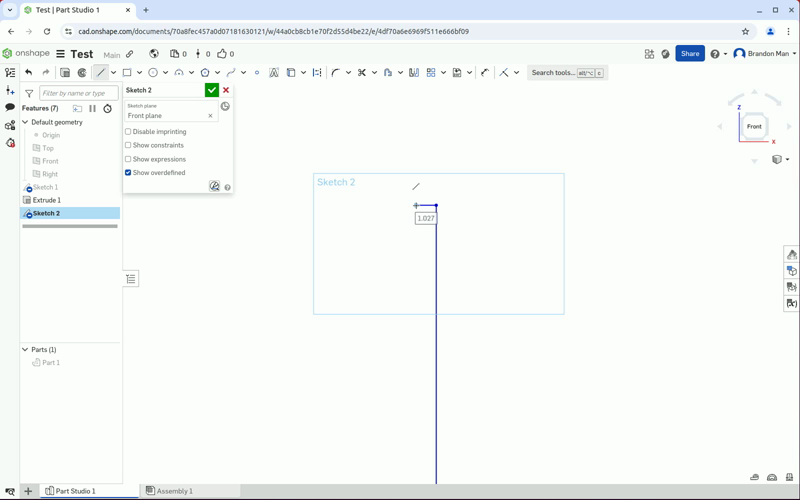
scroll(-6)
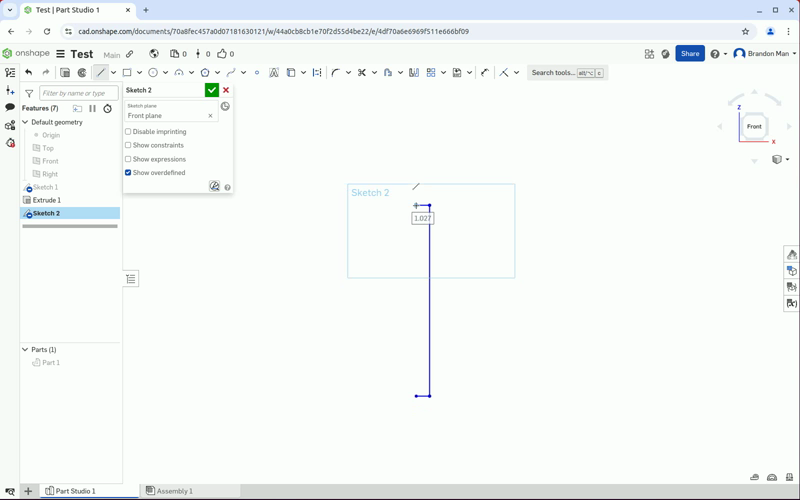
scroll(-6)
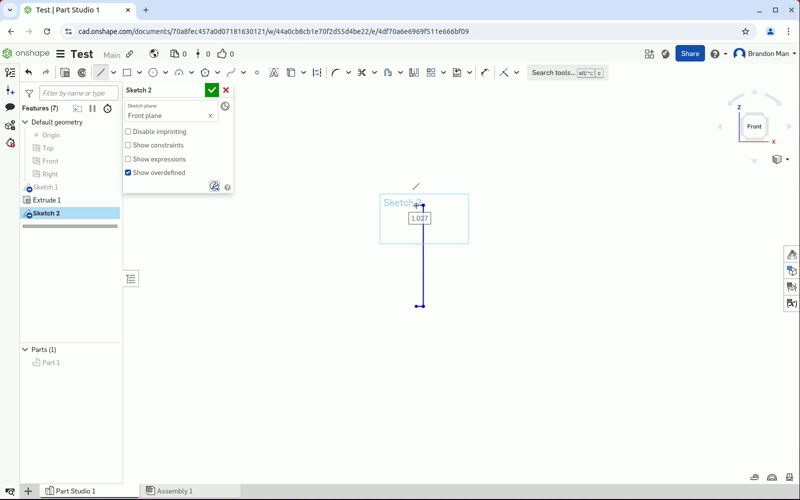
scroll(-6)
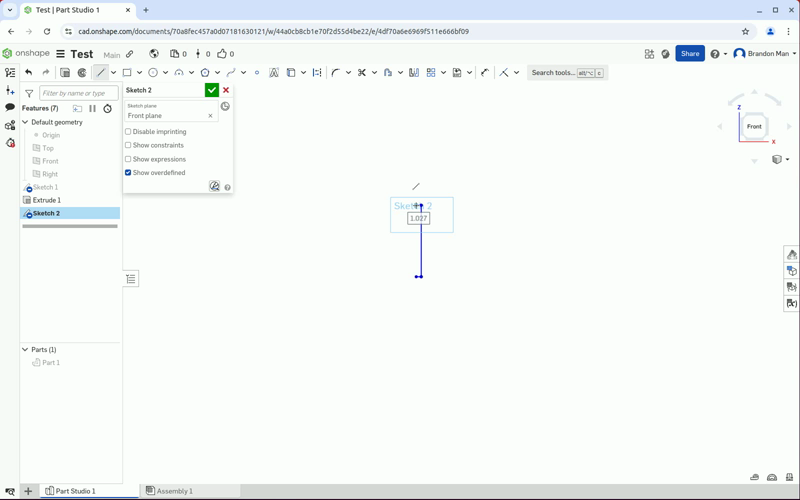
key_up(shift)
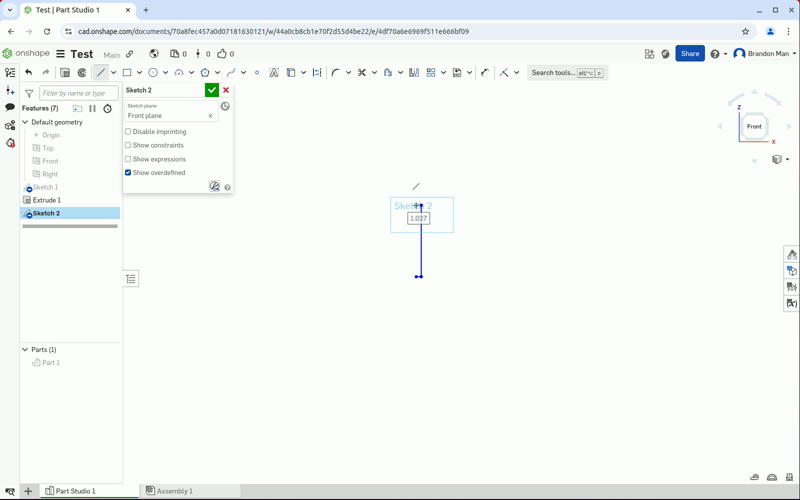
key_down(shift)
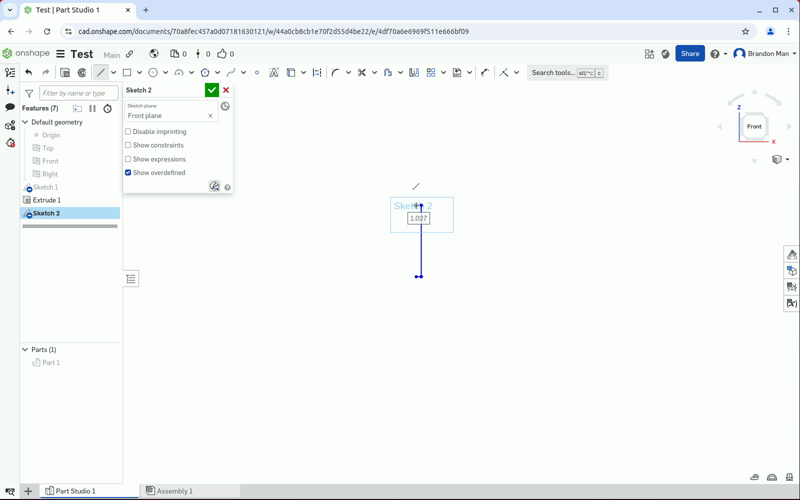
mouse_move(416, 276)
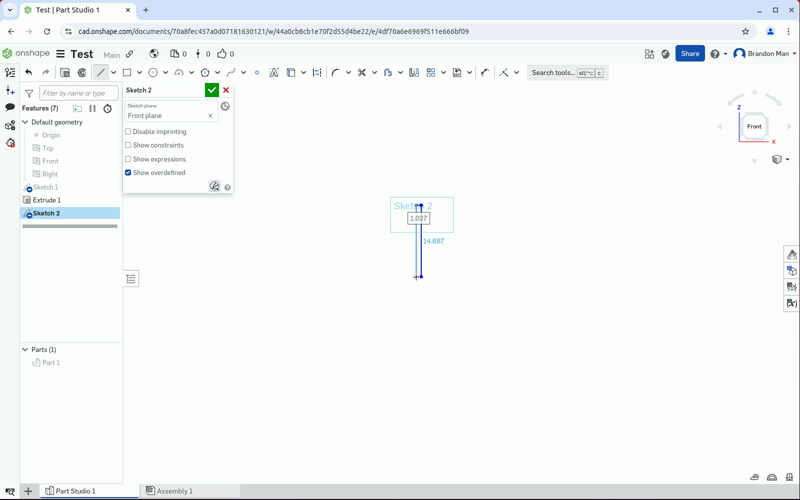
key_up(shift)
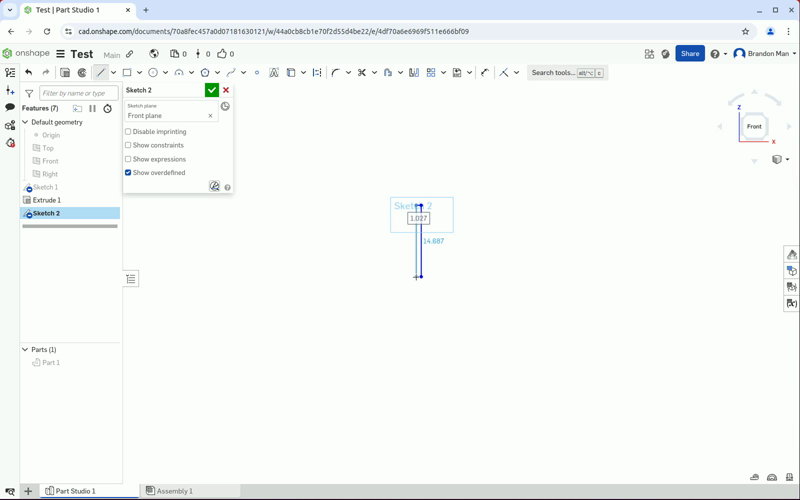
click(416, 276)
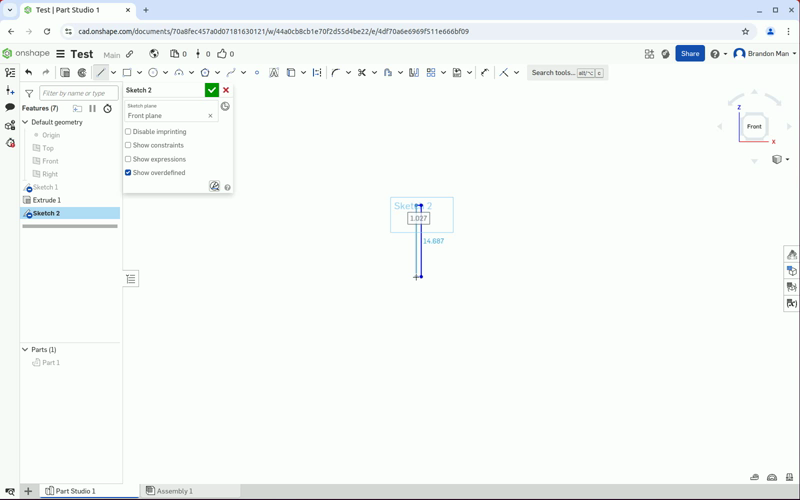
key(esc)
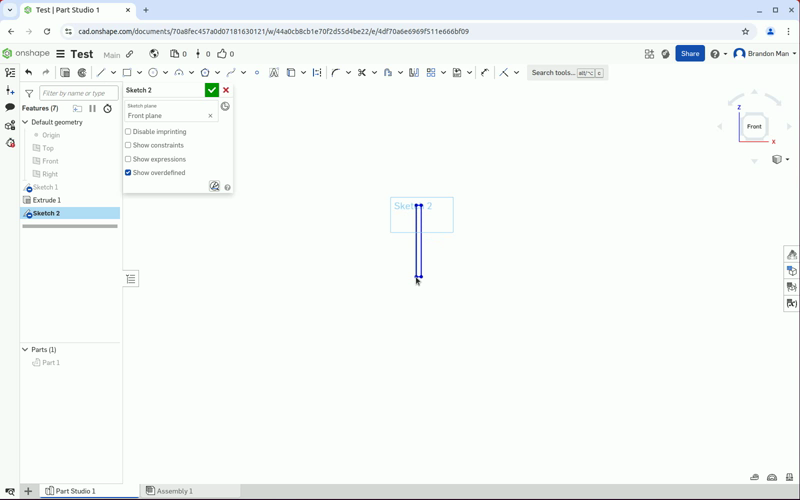
mouse_move(416, 273)
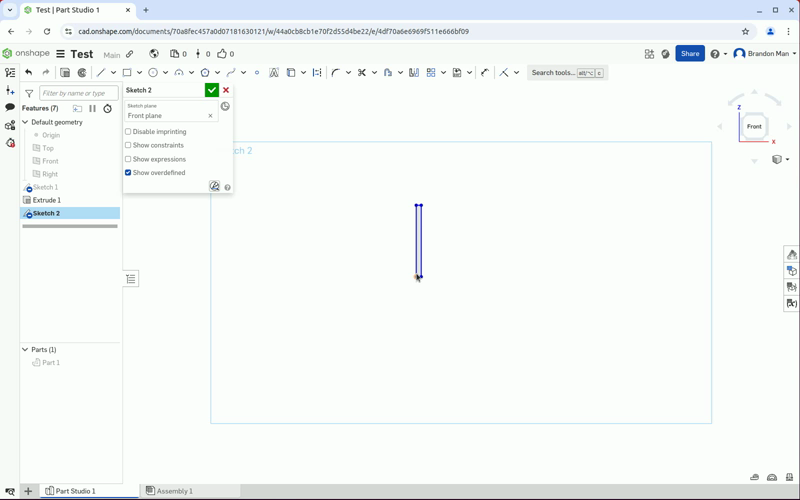
scroll(6)
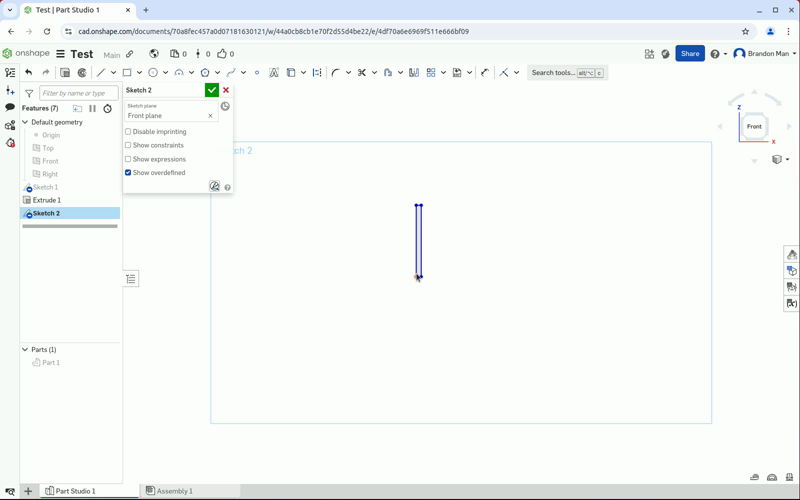
scroll(6)
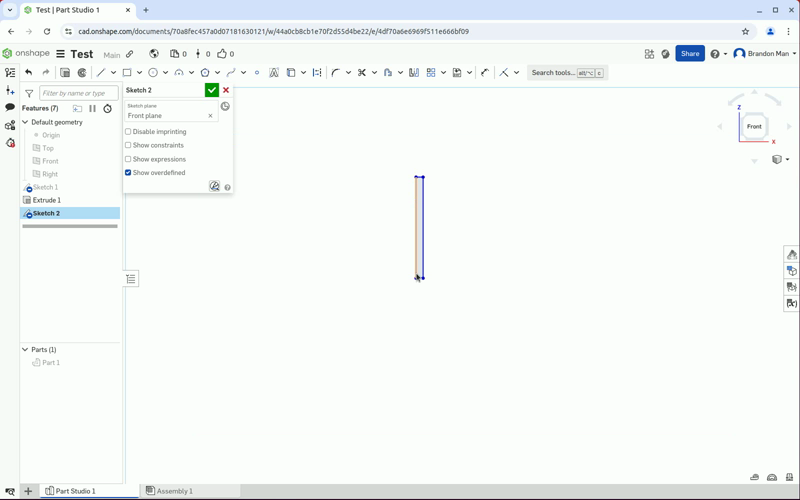
scroll(6)
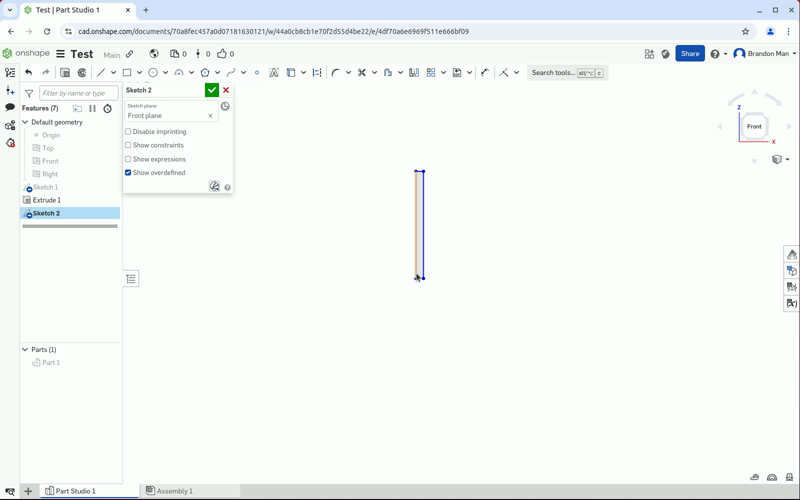
scroll(6)
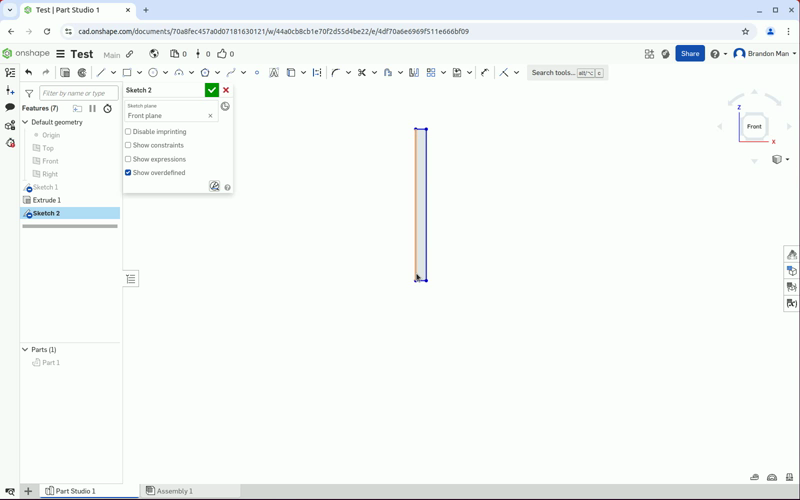
scroll(6)
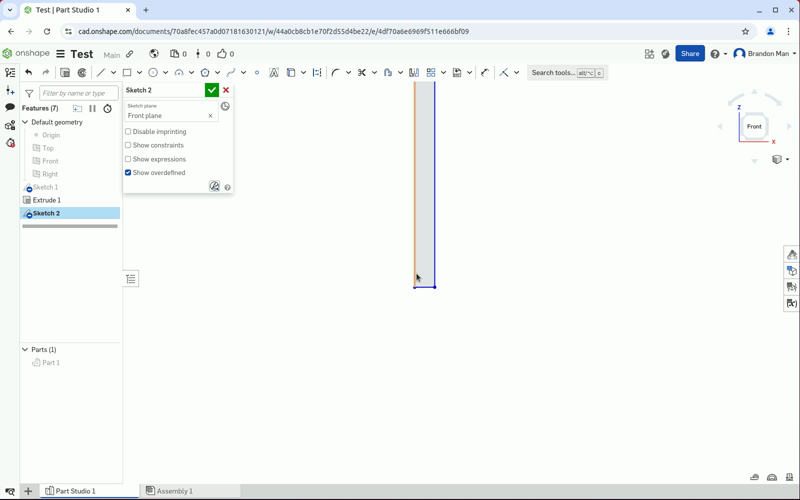
scroll(6)
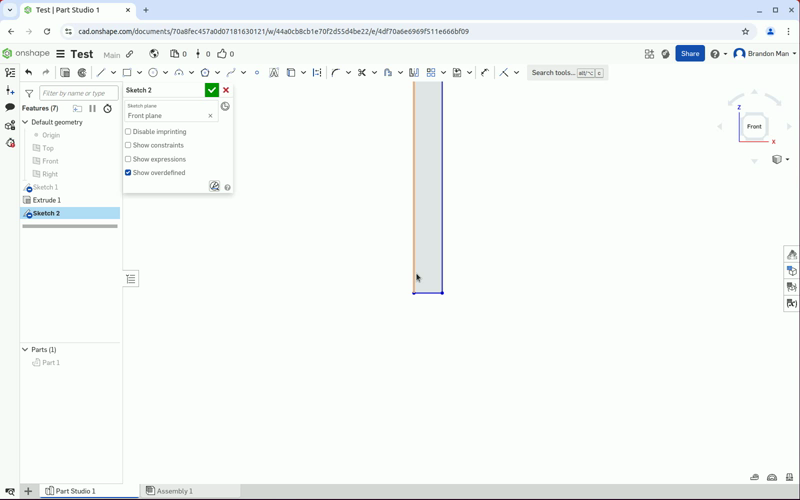
scroll(6)
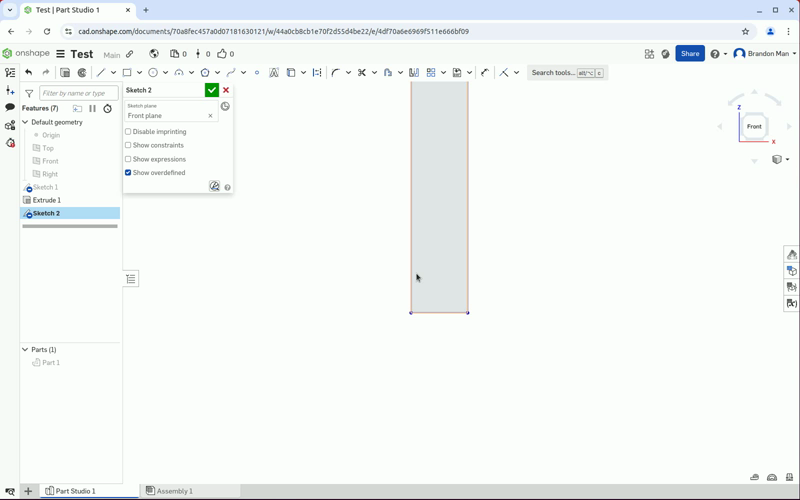
click(416, 273)
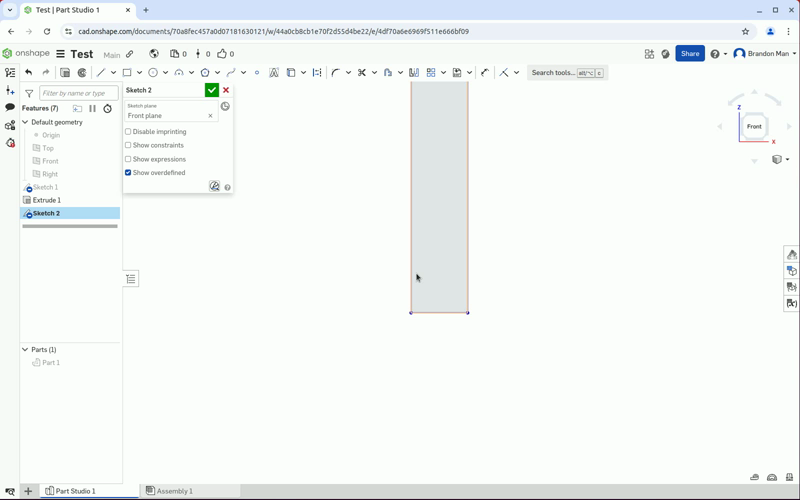
scroll(-6)
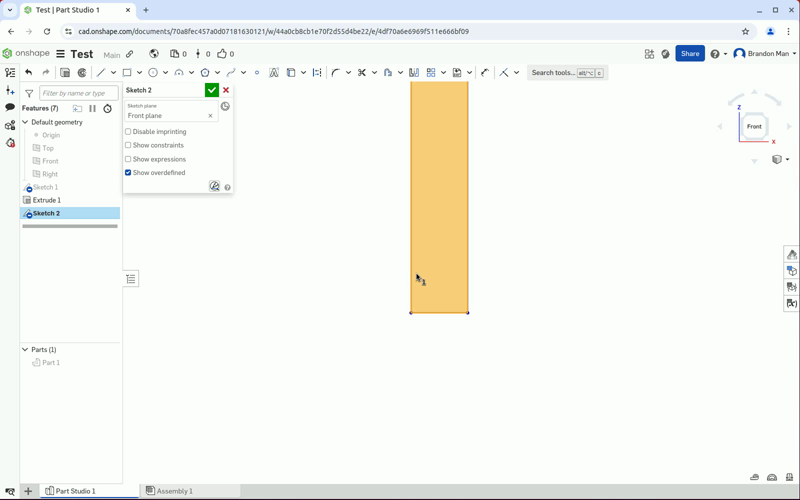
scroll(-6)
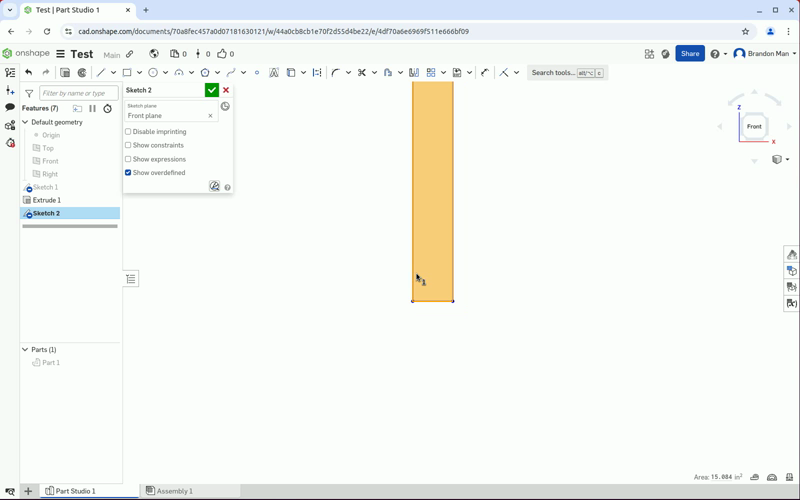
scroll(-6)
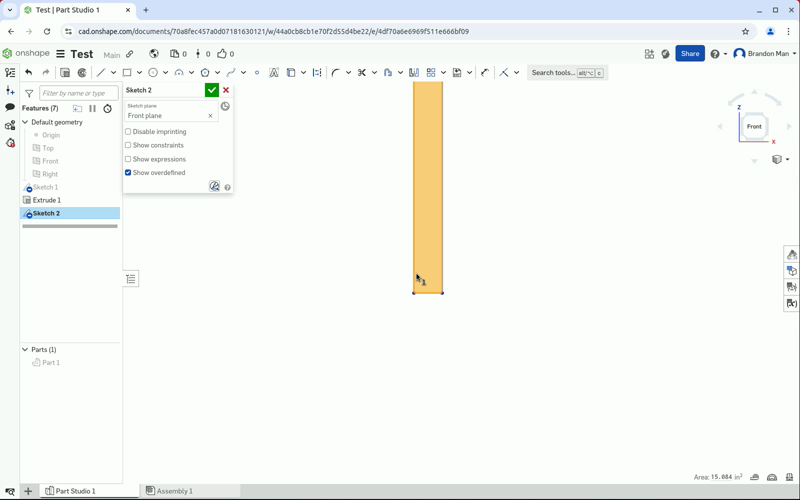
scroll(-6)
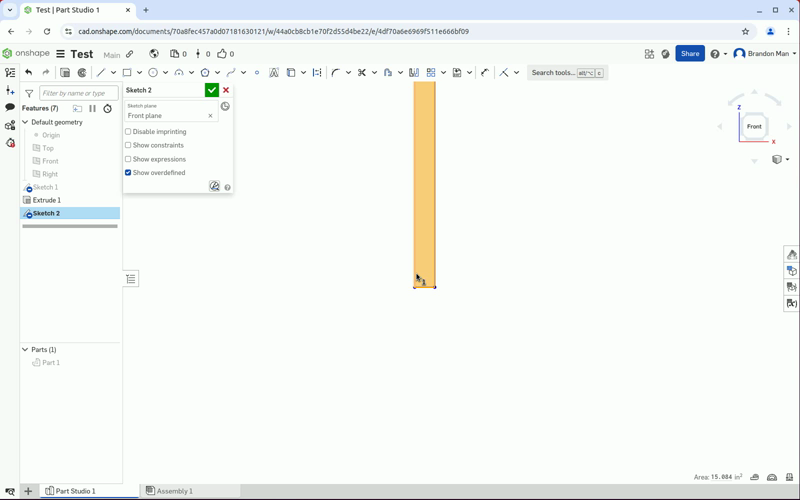
scroll(-6)
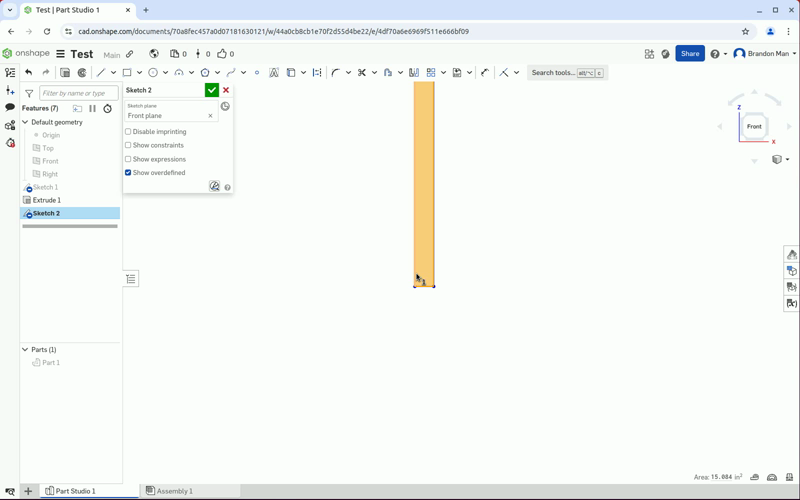
scroll(-6)
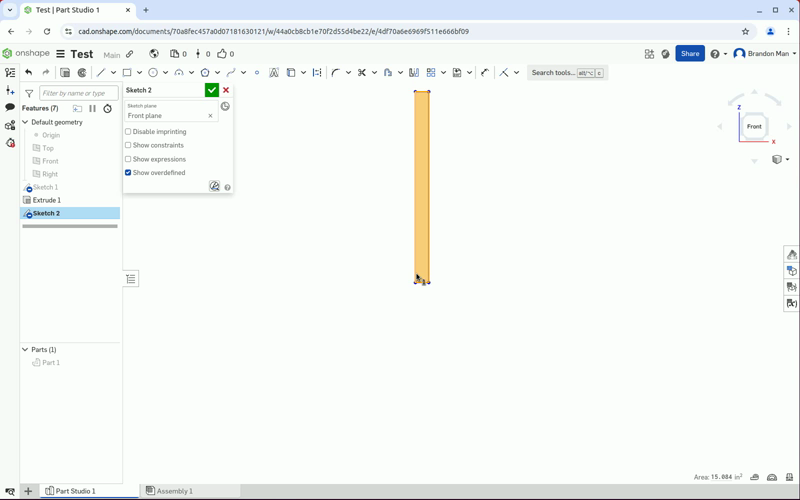
scroll(-6)
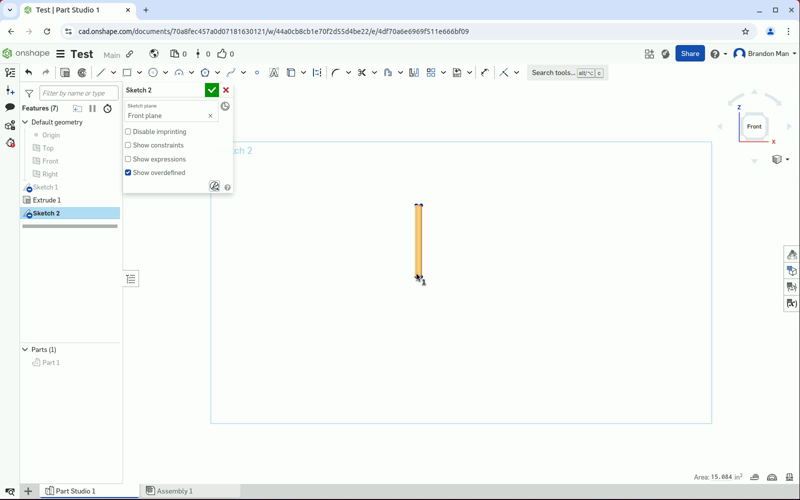
mouse_move(73, 352)
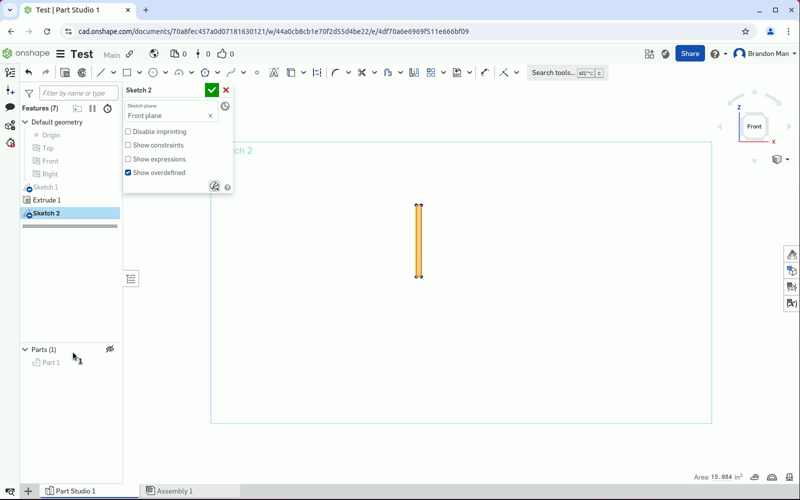
key(shift+y)
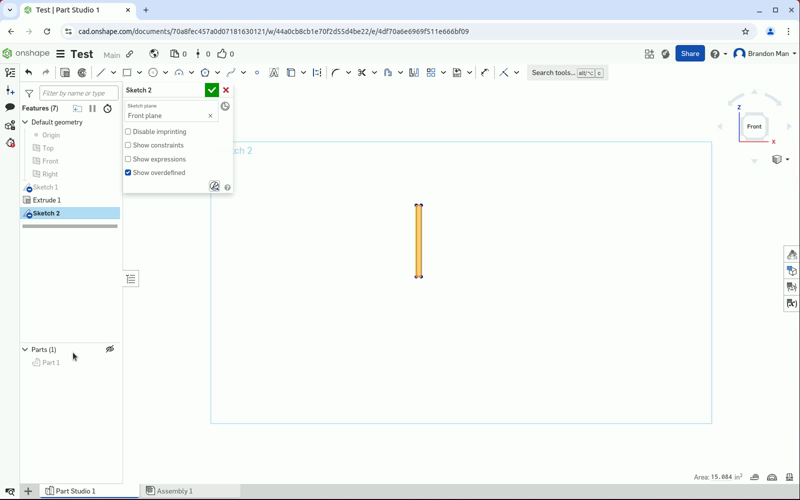
key(shift+e)
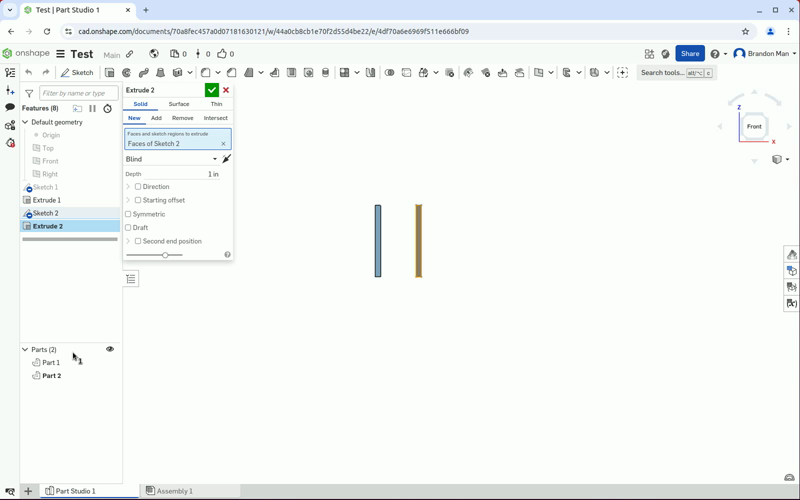
mouse_move(143, 106)
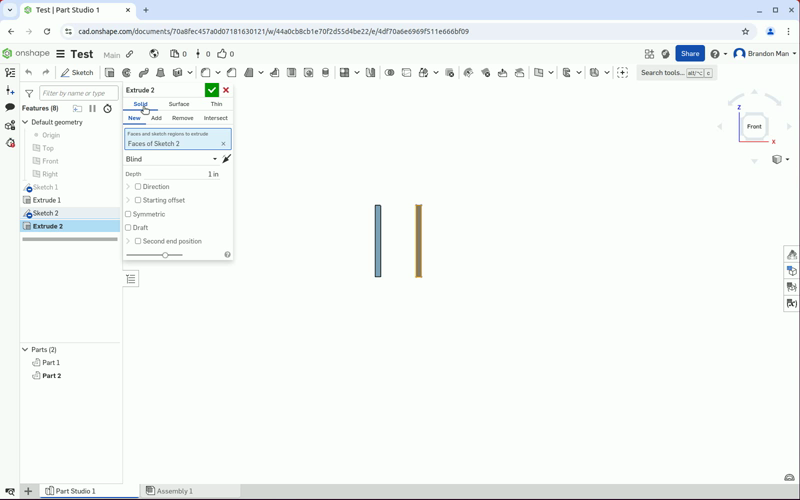
click(143, 106)
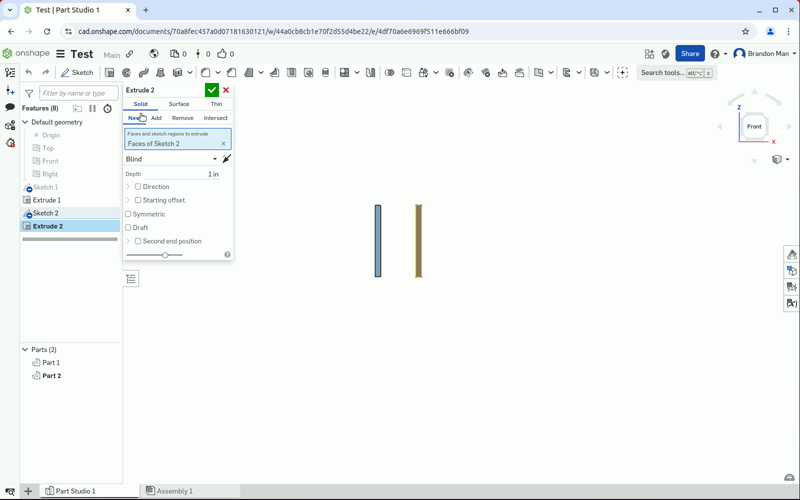
mouse_move(137, 120)
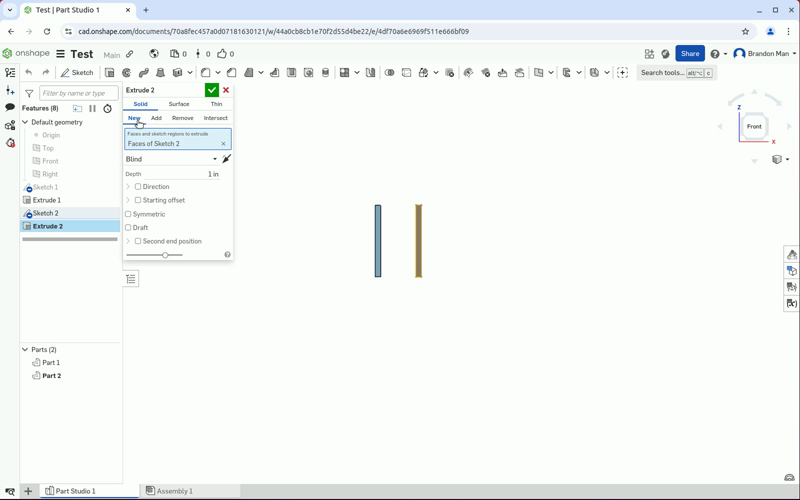
click(137, 120)
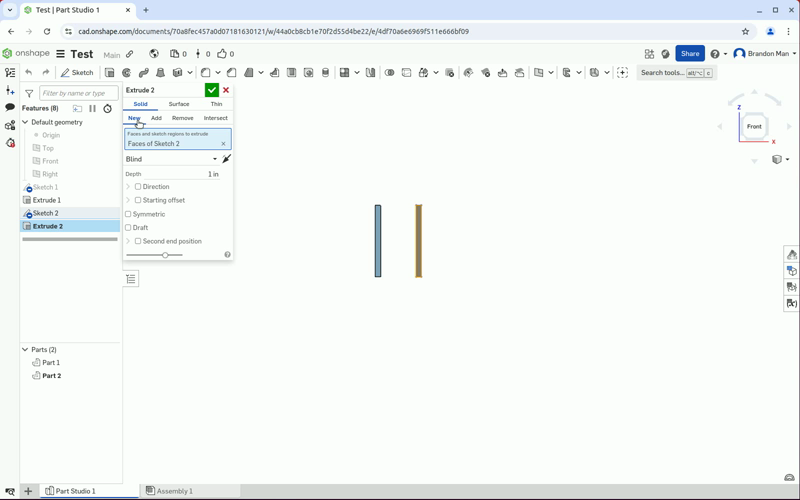
key(tab, 4)
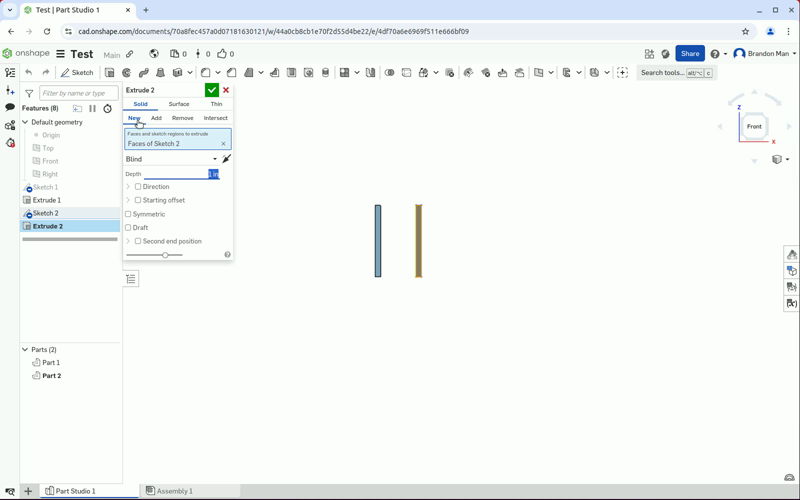
text(23.108)
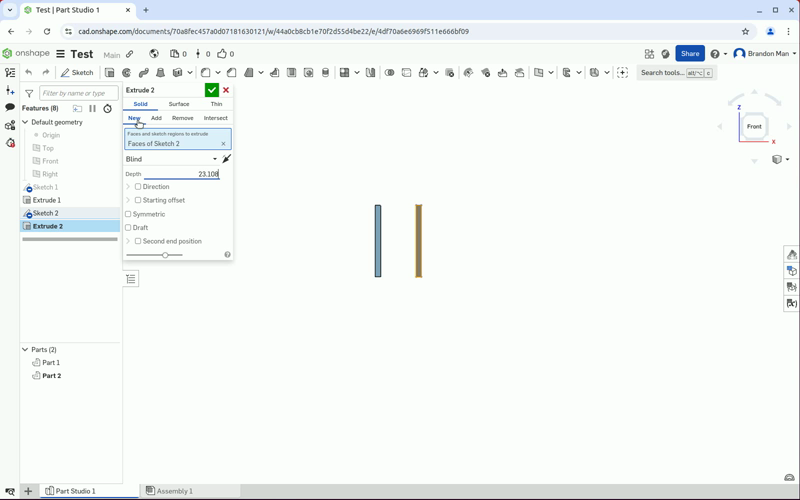
key(enter)
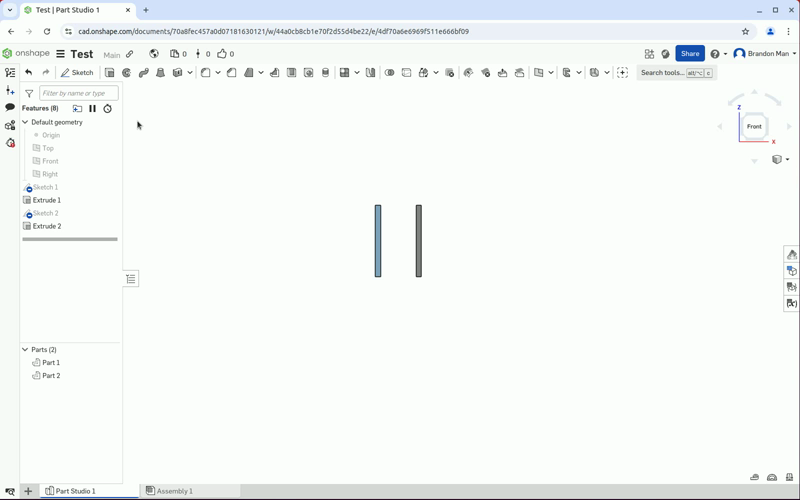
key(shift+h)
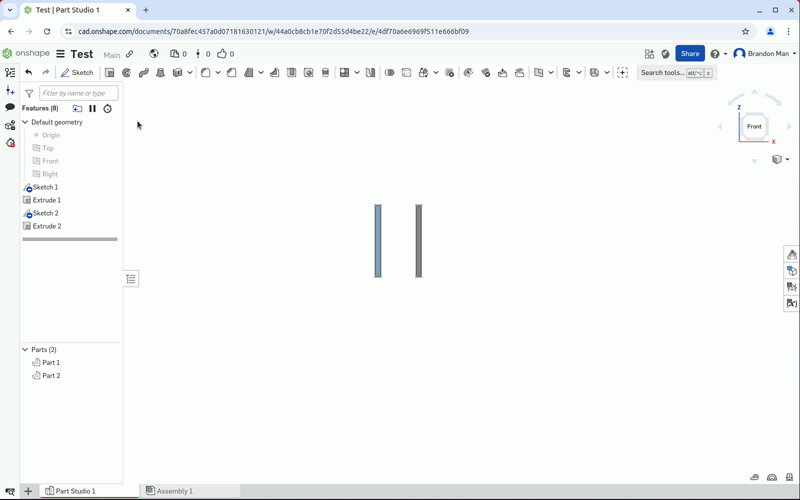
key(shift+h)
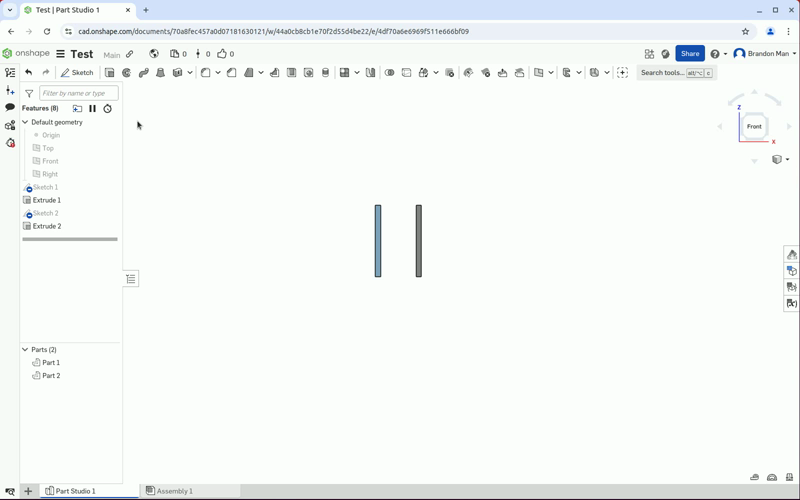
mouse_move(73, 189)
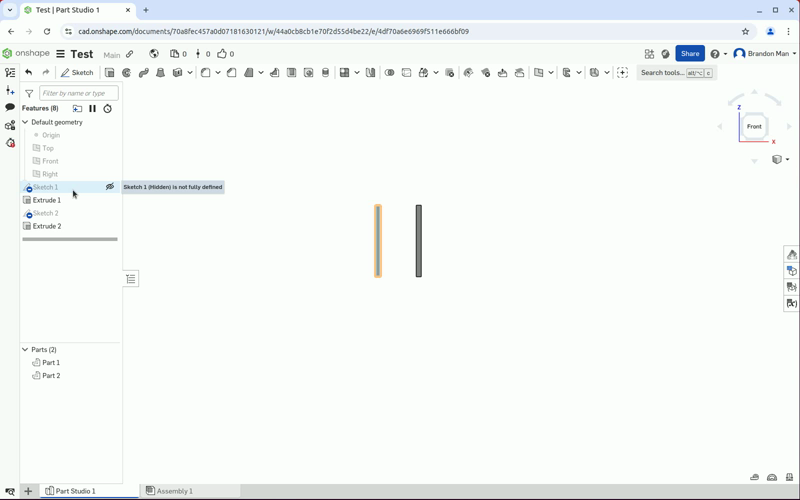
click(73, 189)
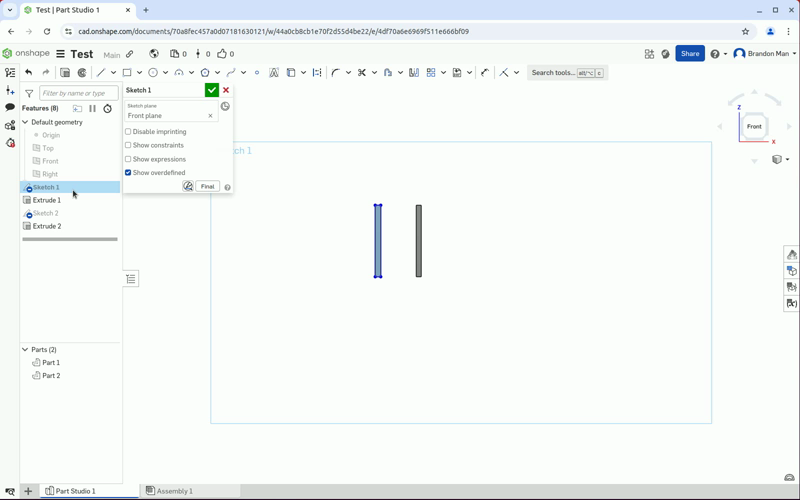
mouse_move(229, 92)
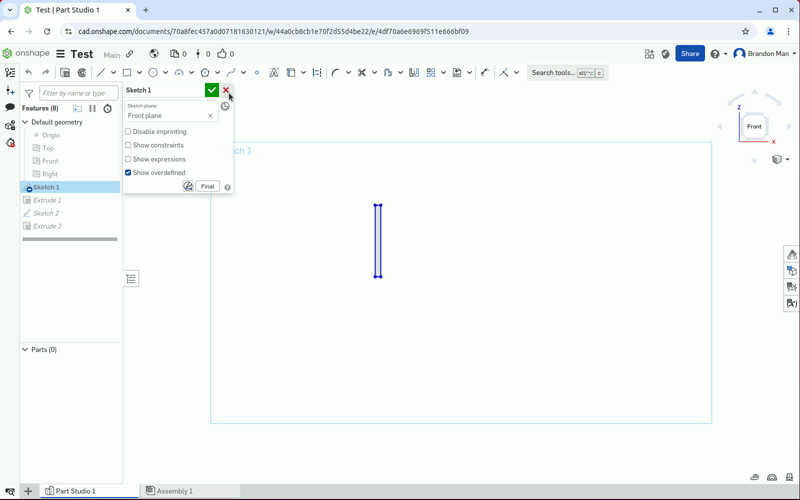
click(229, 92)
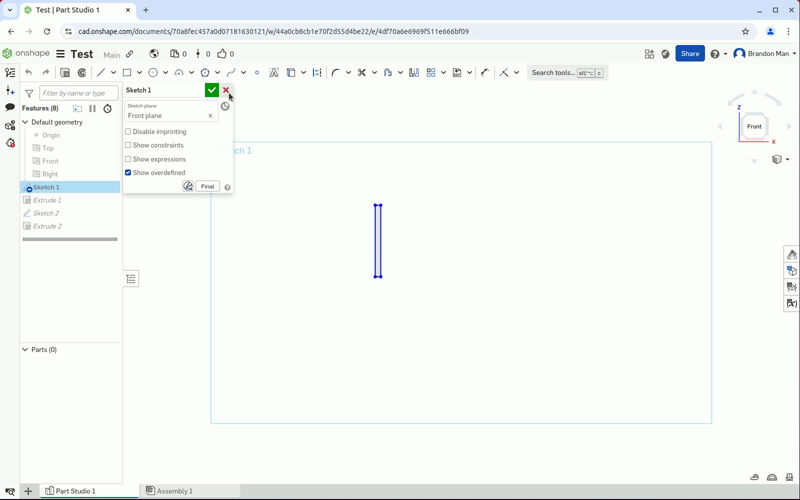
key(shift+s)
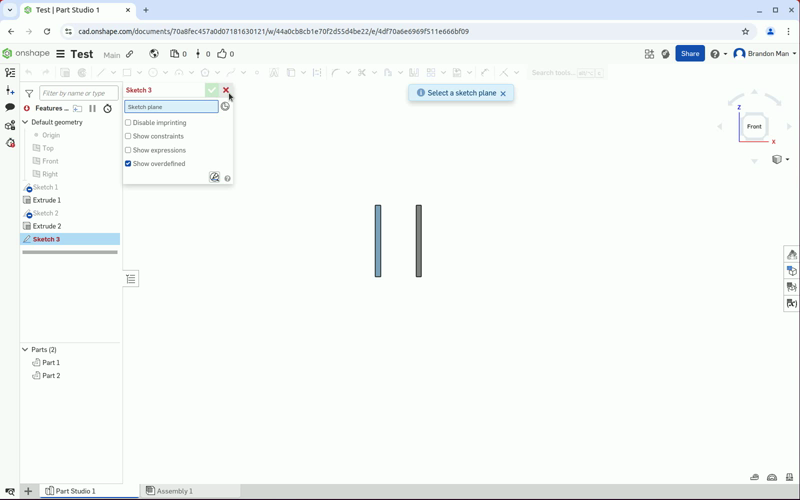
mouse_move(73, 163)
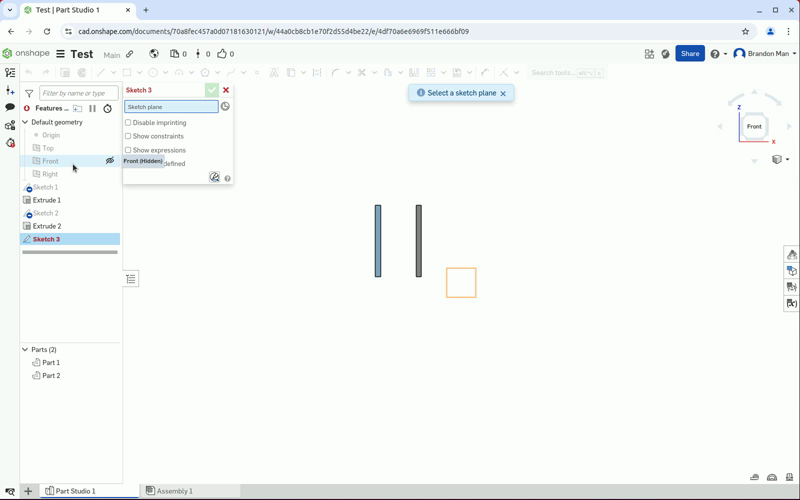
click(73, 163)
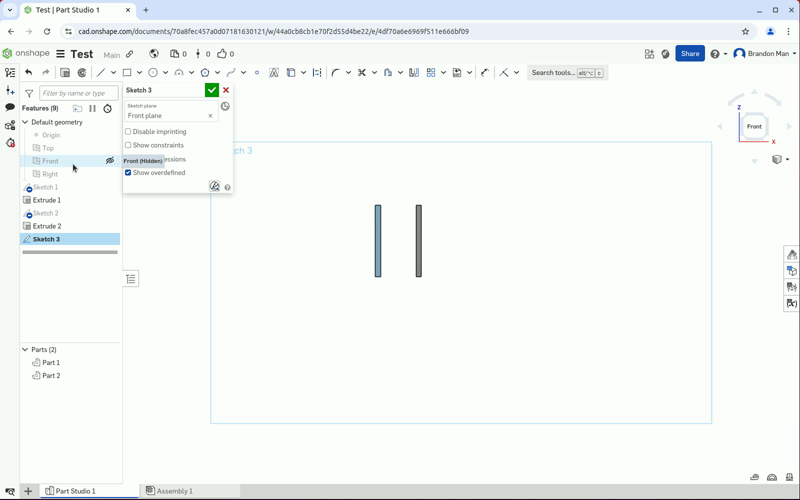
mouse_move(73, 352)
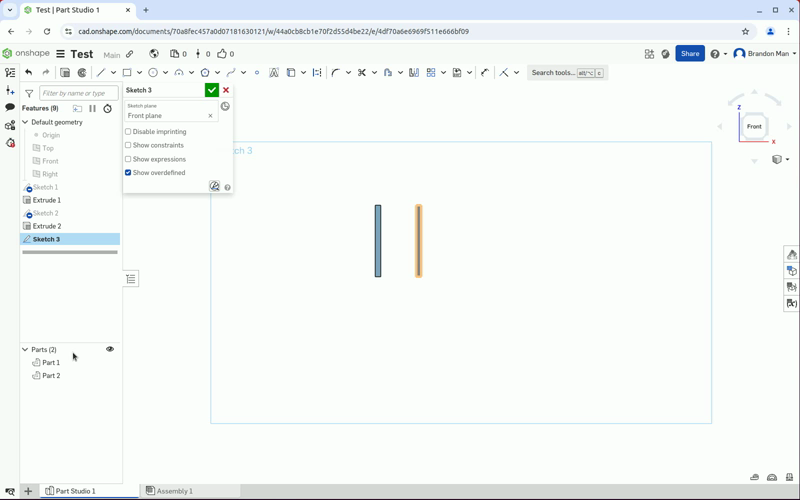
key(y)
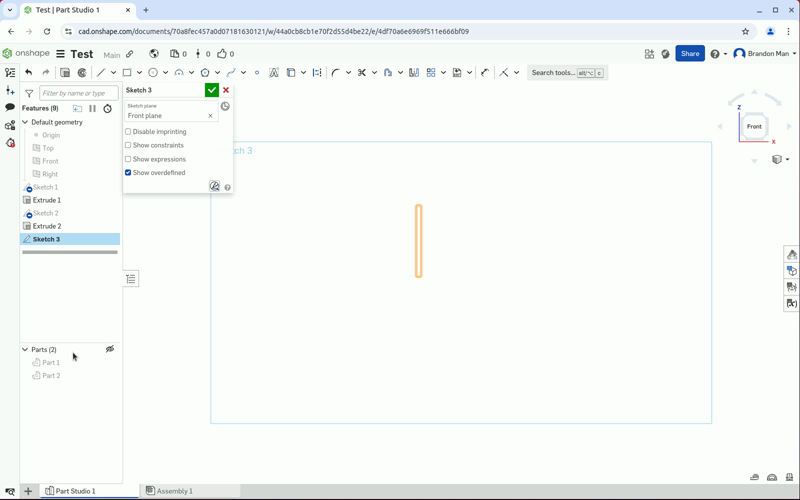
key(l)
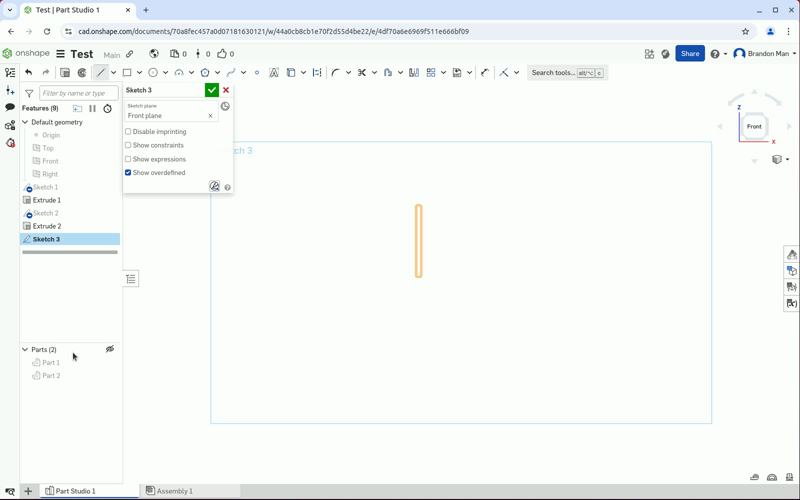
key_down(shift)
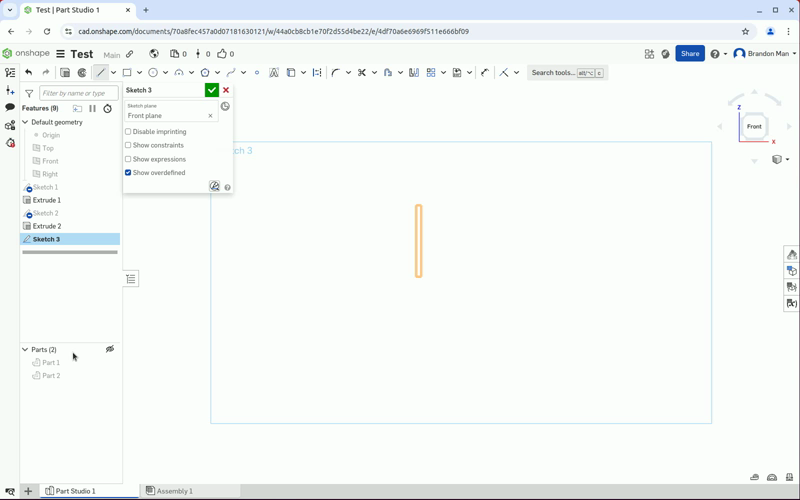
mouse_move(458, 276)
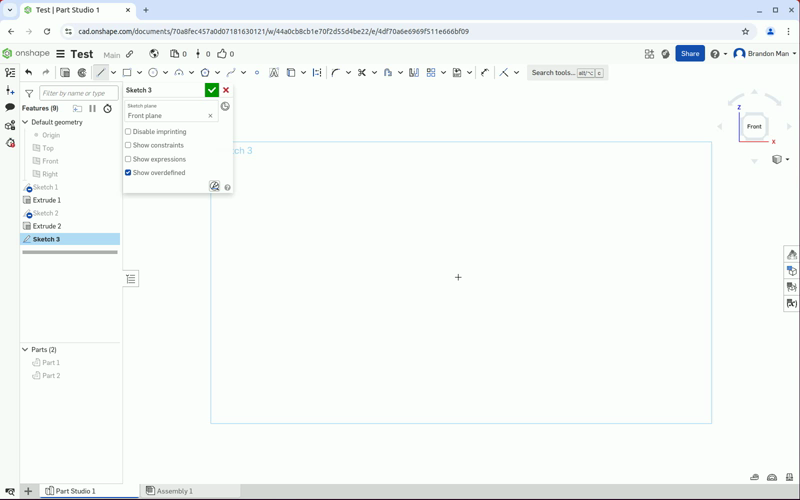
click(458, 276)
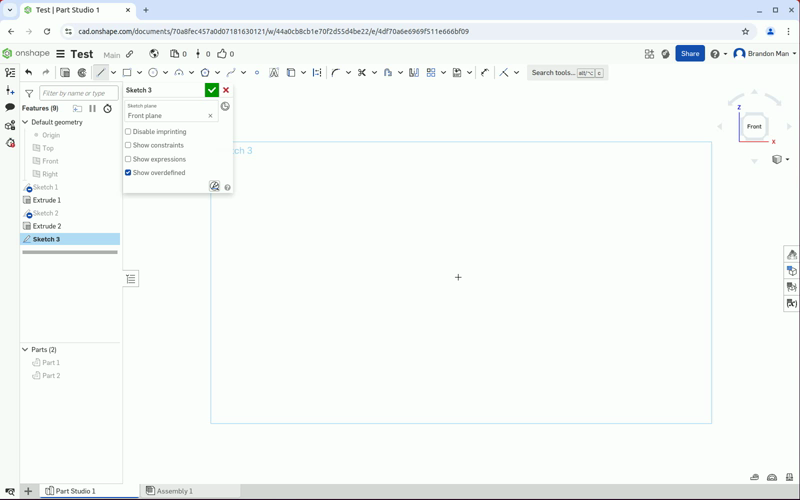
key_up(shift)
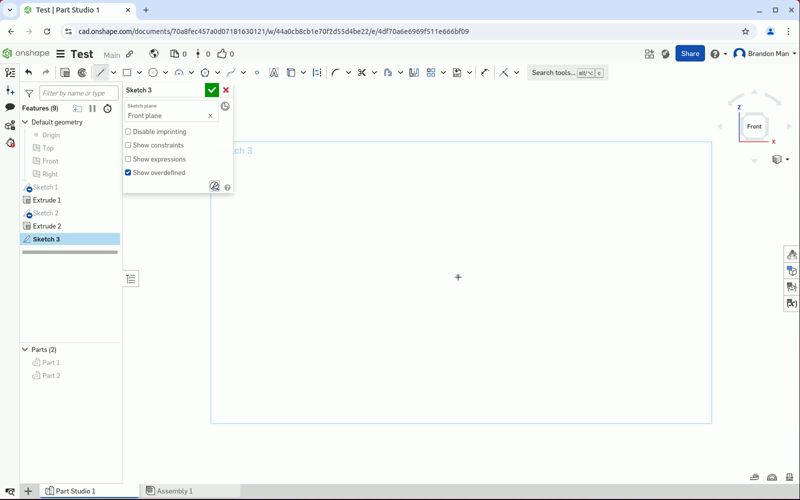
key_down(shift)
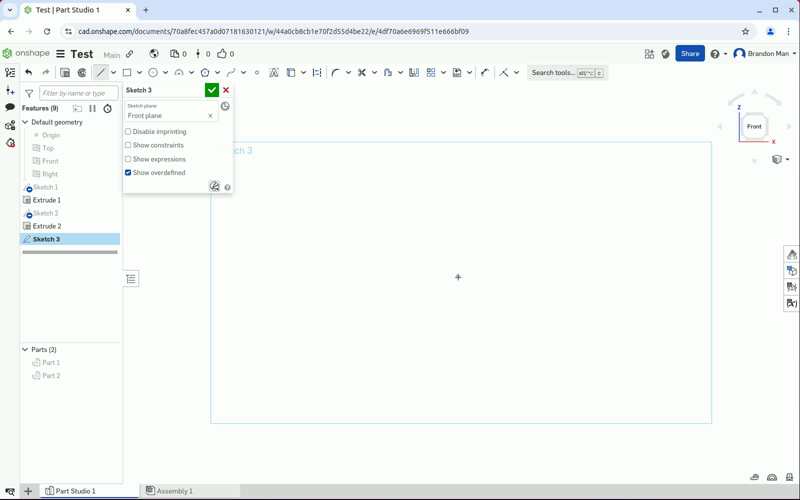
mouse_move(488, 276)
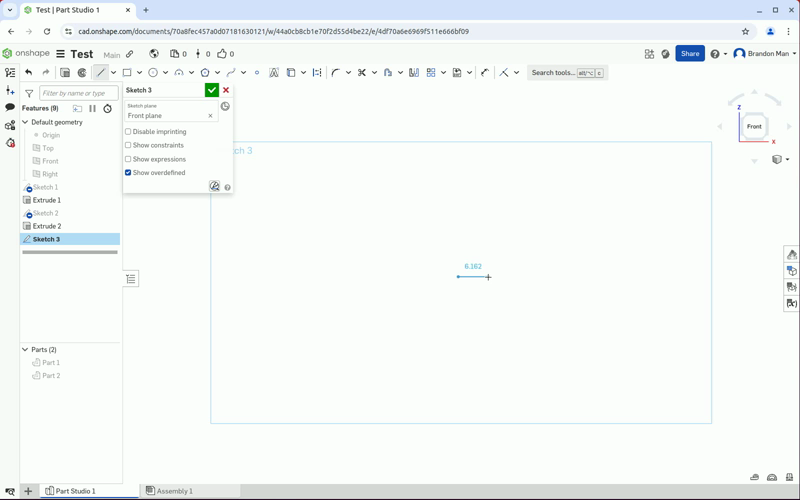
mouse_move(463, 276)
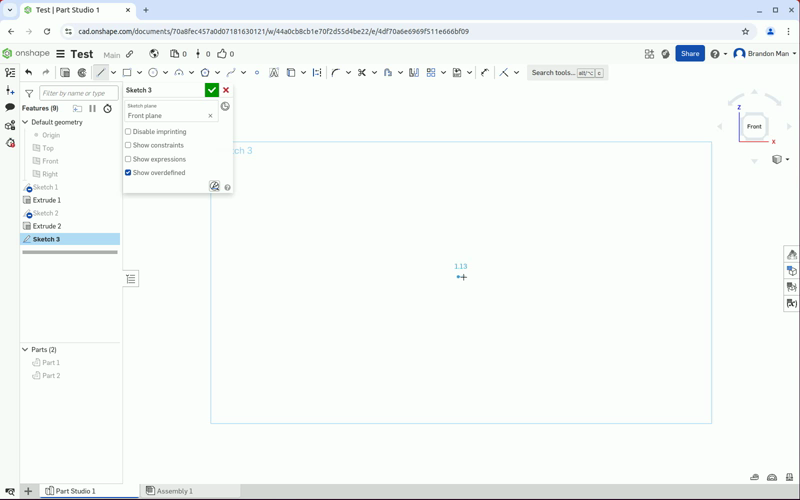
scroll(6)
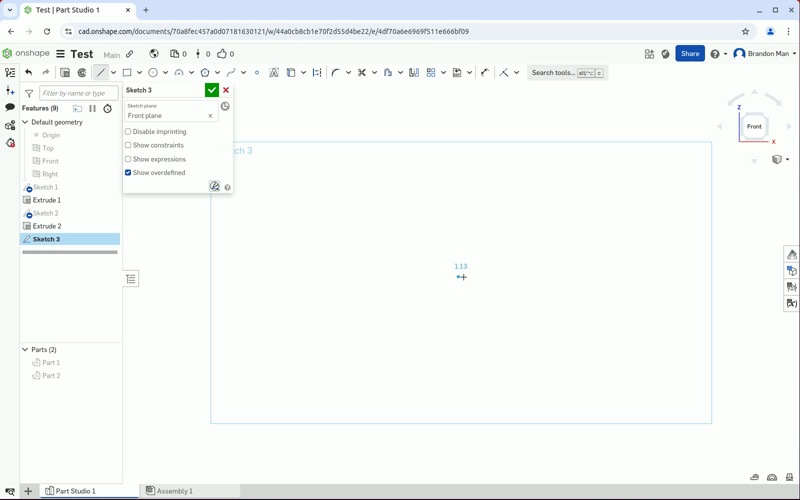
scroll(6)
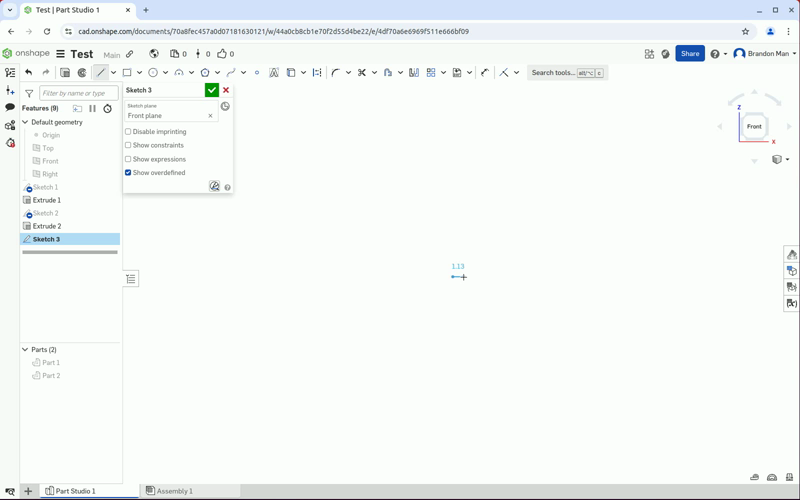
scroll(6)
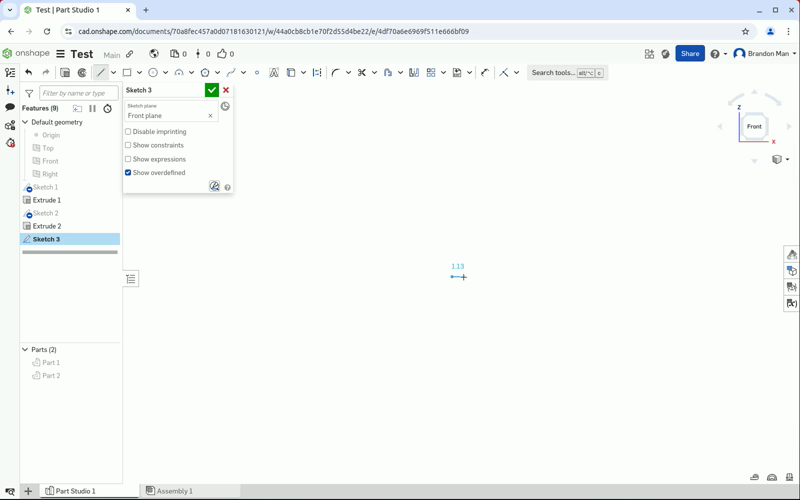
scroll(6)
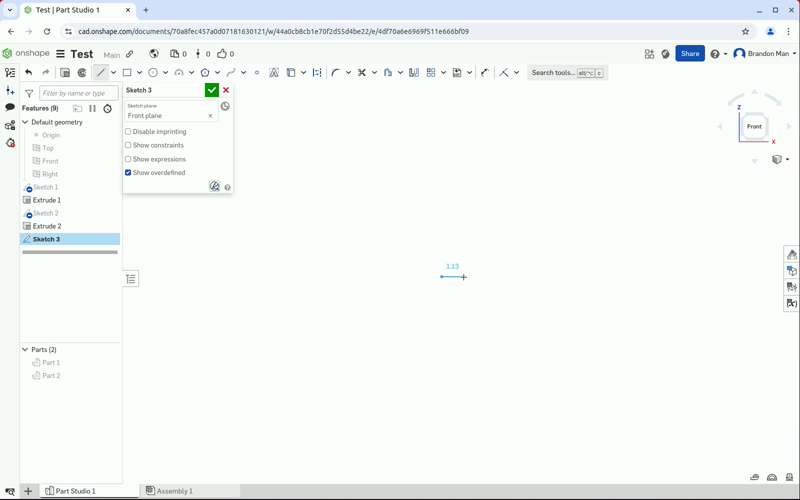
scroll(6)
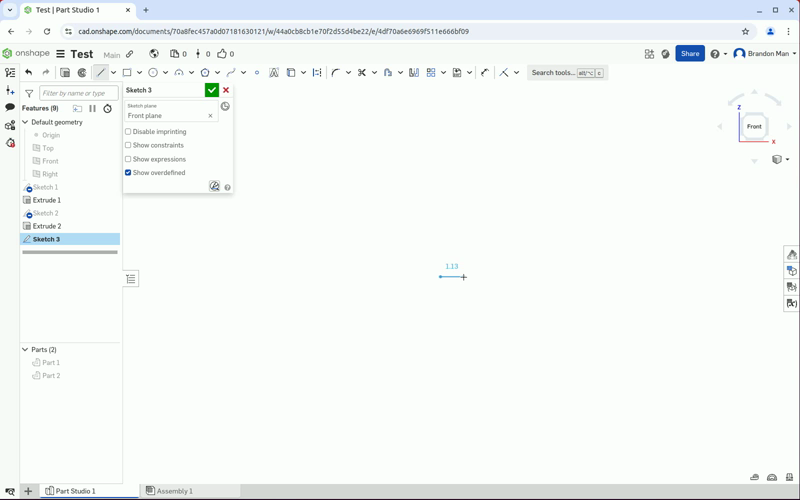
scroll(6)
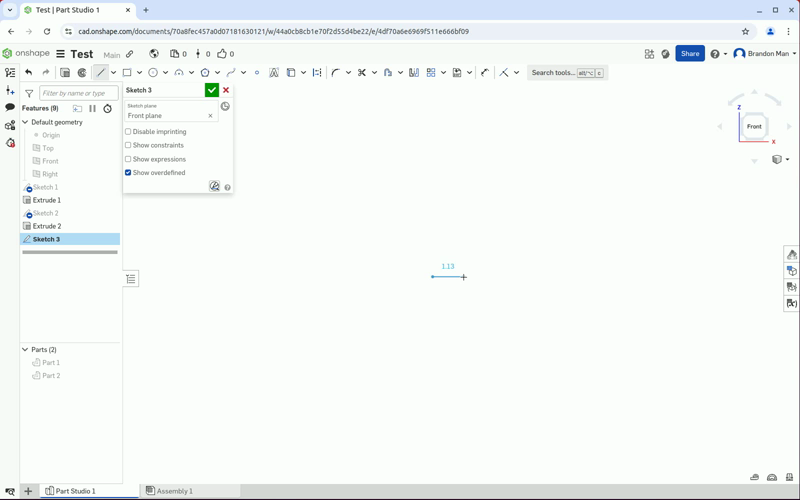
scroll(6)
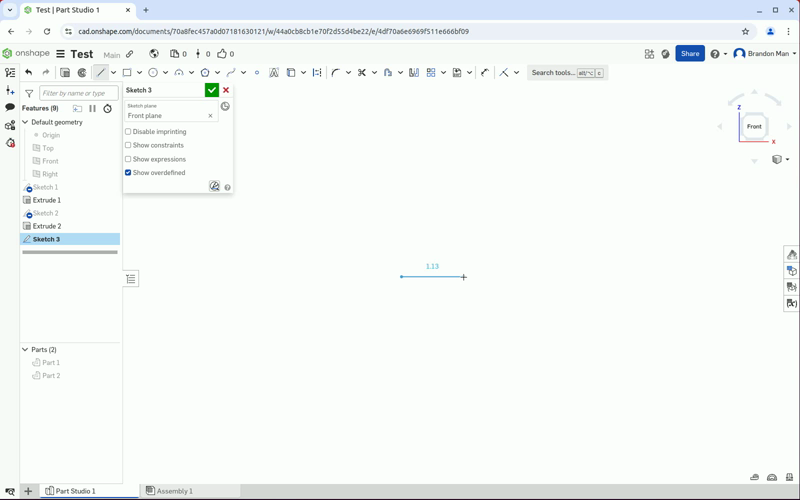
click(463, 276)
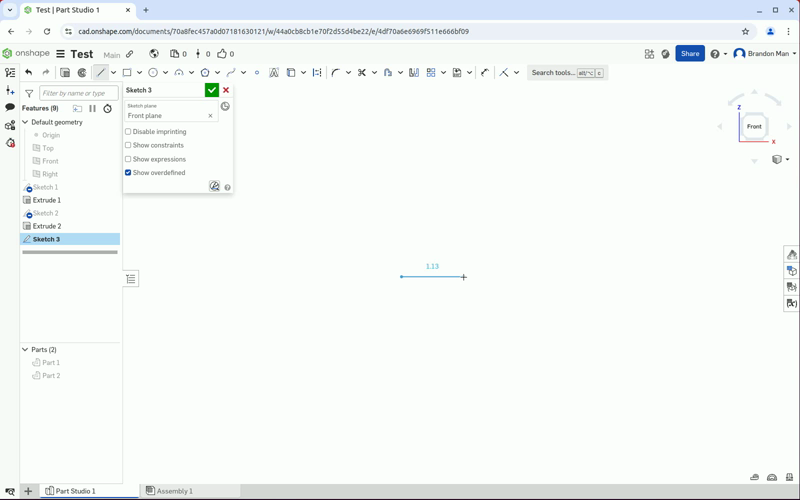
scroll(-6)
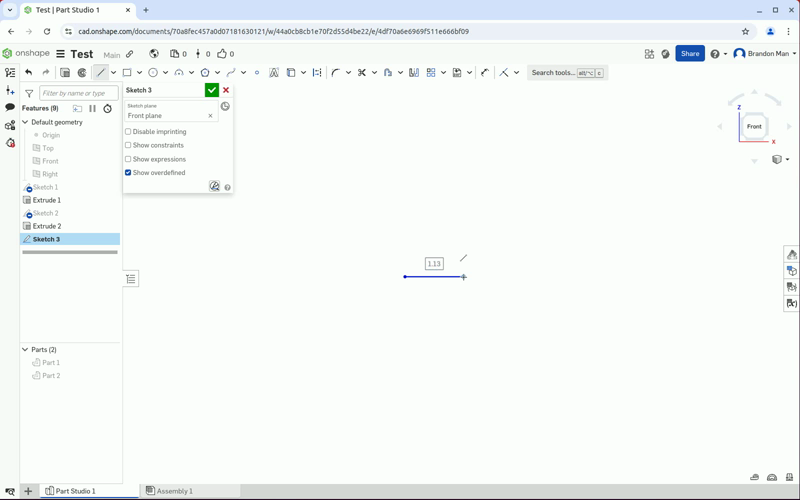
scroll(-6)
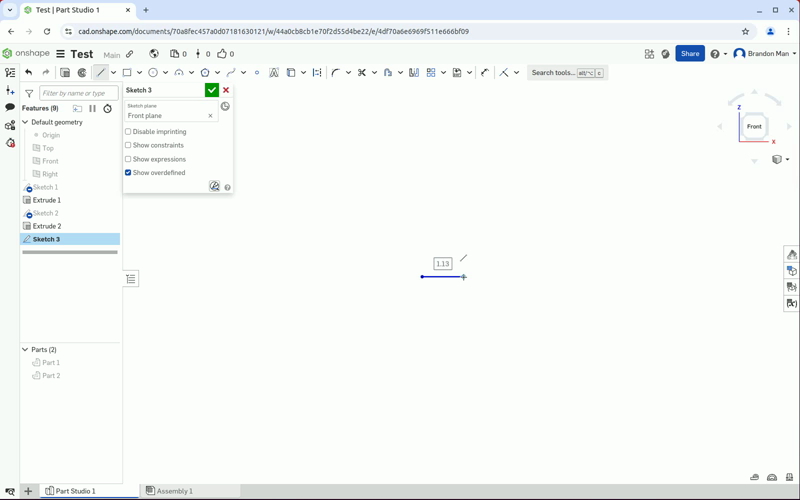
scroll(-6)
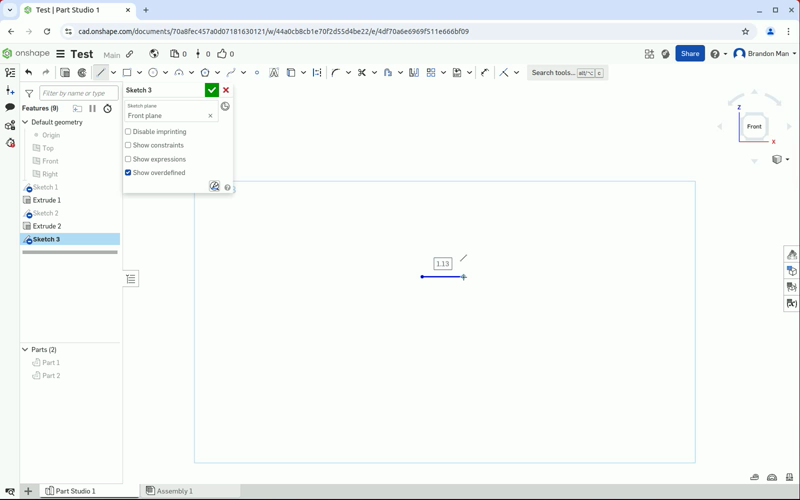
scroll(-6)
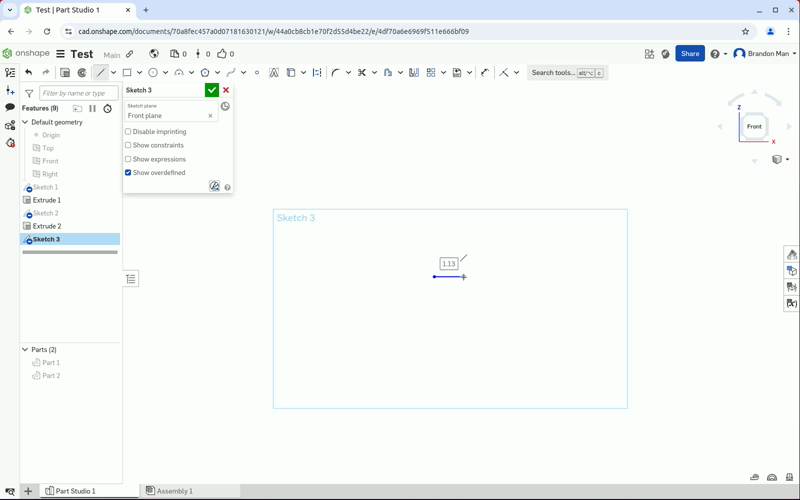
scroll(-6)
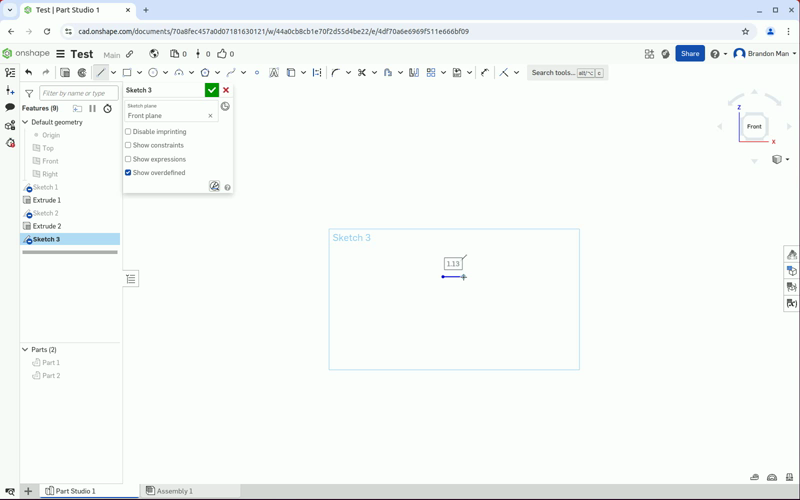
scroll(-6)
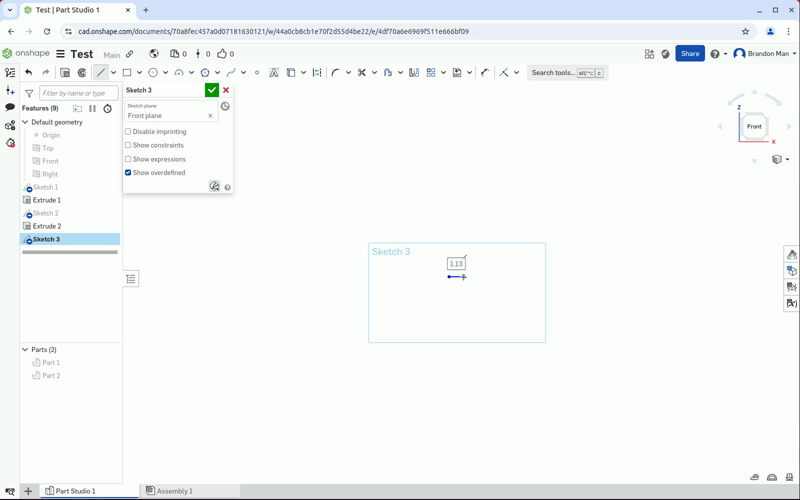
scroll(-6)
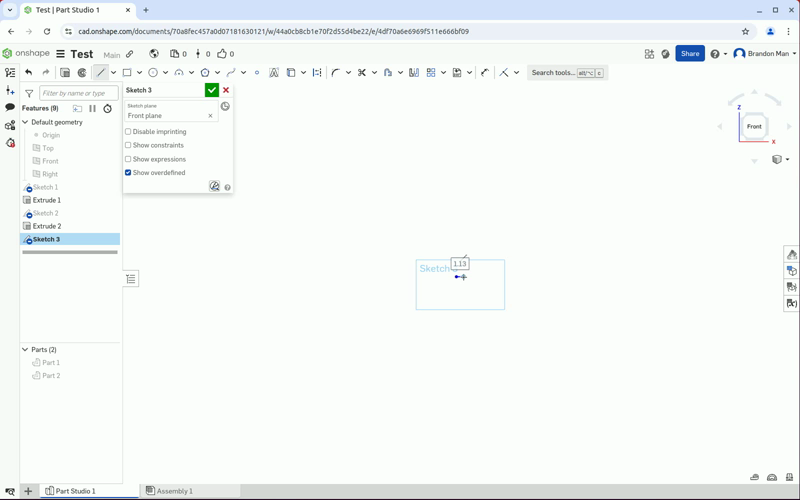
key_up(shift)
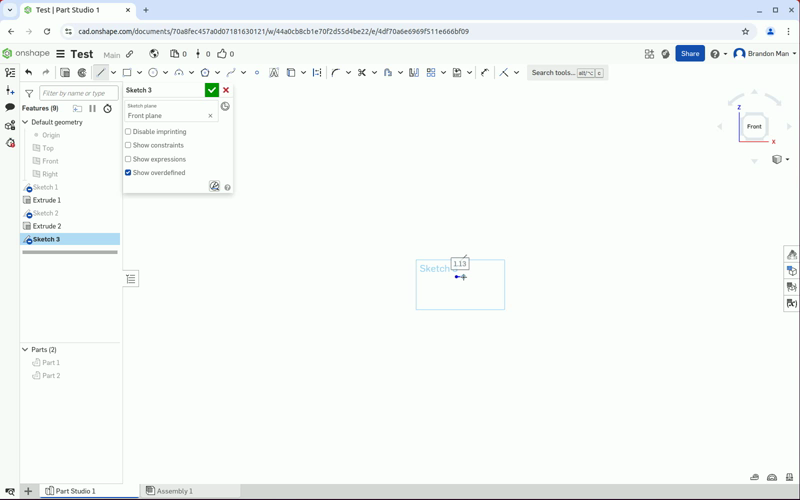
key_down(shift)
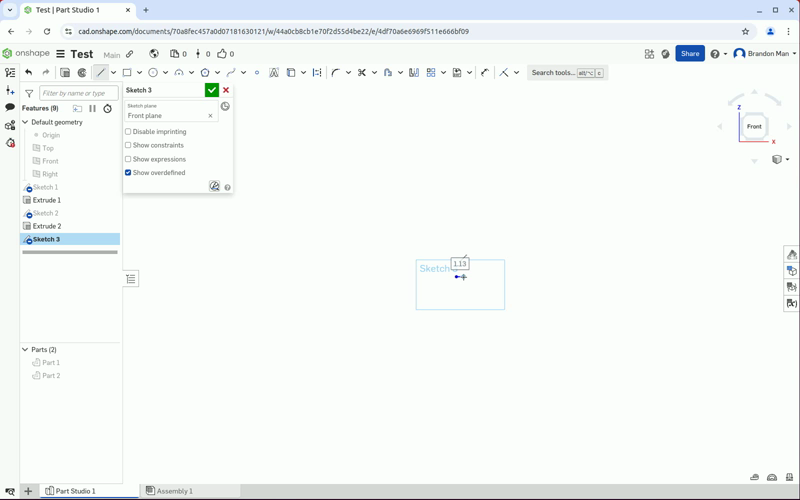
mouse_move(463, 205)
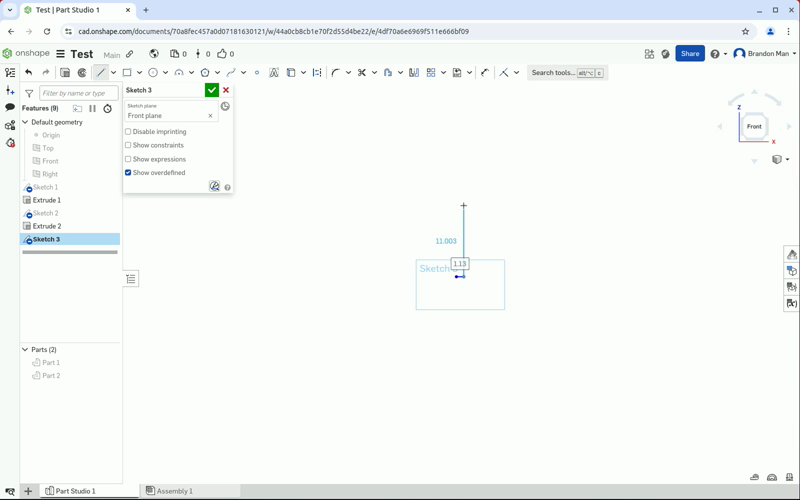
click(463, 205)
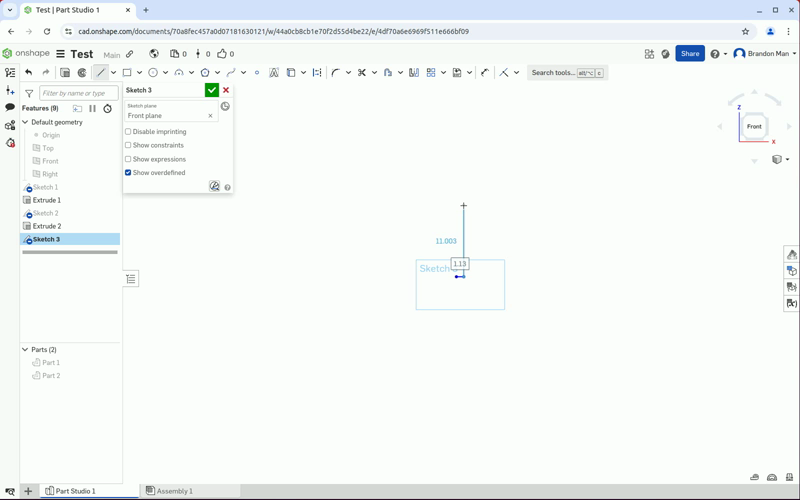
key_up(shift)
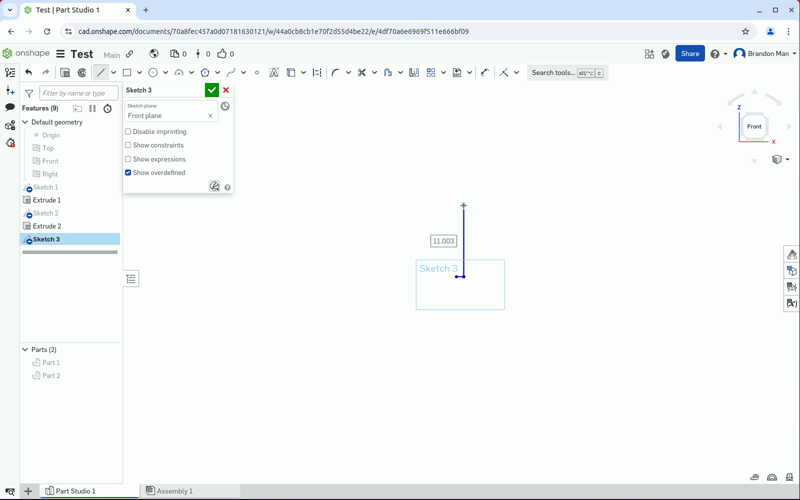
key_down(shift)
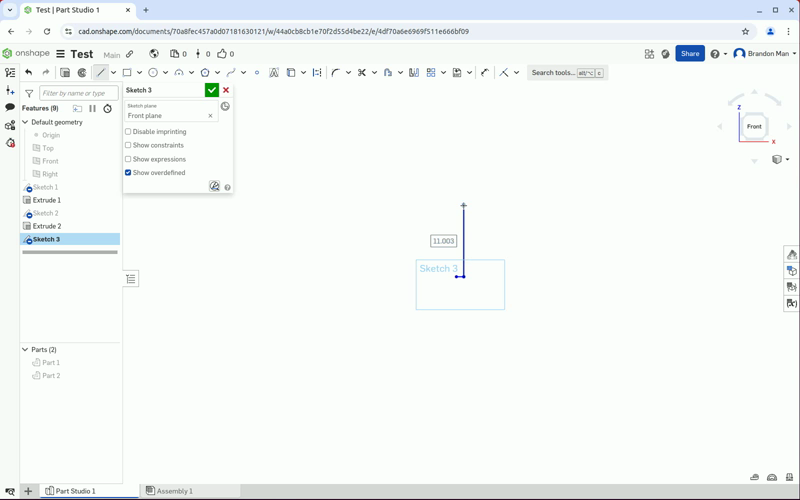
mouse_move(493, 205)
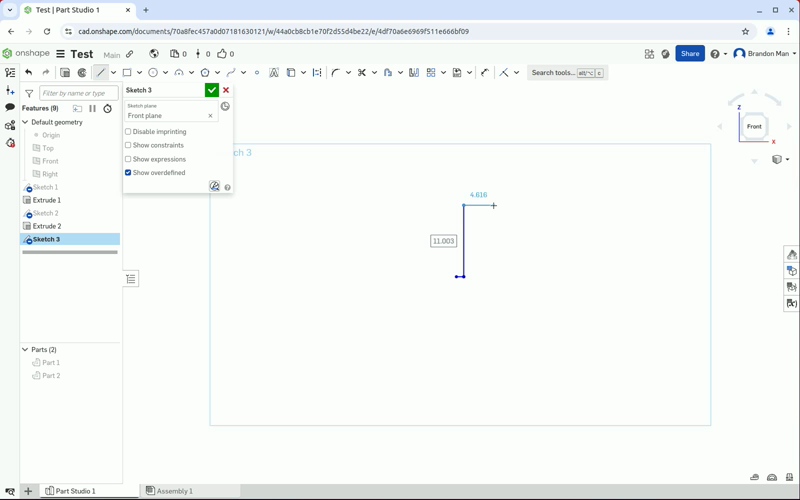
mouse_move(458, 205)
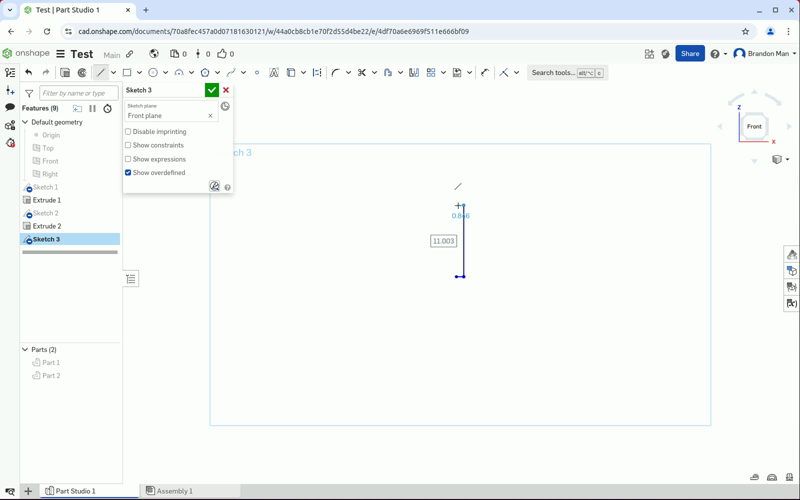
scroll(6)
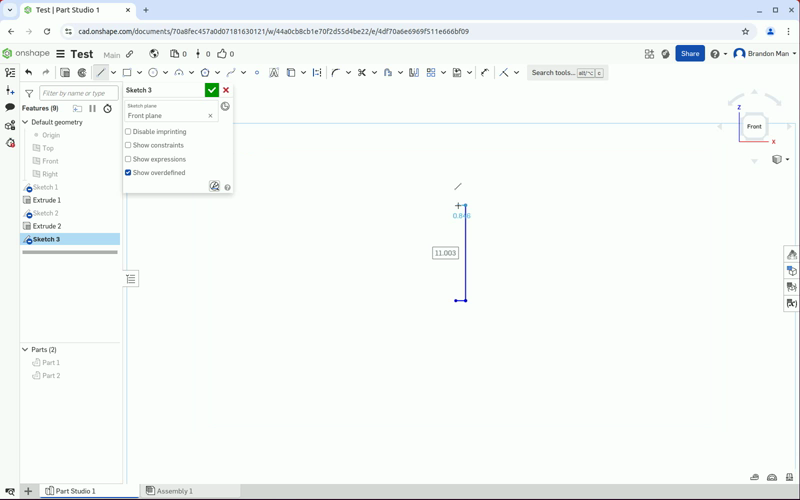
scroll(6)
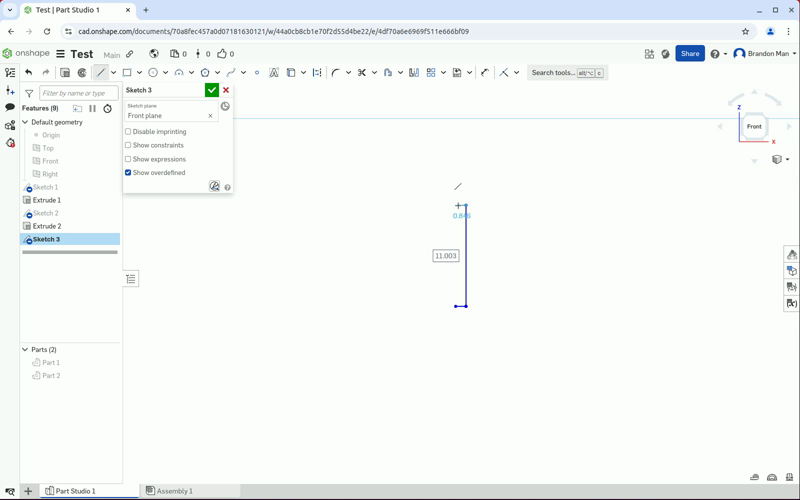
scroll(6)
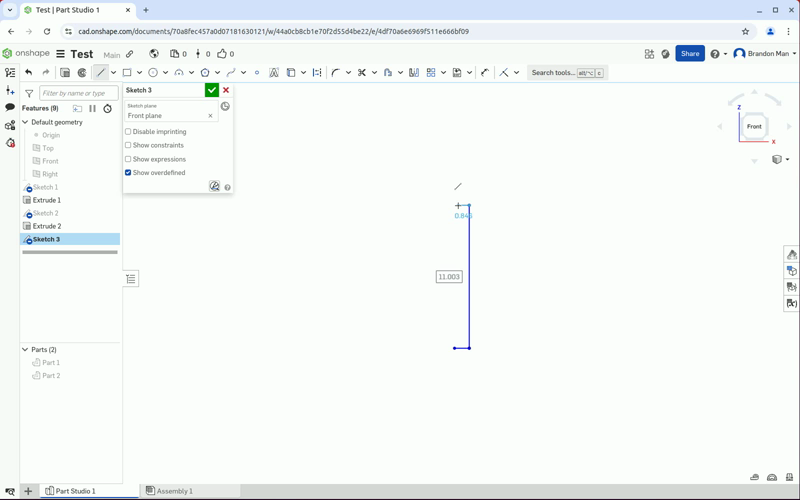
scroll(6)
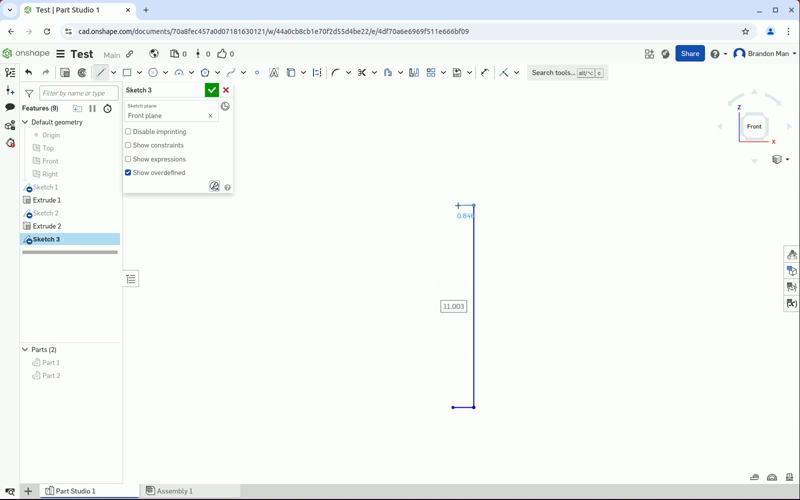
scroll(6)
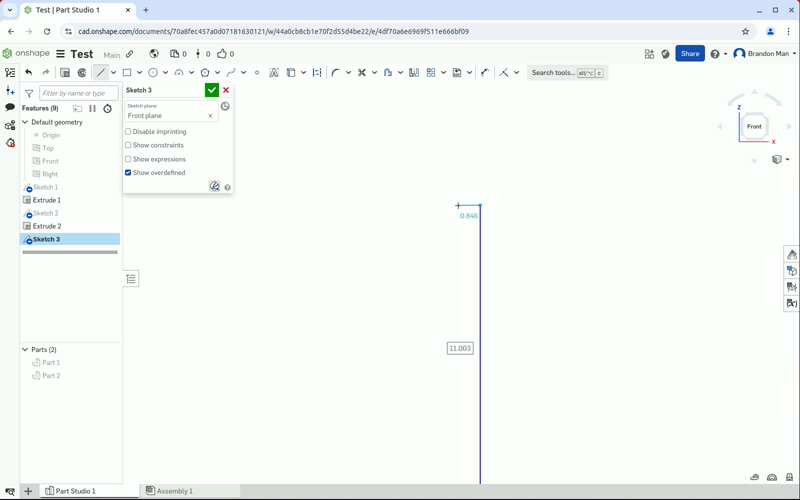
scroll(6)
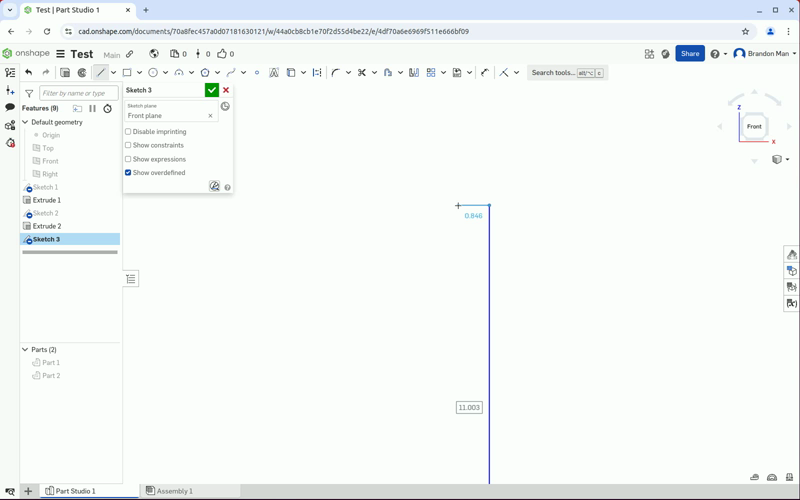
scroll(6)
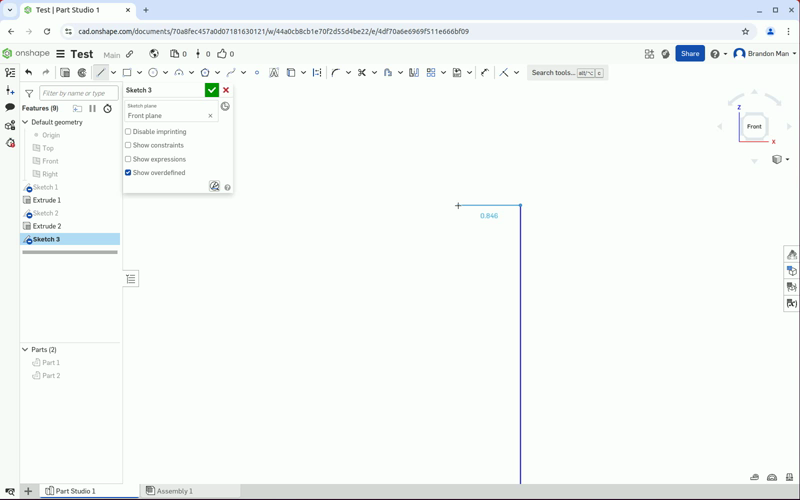
click(458, 205)
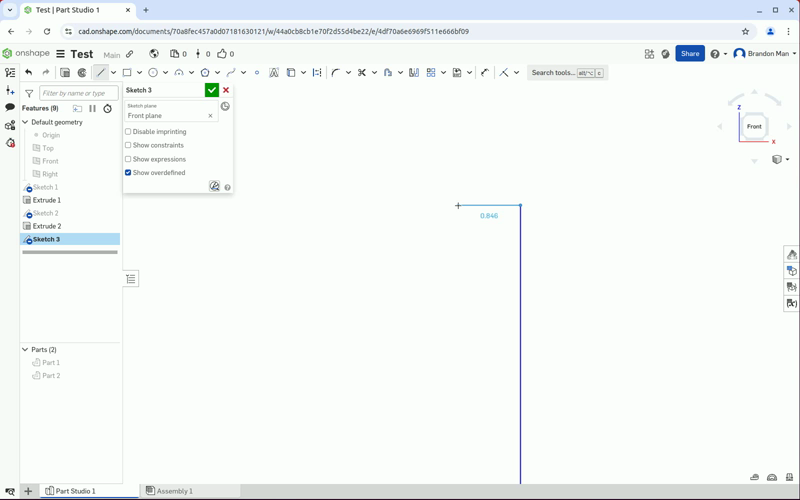
scroll(-6)
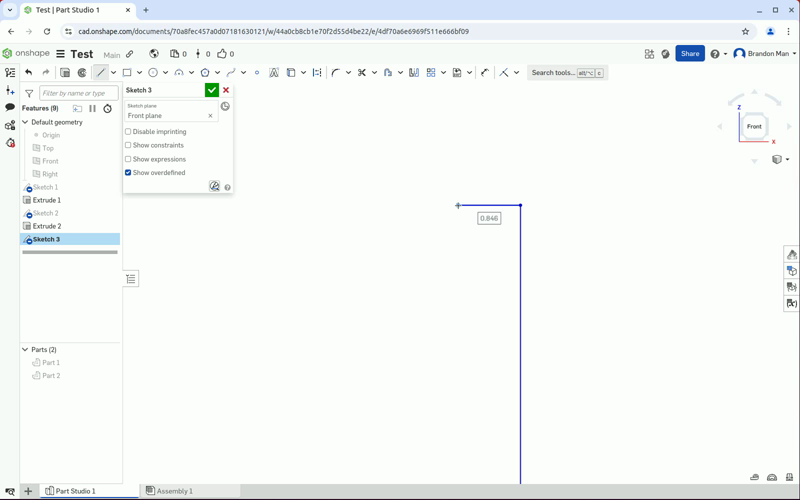
scroll(-6)
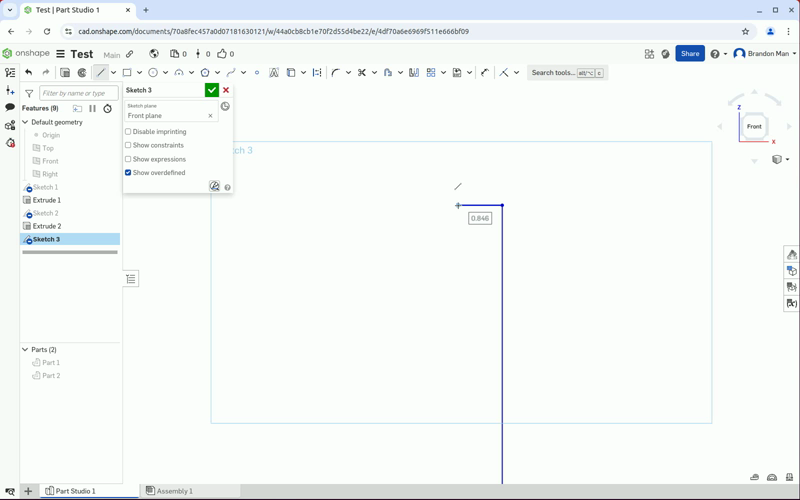
scroll(-6)
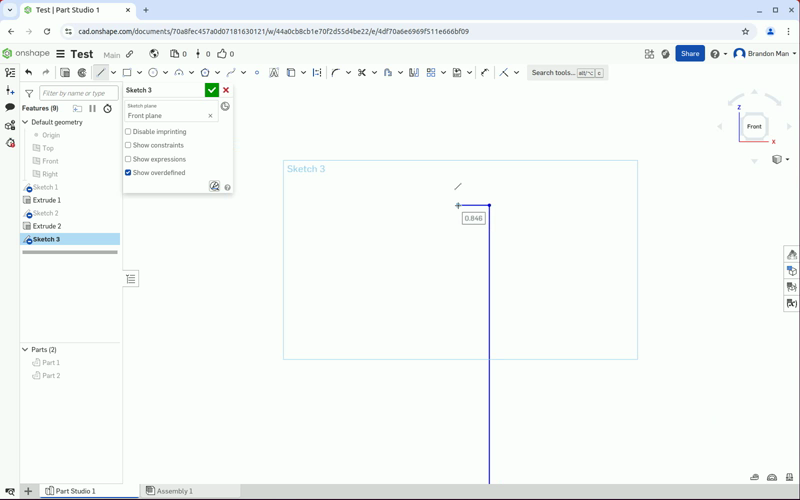
scroll(-6)
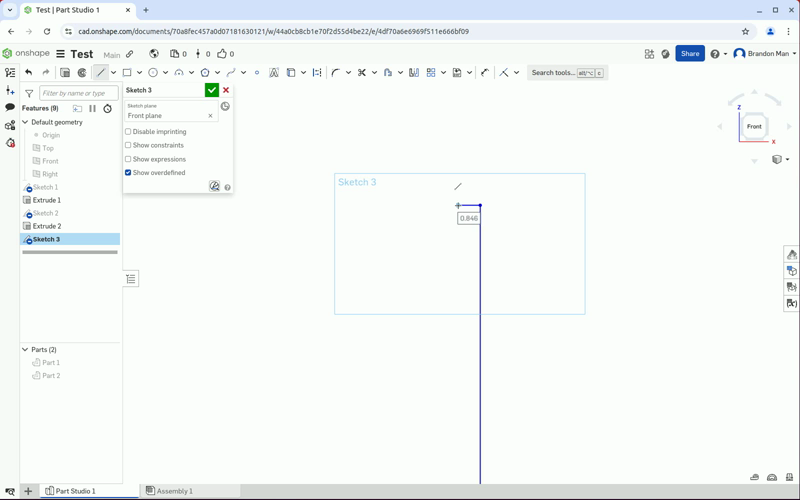
scroll(-6)
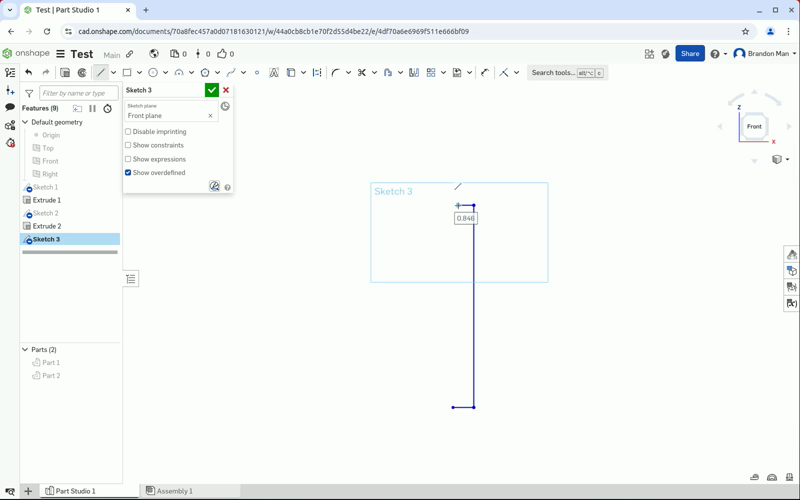
scroll(-6)
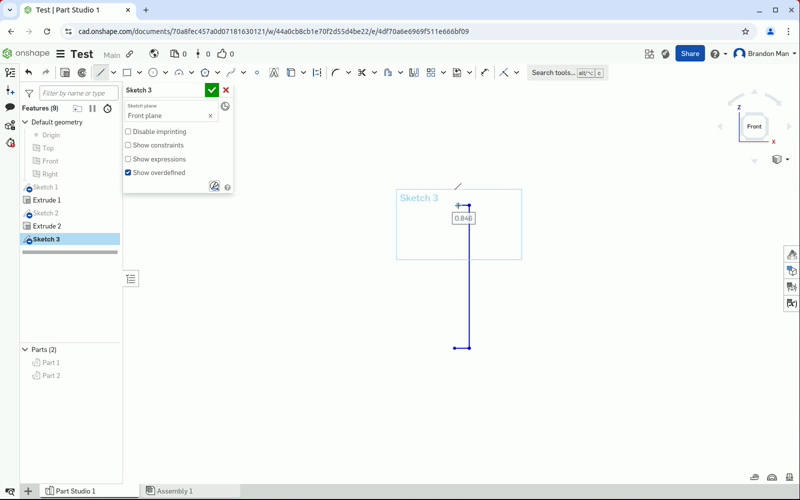
scroll(-6)
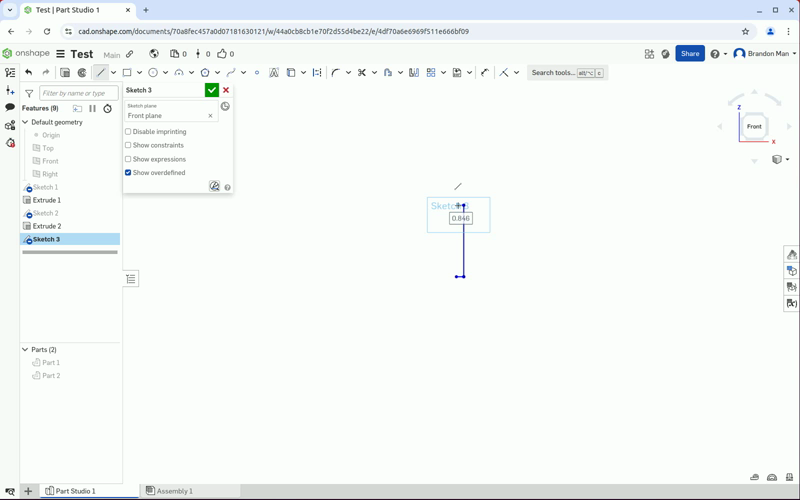
key_up(shift)
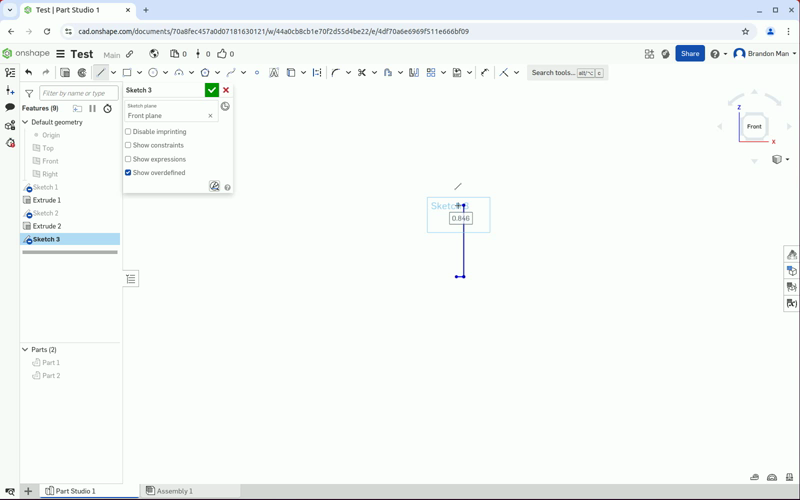
key_down(shift)
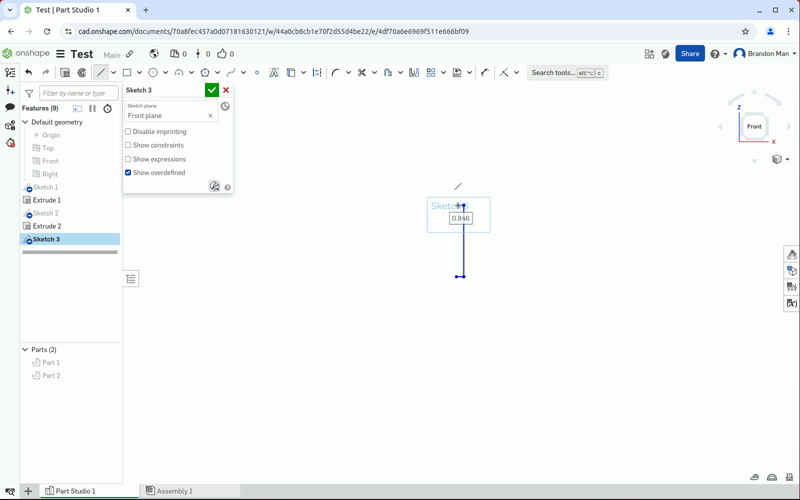
mouse_move(458, 276)
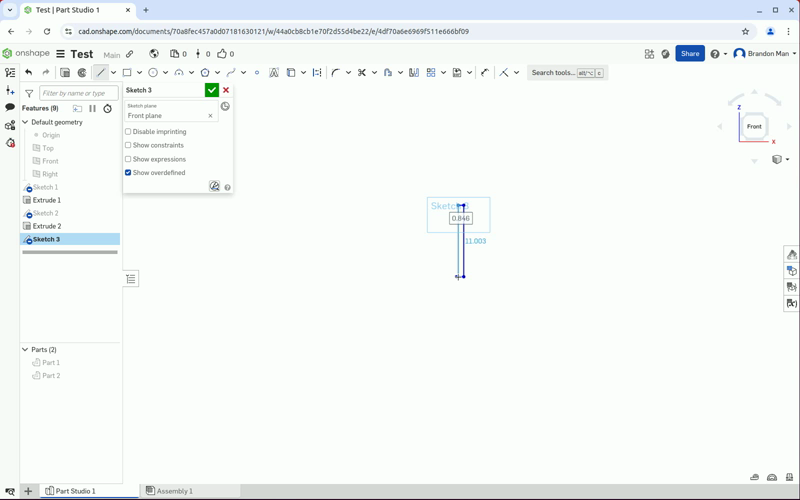
key_up(shift)
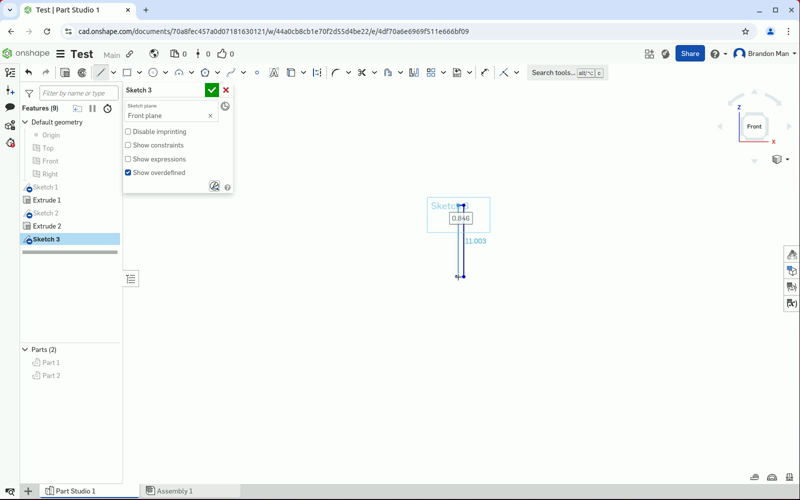
click(458, 276)
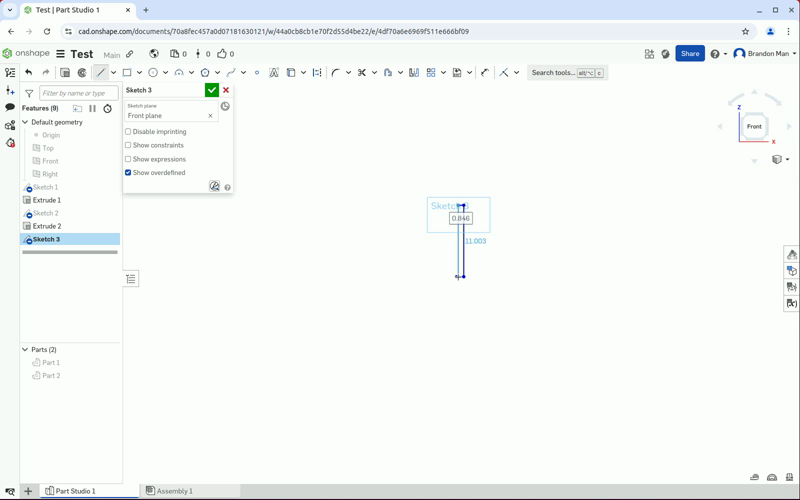
key(esc)
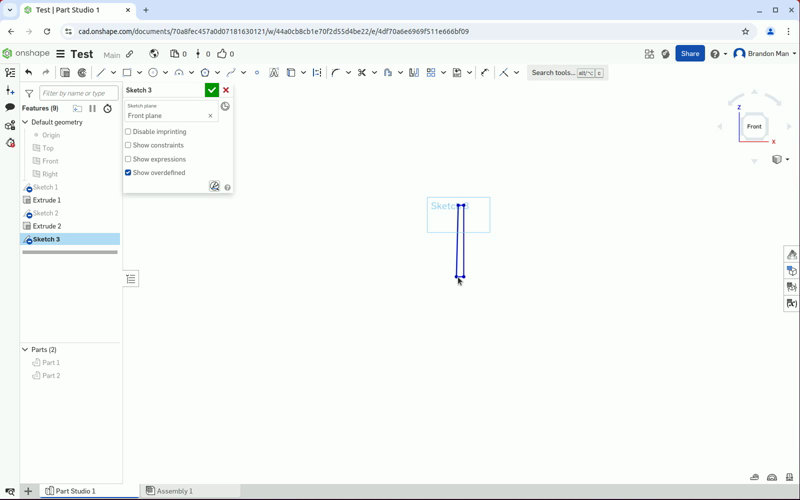
mouse_move(461, 229)
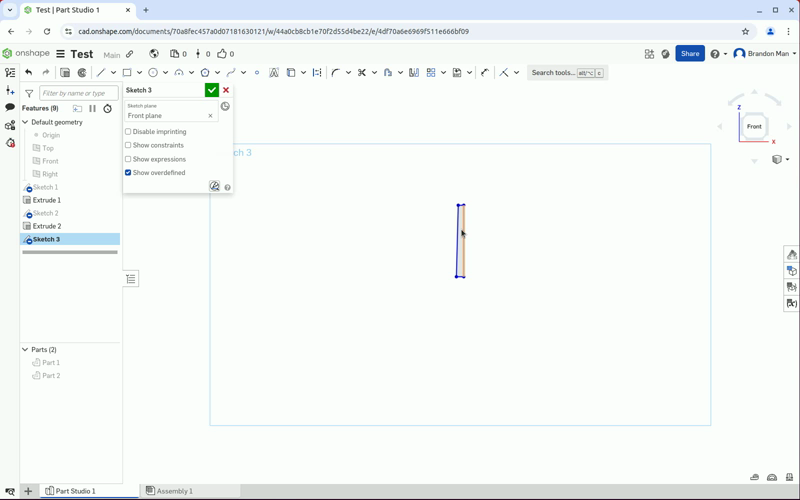
scroll(6)
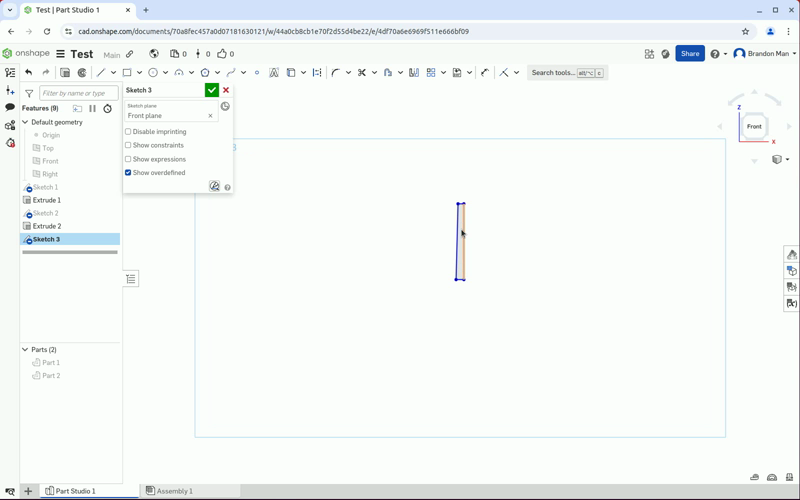
scroll(6)
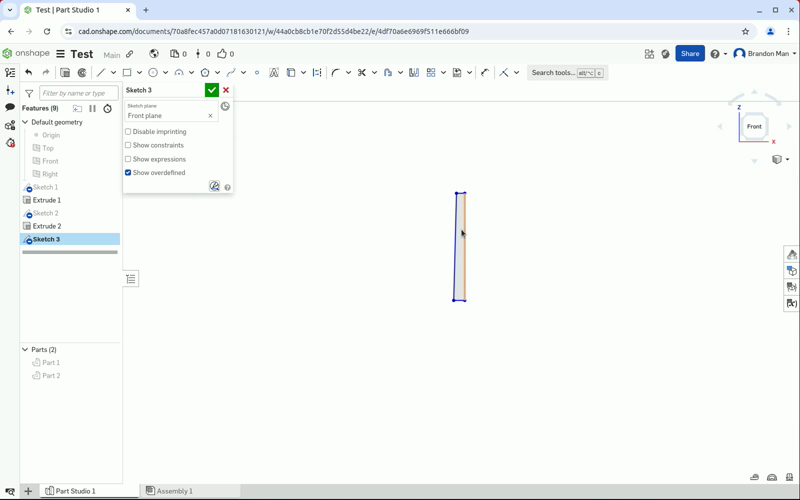
scroll(6)
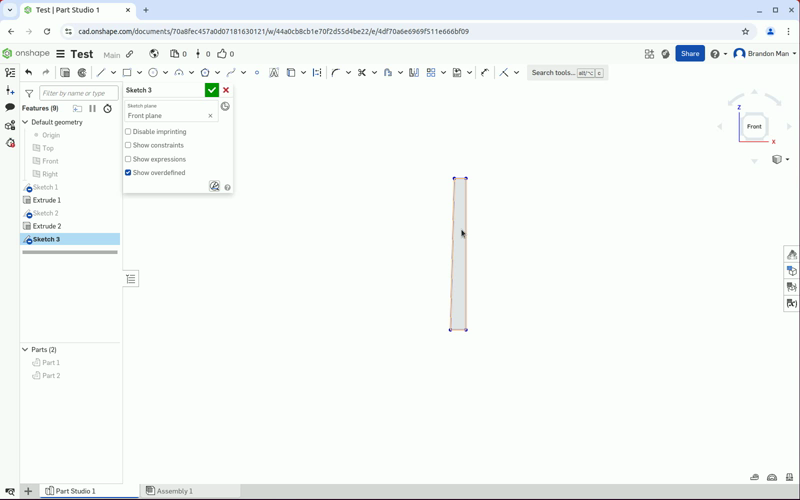
scroll(6)
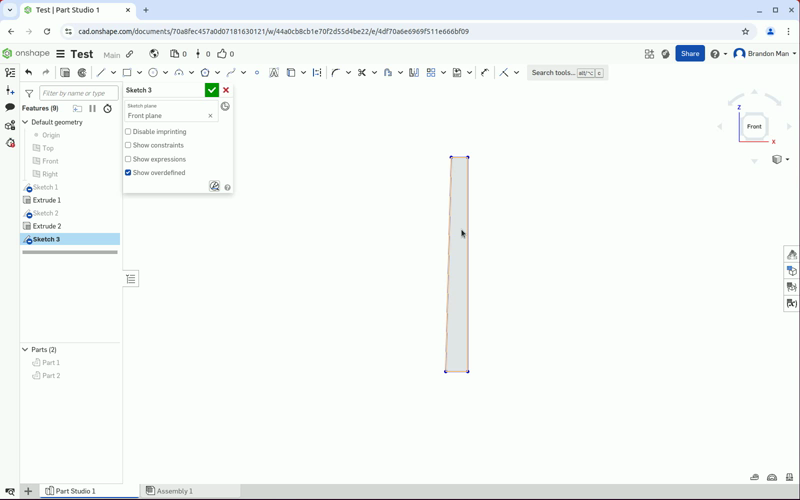
scroll(6)
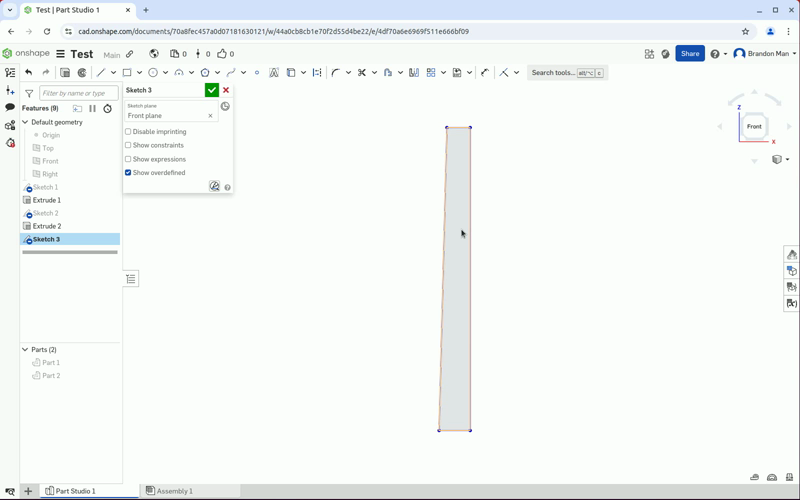
scroll(6)
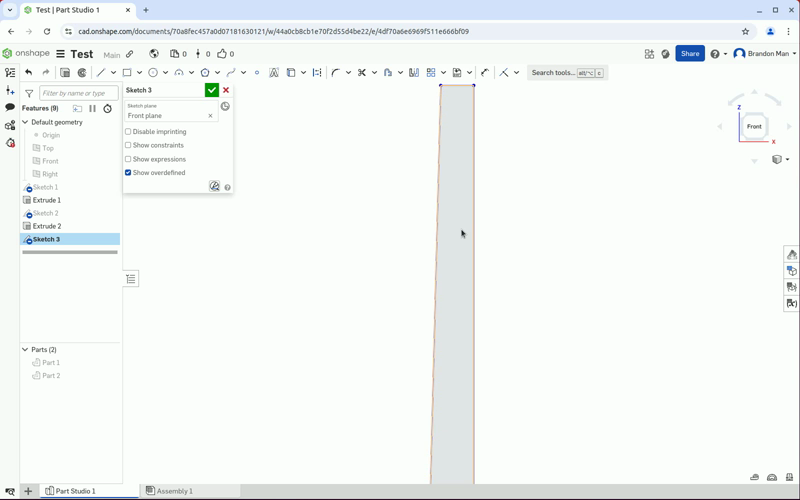
scroll(6)
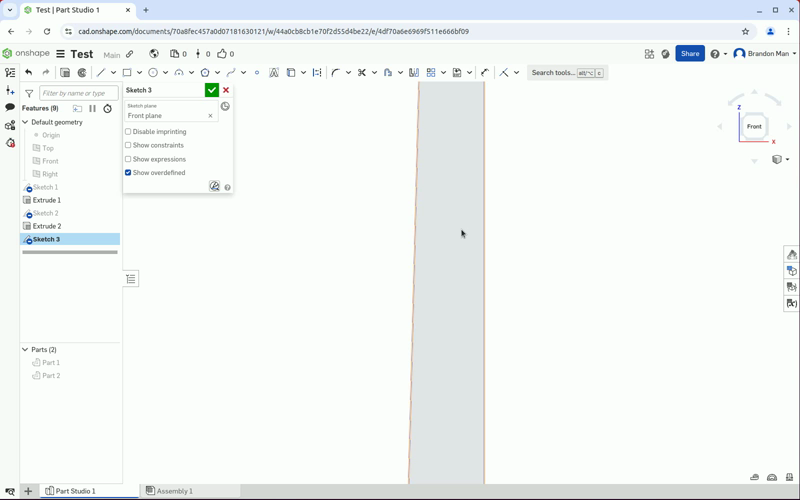
click(461, 229)
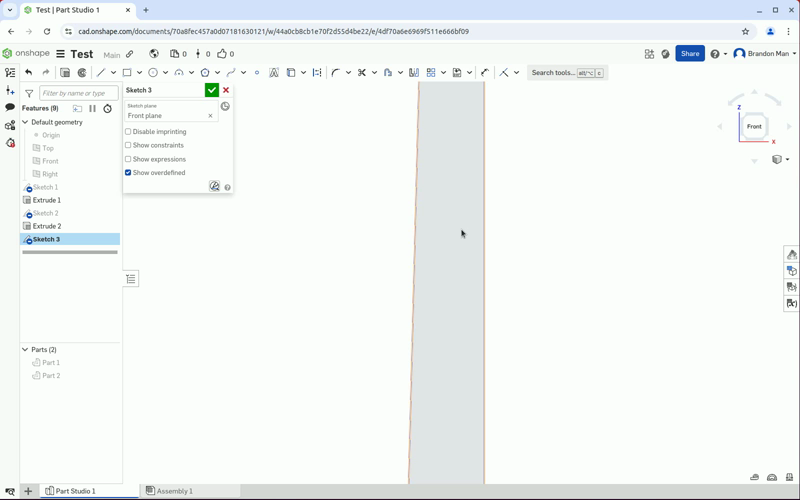
scroll(-6)
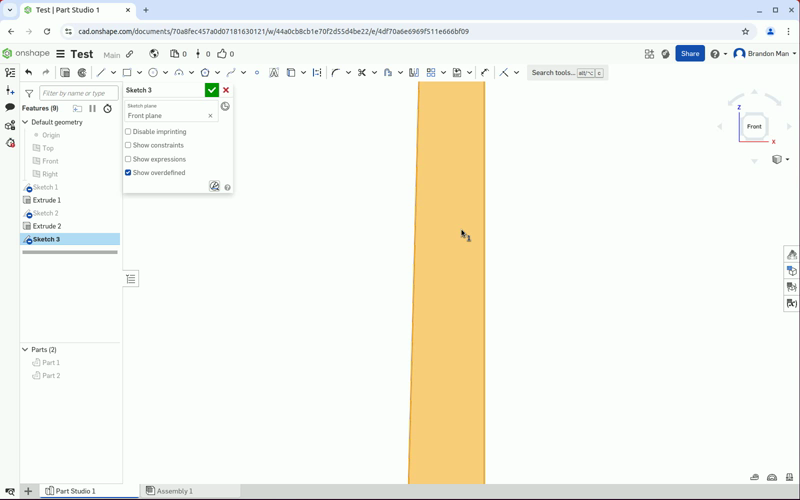
scroll(-6)
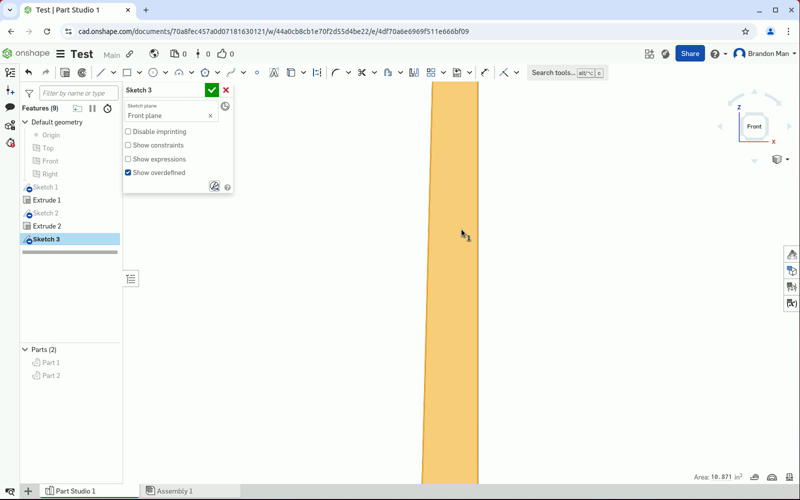
scroll(-6)
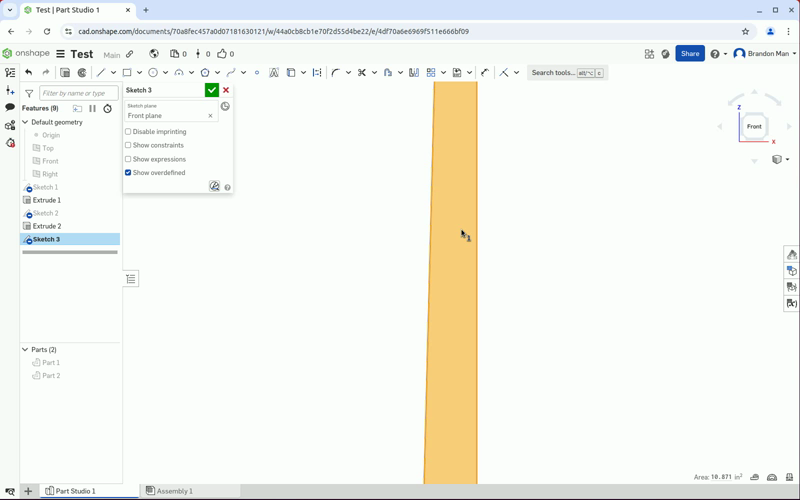
scroll(-6)
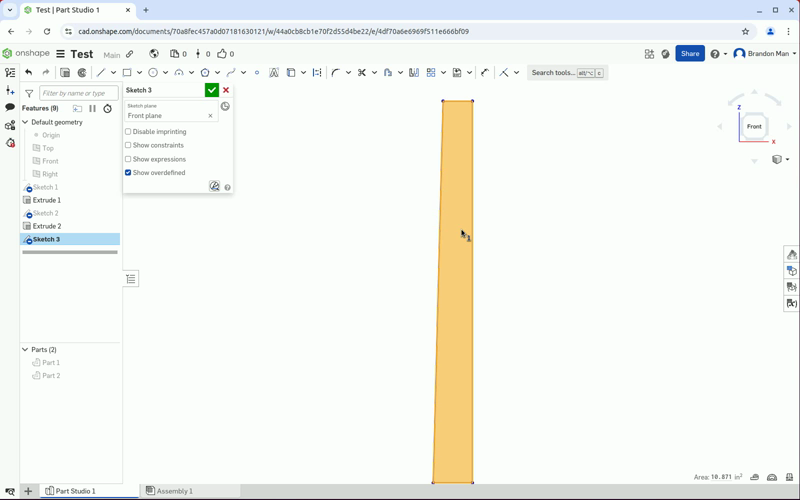
scroll(-6)
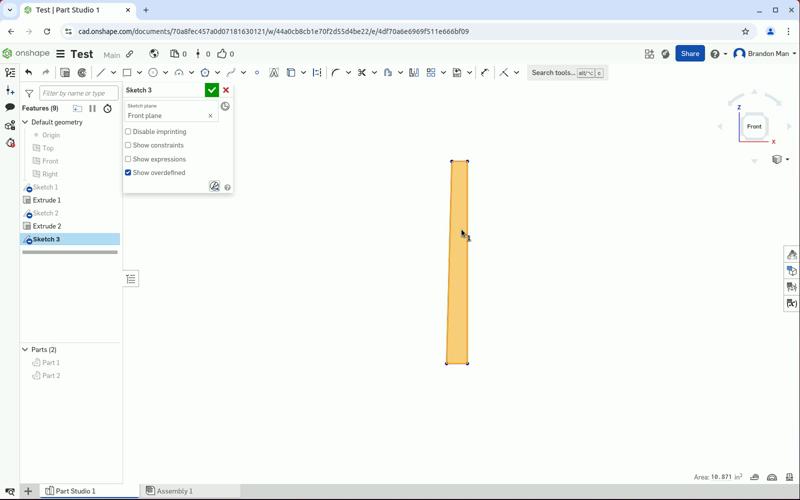
scroll(-6)
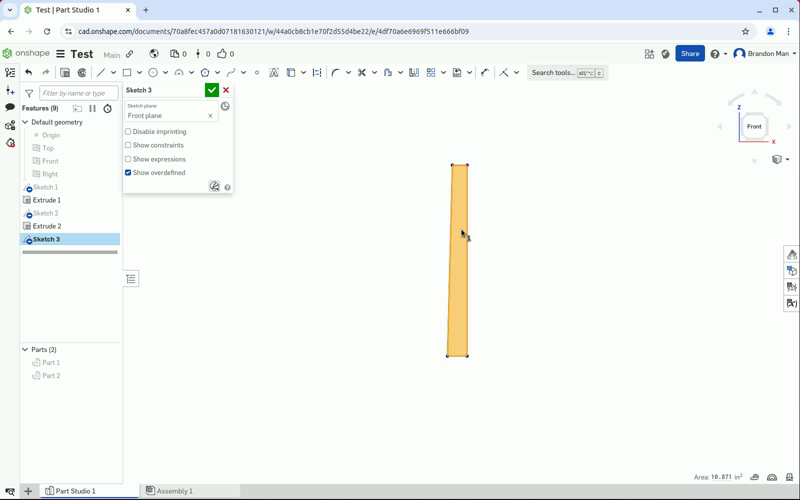
scroll(-6)
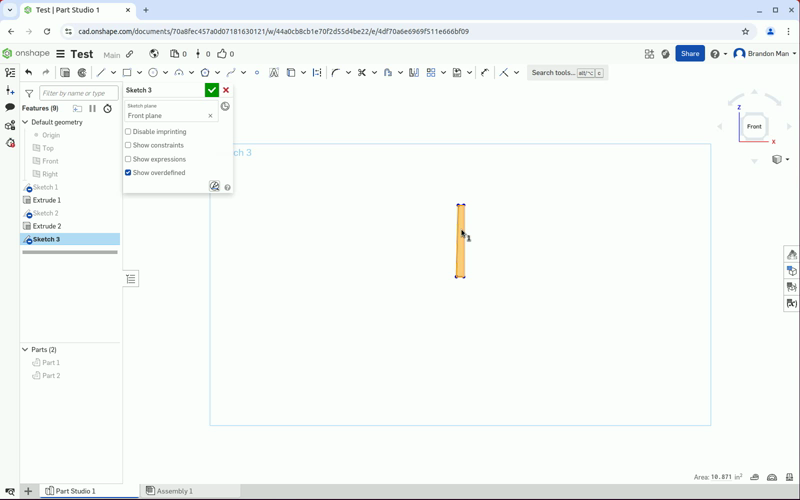
mouse_move(73, 352)
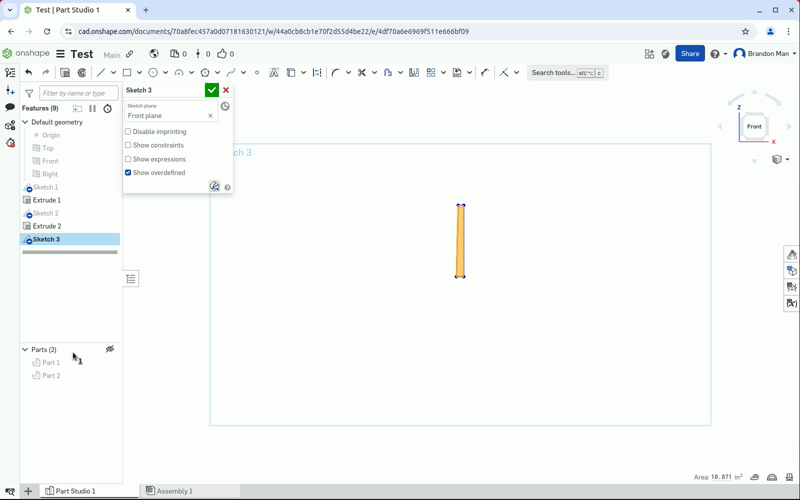
key(shift+y)
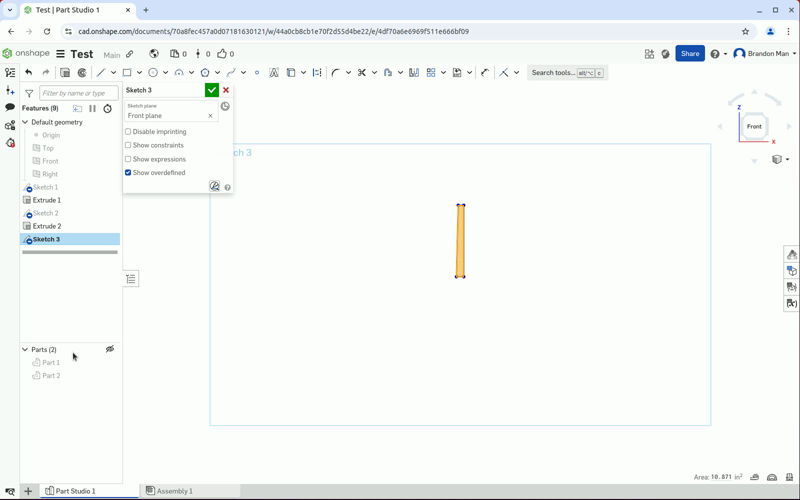
key(shift+e)
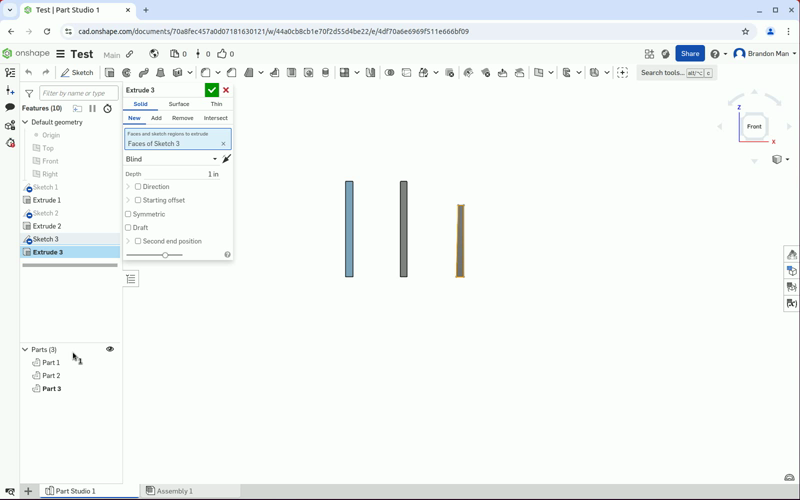
mouse_move(143, 106)
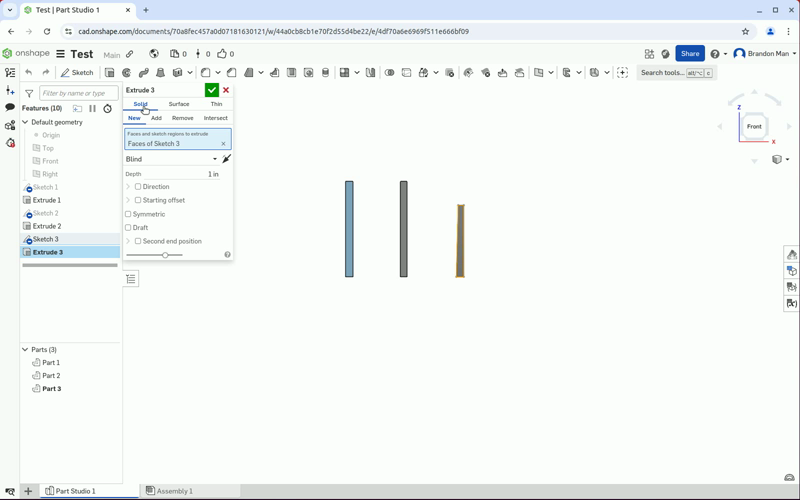
click(143, 106)
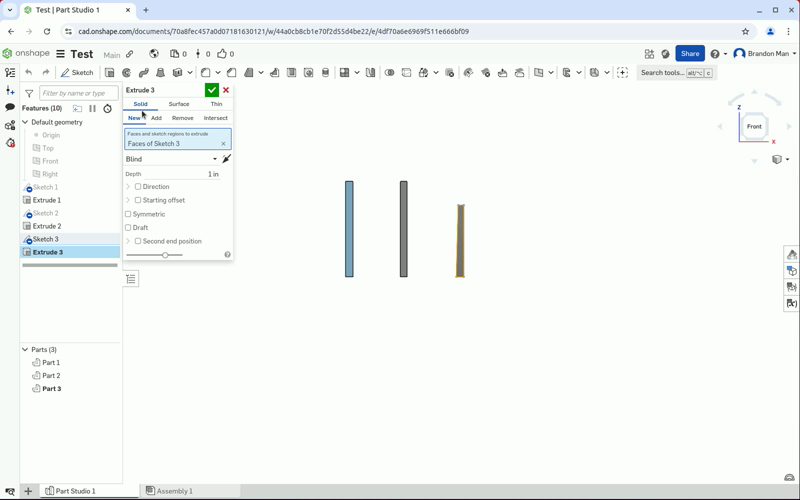
mouse_move(137, 120)
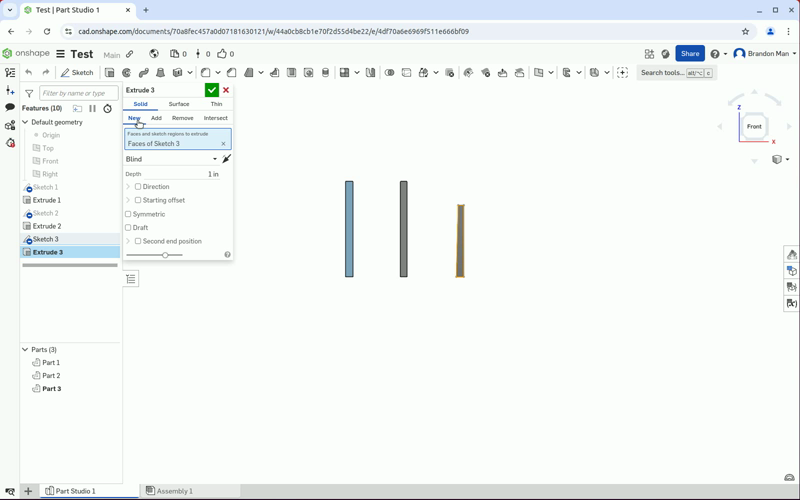
click(137, 120)
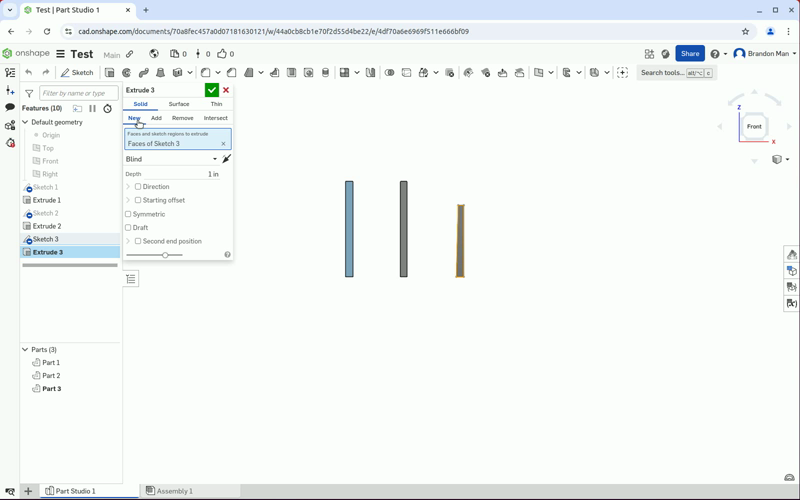
key(tab, 4)
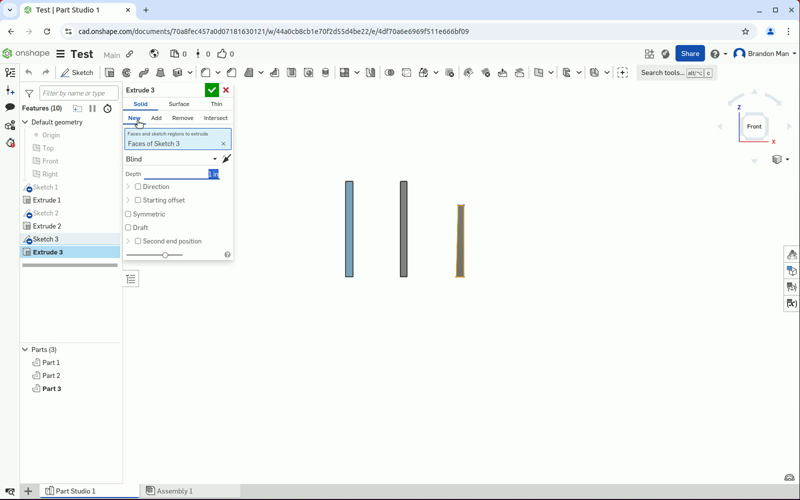
text(23.108)
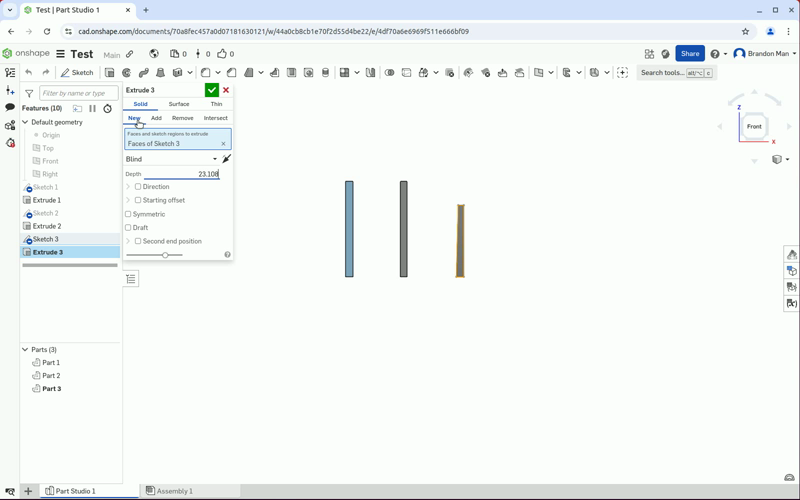
key(enter)
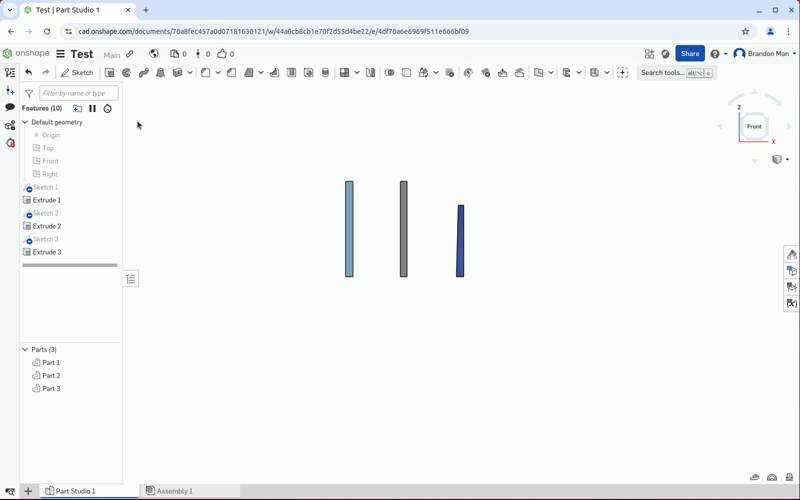
key(shift+h)
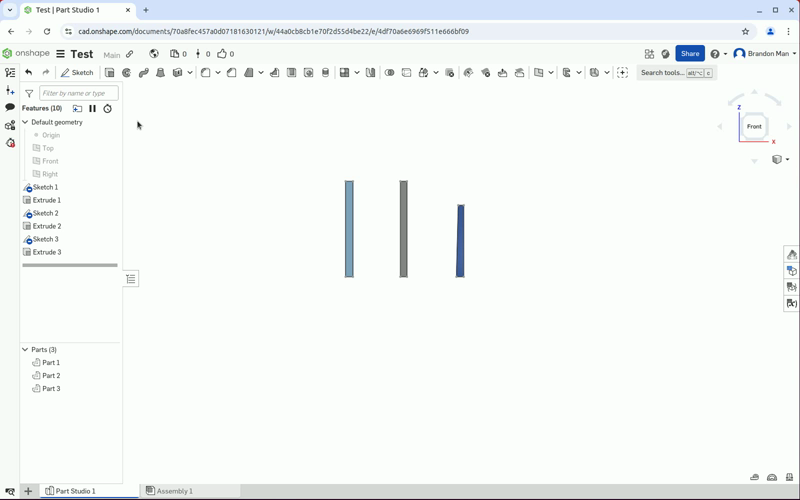
key(shift+h)
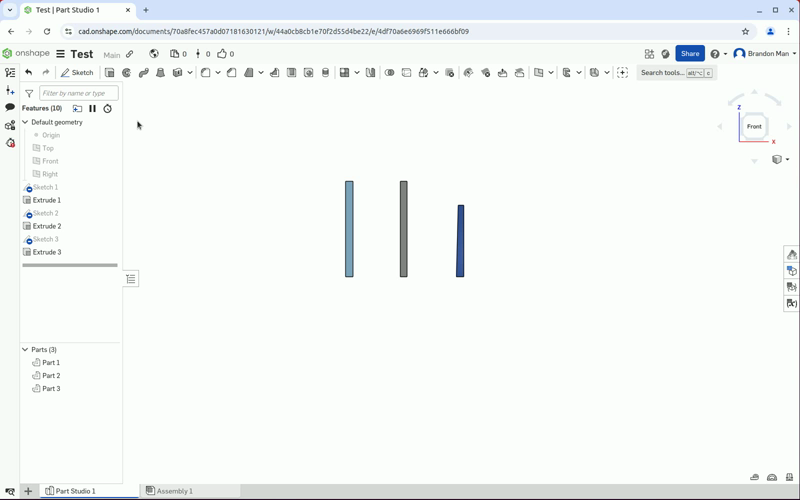
mouse_move(73, 189)
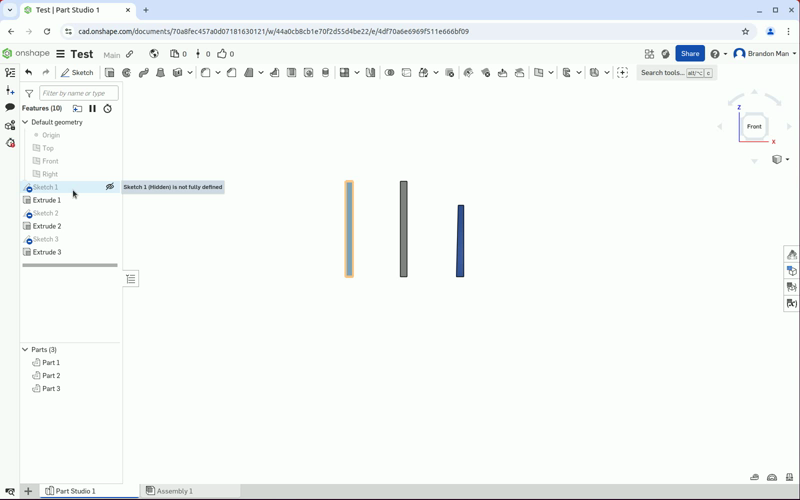
click(73, 189)
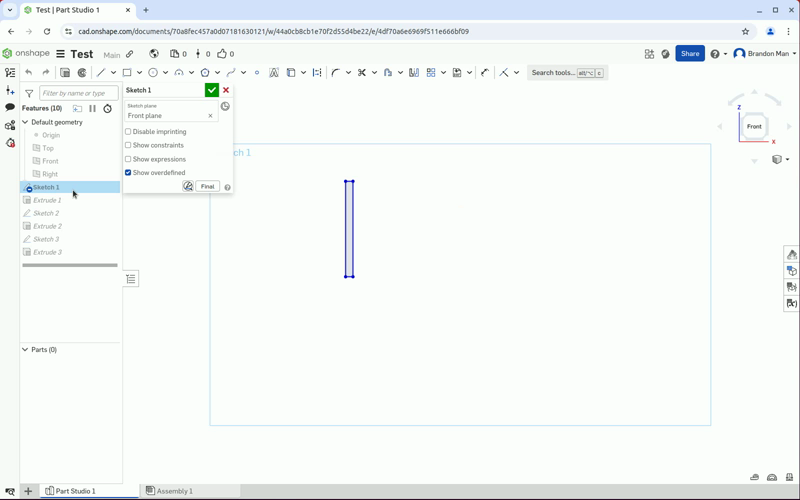
mouse_move(229, 92)
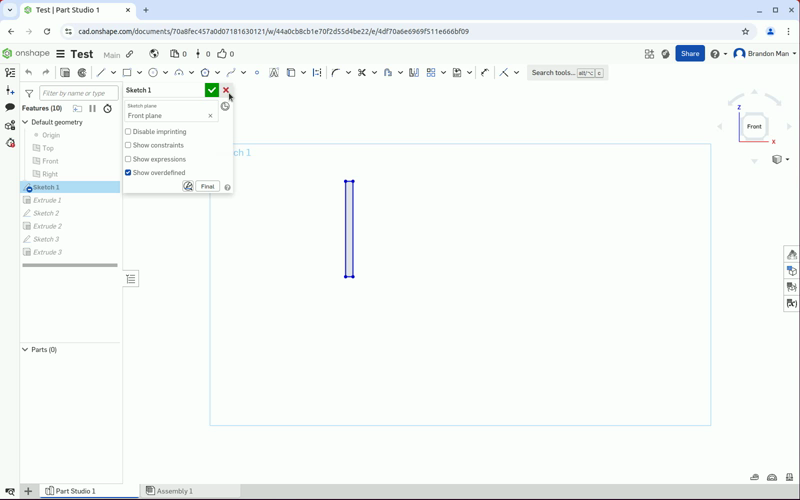
click(229, 92)
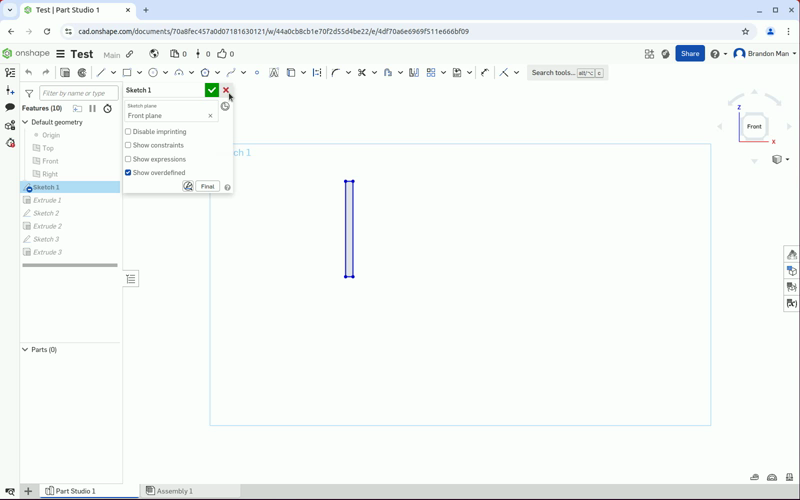
key(shift+s)
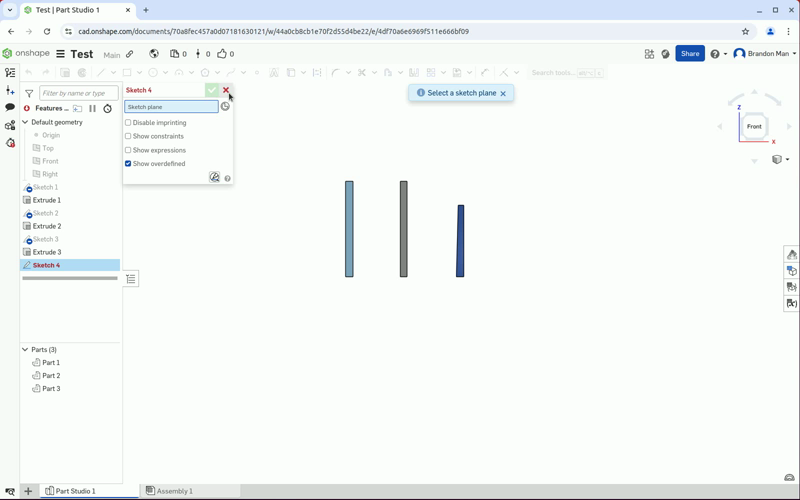
mouse_move(73, 163)
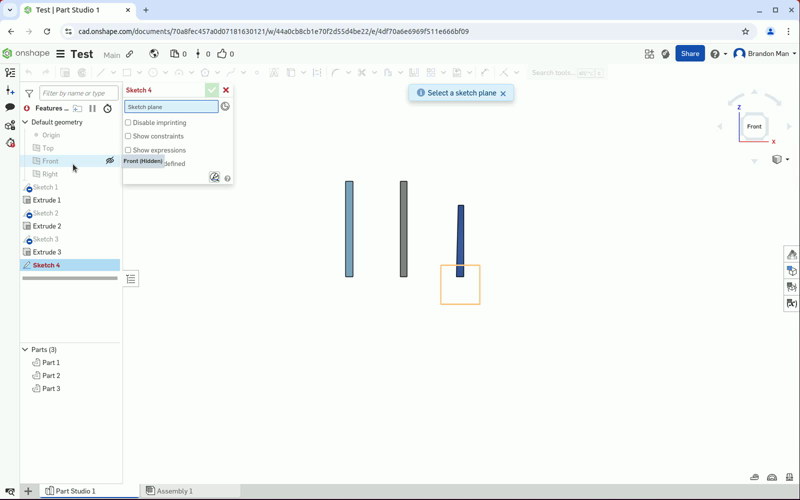
click(73, 163)
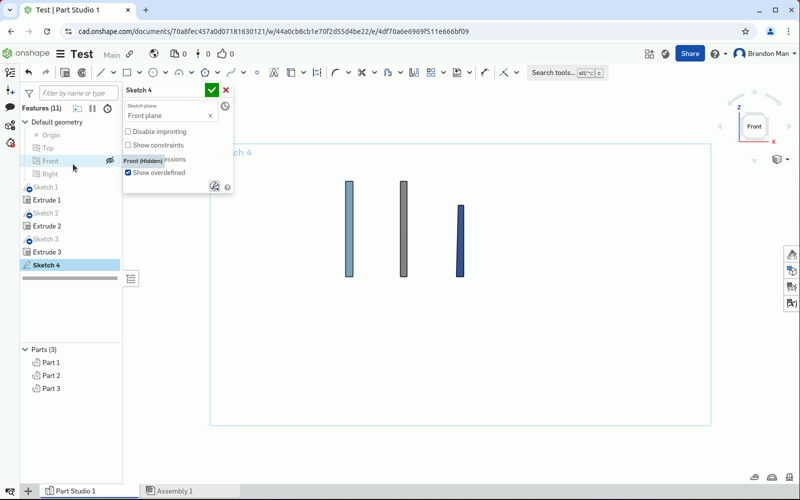
mouse_move(73, 352)
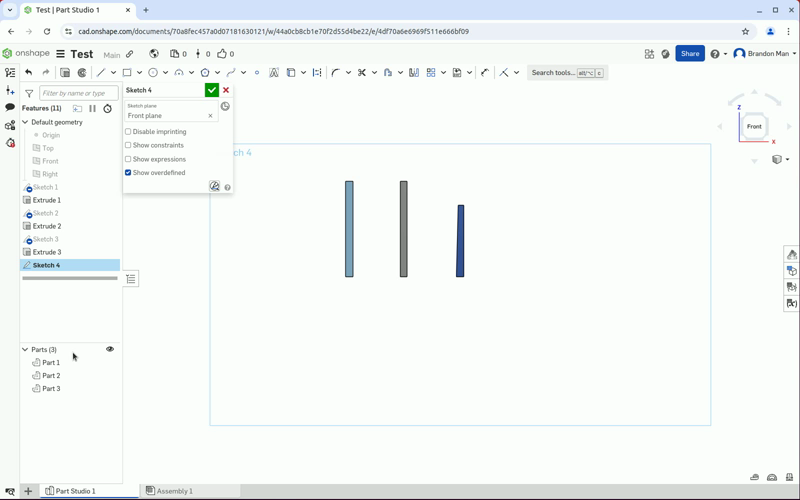
key(y)
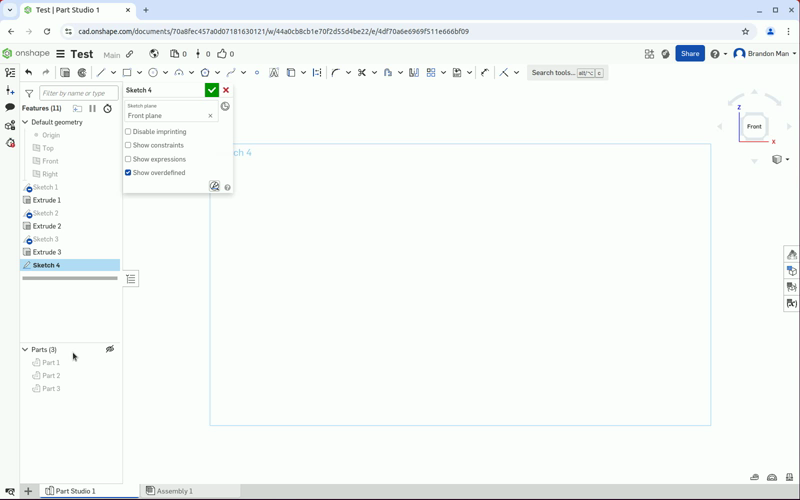
key(l)
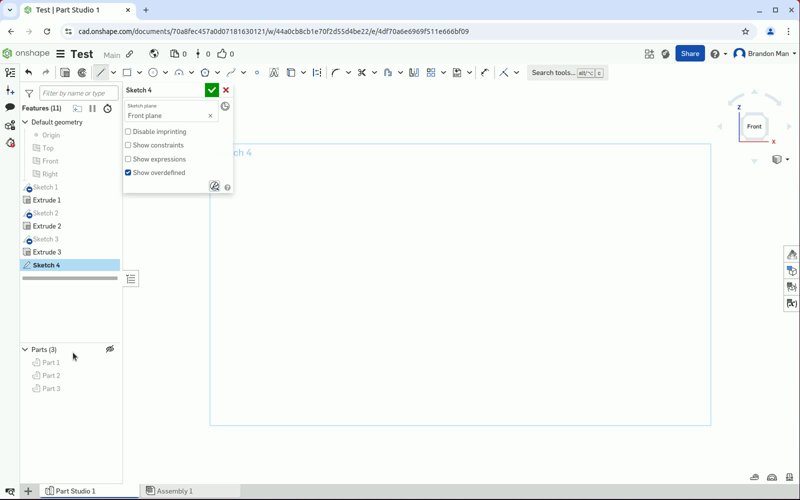
key_down(shift)
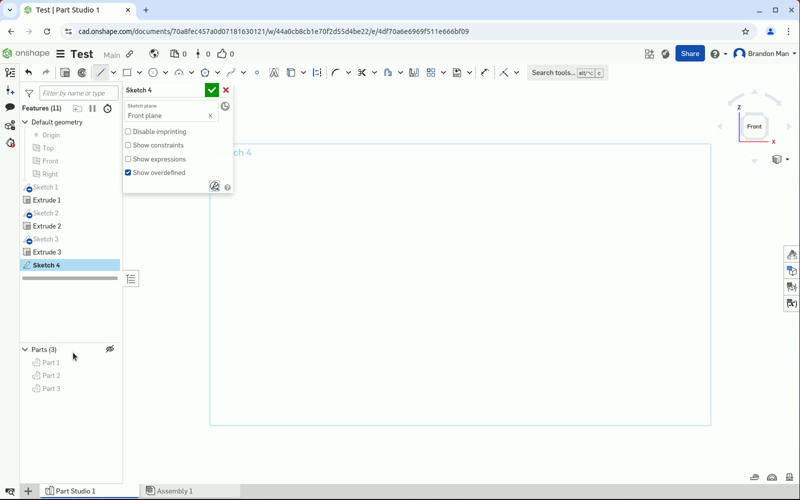
mouse_move(499, 276)
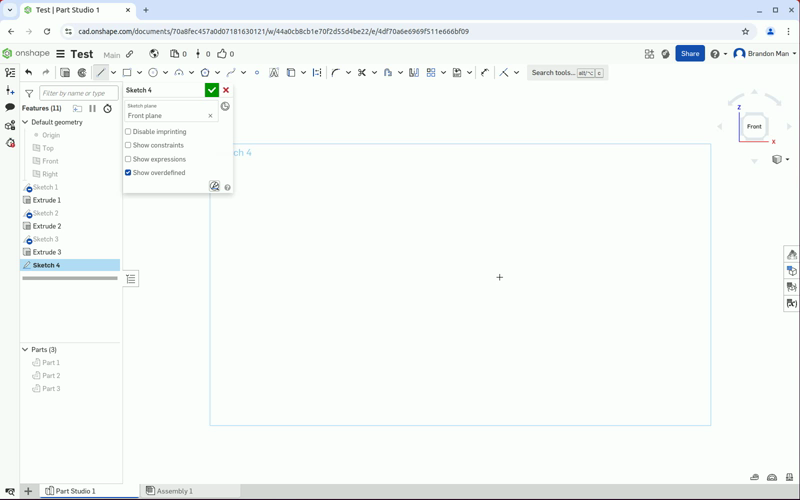
click(499, 276)
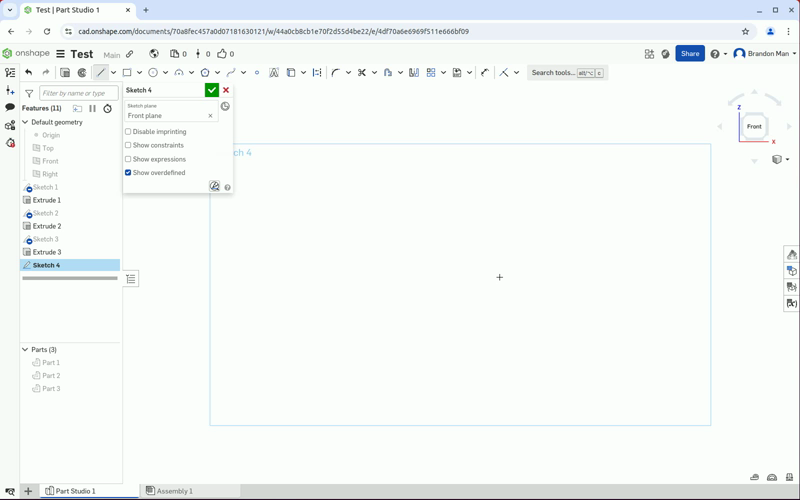
key_up(shift)
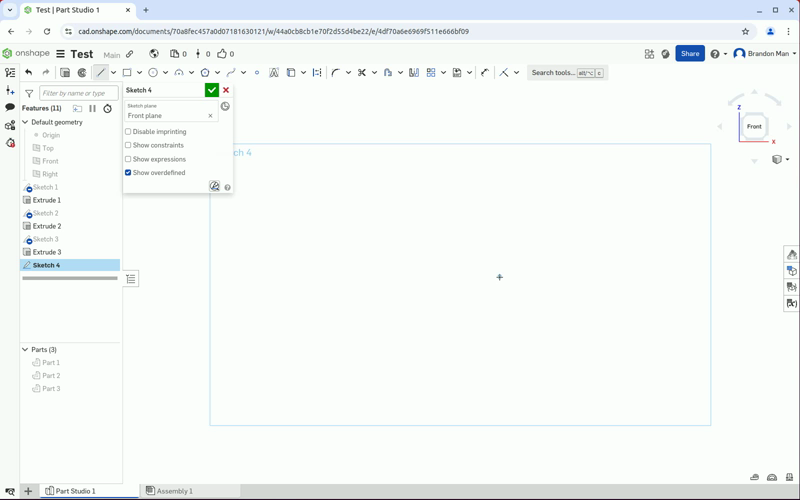
key_down(shift)
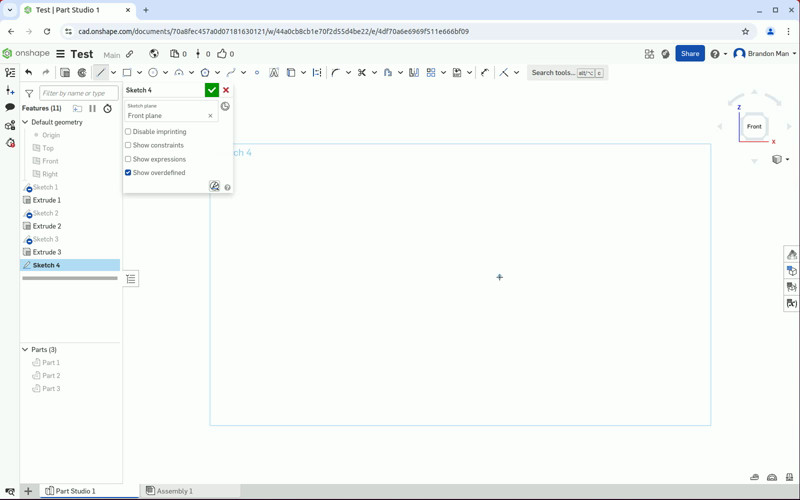
mouse_move(529, 276)
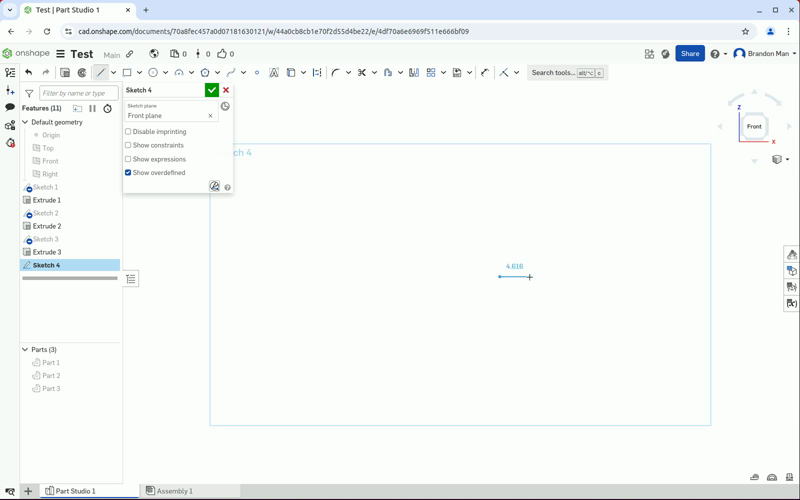
mouse_move(504, 276)
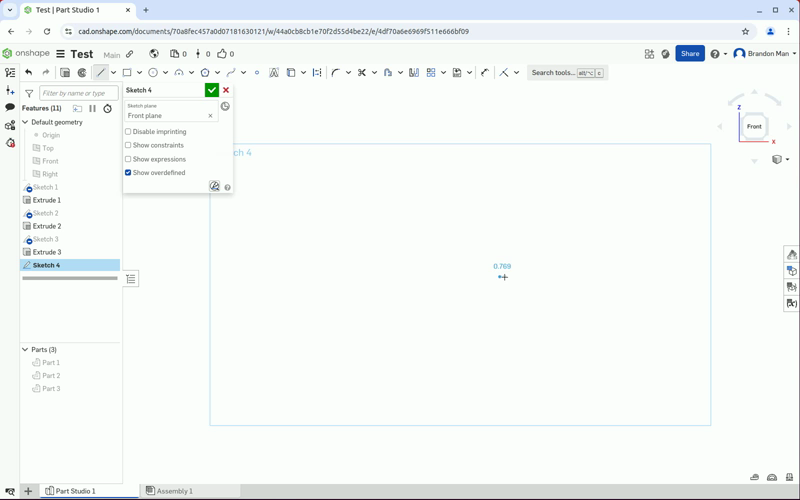
scroll(6)
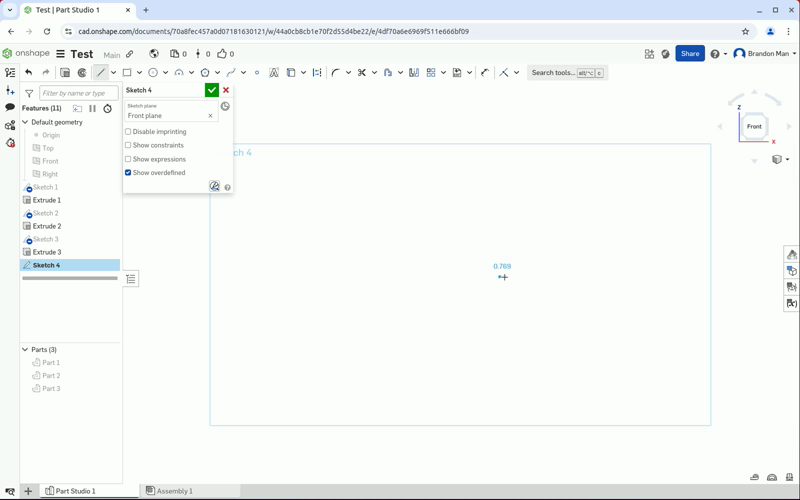
scroll(6)
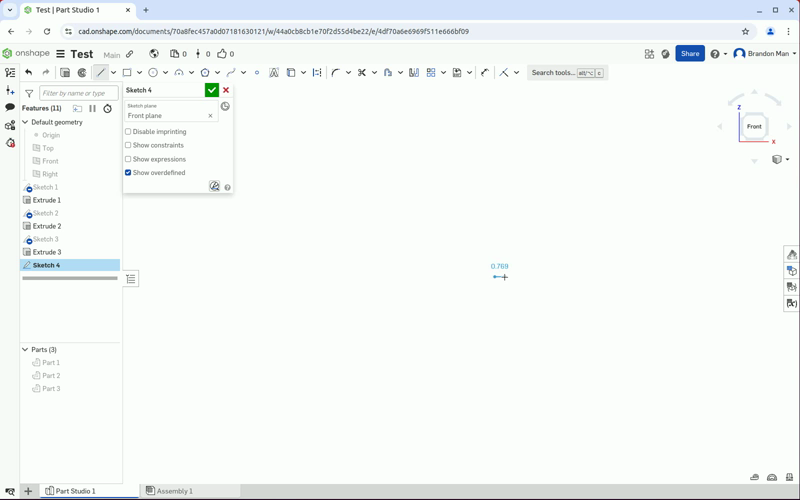
scroll(6)
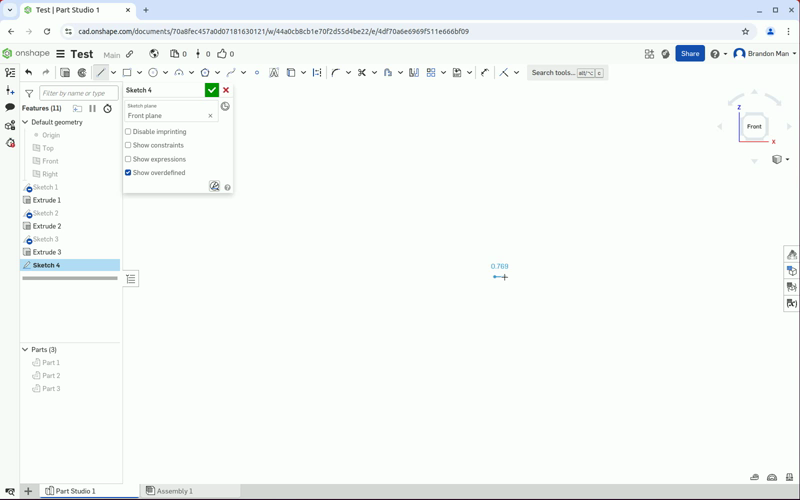
scroll(6)
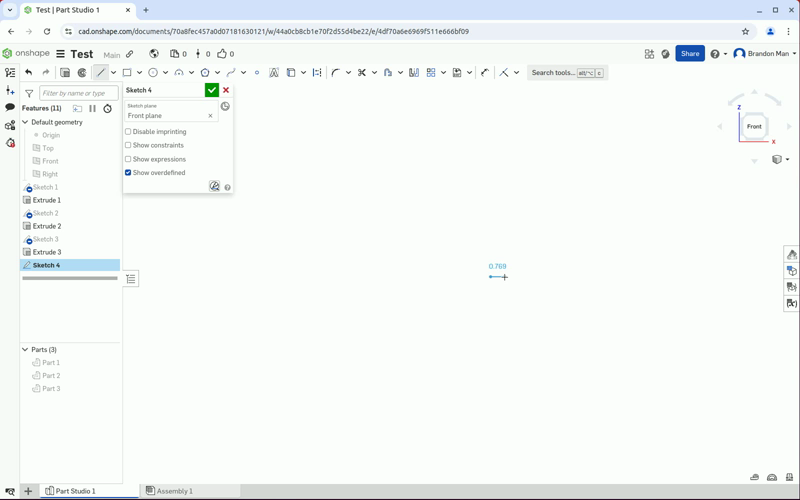
scroll(6)
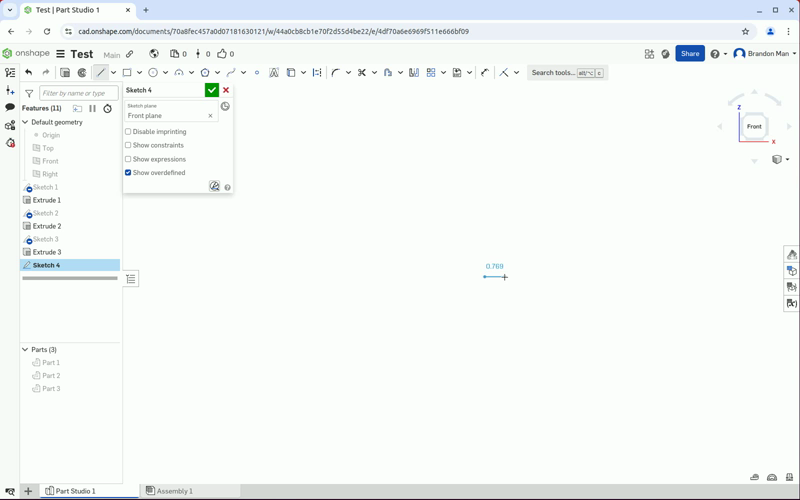
scroll(6)
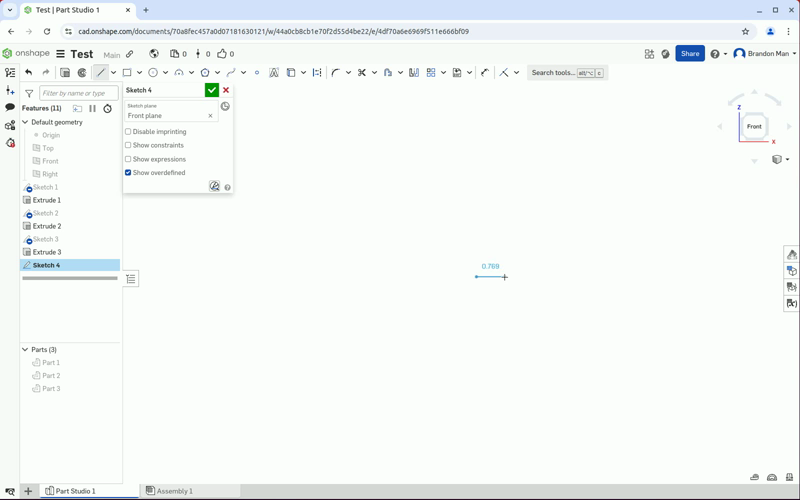
scroll(6)
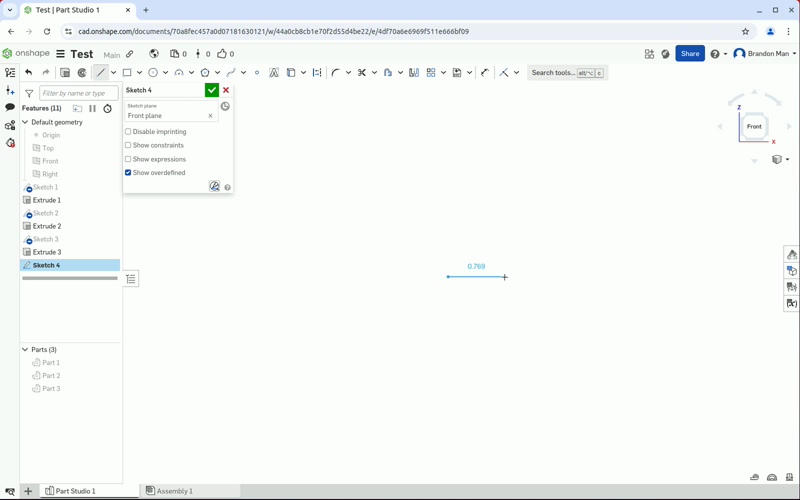
click(504, 276)
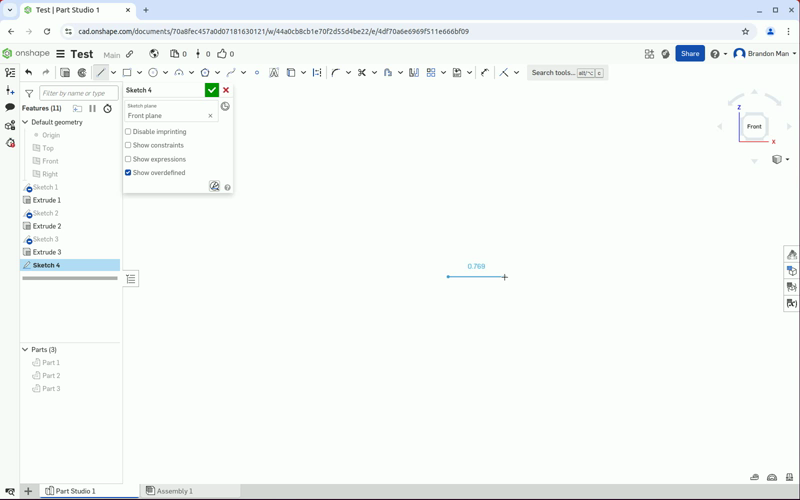
scroll(-6)
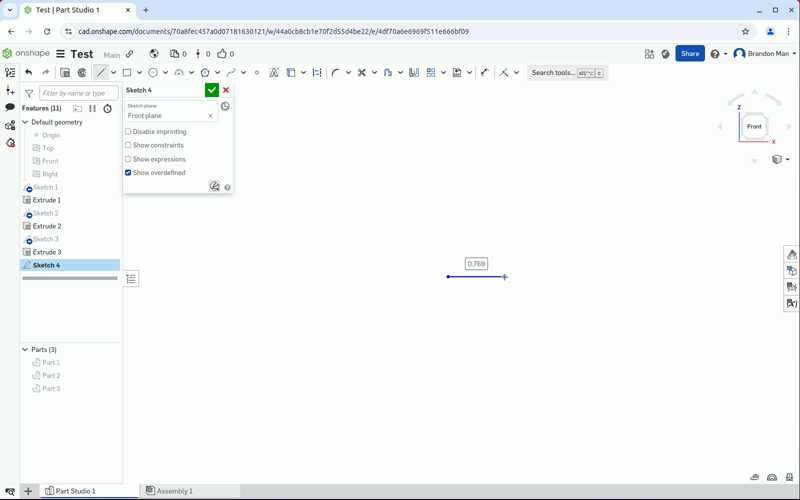
scroll(-6)
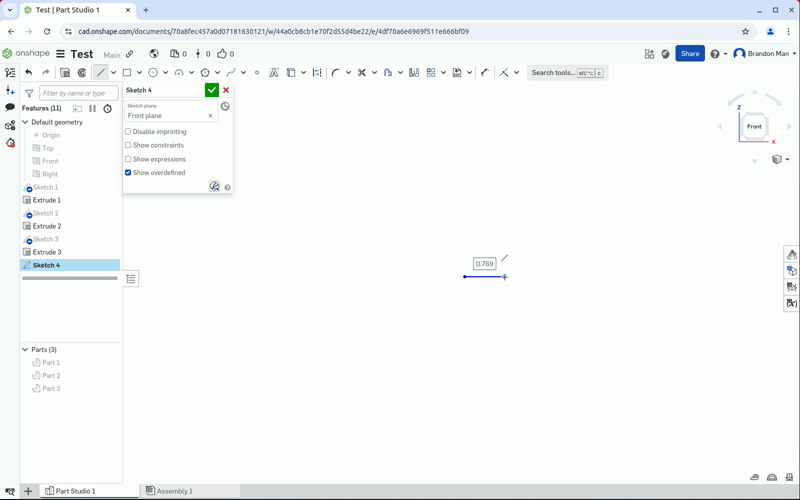
scroll(-6)
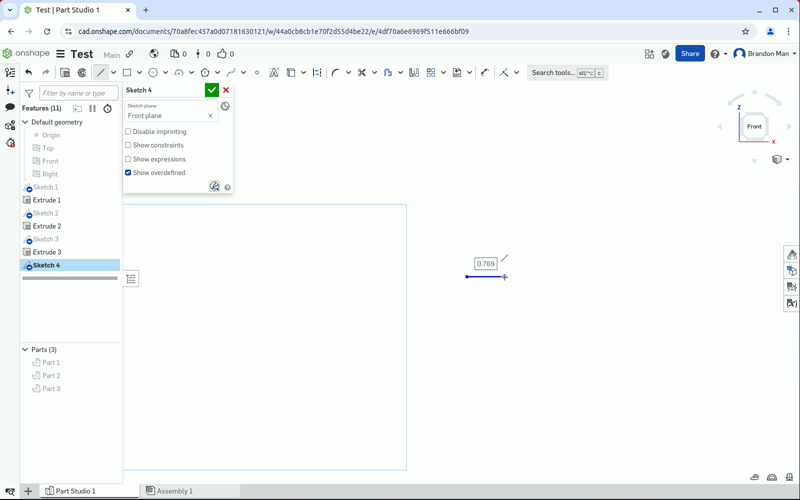
scroll(-6)
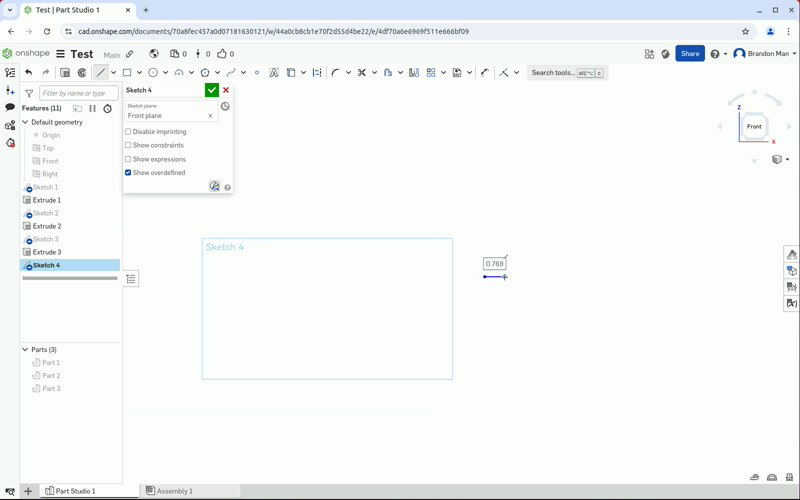
scroll(-6)
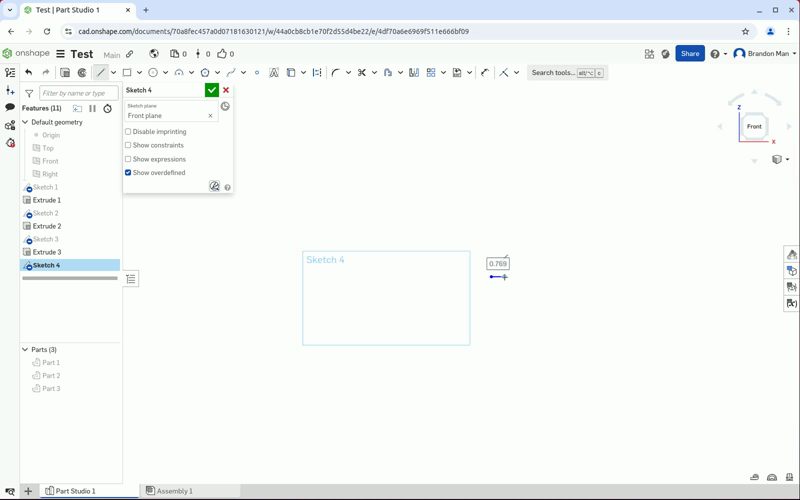
scroll(-6)
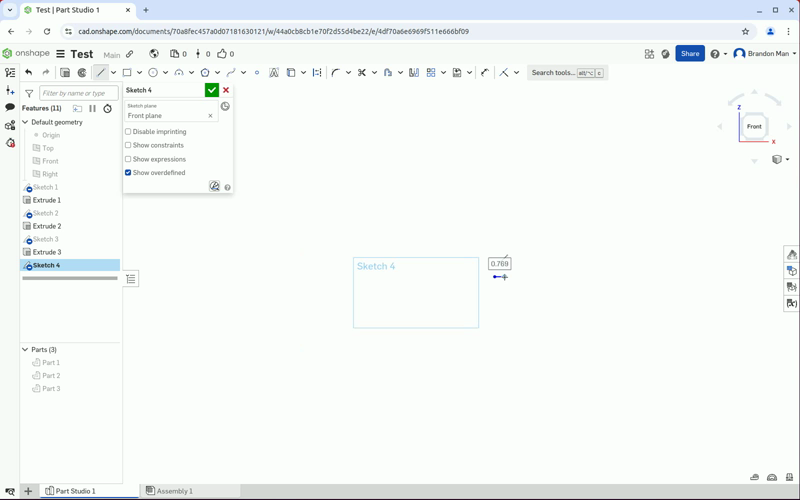
scroll(-6)
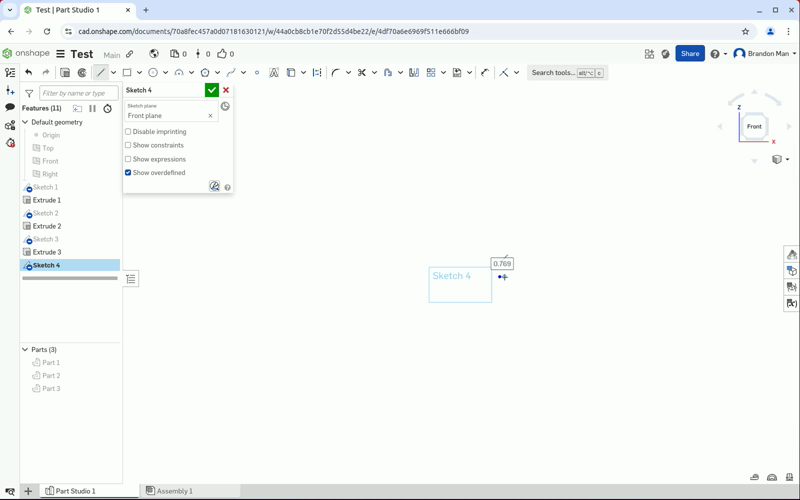
key_up(shift)
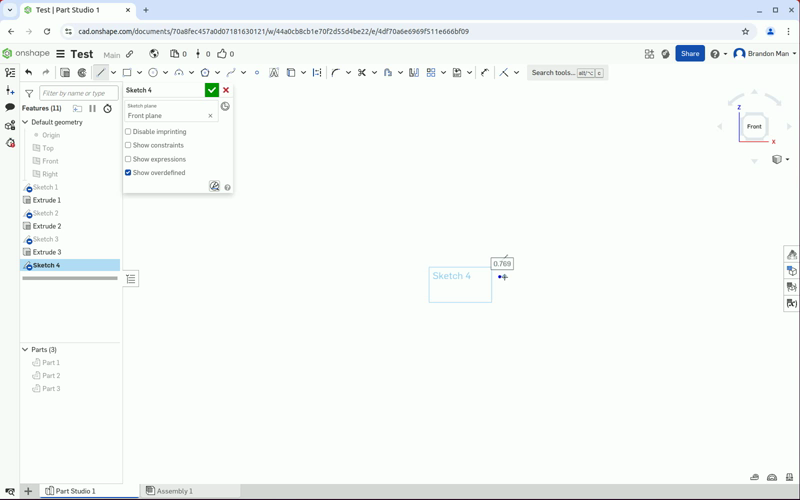
key_down(shift)
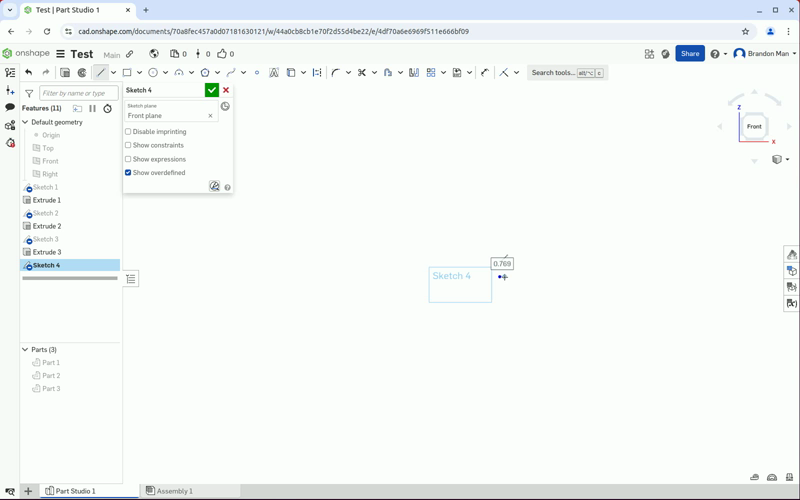
mouse_move(504, 205)
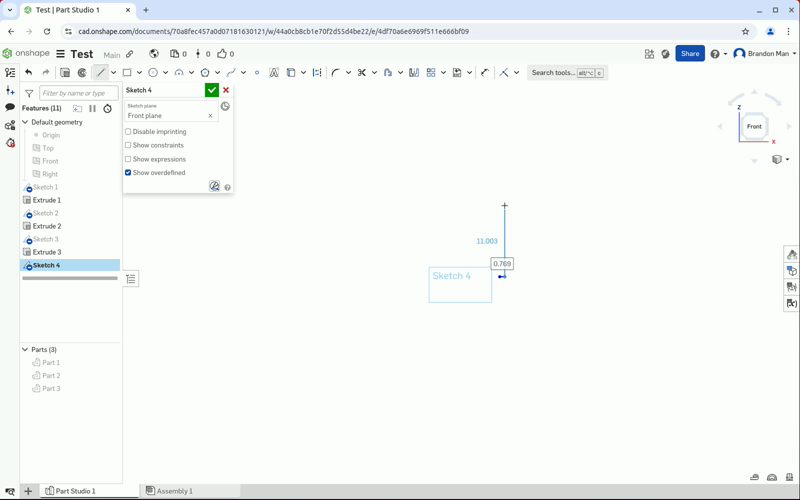
click(504, 205)
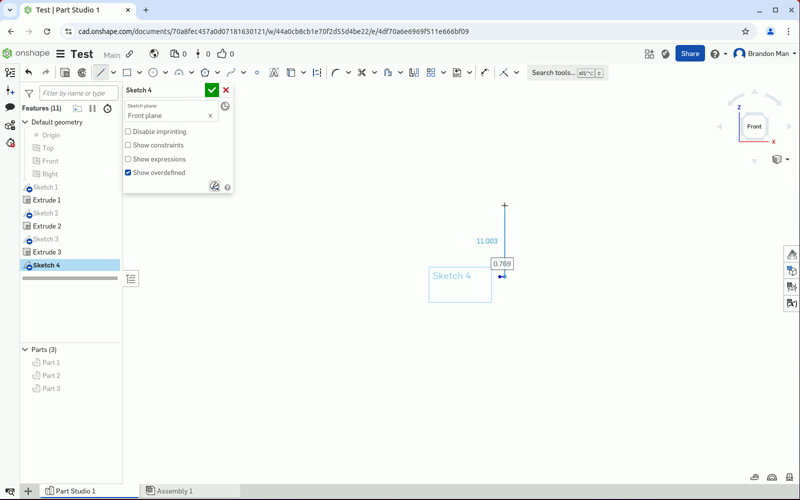
key_up(shift)
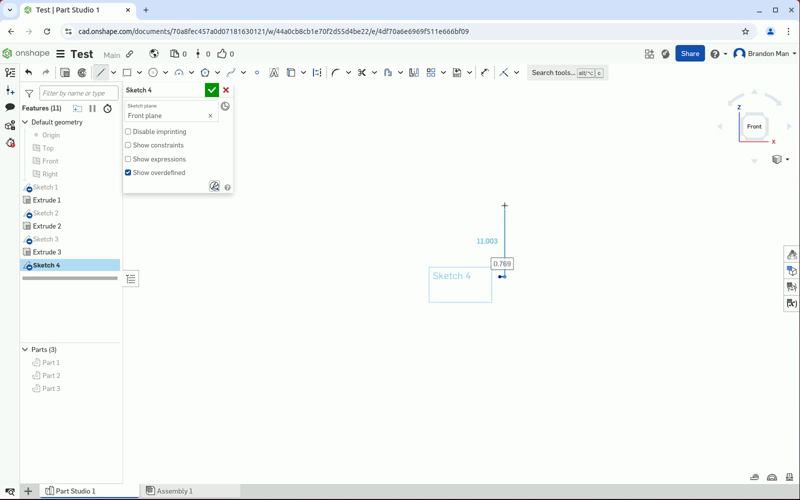
key_down(shift)
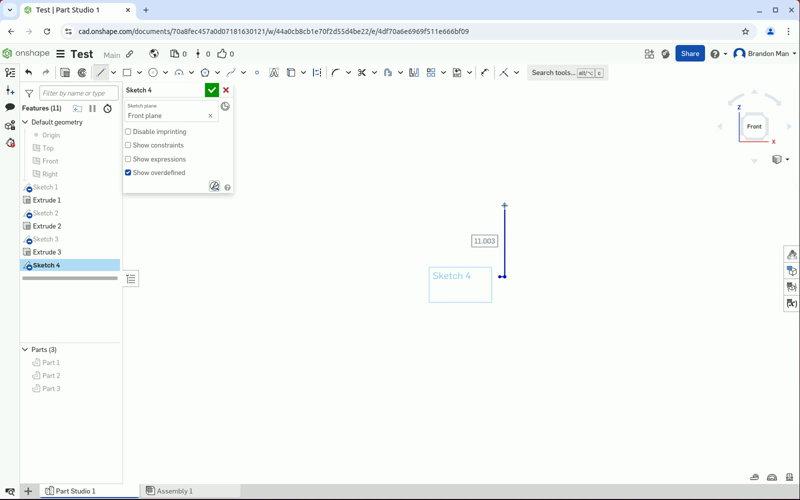
mouse_move(534, 205)
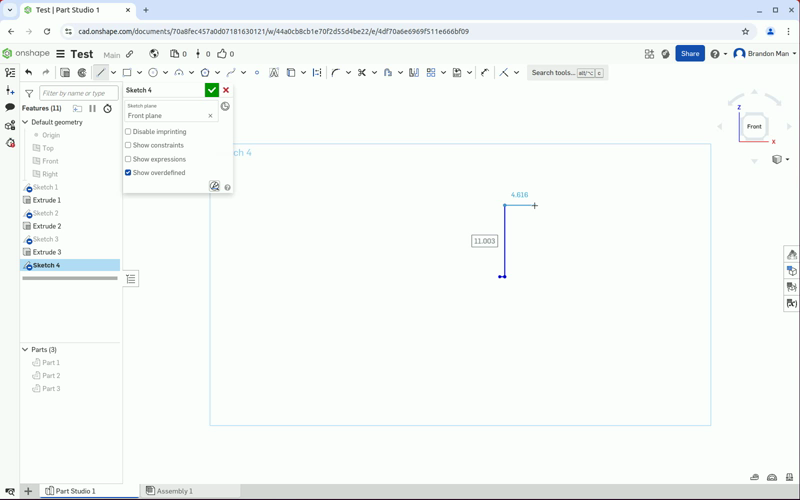
mouse_move(499, 205)
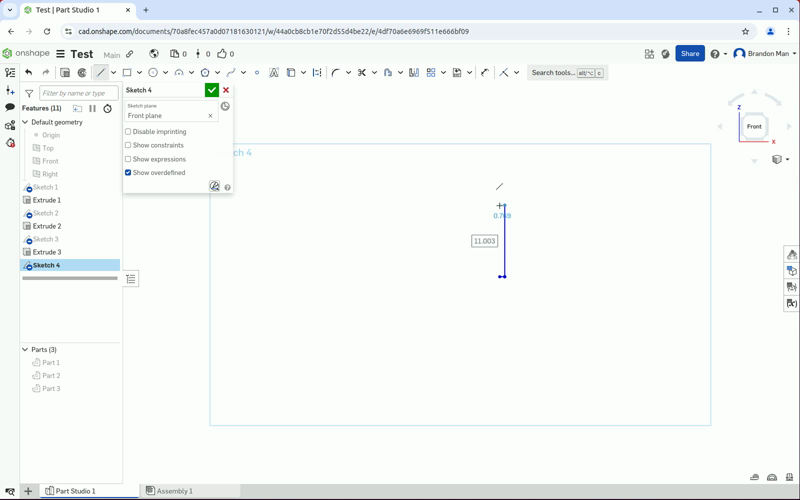
scroll(6)
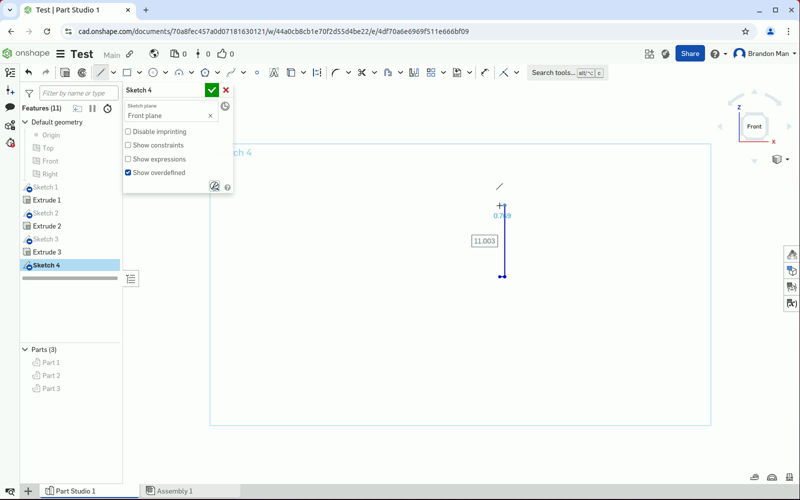
scroll(6)
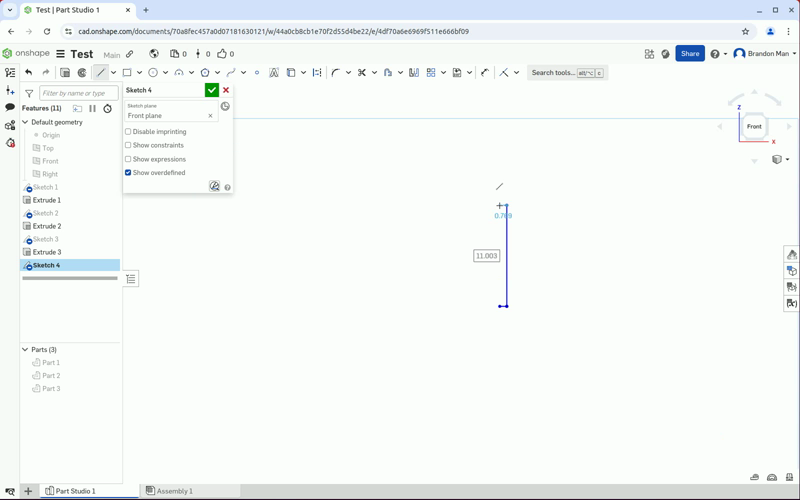
scroll(6)
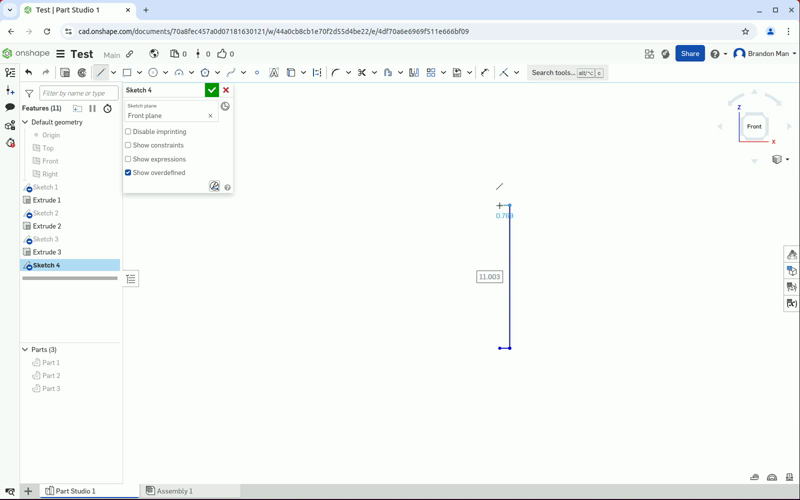
scroll(6)
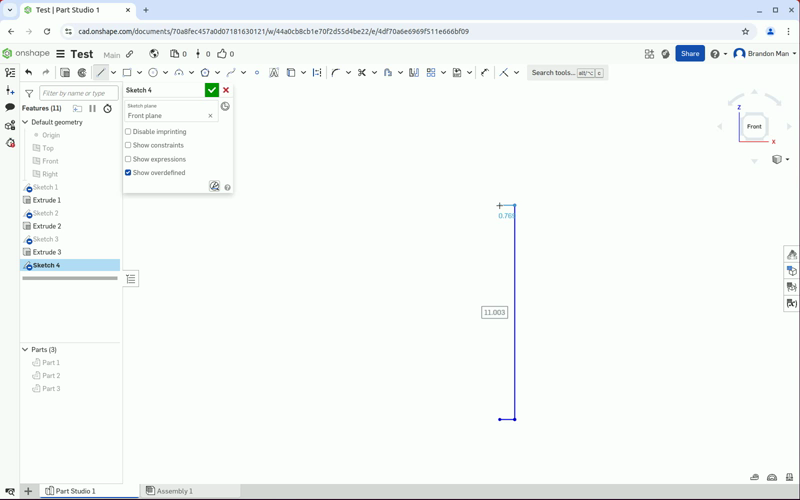
scroll(6)
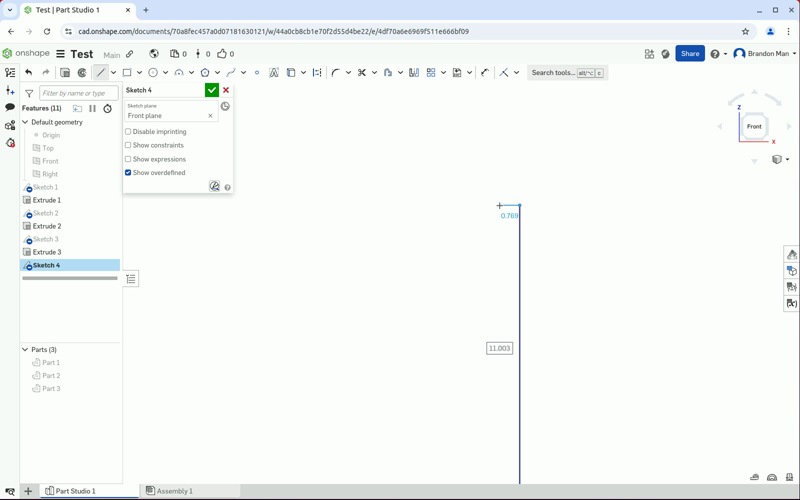
scroll(6)
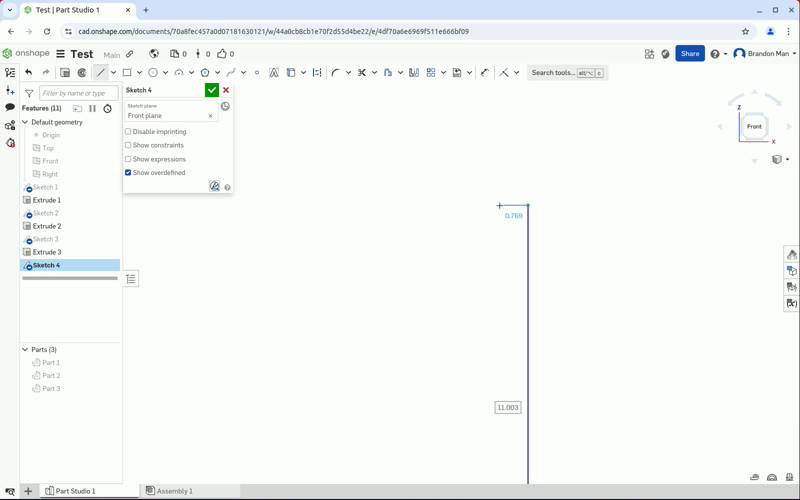
scroll(6)
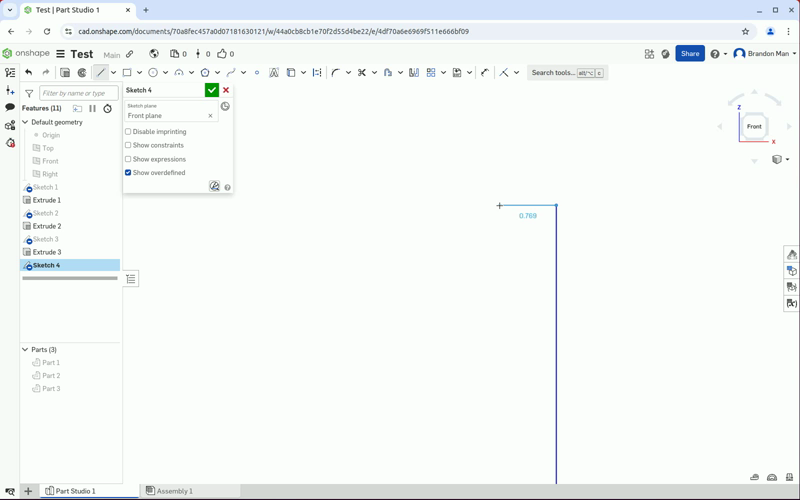
click(499, 205)
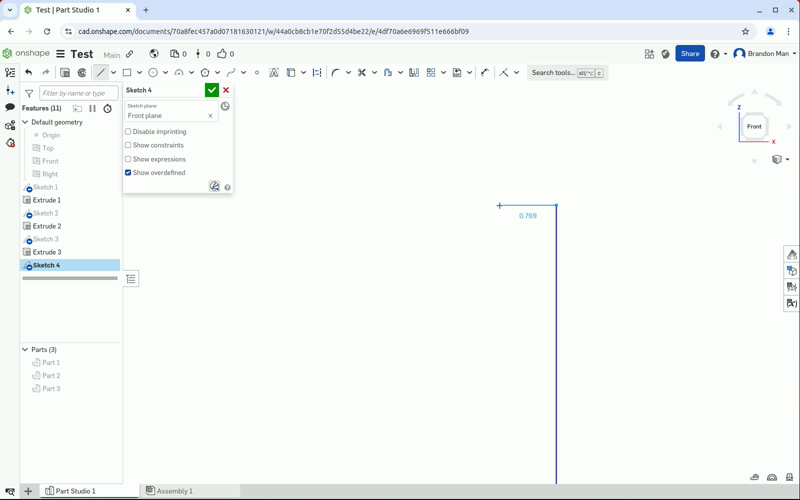
scroll(-6)
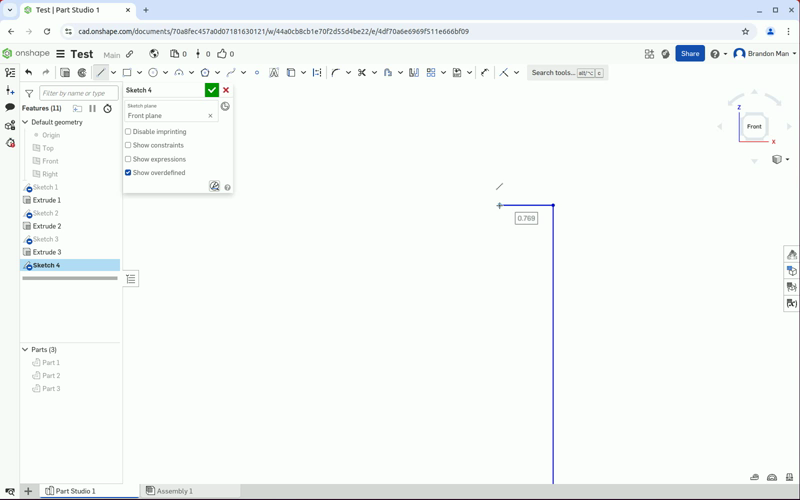
scroll(-6)
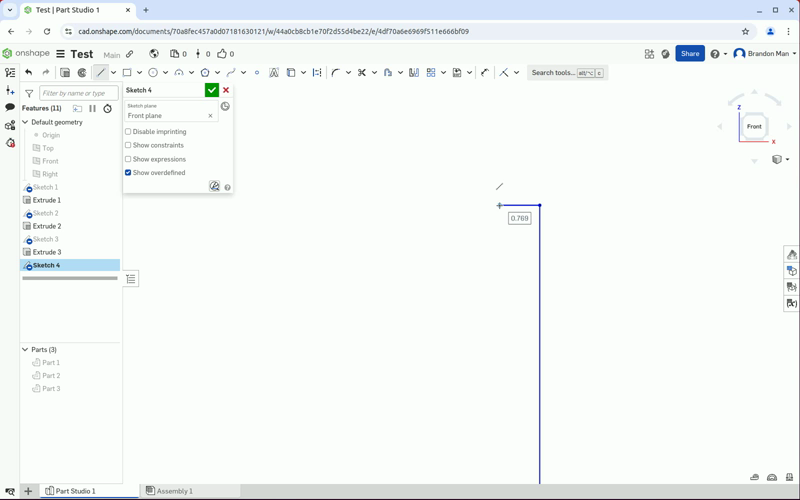
scroll(-6)
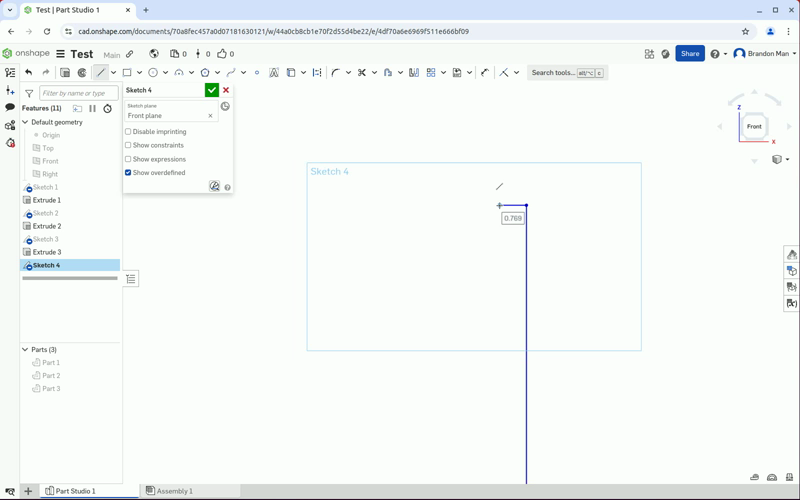
scroll(-6)
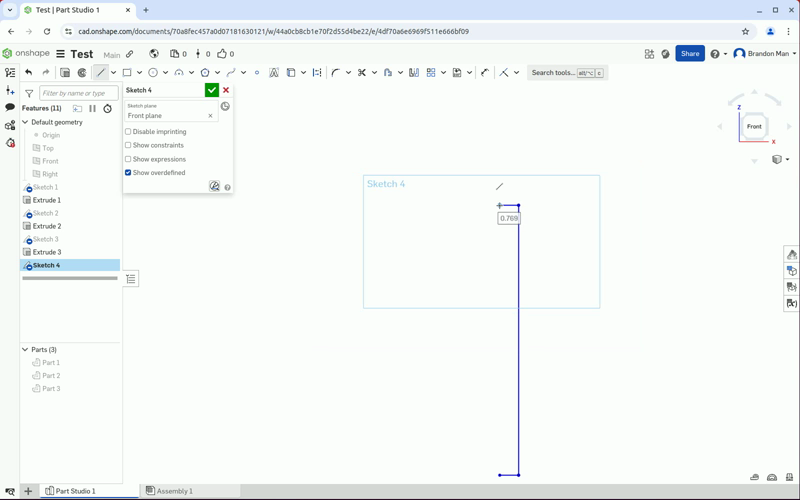
scroll(-6)
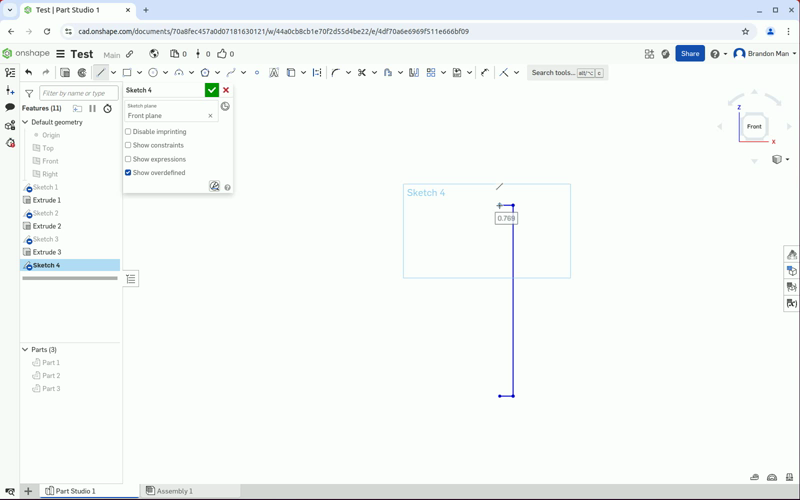
scroll(-6)
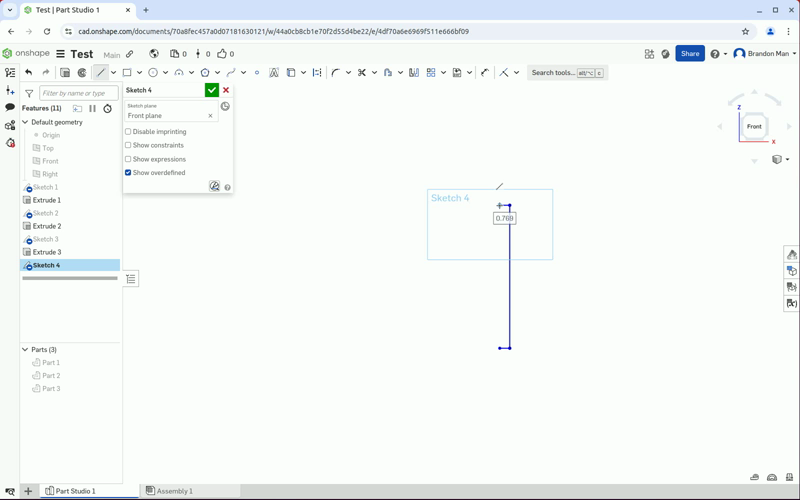
scroll(-6)
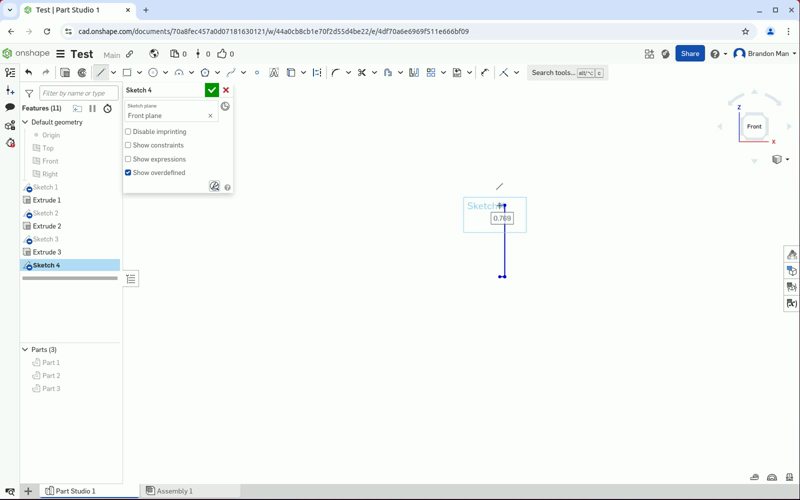
key_up(shift)
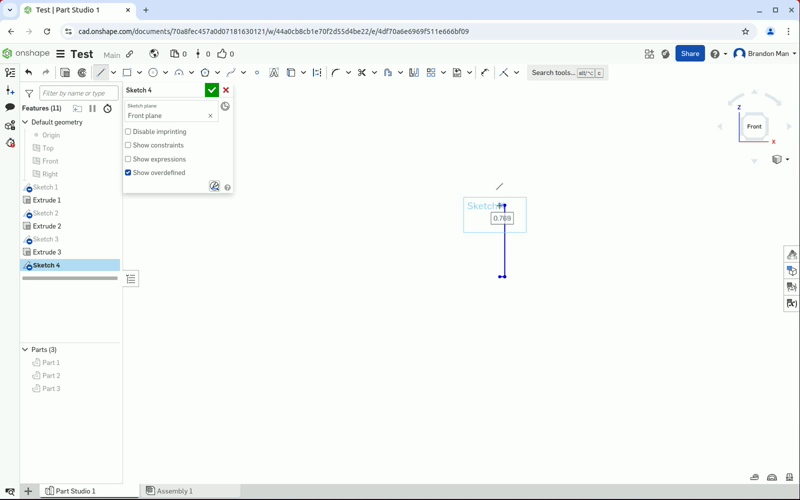
key_down(shift)
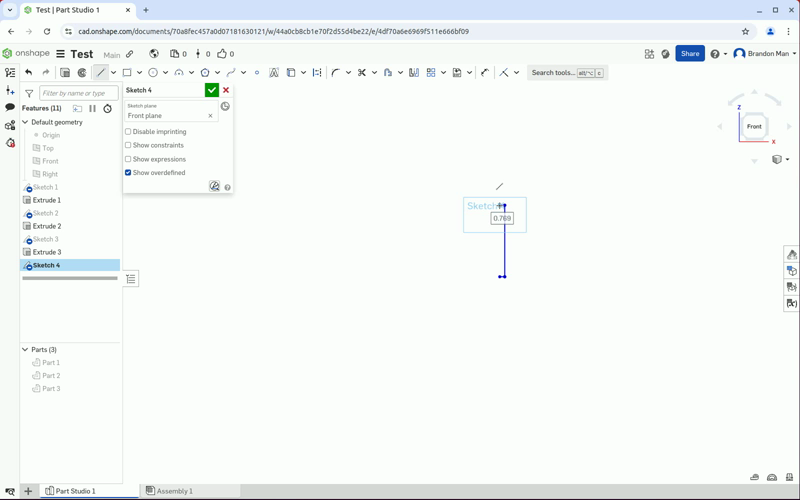
mouse_move(499, 276)
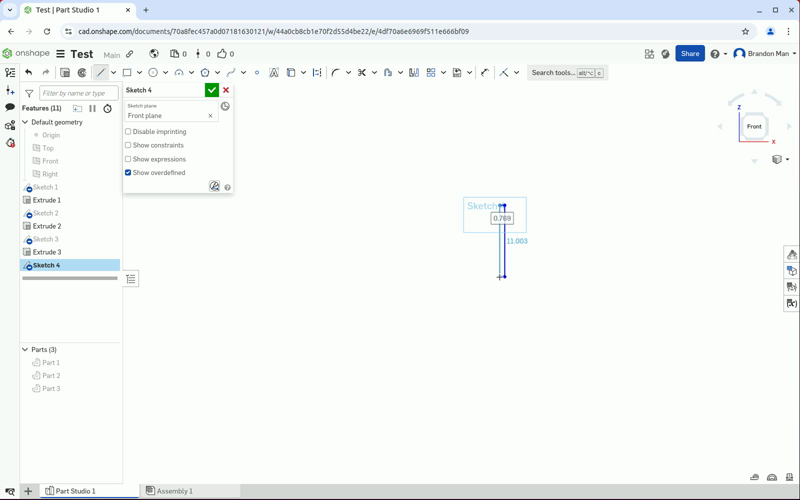
key_up(shift)
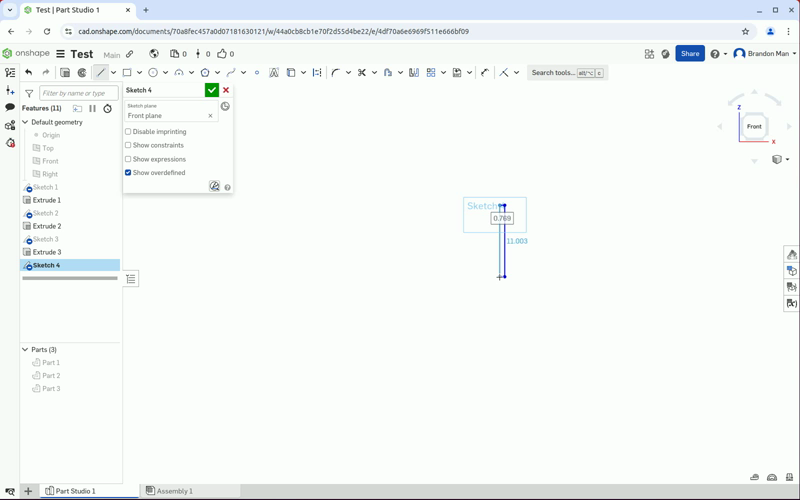
click(499, 276)
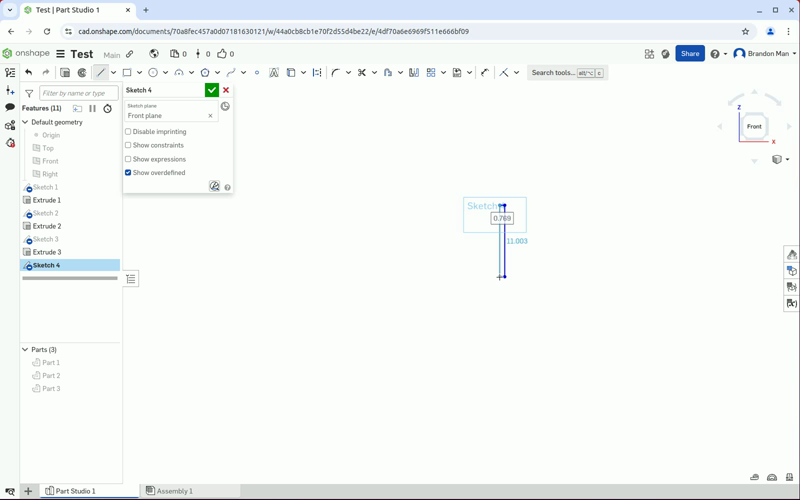
key(esc)
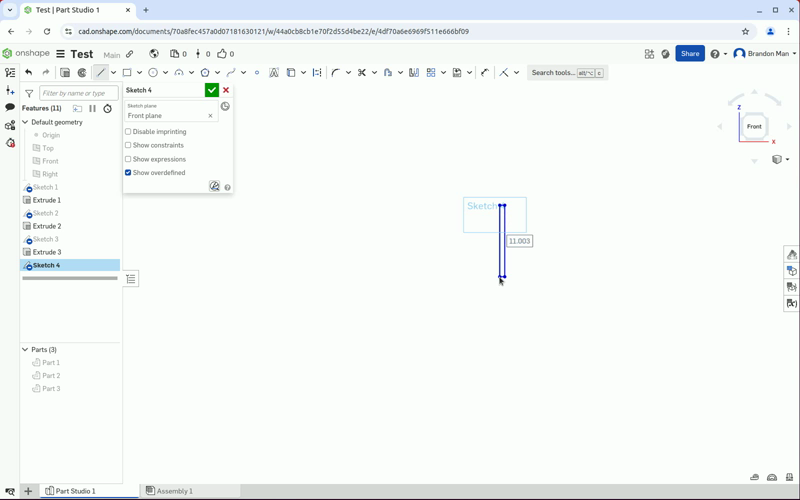
mouse_move(504, 207)
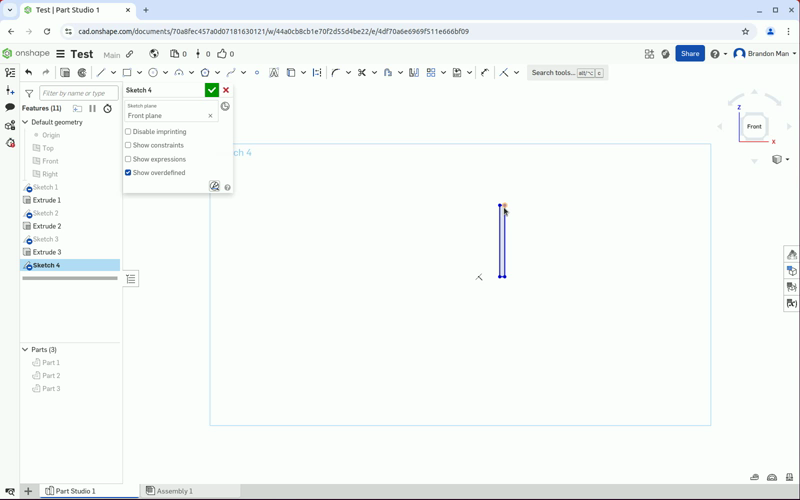
scroll(6)
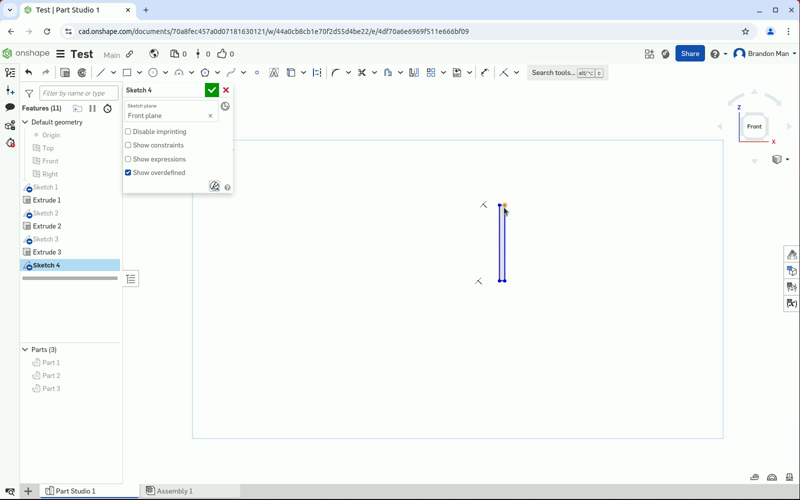
scroll(6)
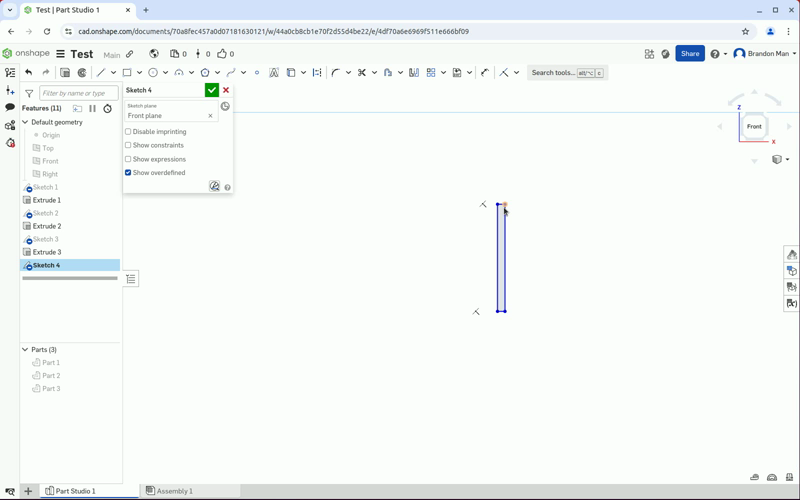
scroll(6)
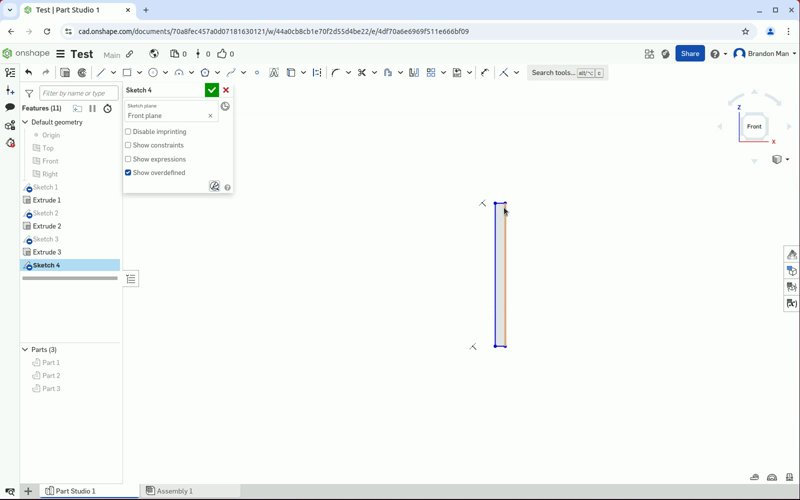
scroll(6)
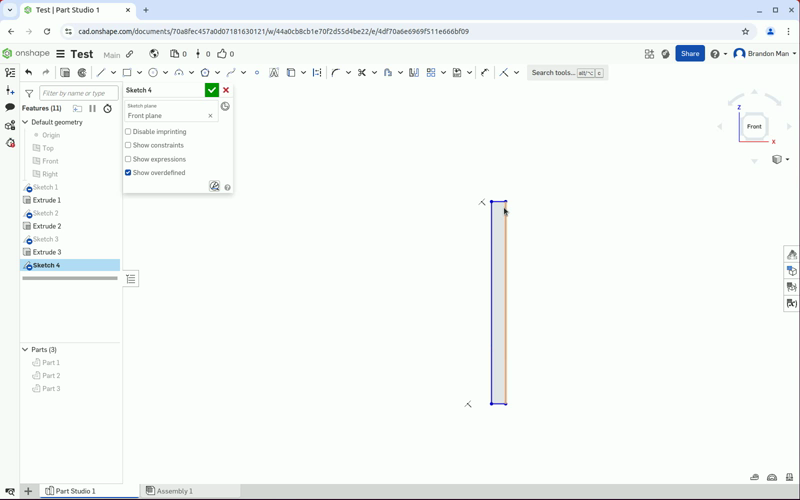
scroll(6)
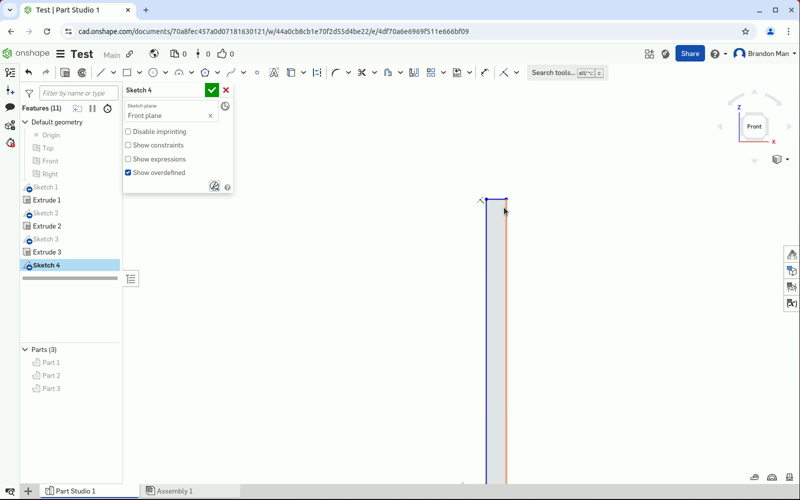
scroll(6)
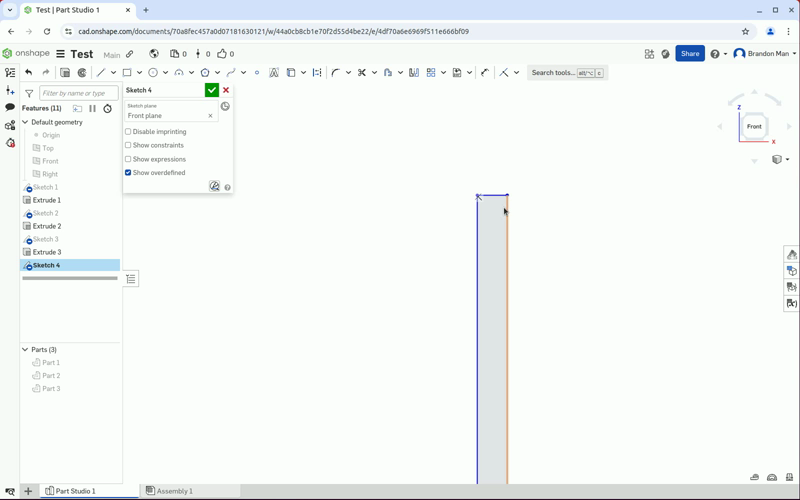
scroll(6)
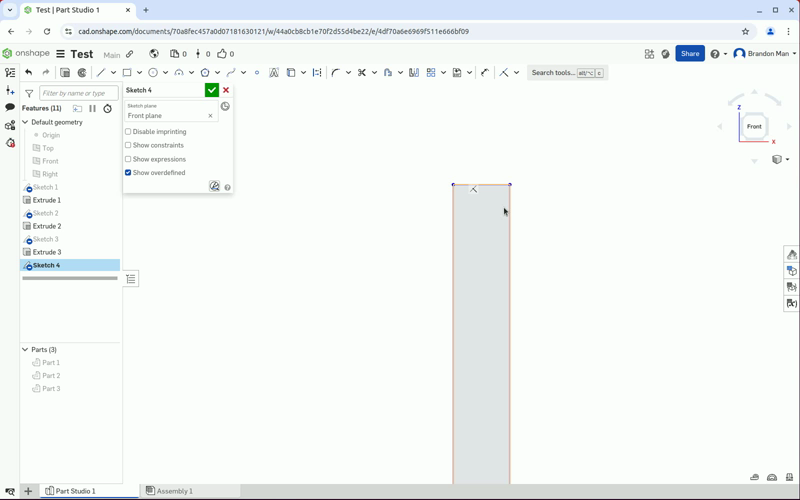
click(504, 207)
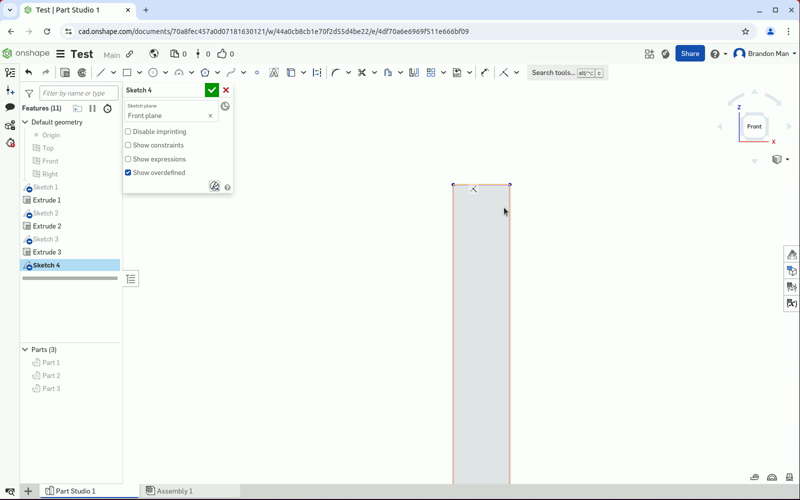
scroll(-6)
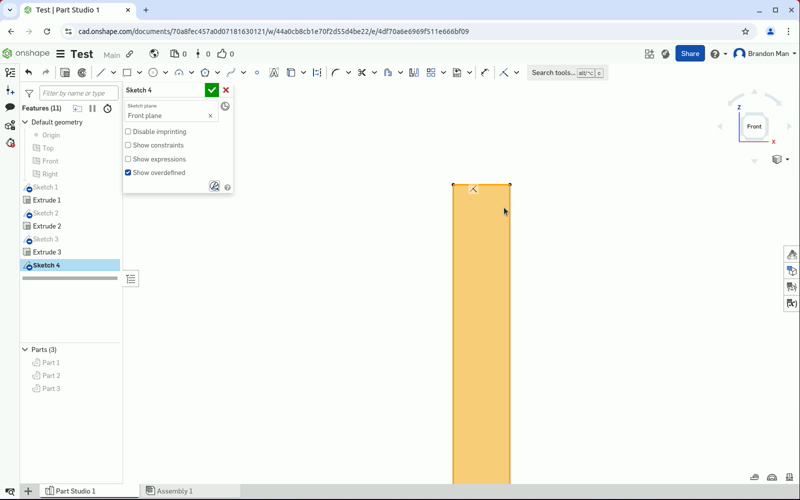
scroll(-6)
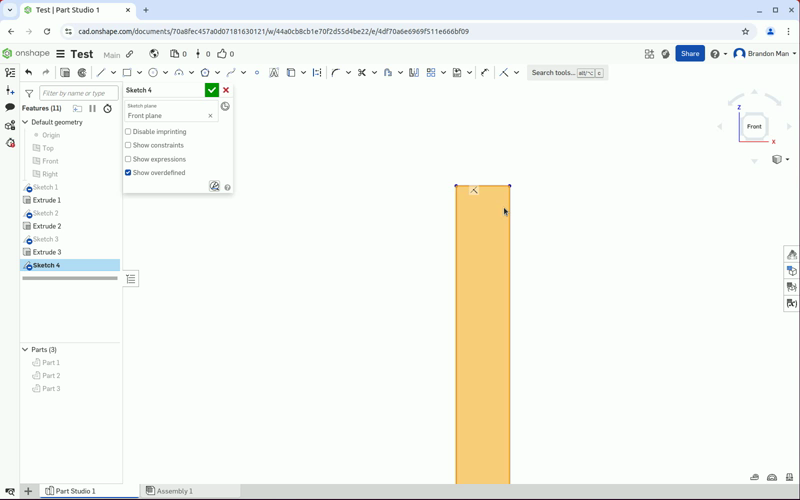
scroll(-6)
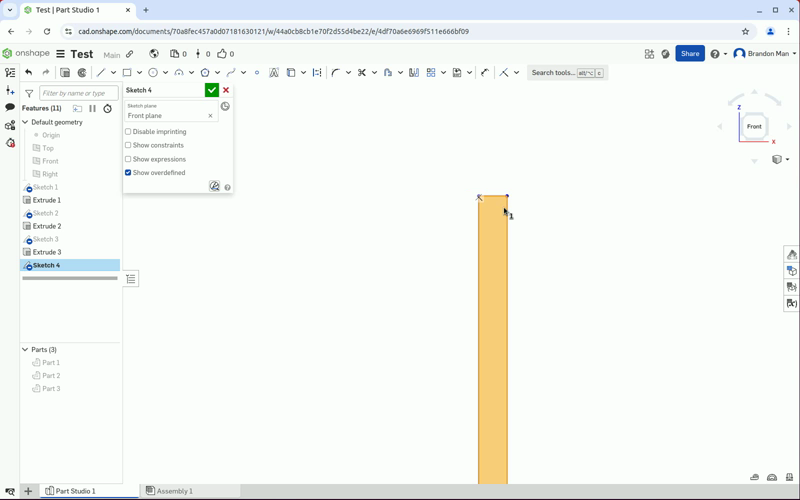
scroll(-6)
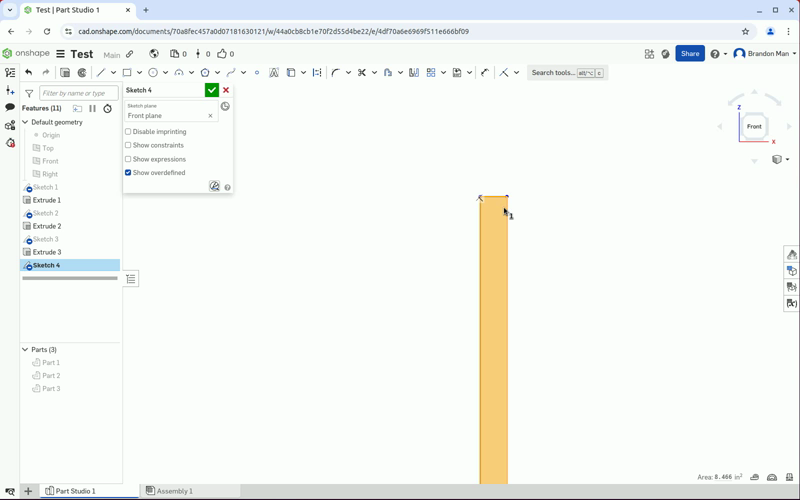
scroll(-6)
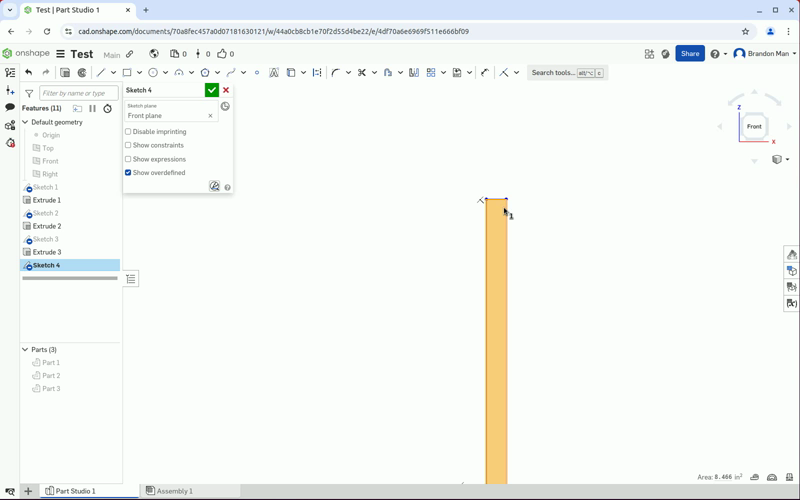
scroll(-6)
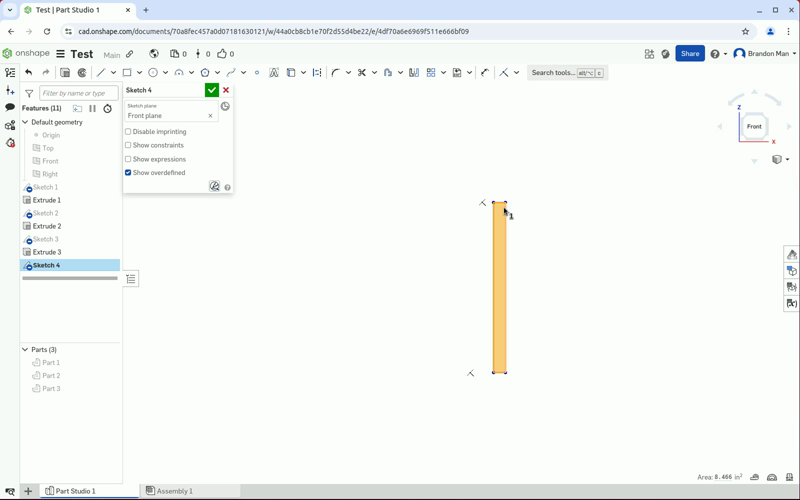
scroll(-6)
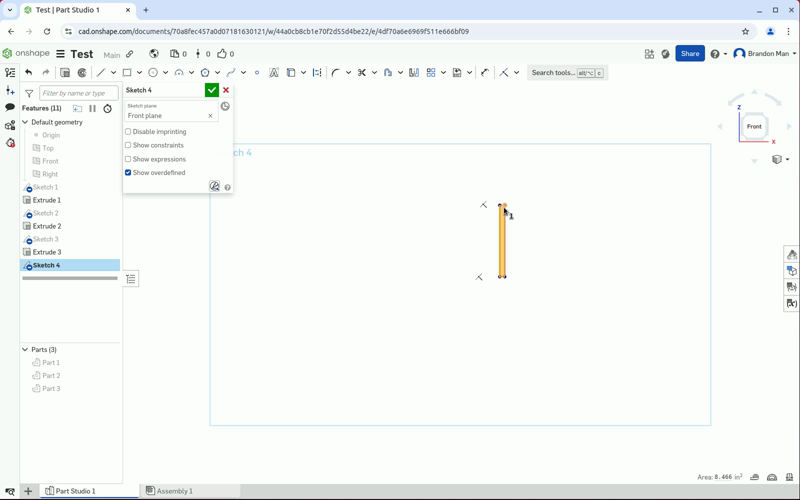
mouse_move(73, 352)
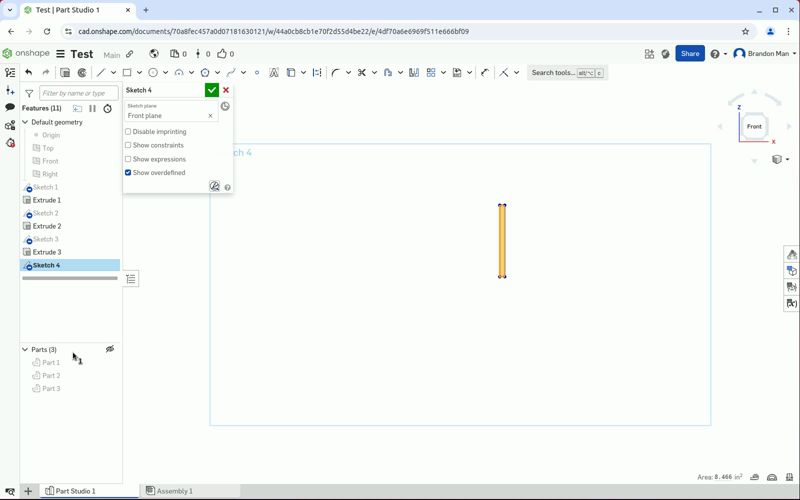
key(shift+y)
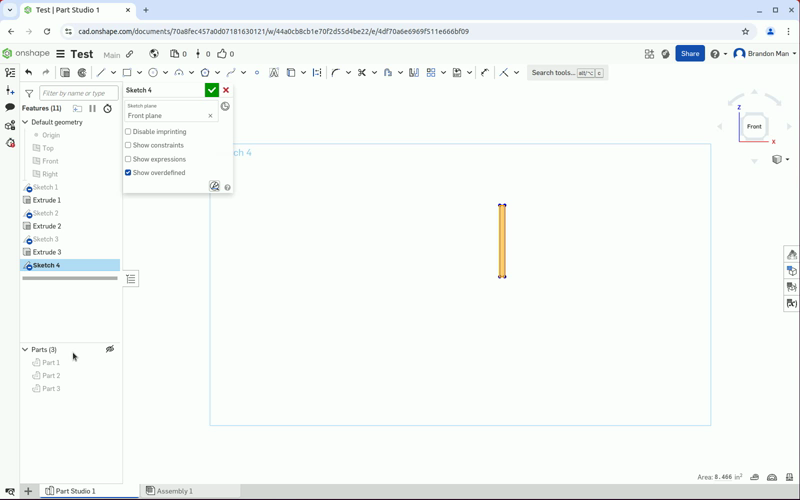
key(shift+e)
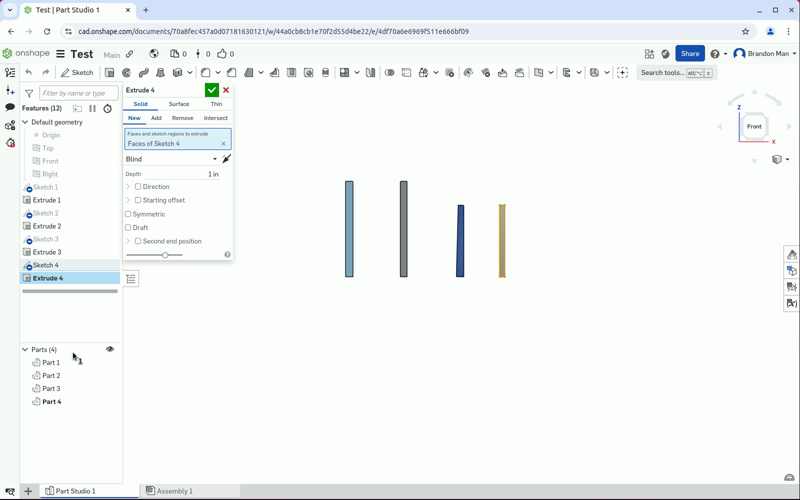
mouse_move(143, 106)
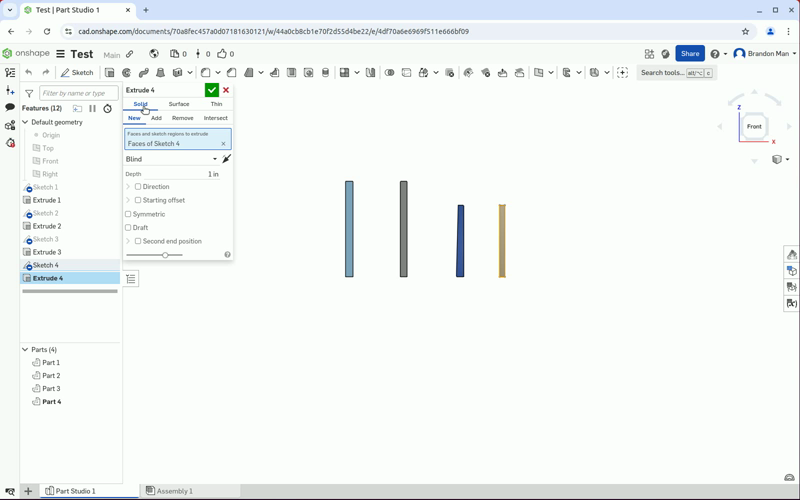
click(143, 106)
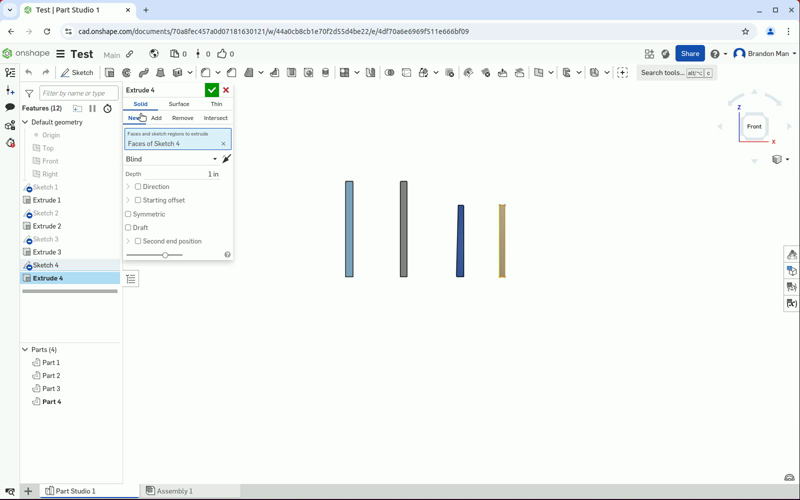
mouse_move(137, 120)
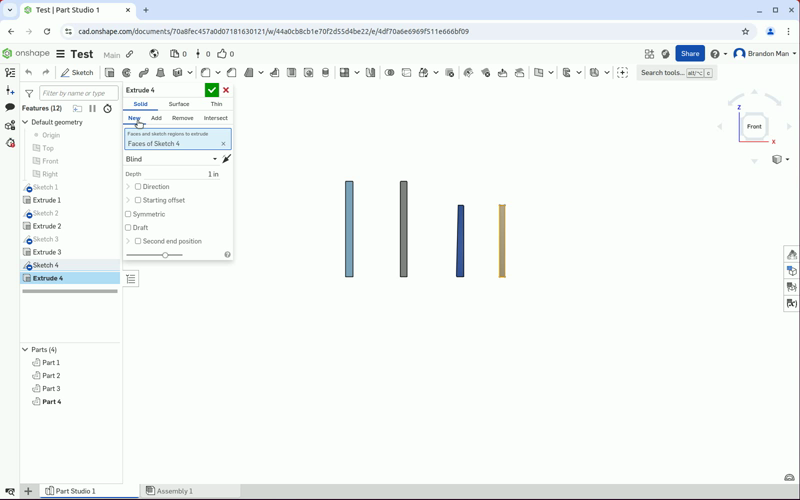
click(137, 120)
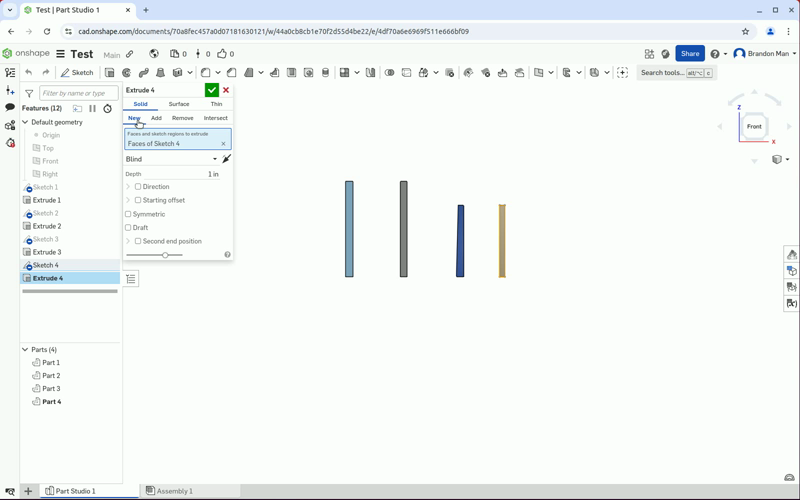
key(tab, 4)
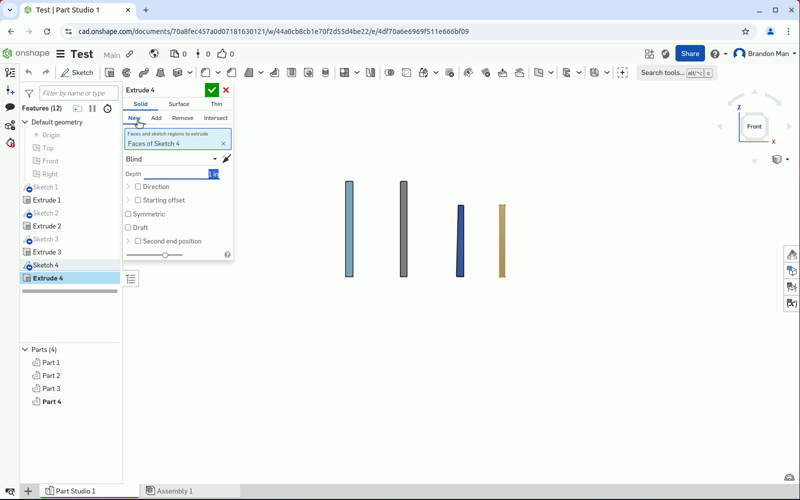
text(23.108)
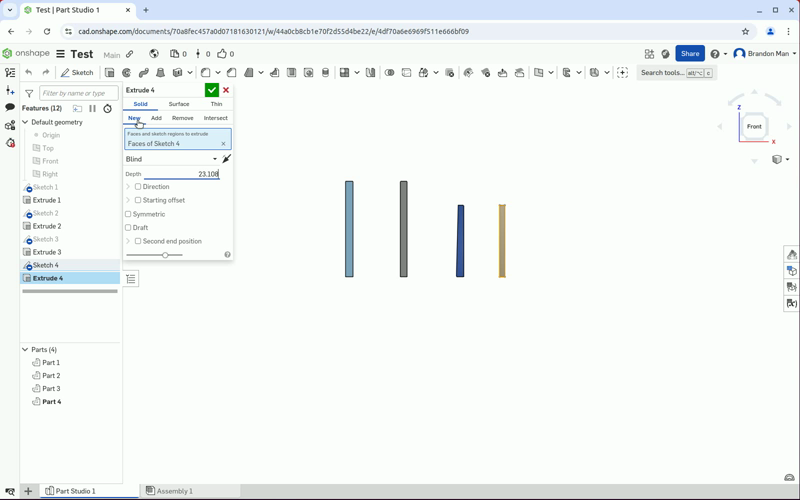
key(enter)
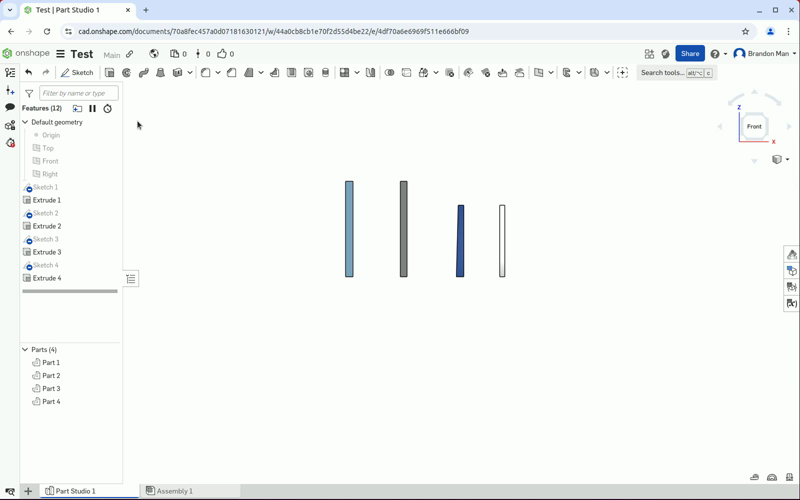
key(shift+h)
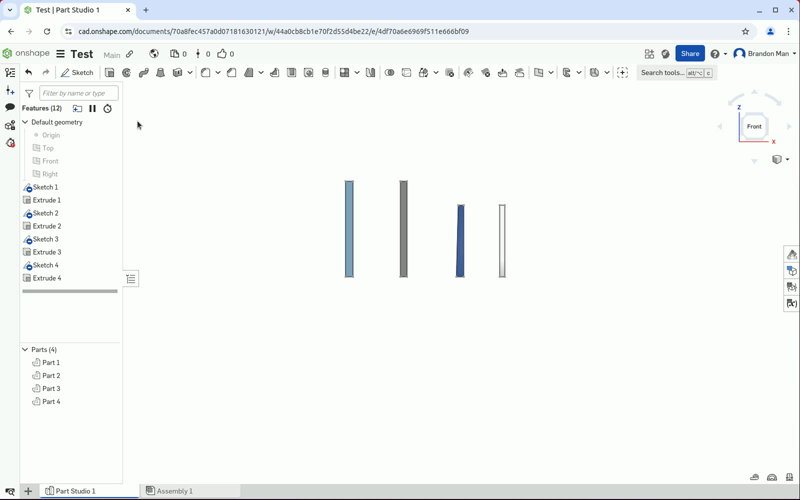
key(shift+h)
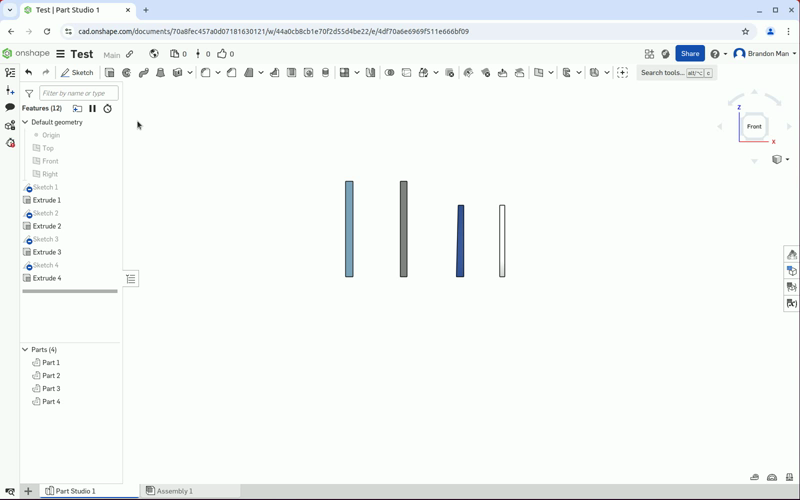
mouse_move(73, 189)
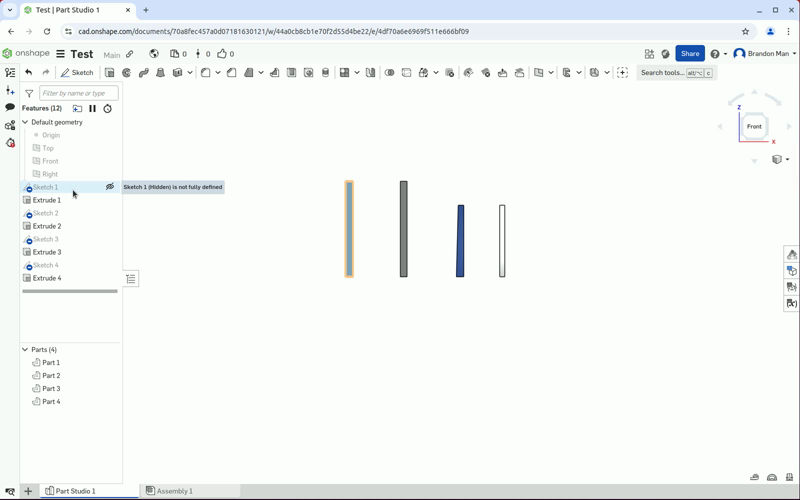
click(73, 189)
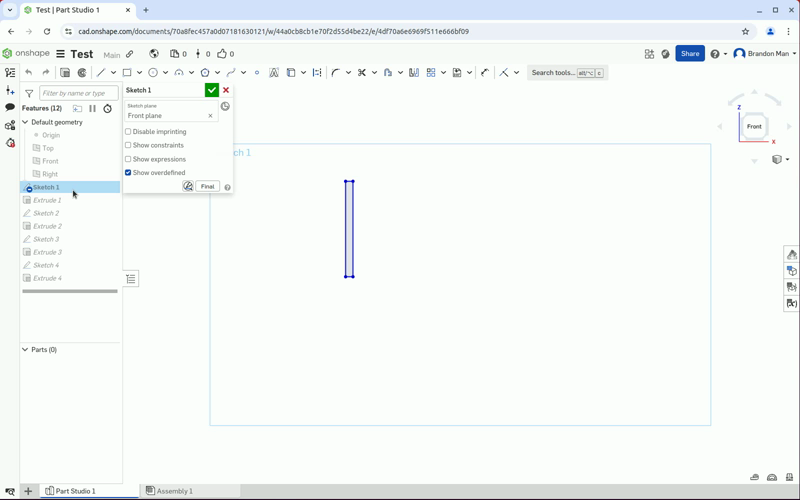
mouse_move(229, 92)
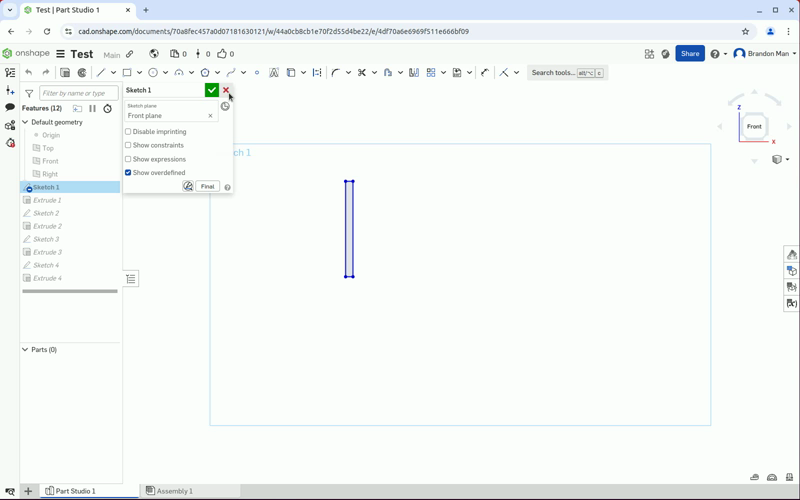
click(229, 92)
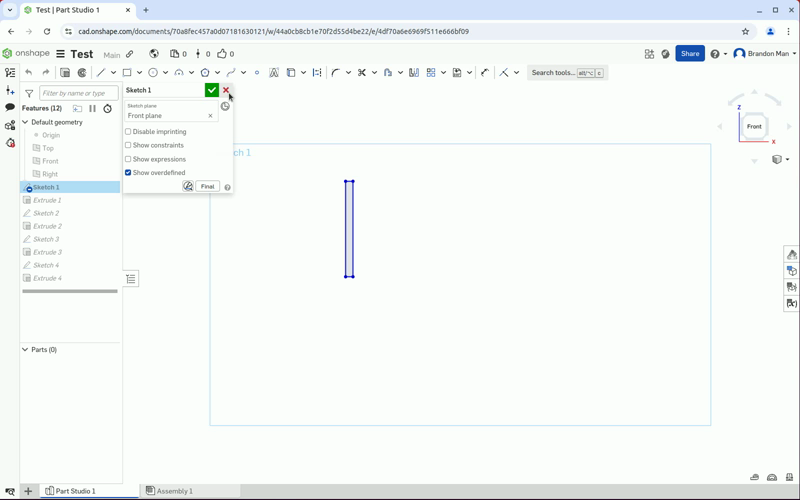
key(shift+s)
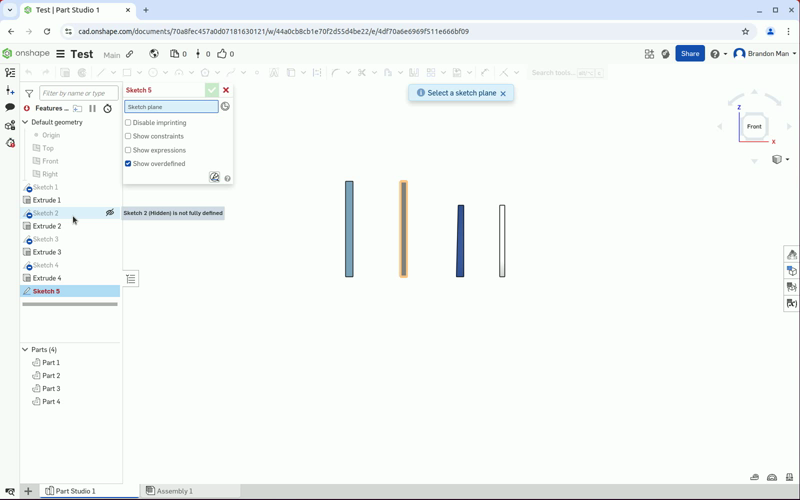
scroll(3)
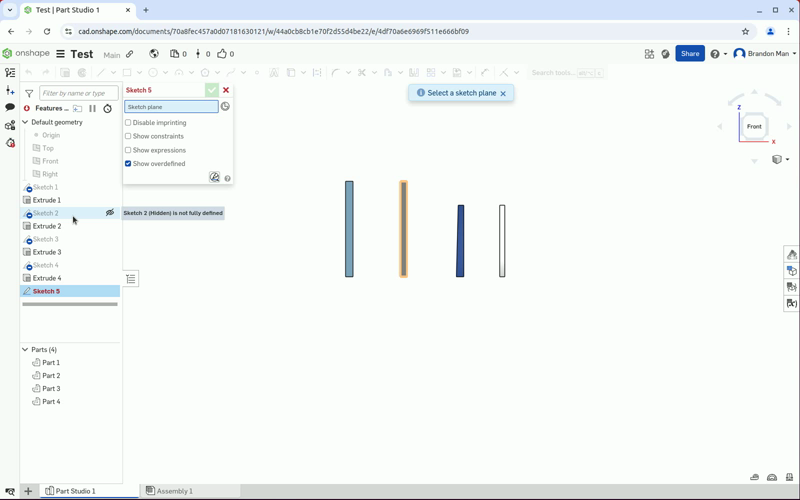
mouse_move(73, 163)
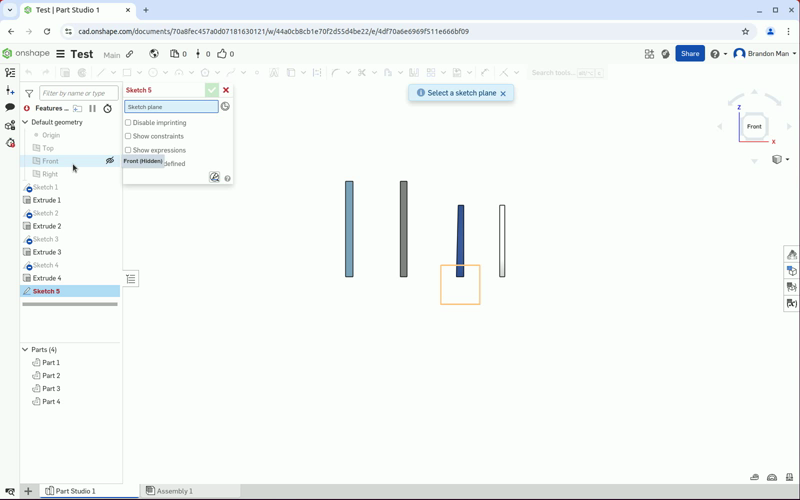
click(73, 163)
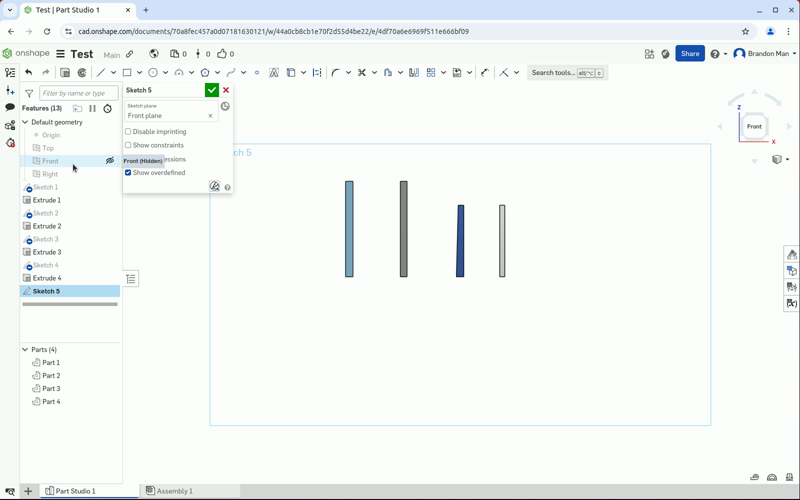
mouse_move(73, 352)
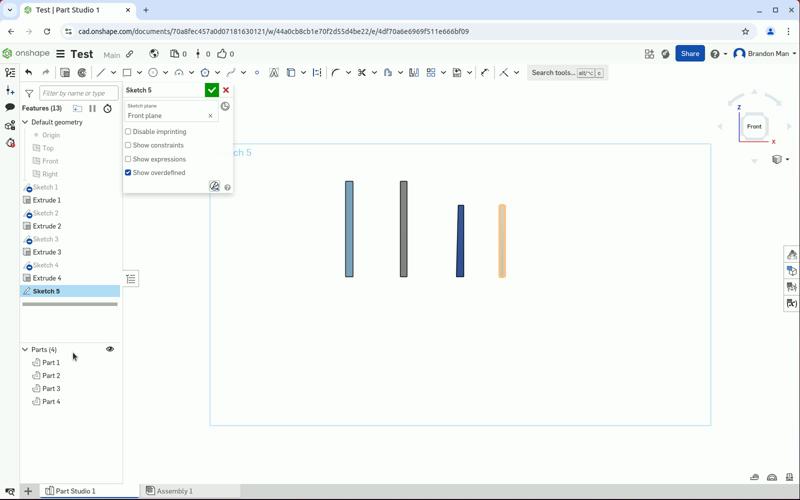
key(y)
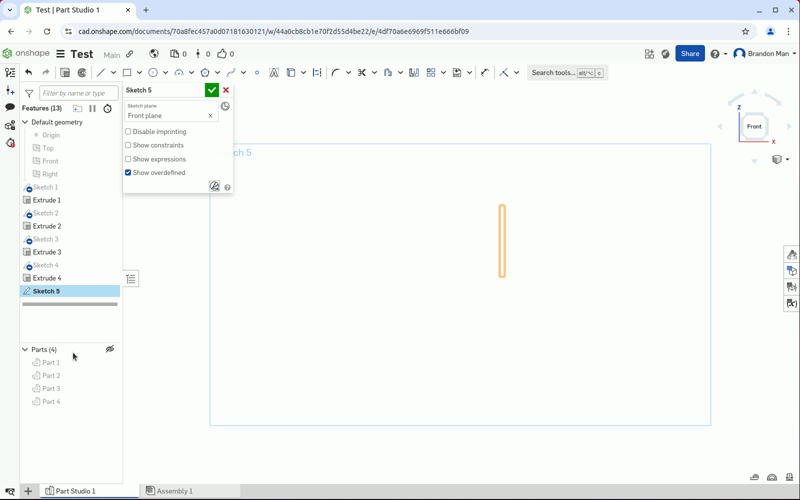
key(l)
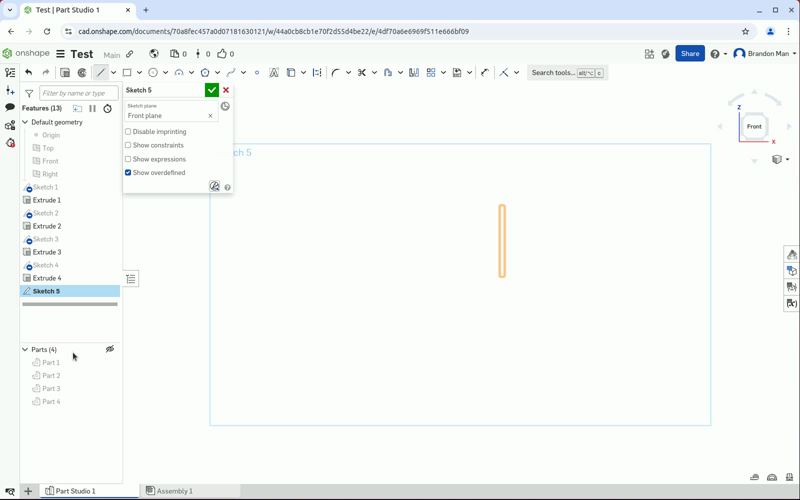
key_down(shift)
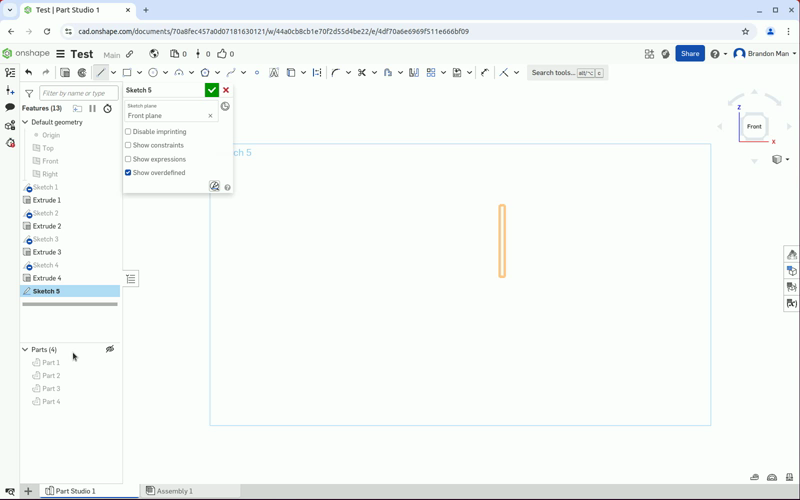
mouse_move(541, 276)
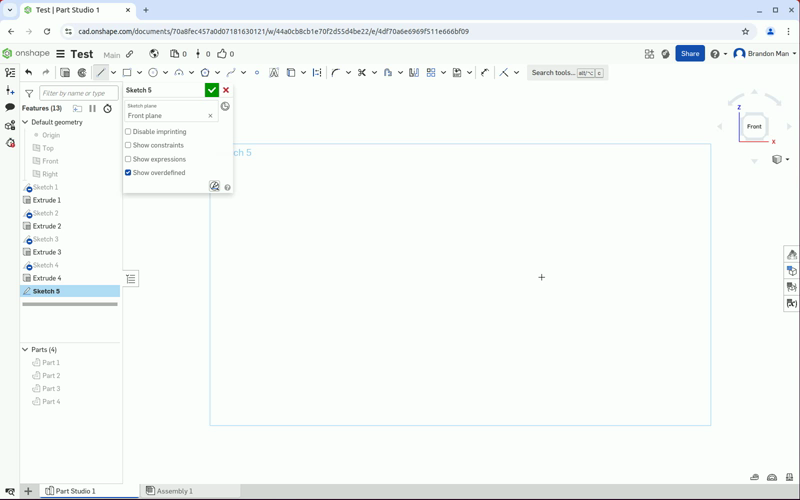
click(541, 276)
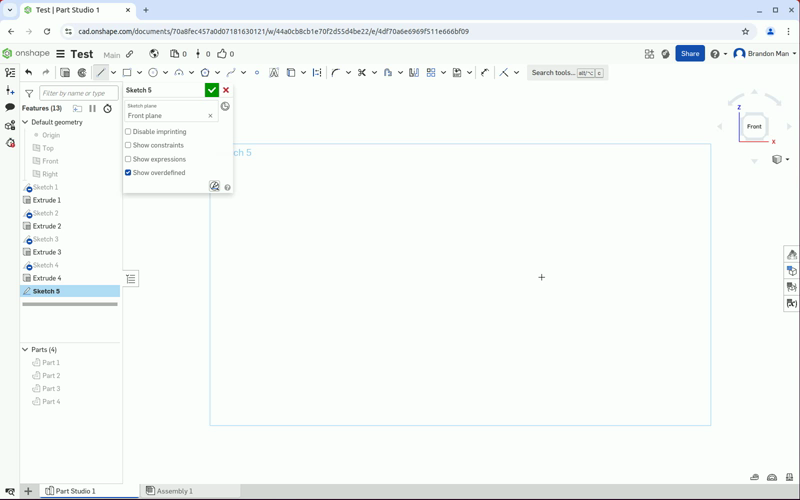
key_up(shift)
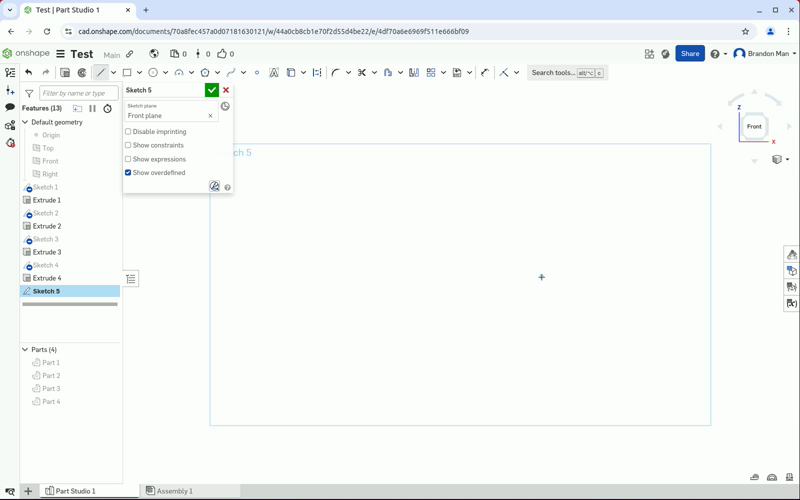
key_down(shift)
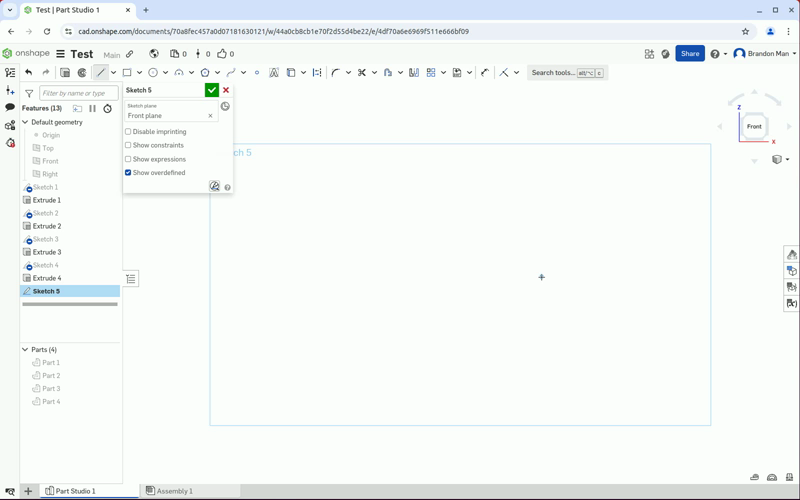
mouse_move(571, 276)
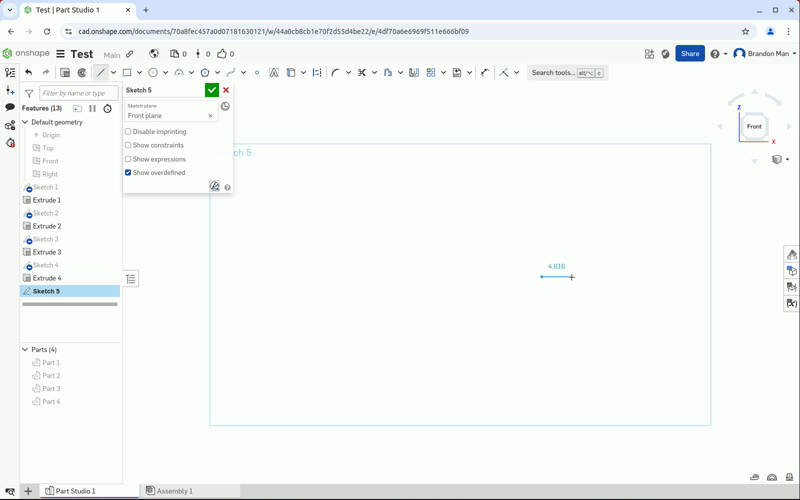
mouse_move(546, 276)
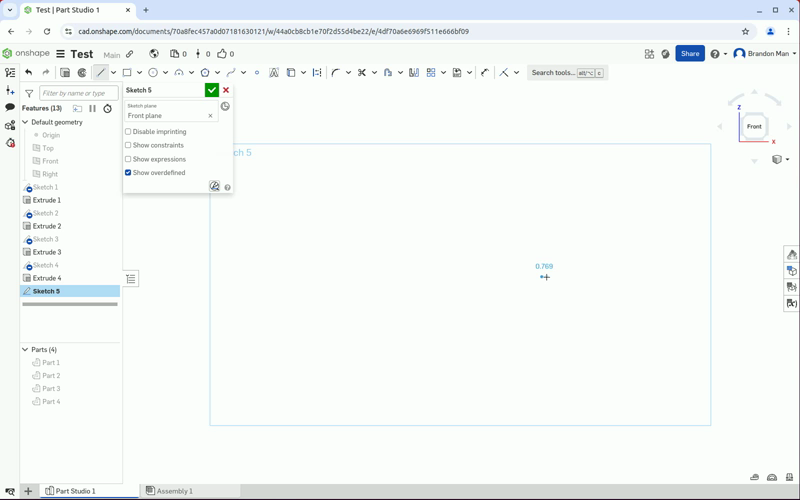
scroll(6)
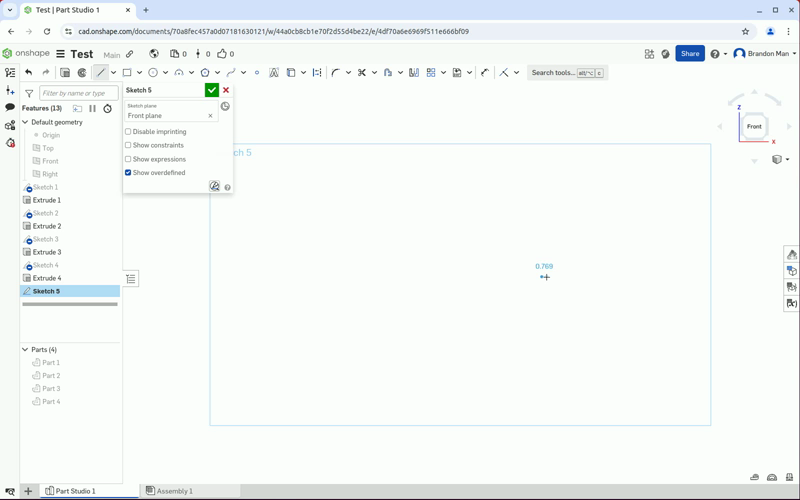
scroll(6)
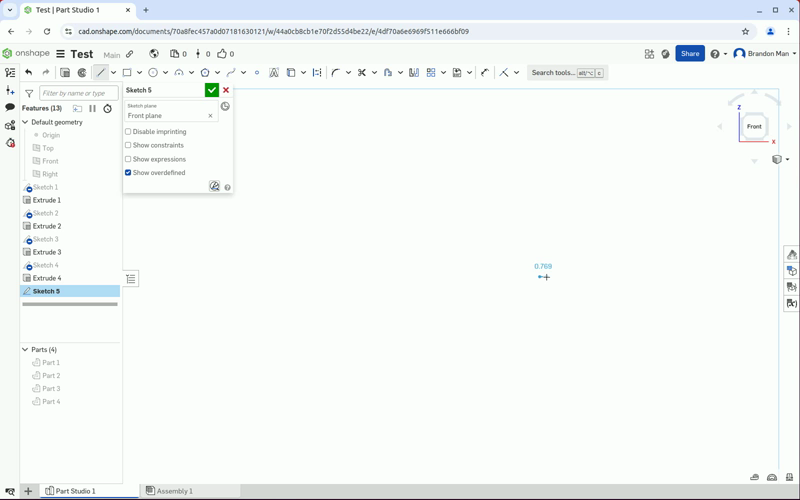
scroll(6)
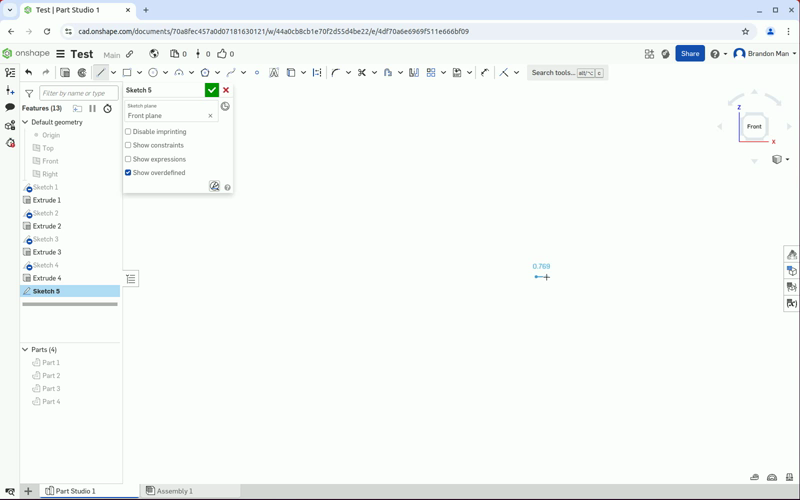
scroll(6)
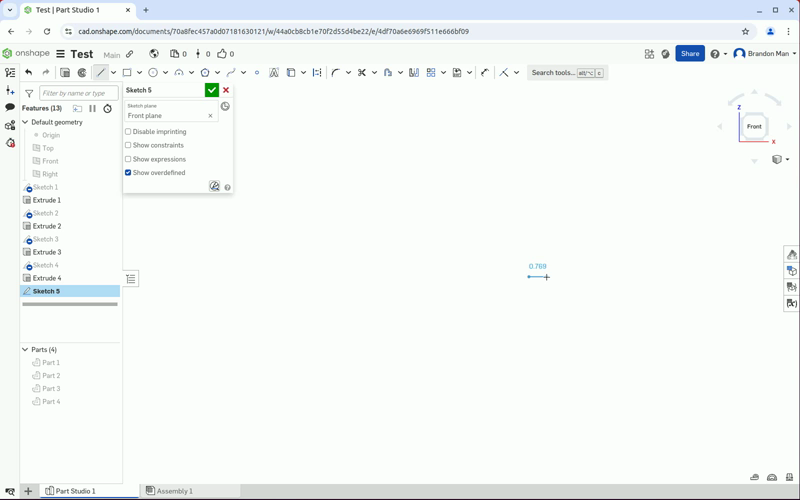
scroll(6)
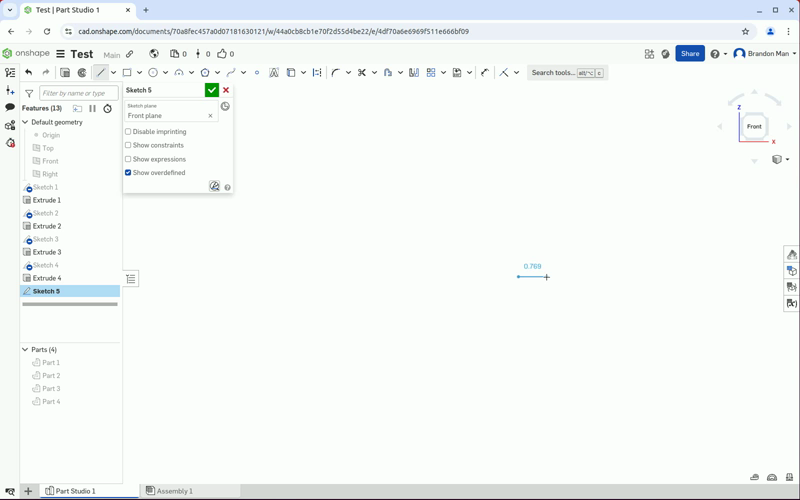
scroll(6)
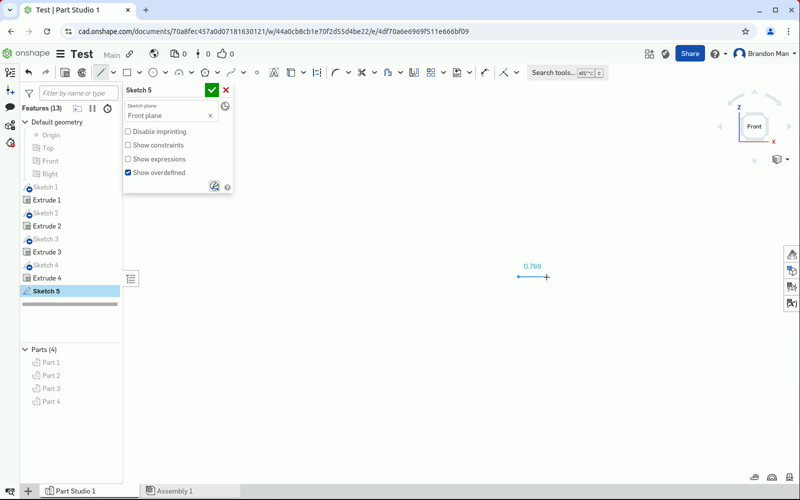
scroll(6)
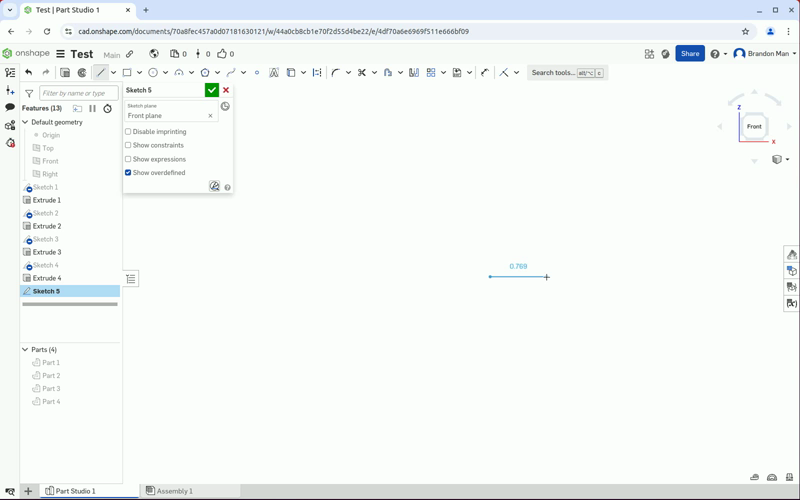
click(546, 276)
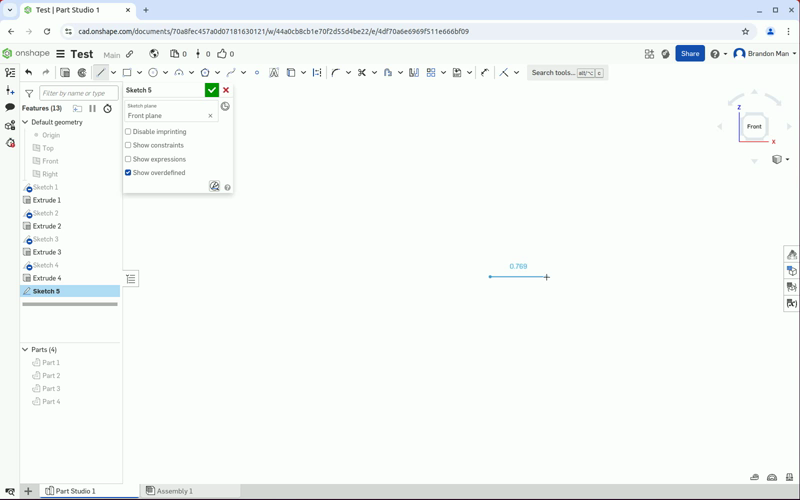
scroll(-6)
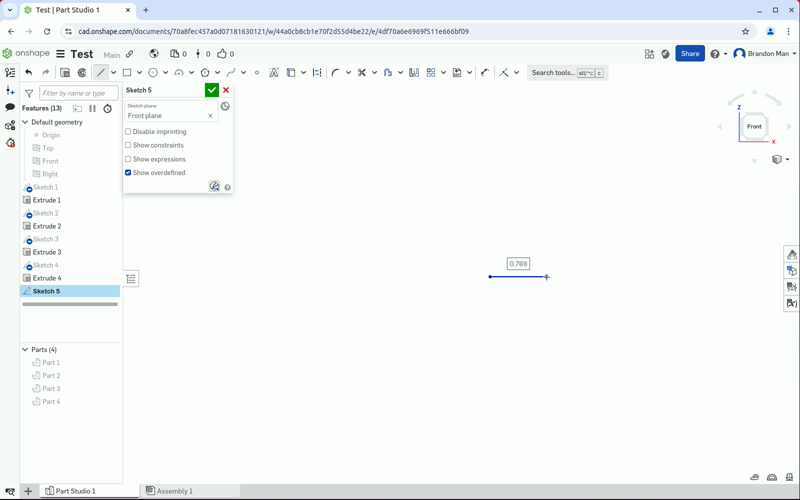
scroll(-6)
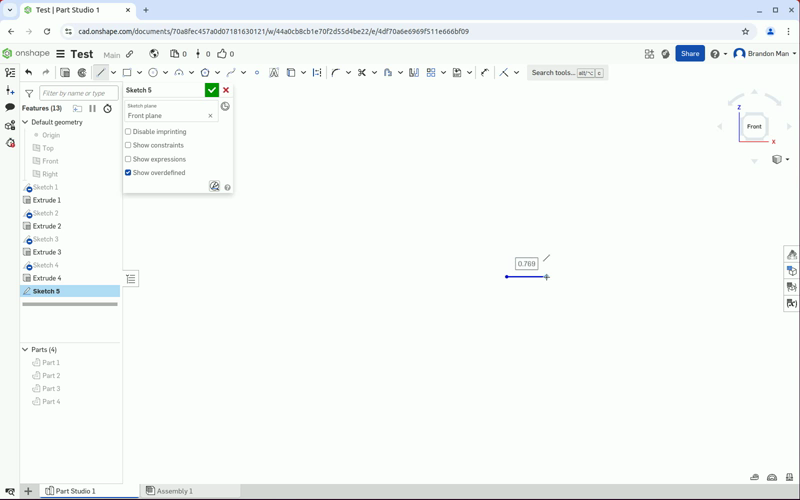
scroll(-6)
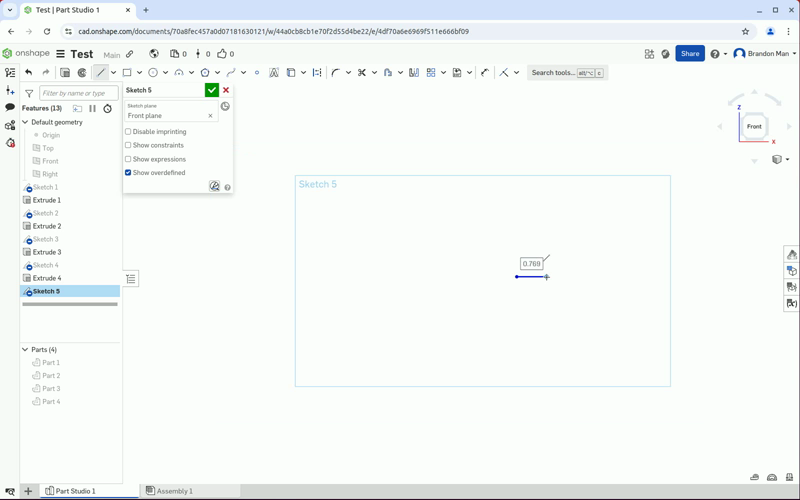
scroll(-6)
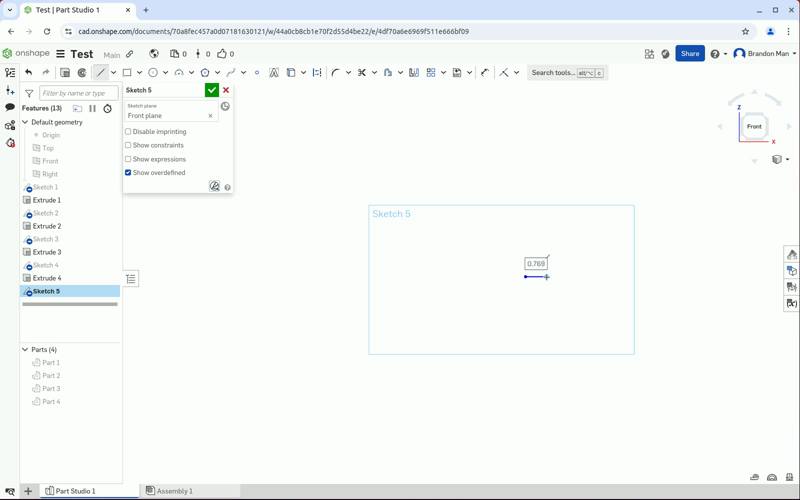
scroll(-6)
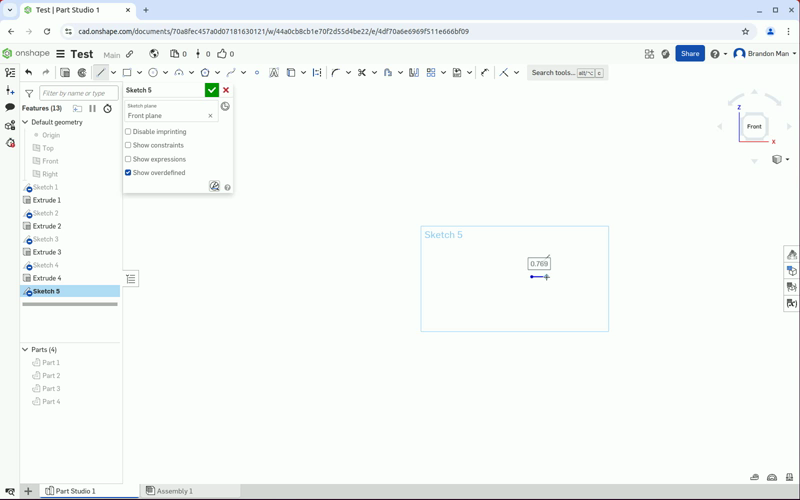
scroll(-6)
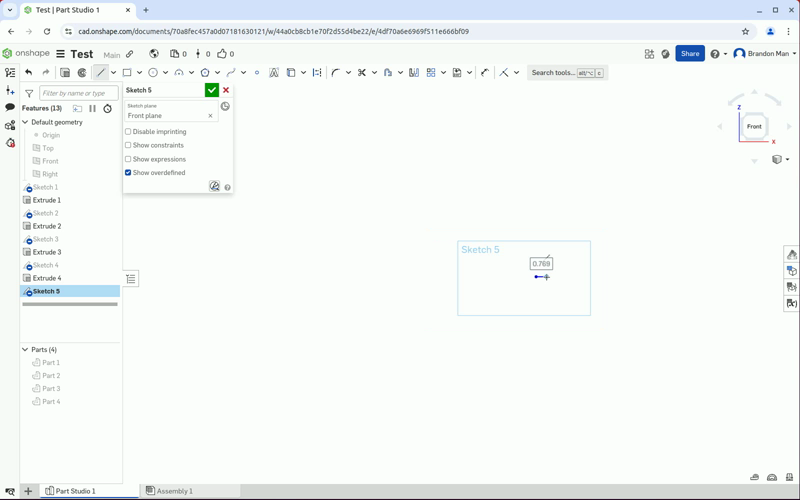
scroll(-6)
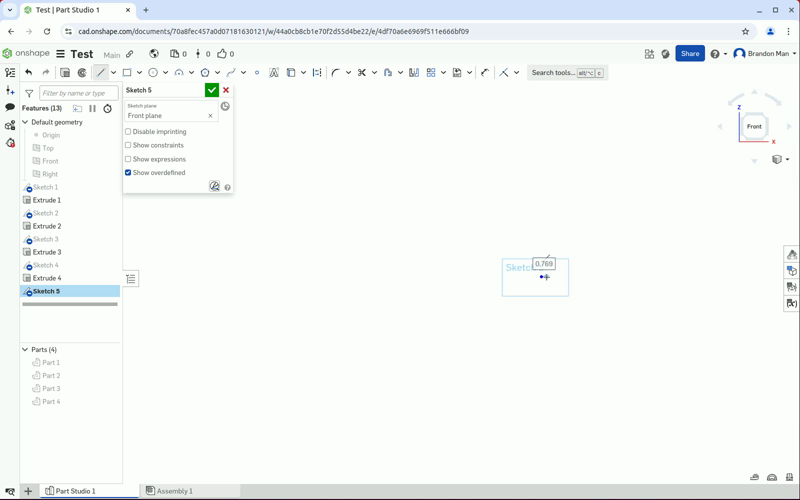
key_up(shift)
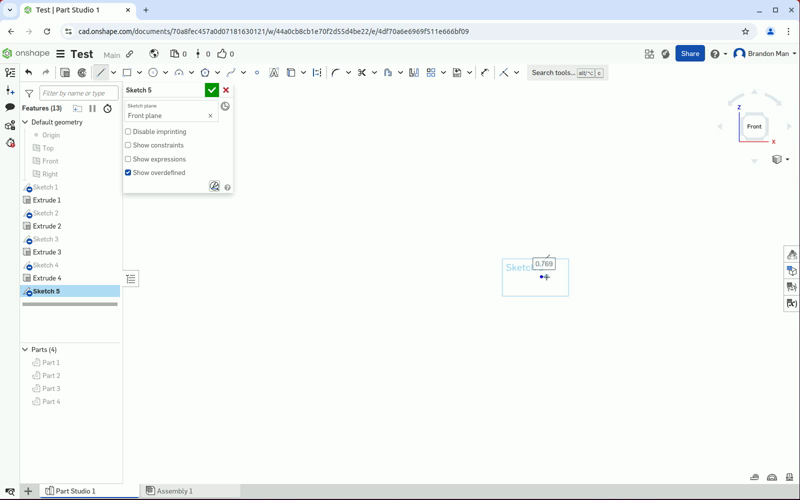
key_down(shift)
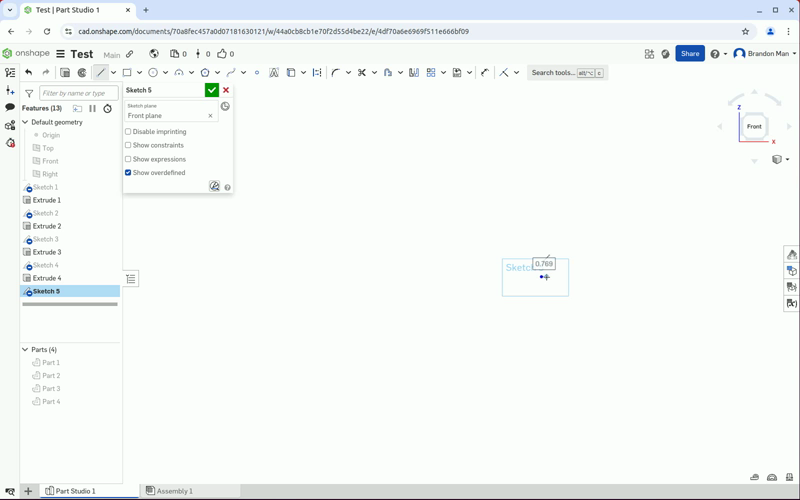
mouse_move(546, 205)
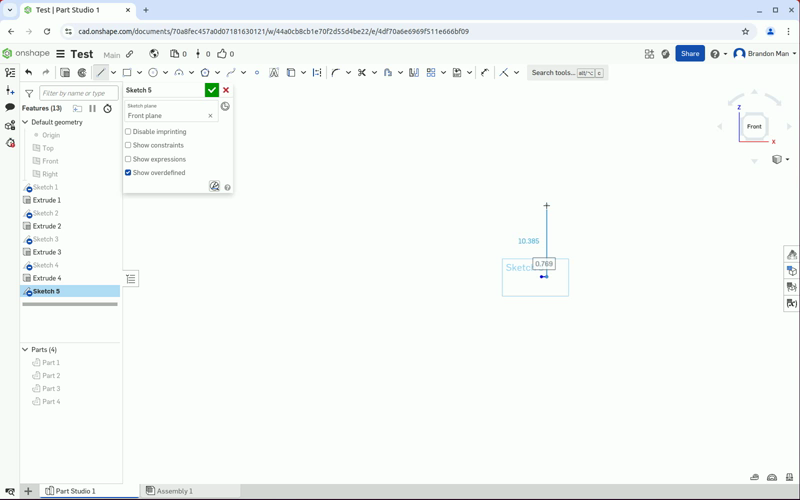
click(546, 205)
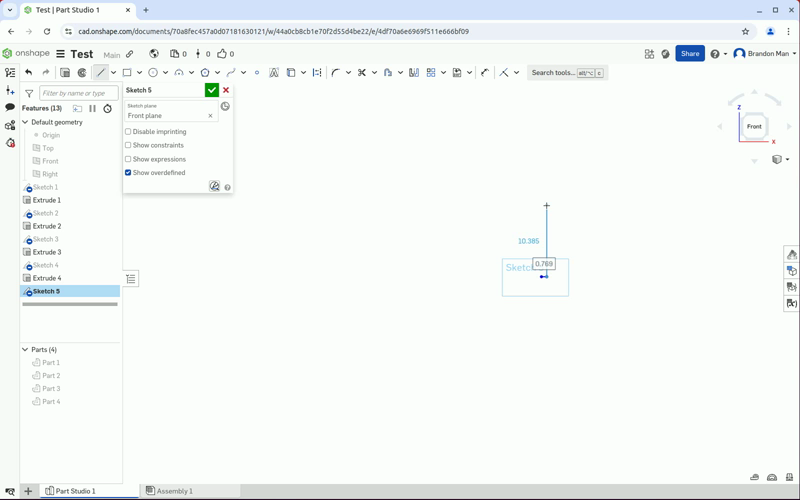
key_up(shift)
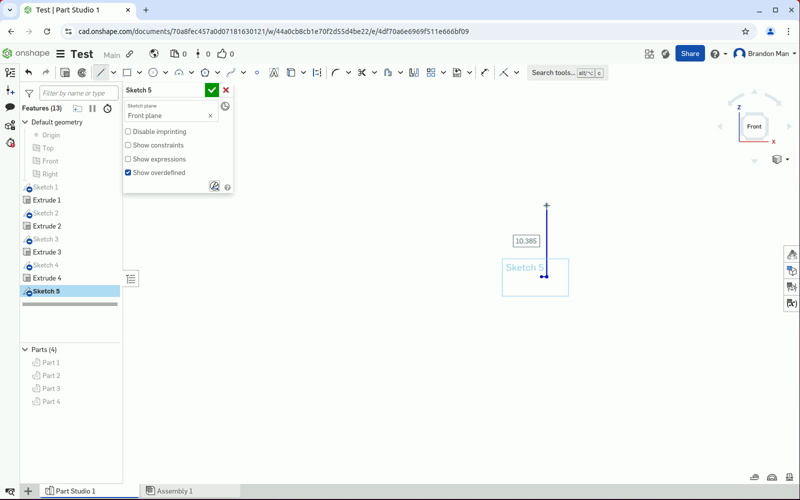
key_down(shift)
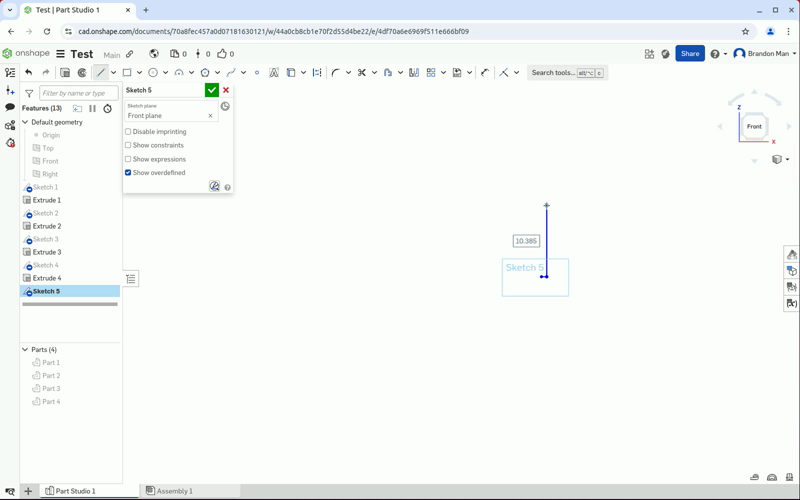
mouse_move(576, 205)
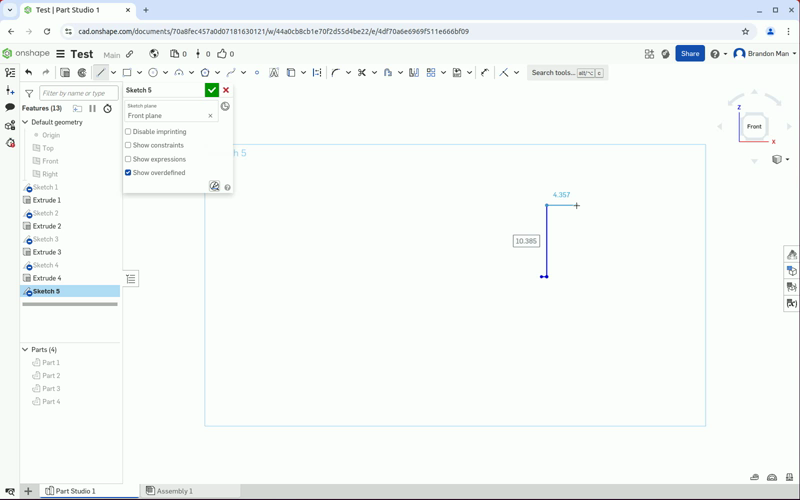
mouse_move(541, 205)
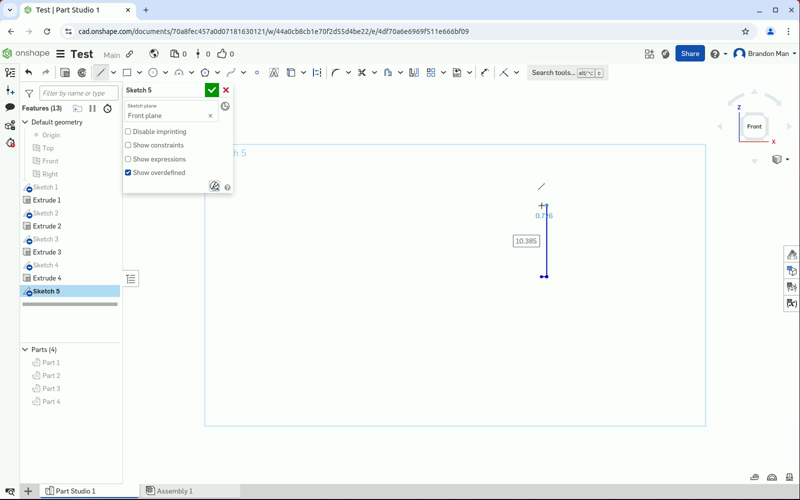
scroll(6)
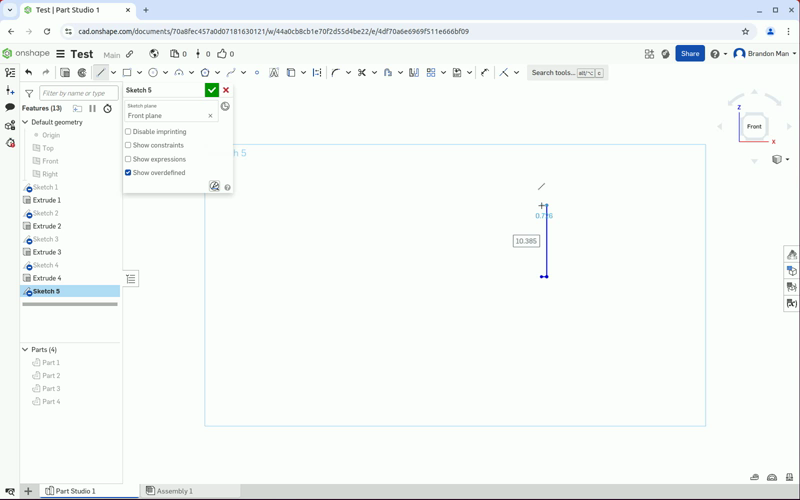
scroll(6)
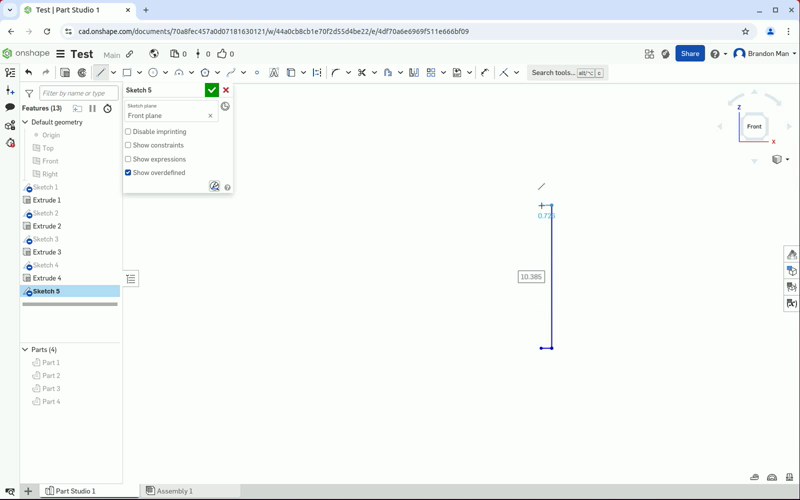
scroll(6)
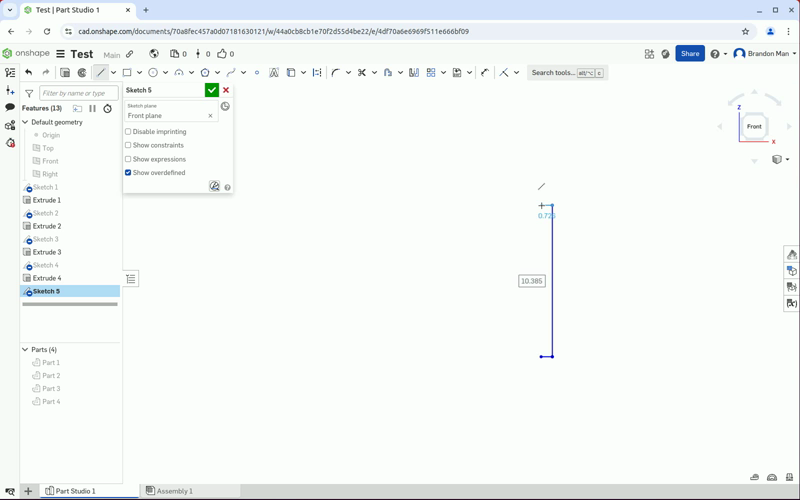
scroll(6)
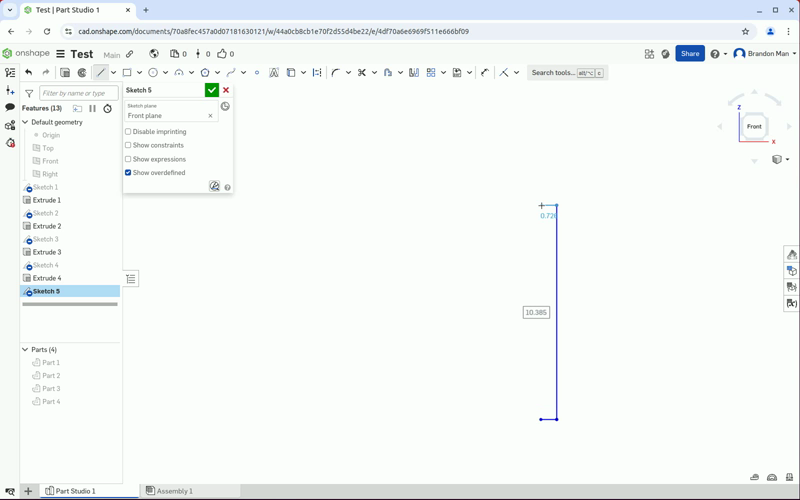
scroll(6)
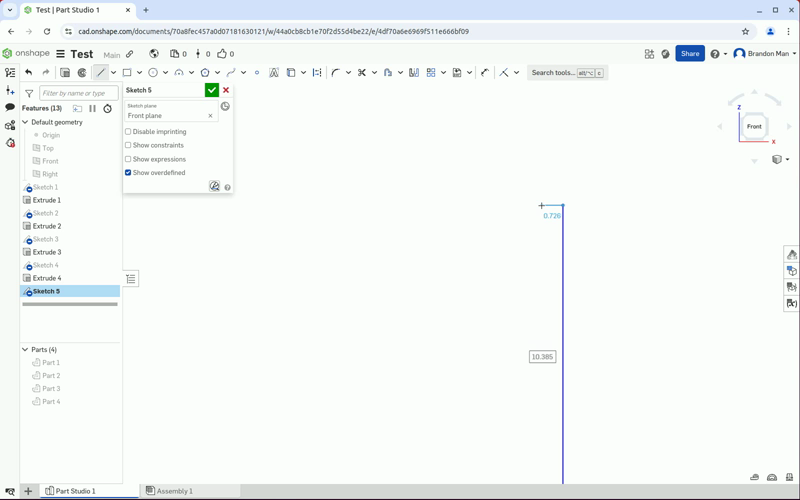
scroll(6)
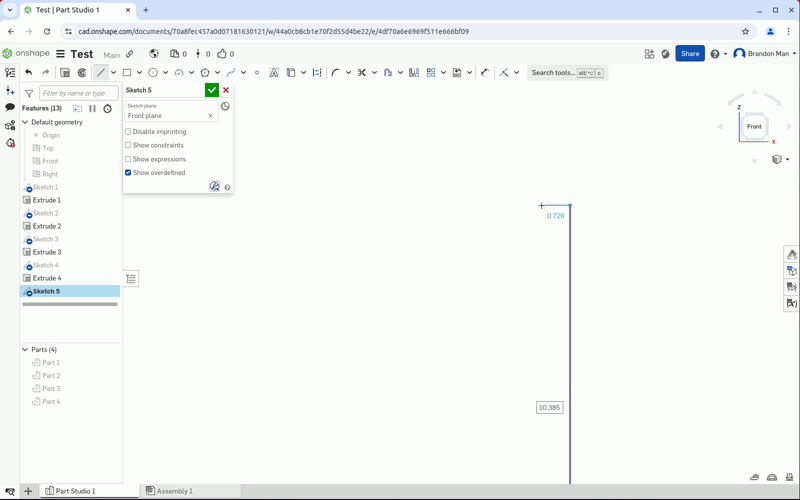
scroll(6)
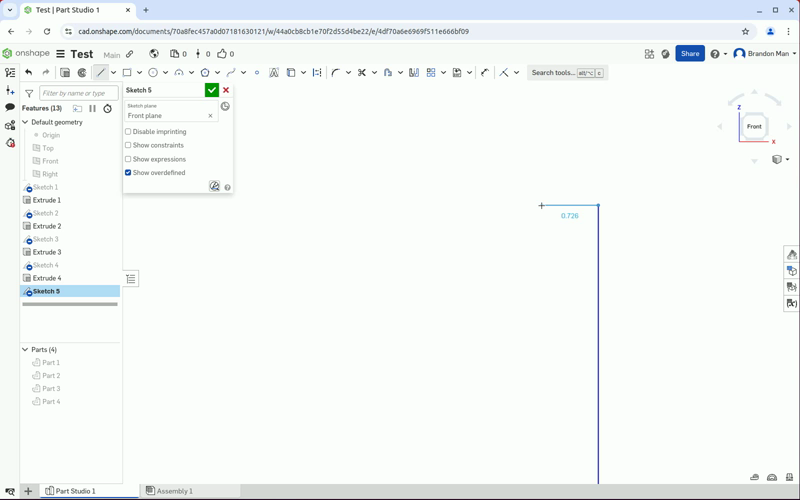
click(541, 205)
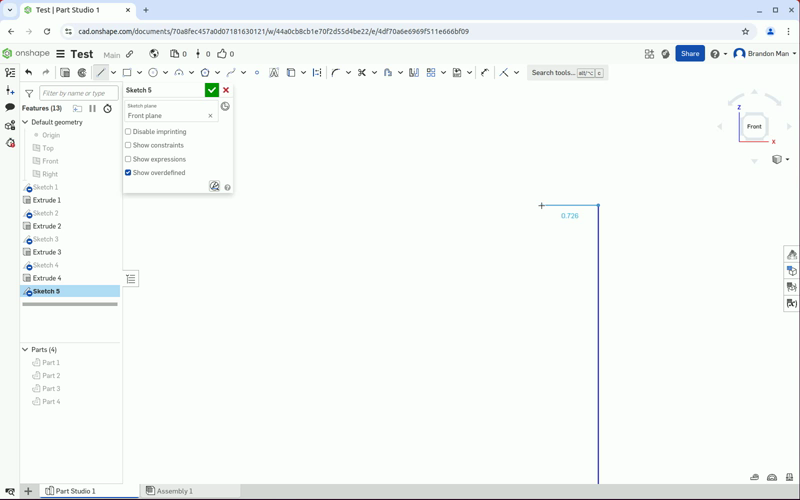
scroll(-6)
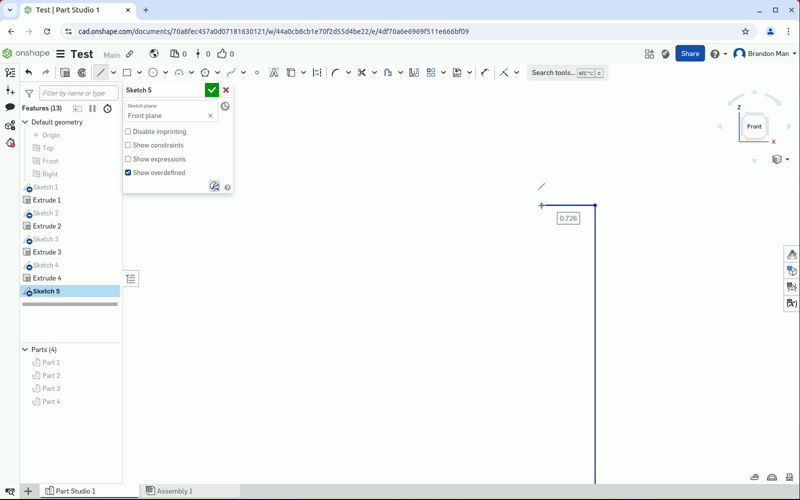
scroll(-6)
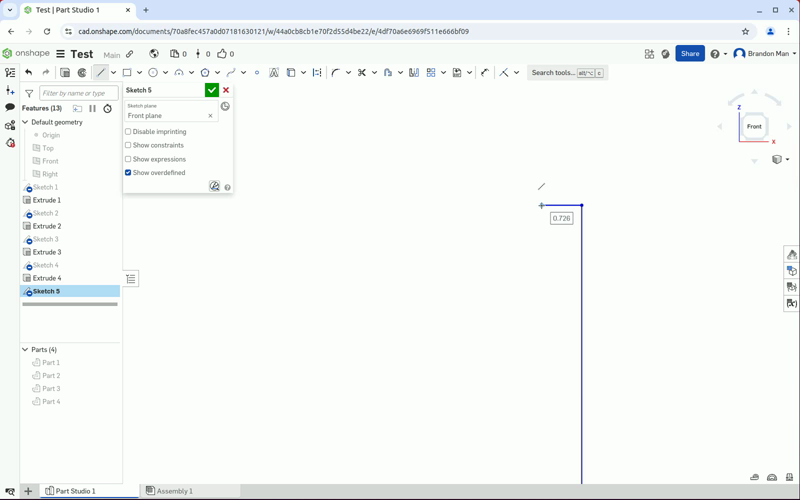
scroll(-6)
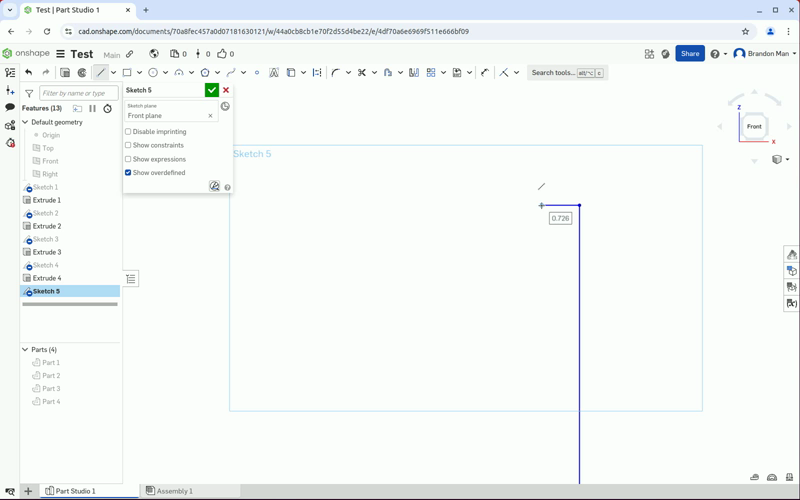
scroll(-6)
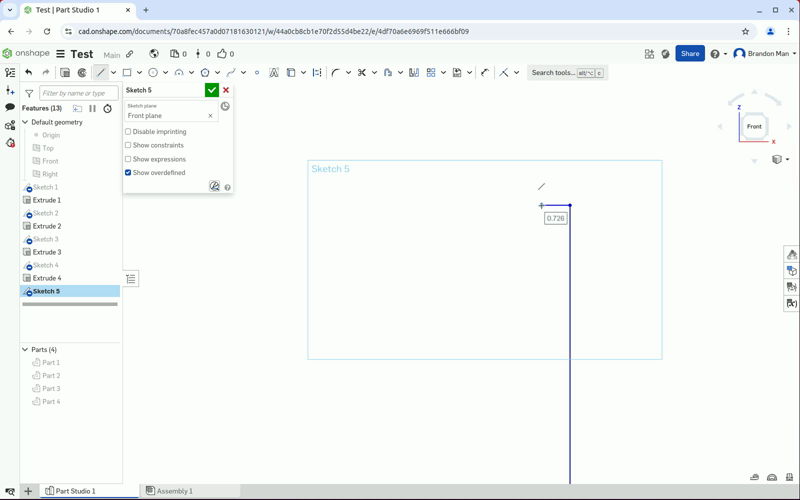
scroll(-6)
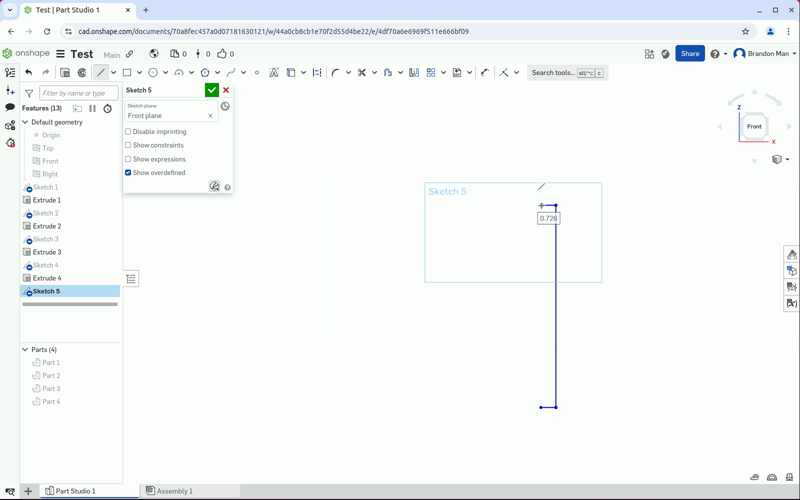
scroll(-6)
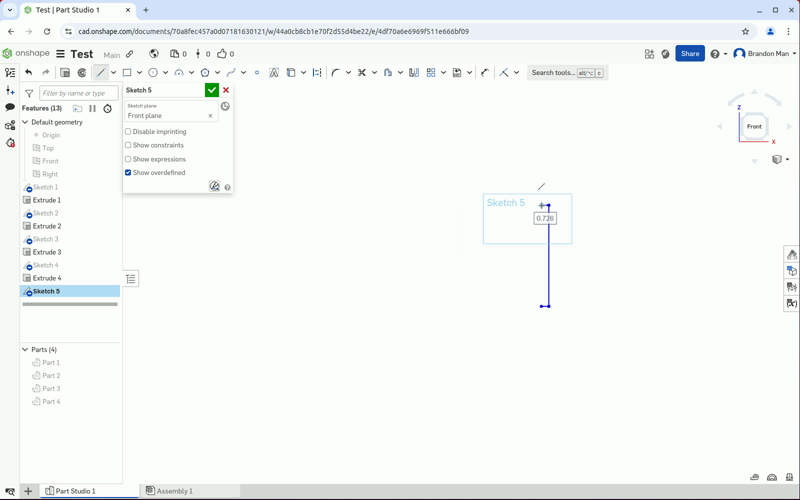
scroll(-6)
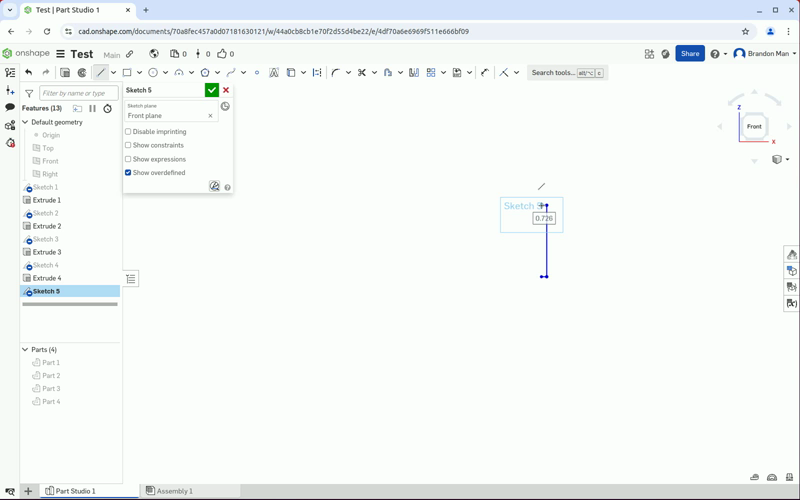
key_up(shift)
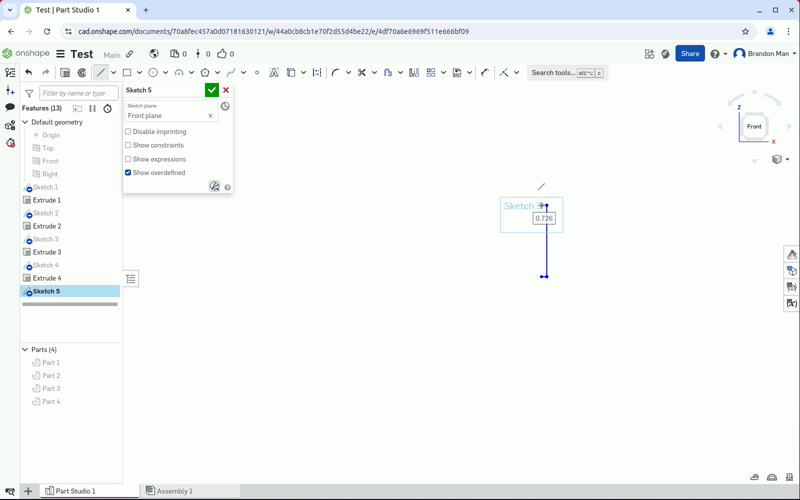
key_down(shift)
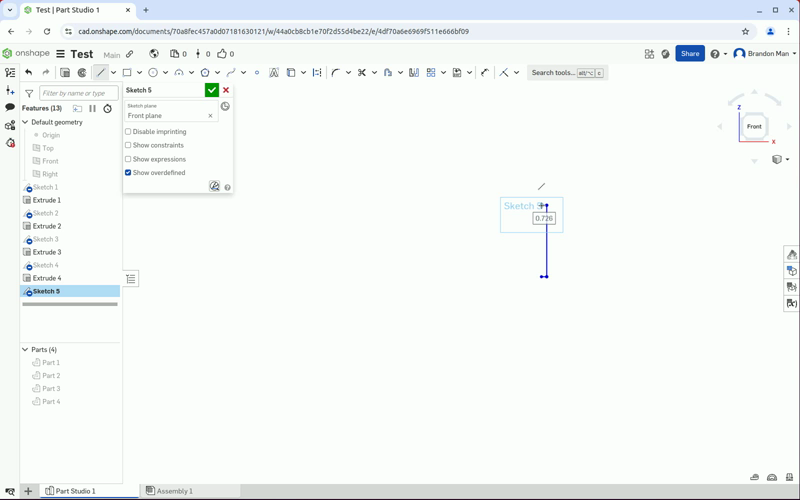
mouse_move(541, 276)
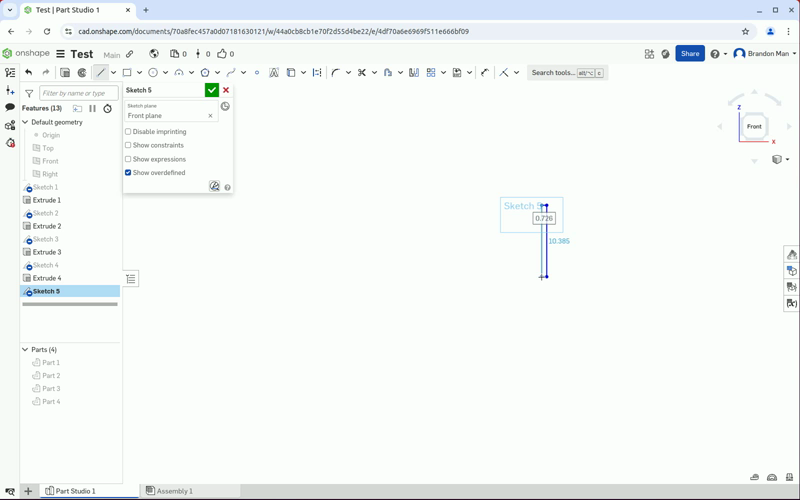
key_up(shift)
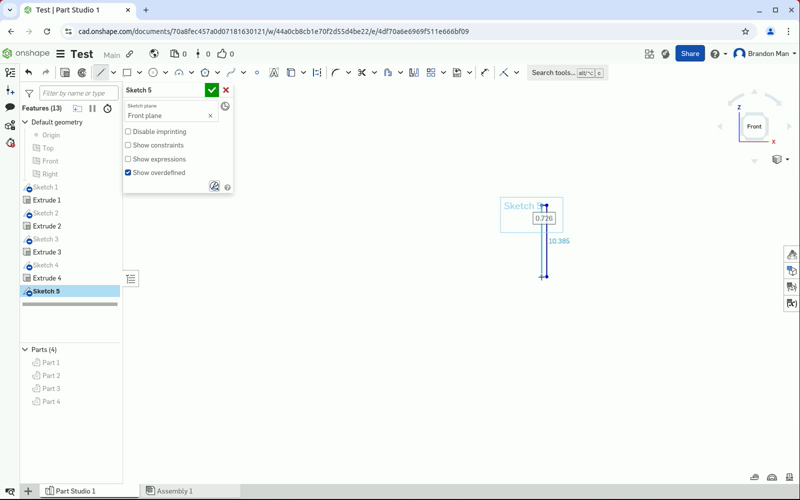
click(541, 276)
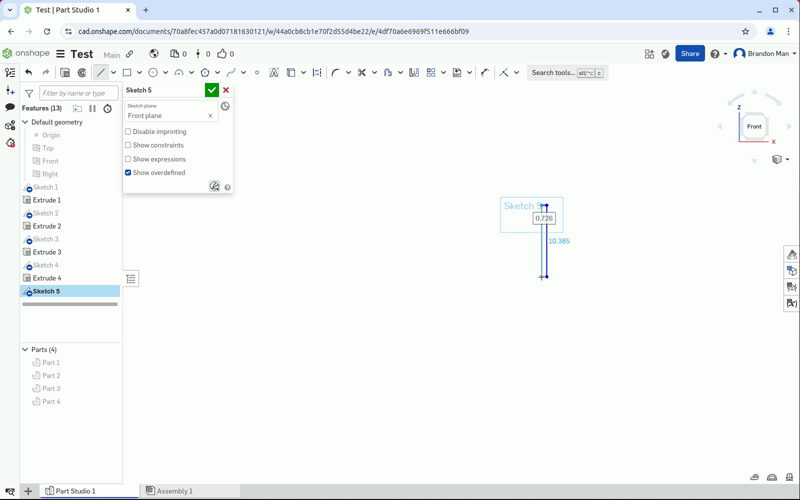
key(esc)
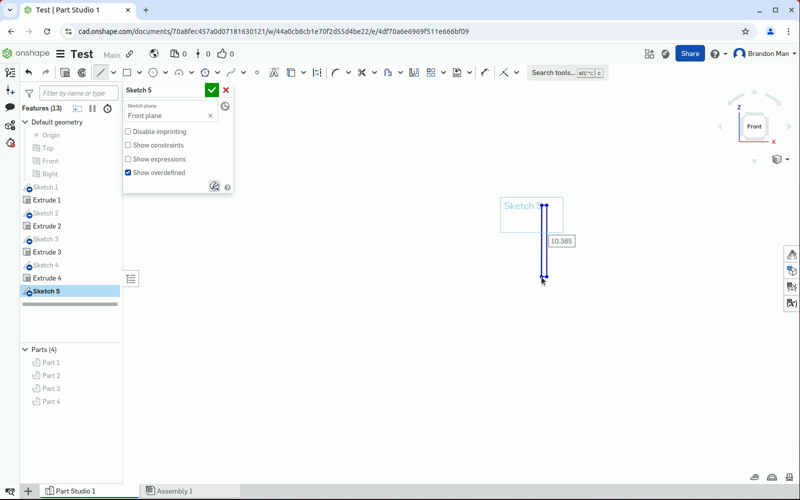
mouse_move(546, 213)
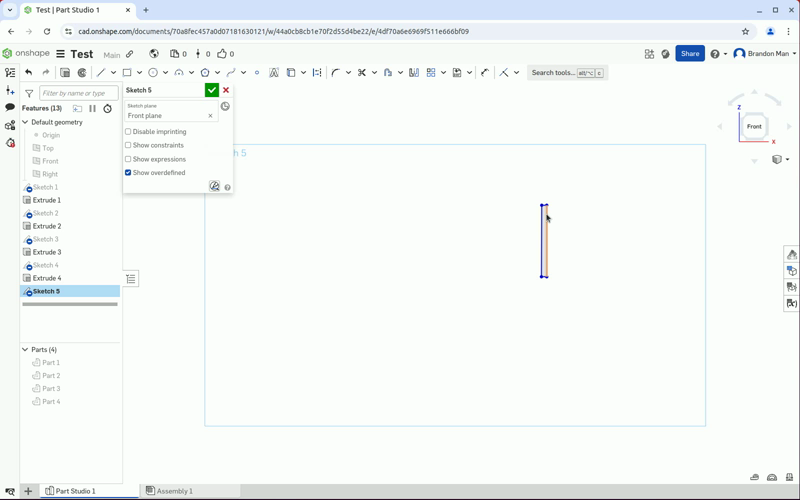
scroll(6)
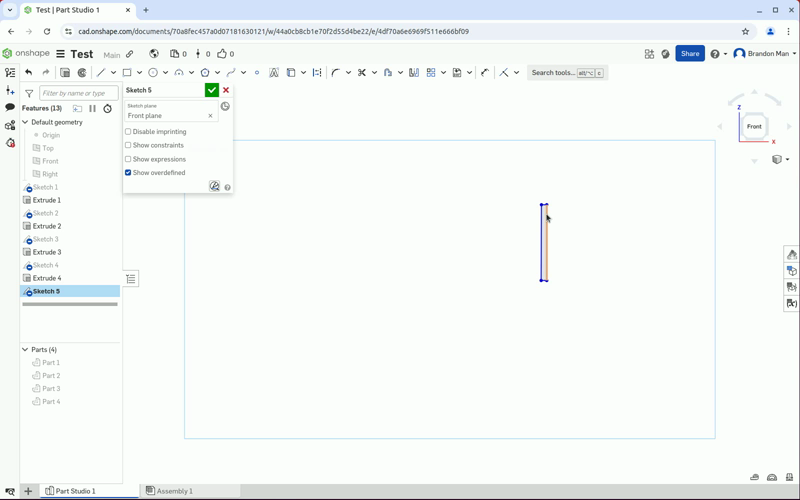
scroll(6)
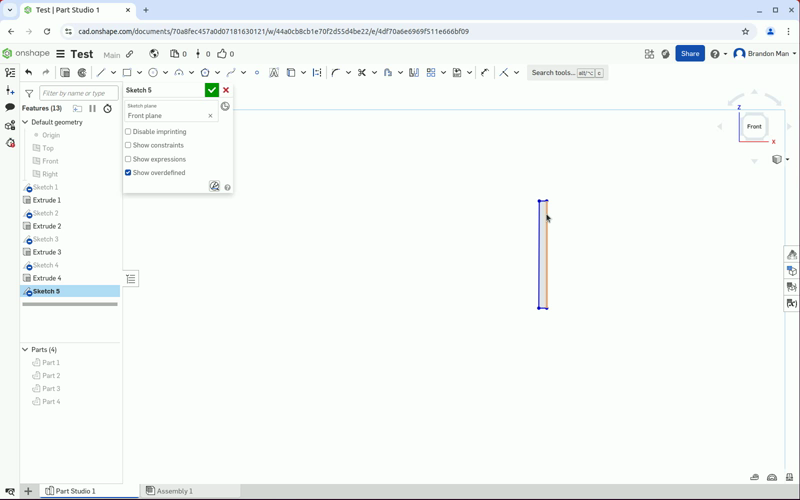
scroll(6)
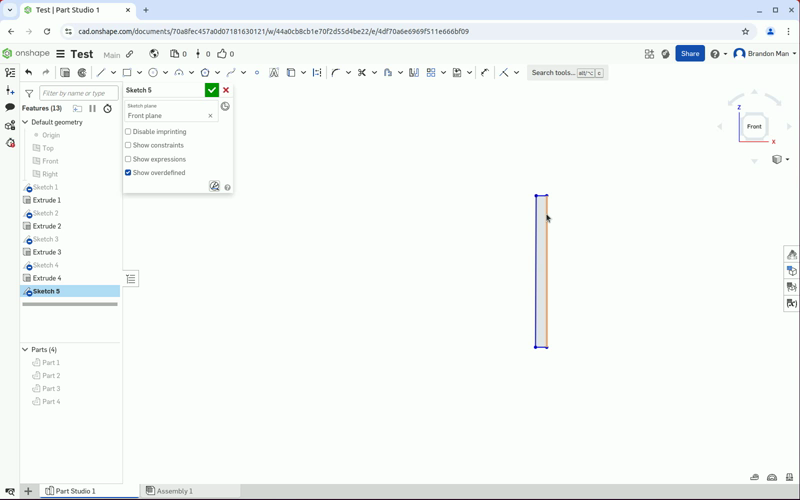
scroll(6)
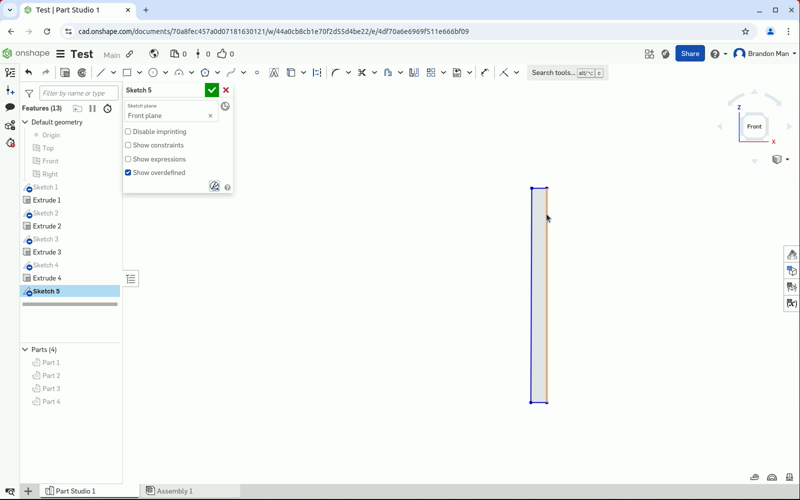
scroll(6)
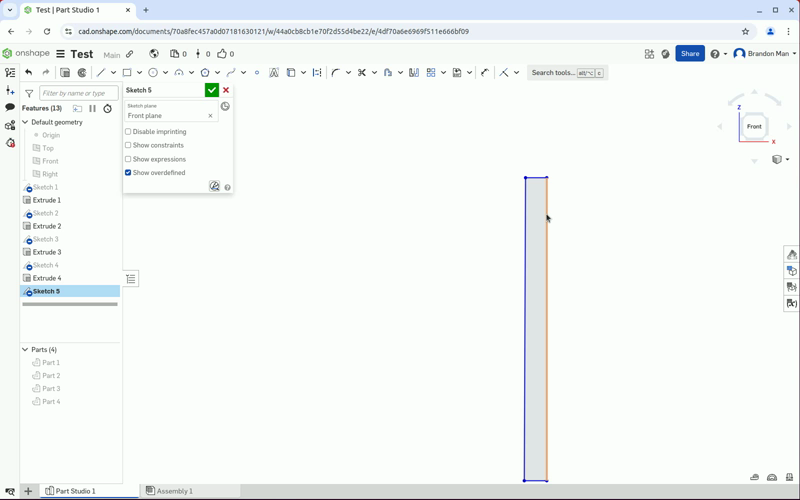
scroll(6)
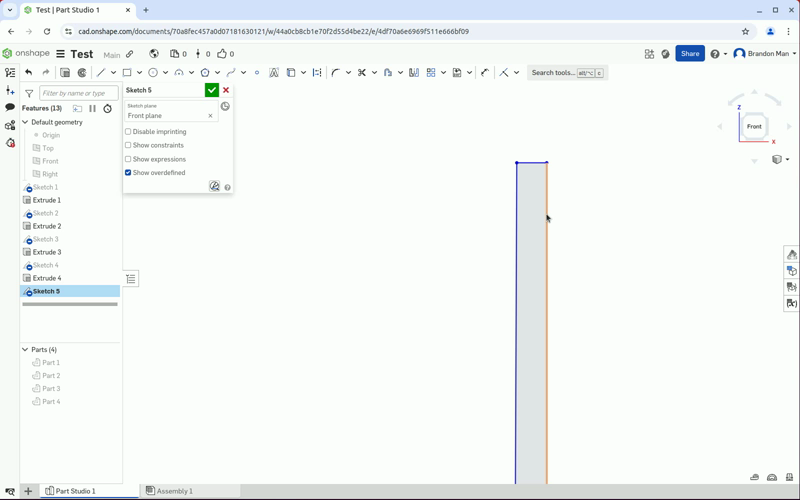
scroll(6)
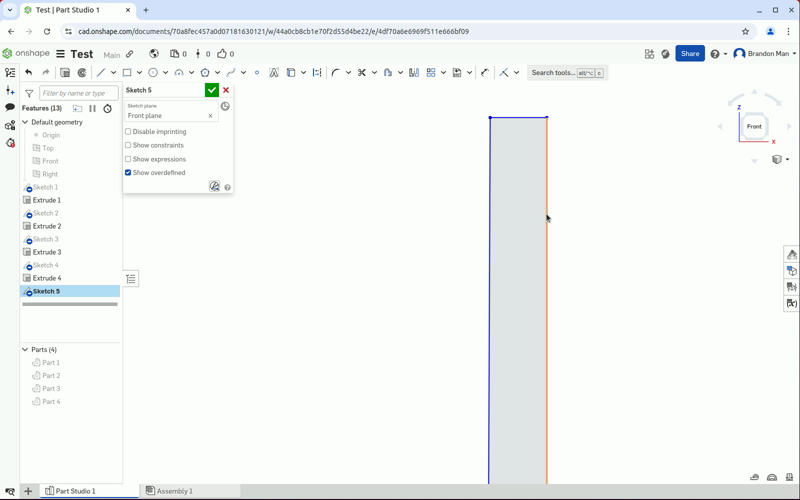
click(546, 213)
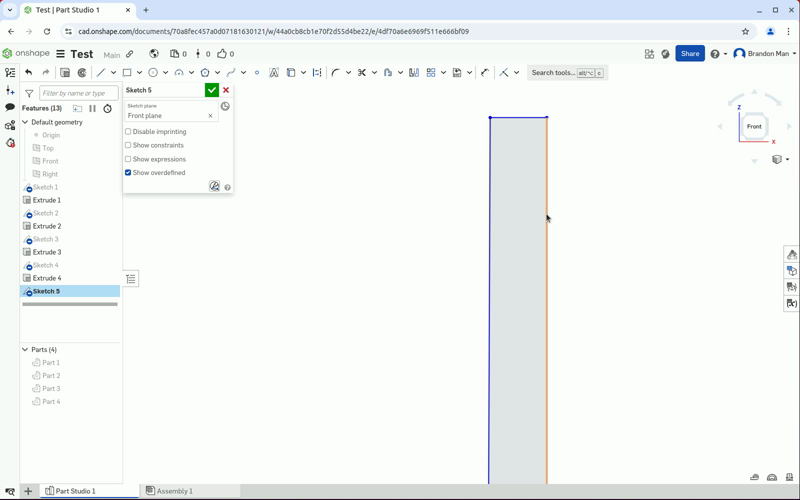
scroll(-6)
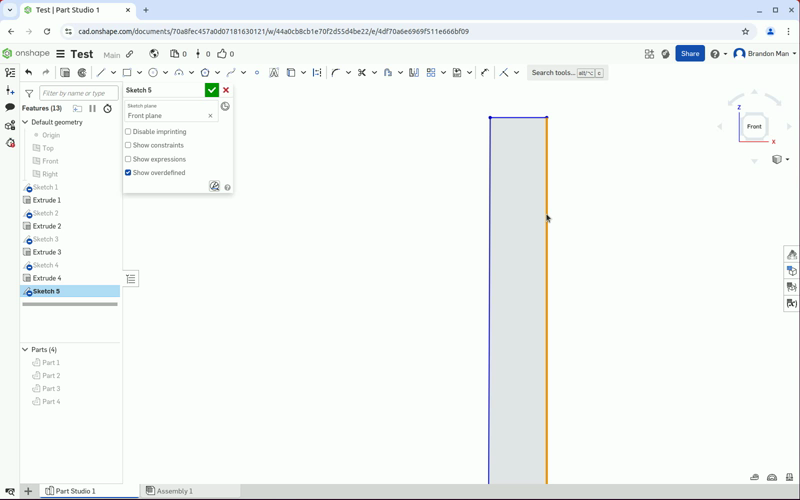
scroll(-6)
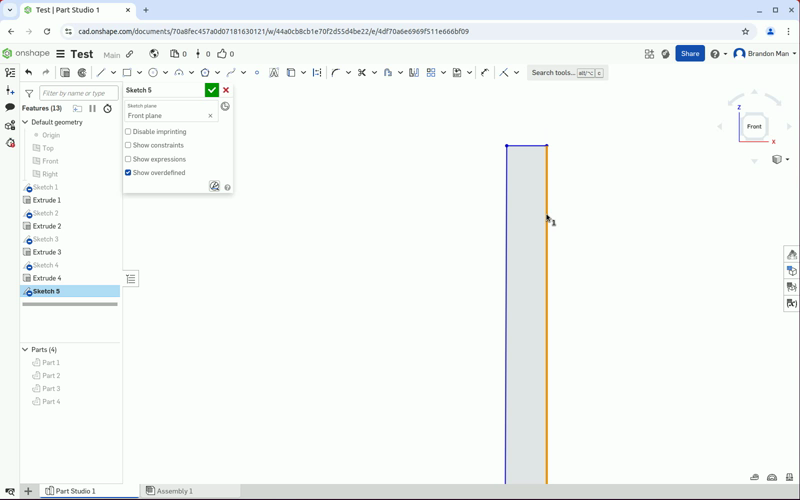
scroll(-6)
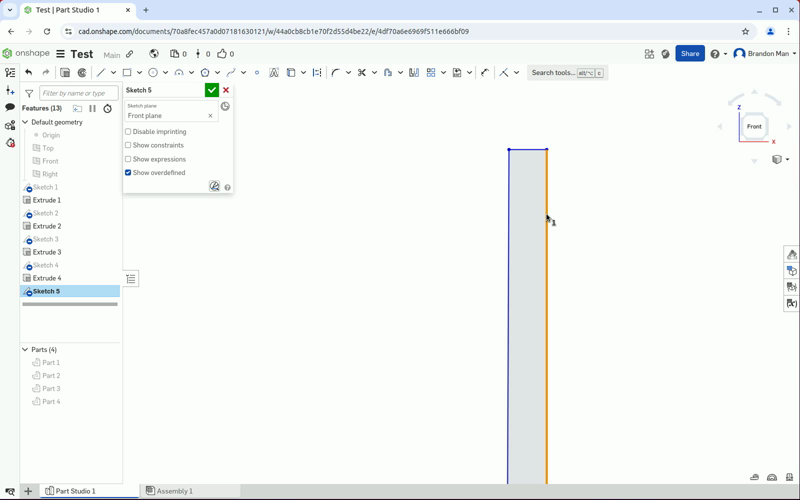
scroll(-6)
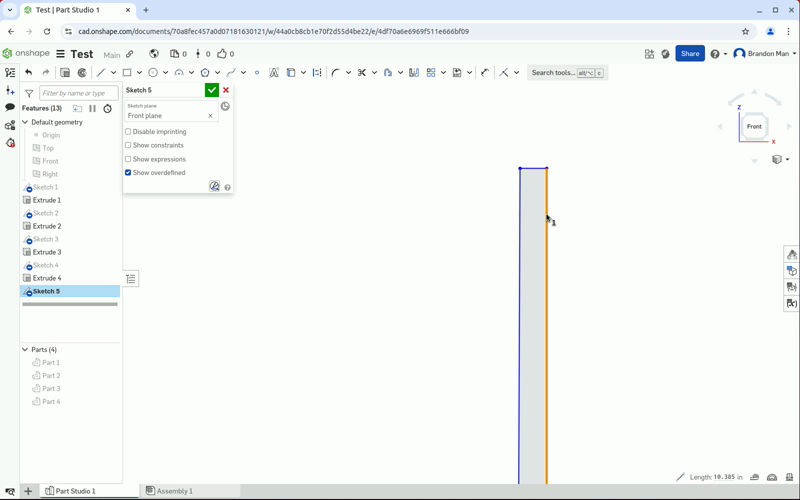
scroll(-6)
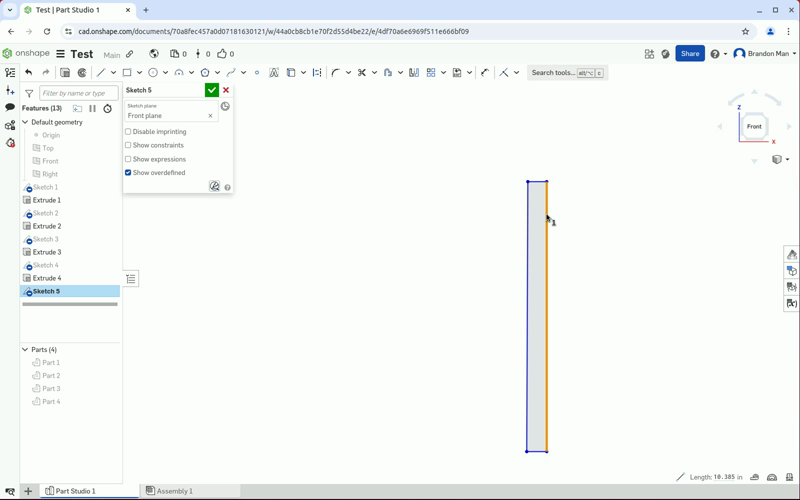
scroll(-6)
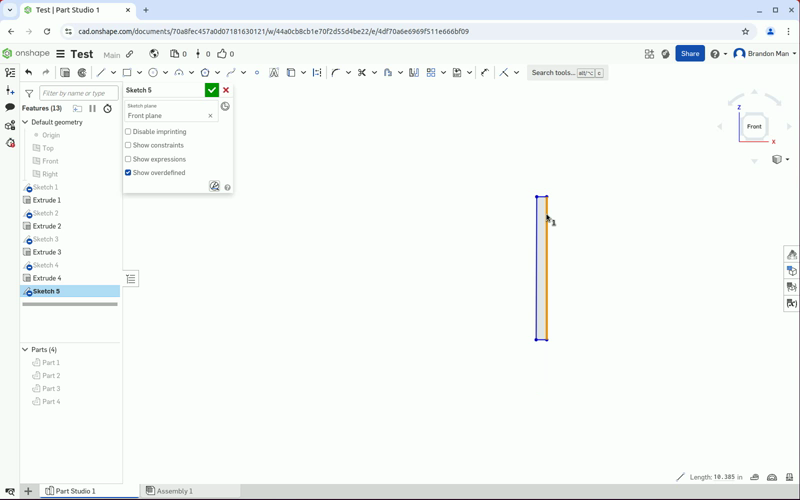
scroll(-6)
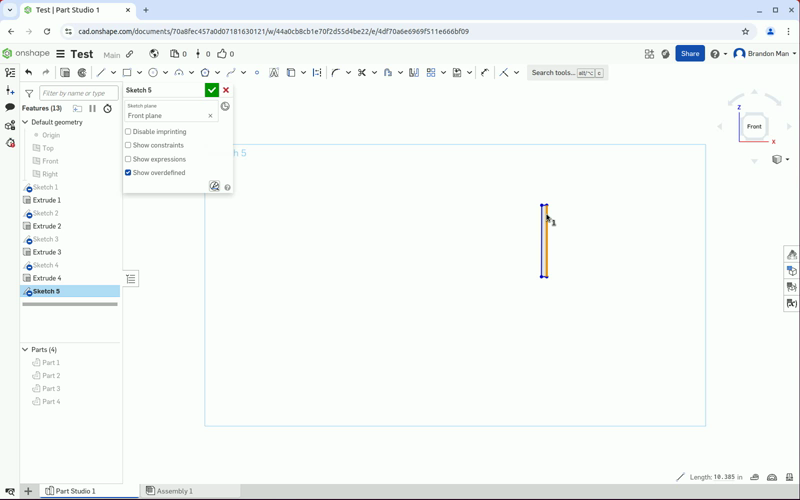
mouse_move(73, 352)
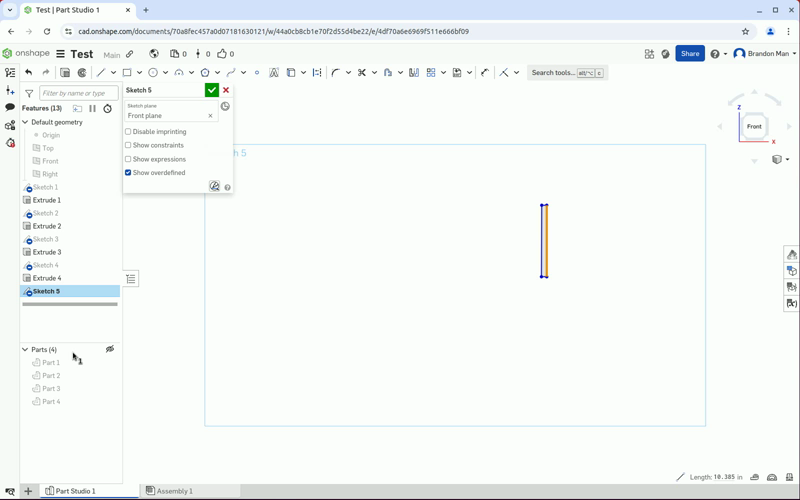
key(shift+y)
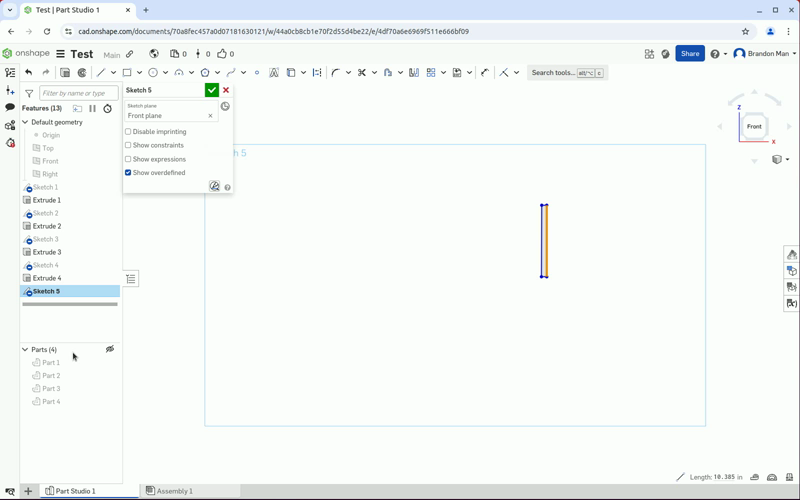
key(shift+e)
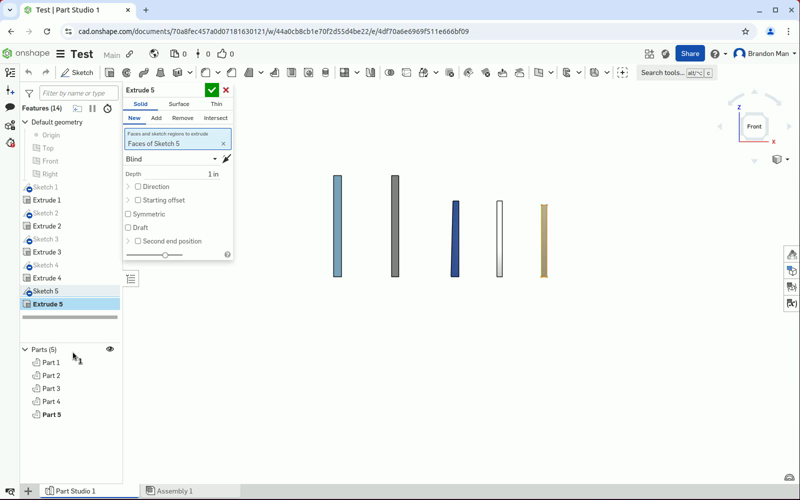
mouse_move(143, 106)
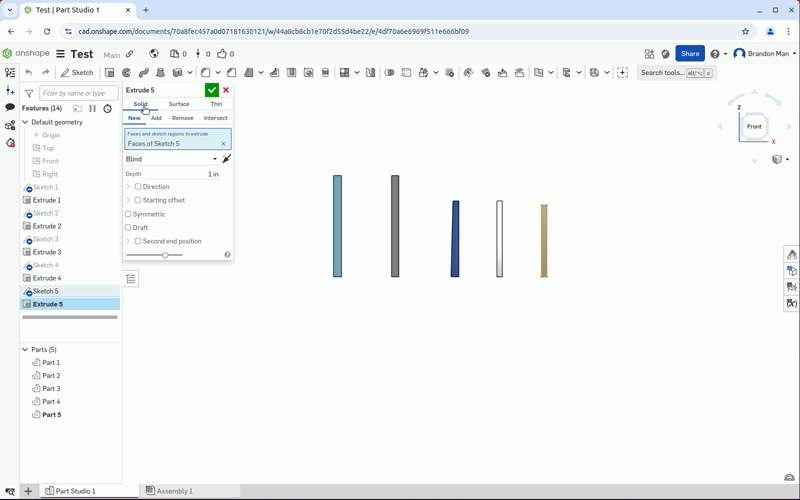
click(143, 106)
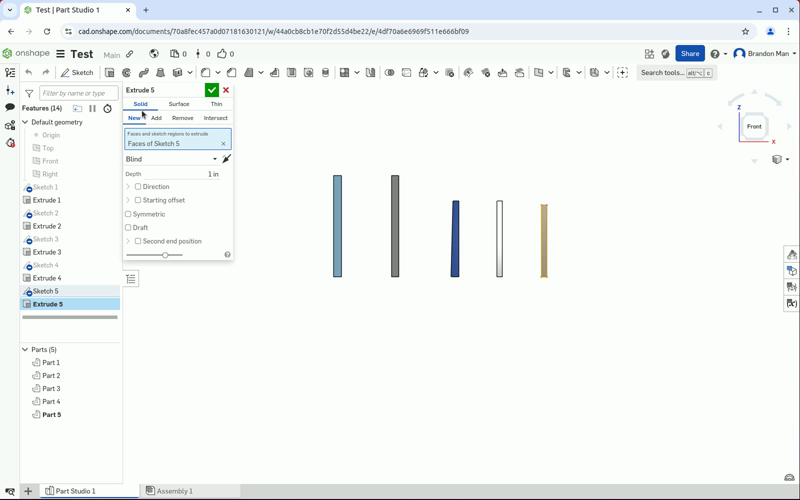
mouse_move(137, 120)
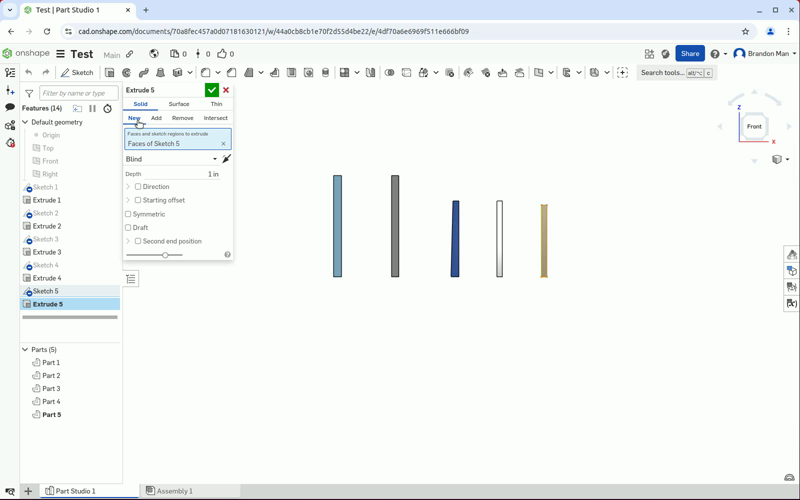
click(137, 120)
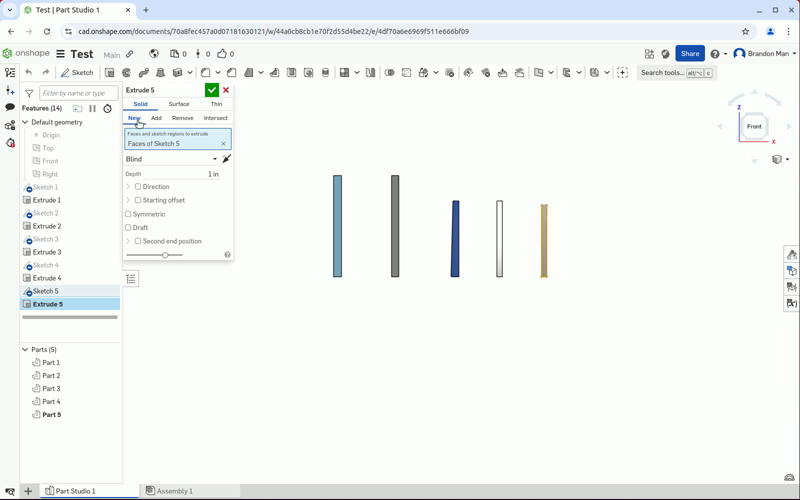
key(tab, 4)
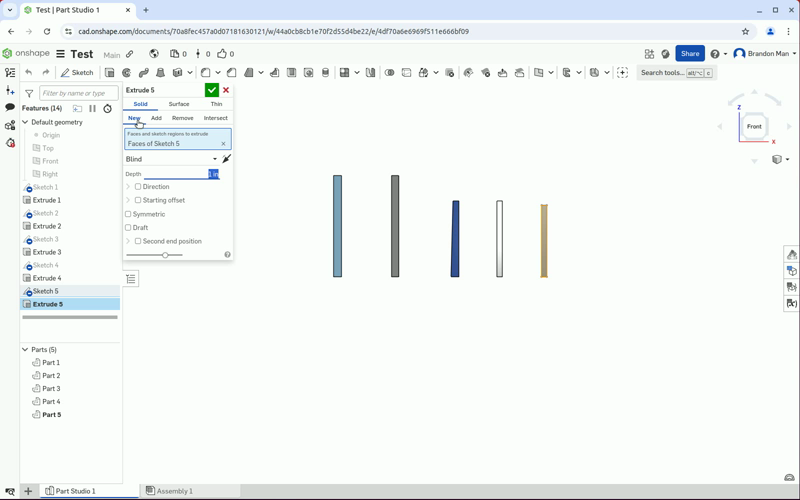
text(23.108)
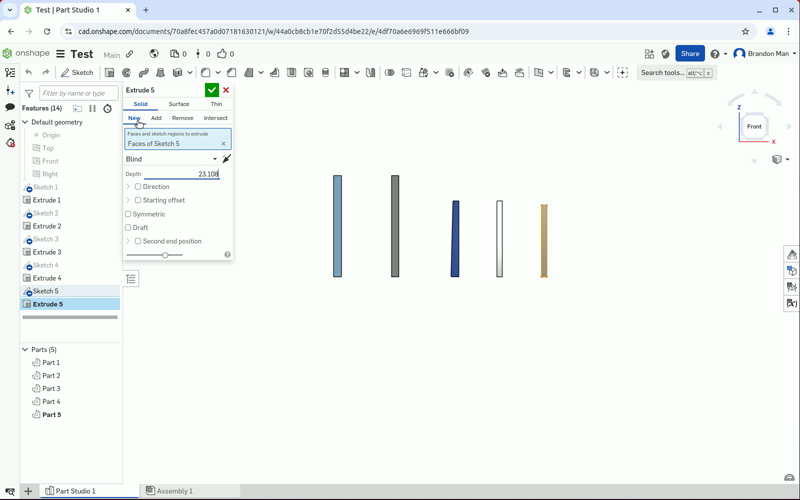
key(enter)
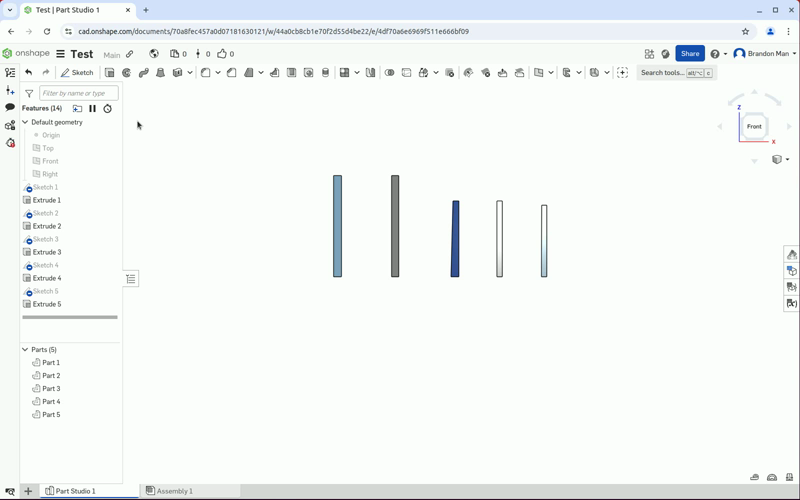
key(shift+h)
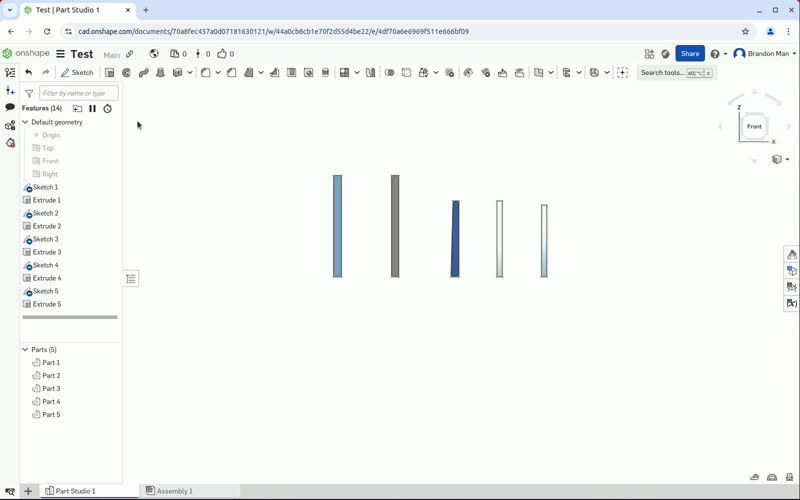
key(shift+h)
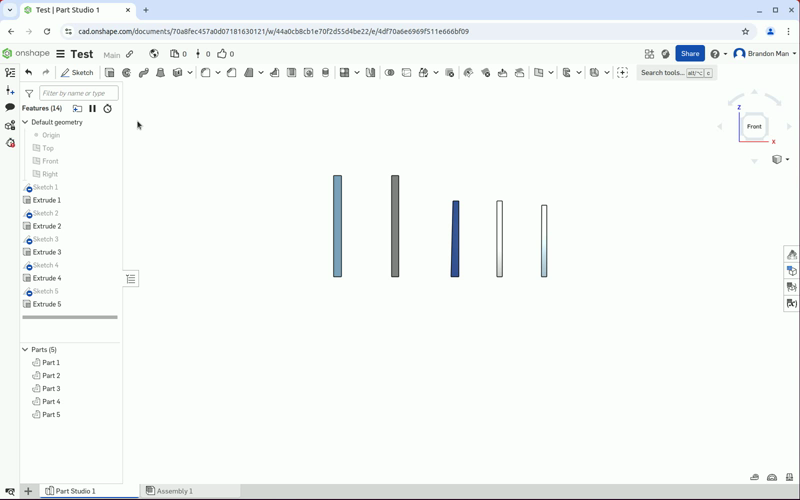
mouse_move(73, 189)
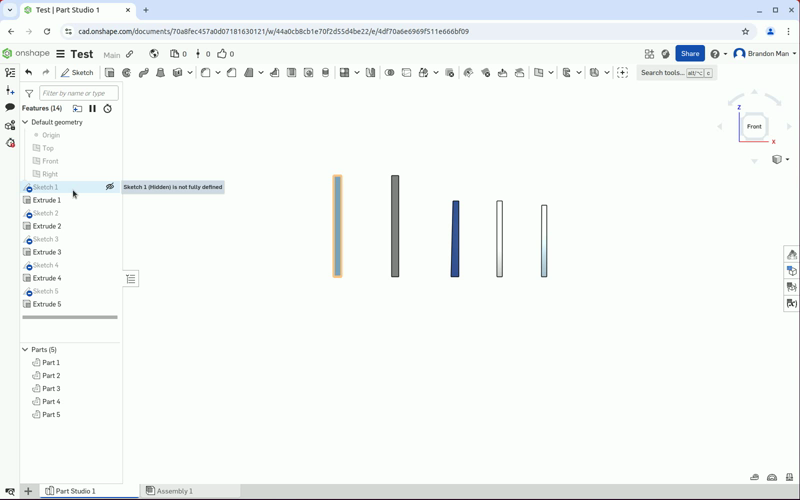
click(73, 189)
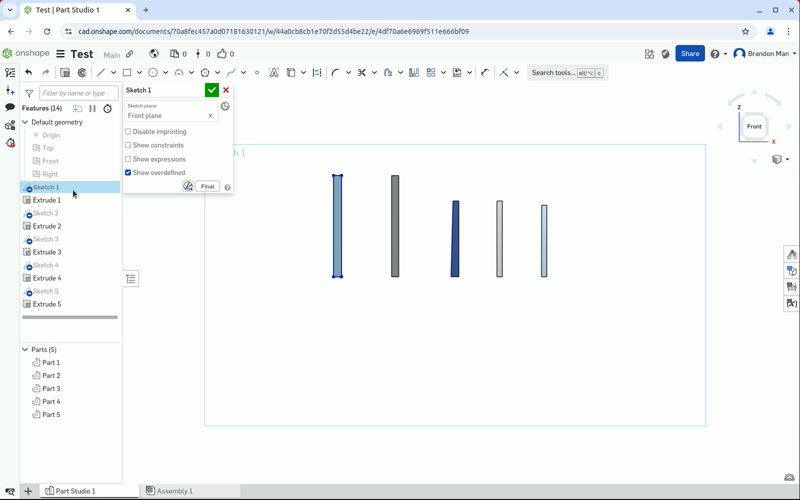
mouse_move(229, 92)
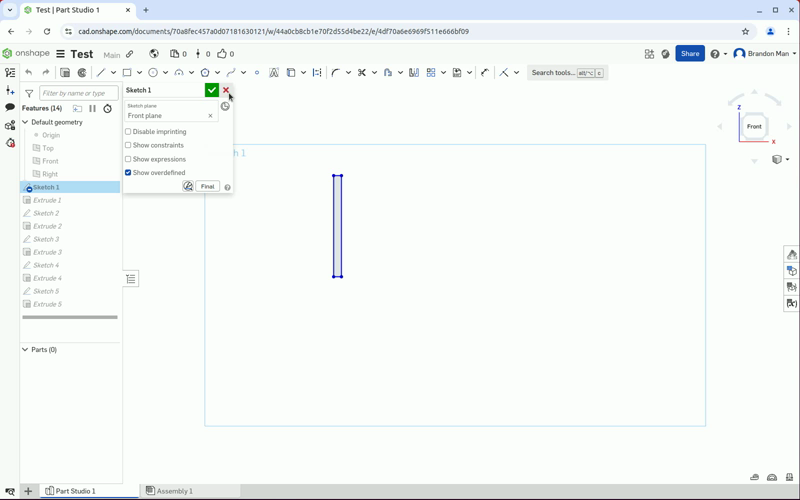
click(229, 92)
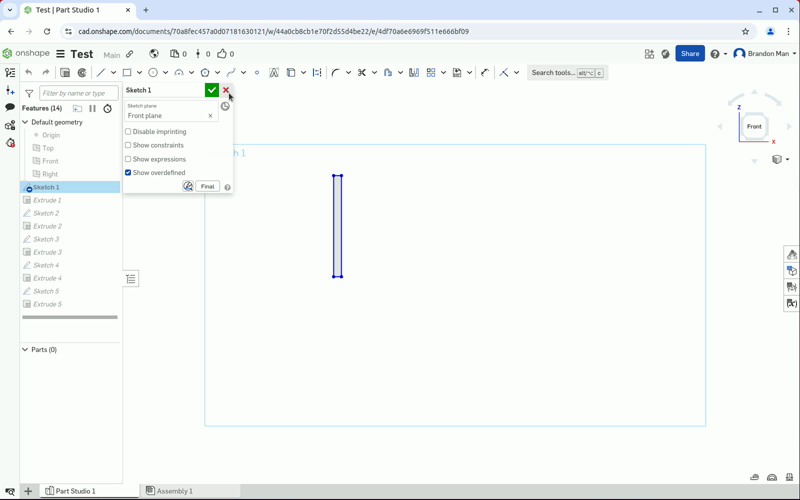
key(shift+s)
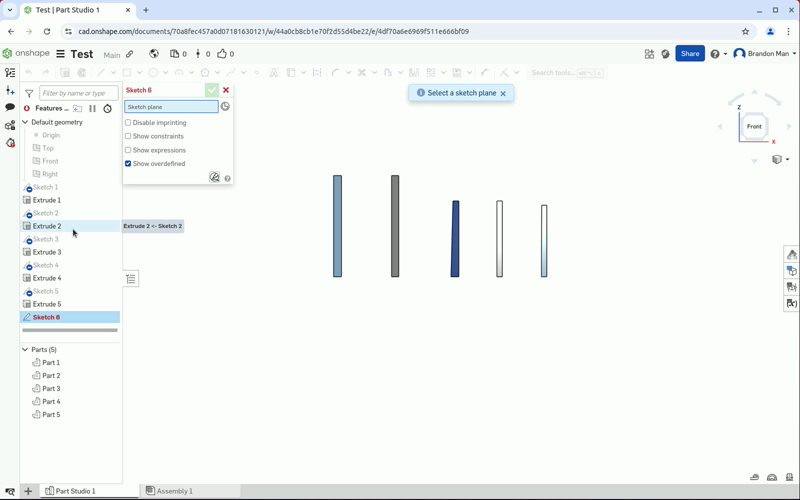
scroll(3)
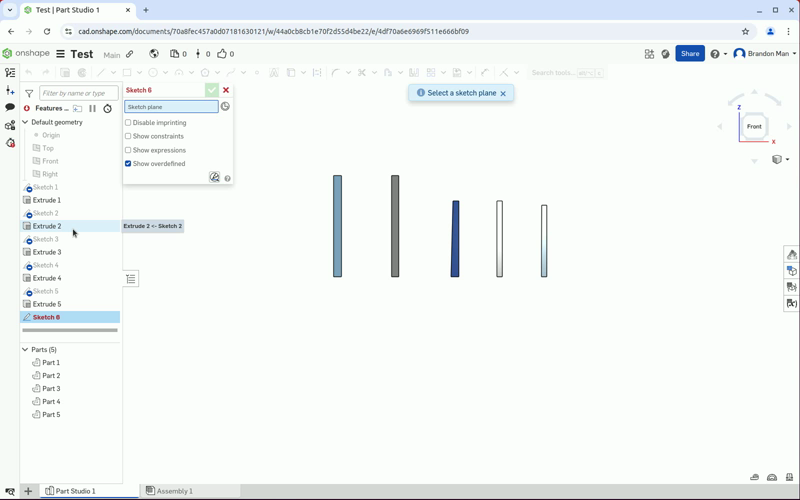
mouse_move(73, 163)
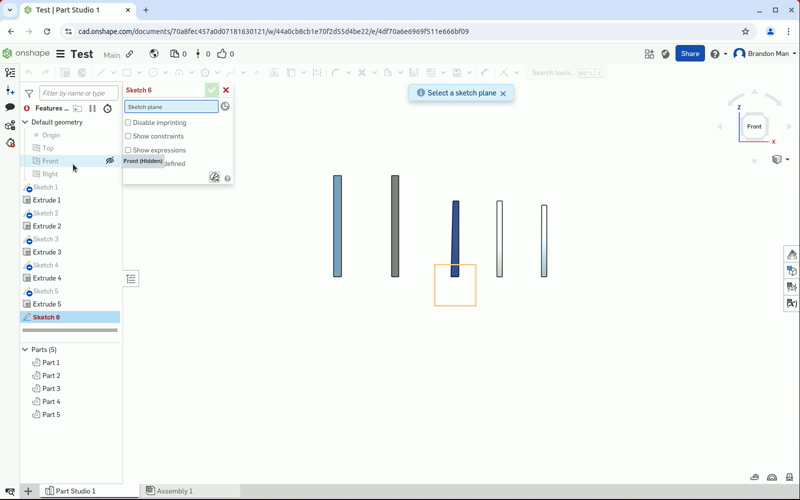
click(73, 163)
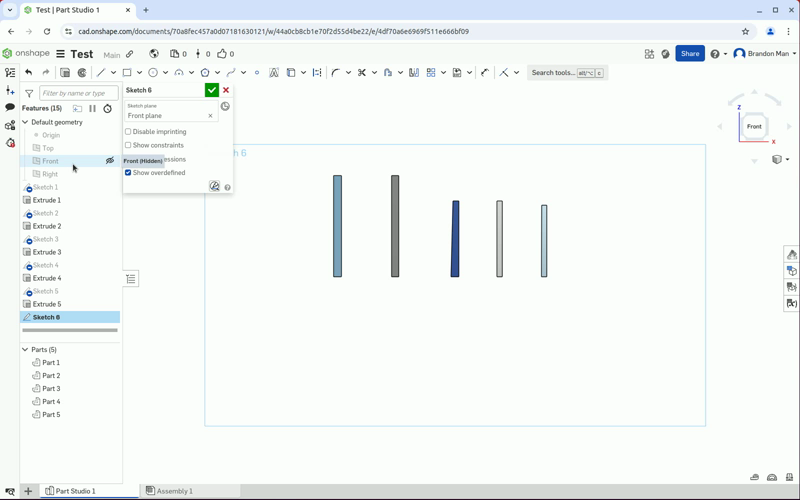
mouse_move(73, 352)
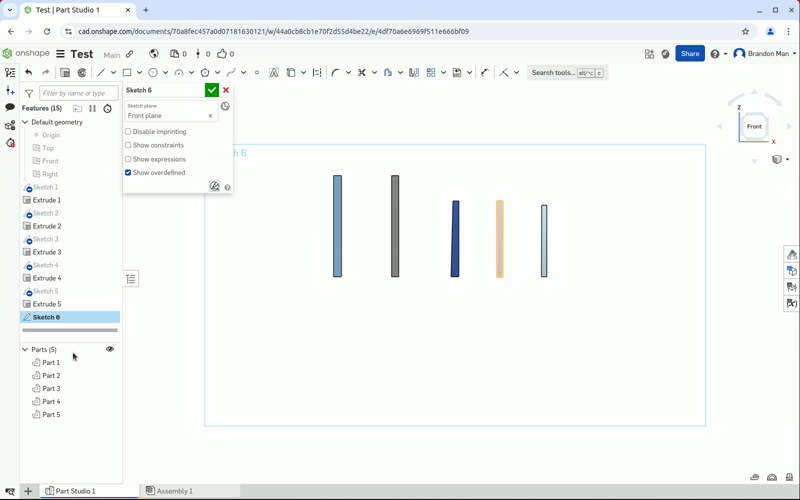
key(y)
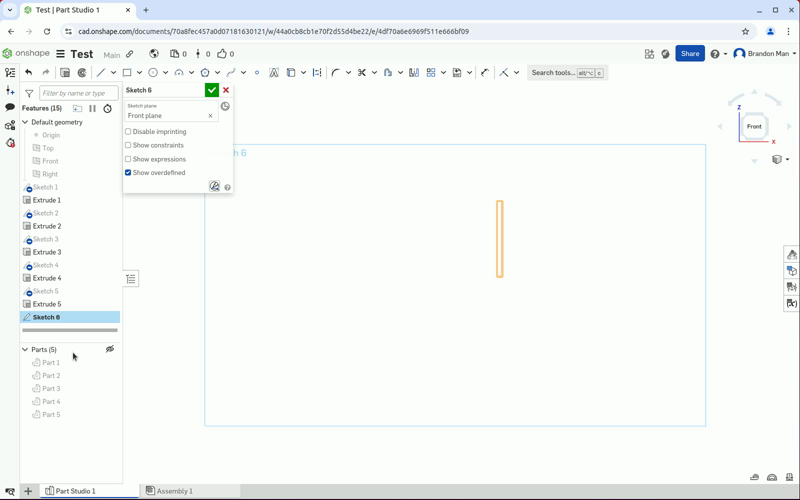
key(l)
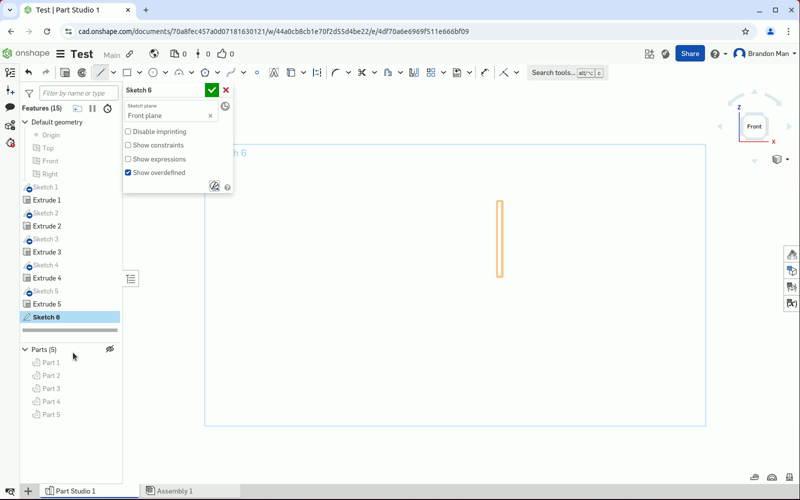
key_down(shift)
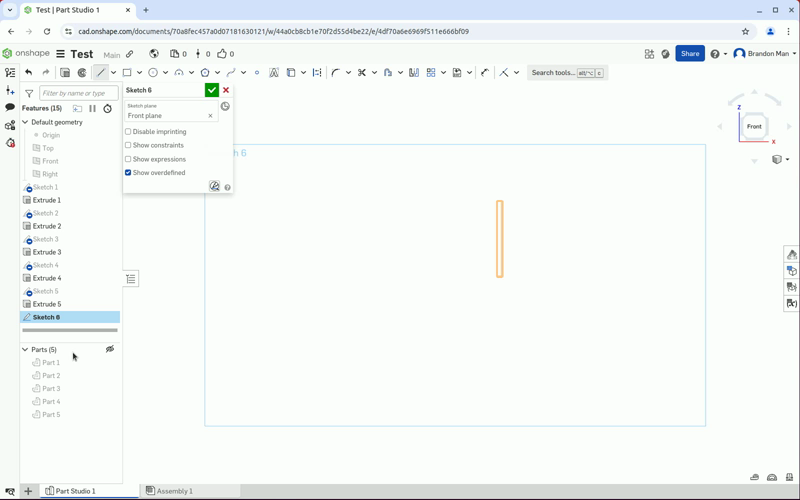
mouse_move(375, 288)
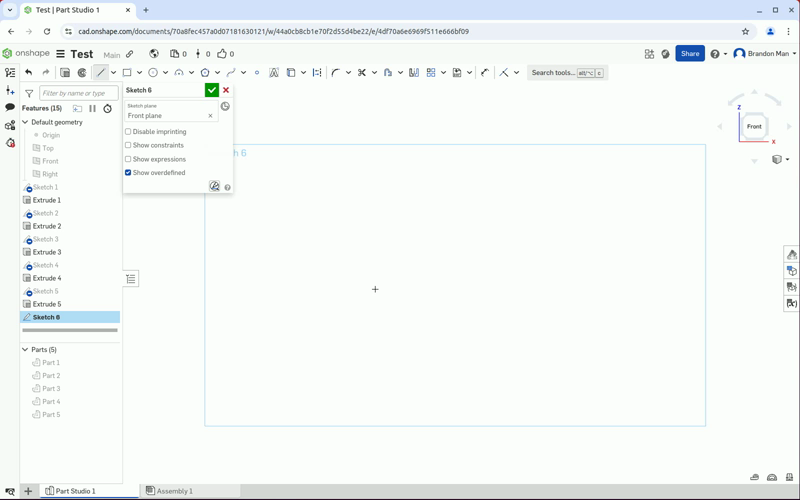
click(375, 288)
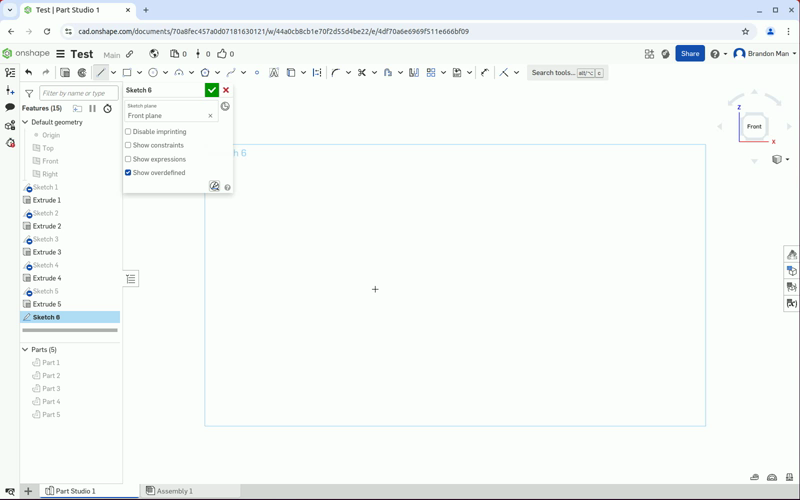
key_up(shift)
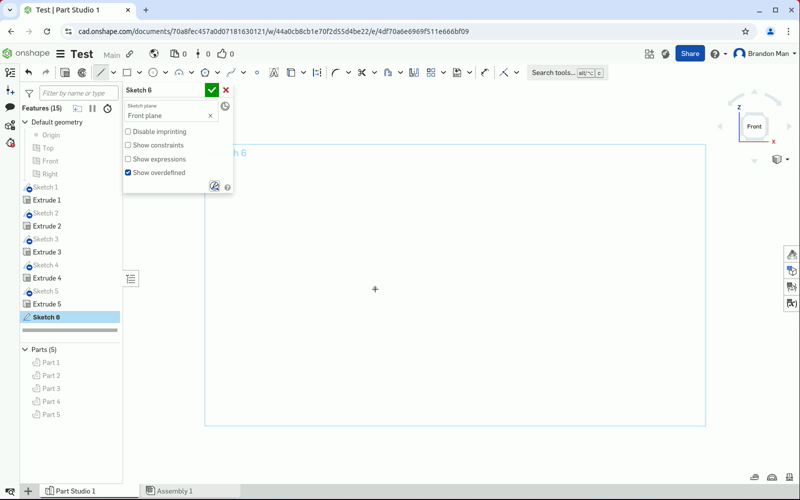
key_down(shift)
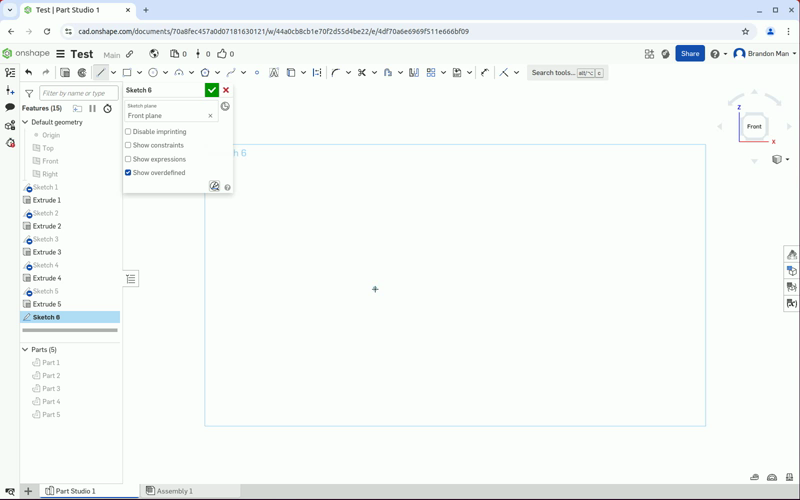
mouse_move(546, 288)
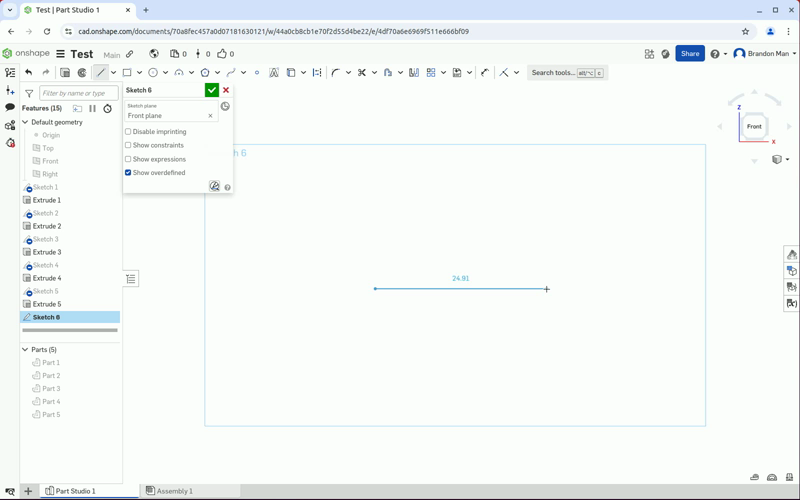
click(546, 288)
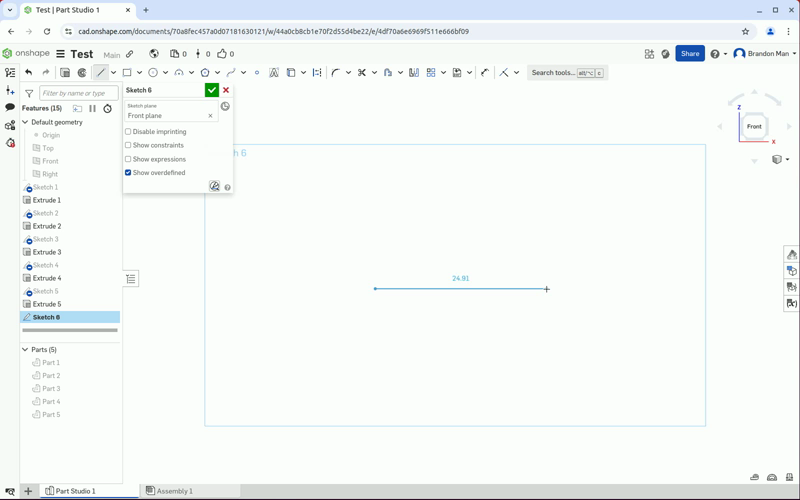
key_up(shift)
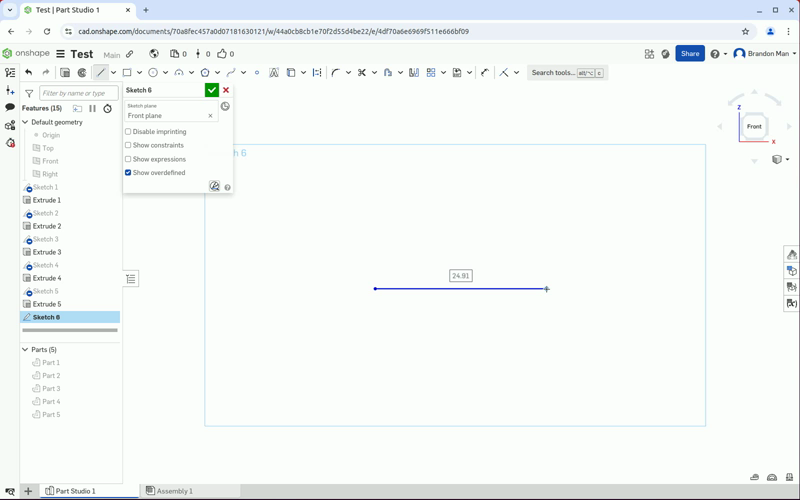
key_down(shift)
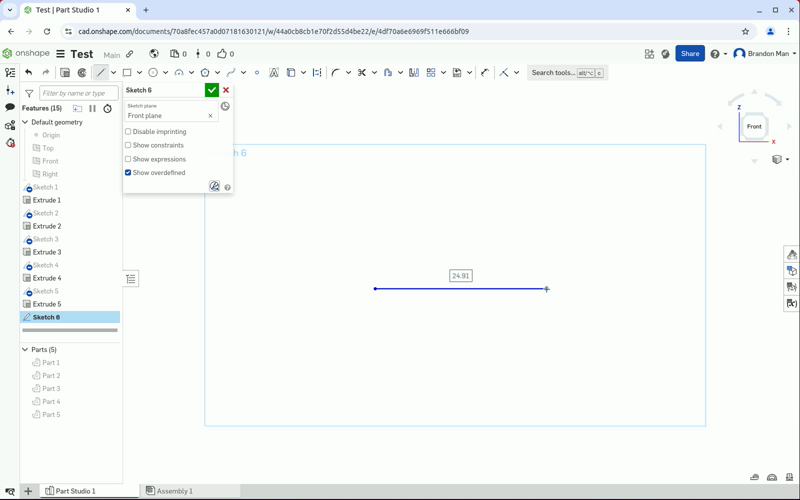
mouse_move(576, 288)
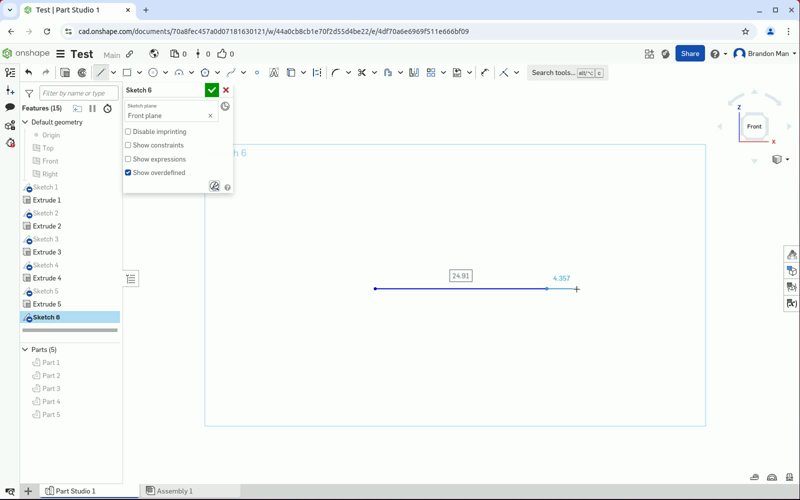
mouse_move(546, 277)
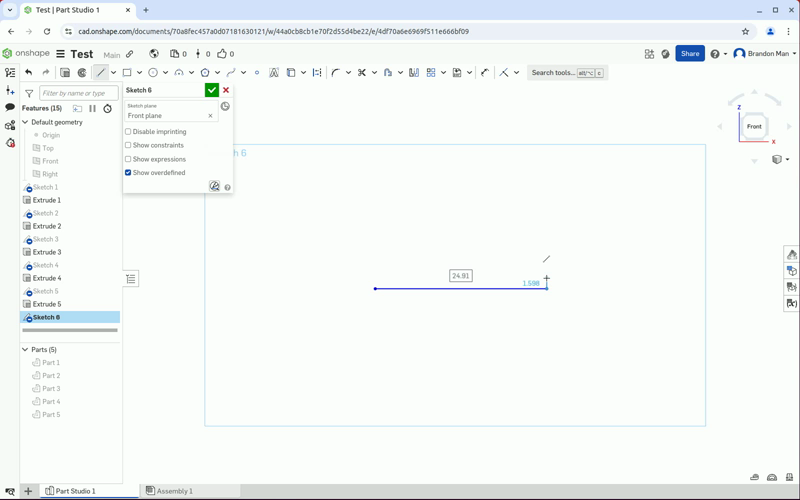
click(546, 277)
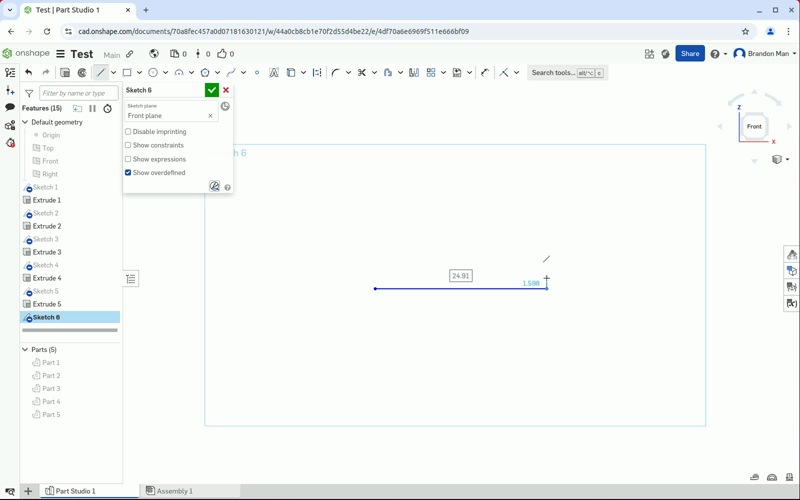
key_up(shift)
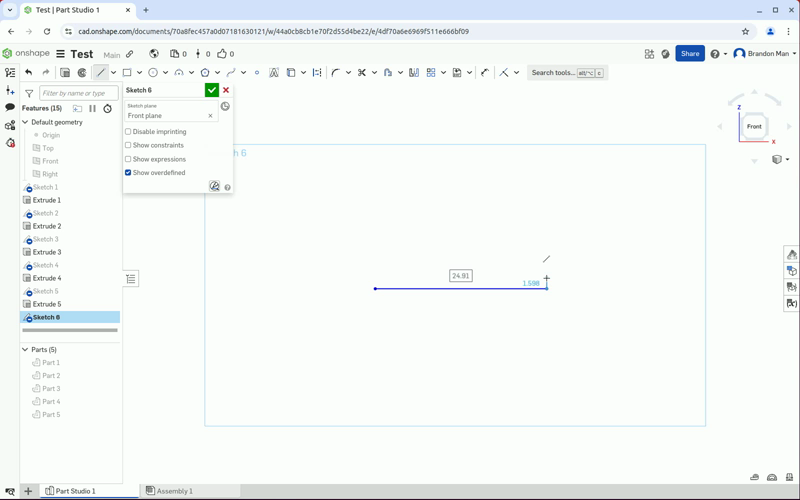
key_down(shift)
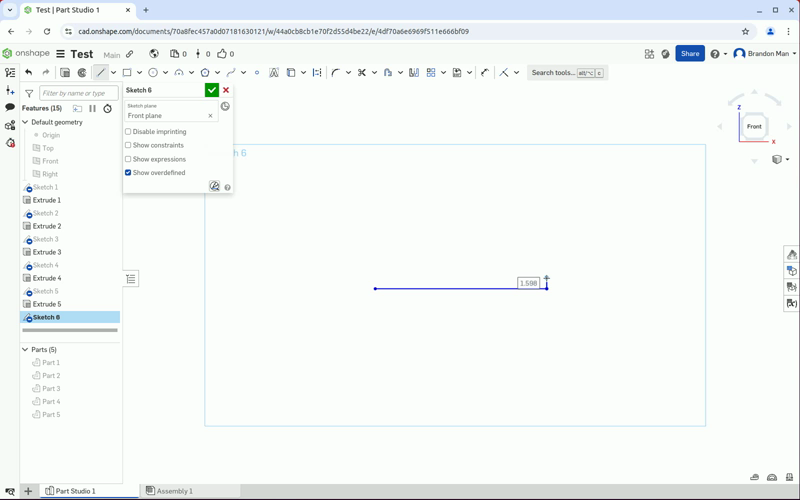
mouse_move(576, 277)
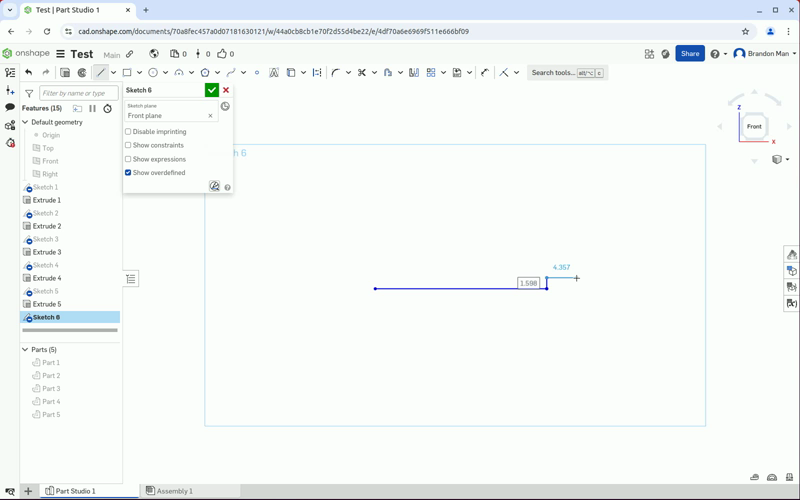
mouse_move(541, 277)
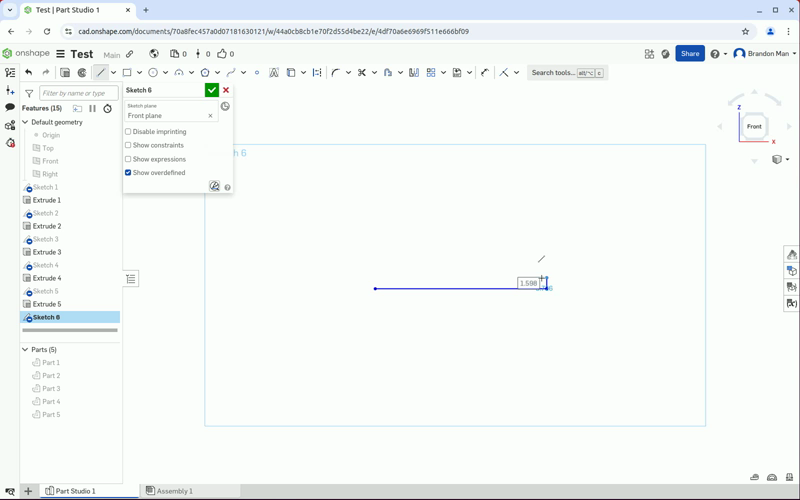
scroll(6)
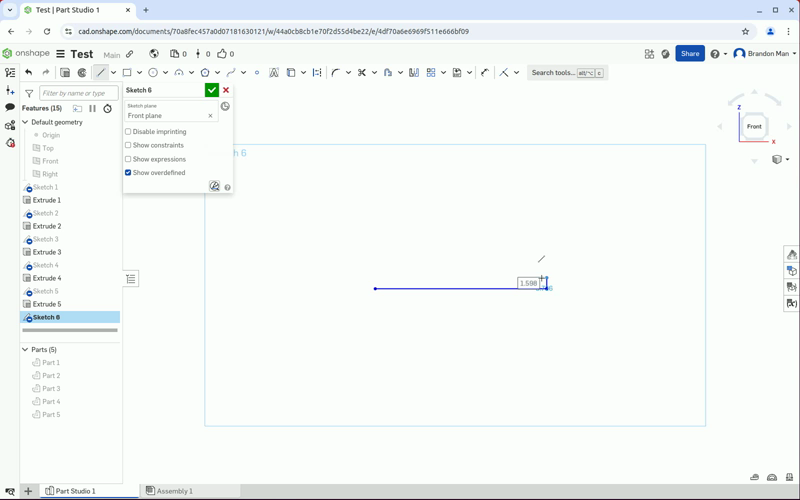
scroll(6)
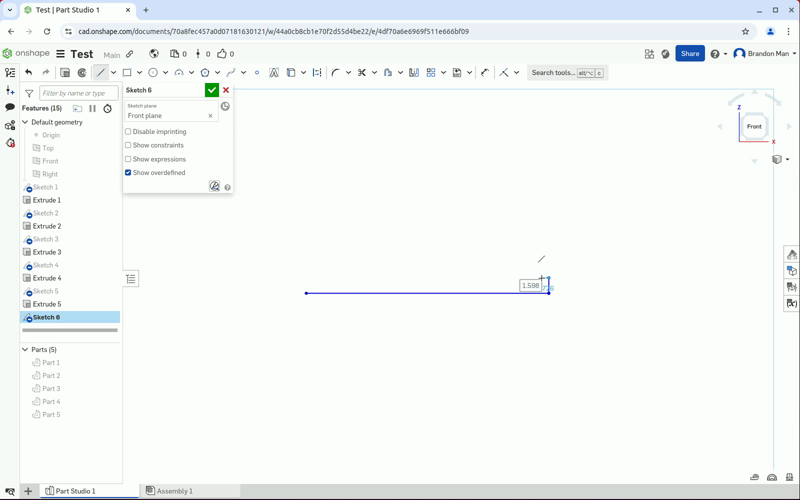
scroll(6)
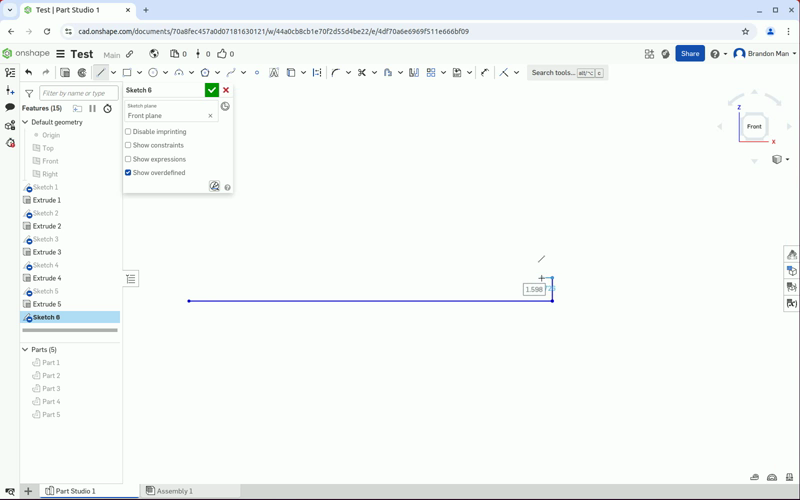
scroll(6)
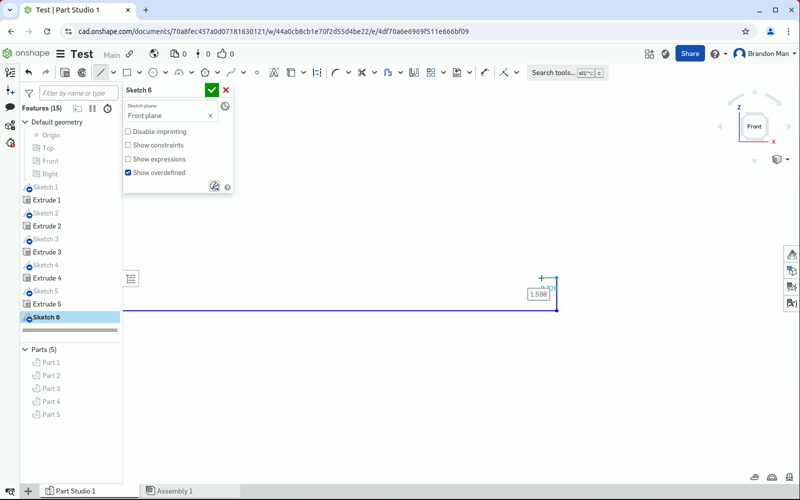
scroll(6)
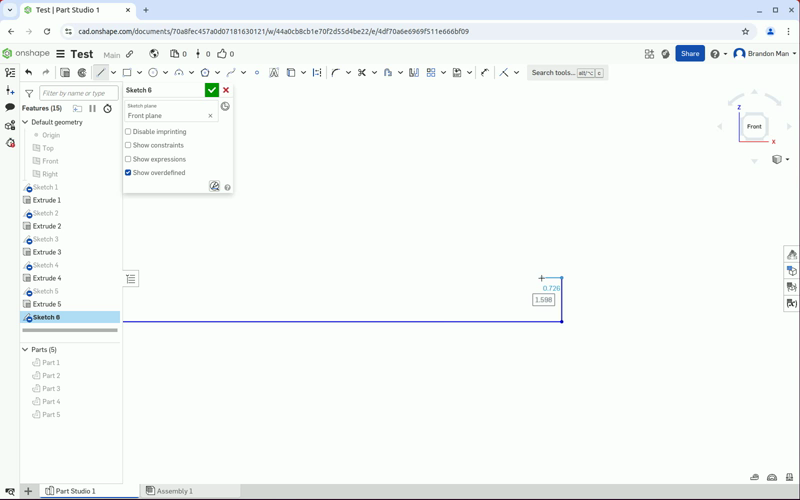
scroll(6)
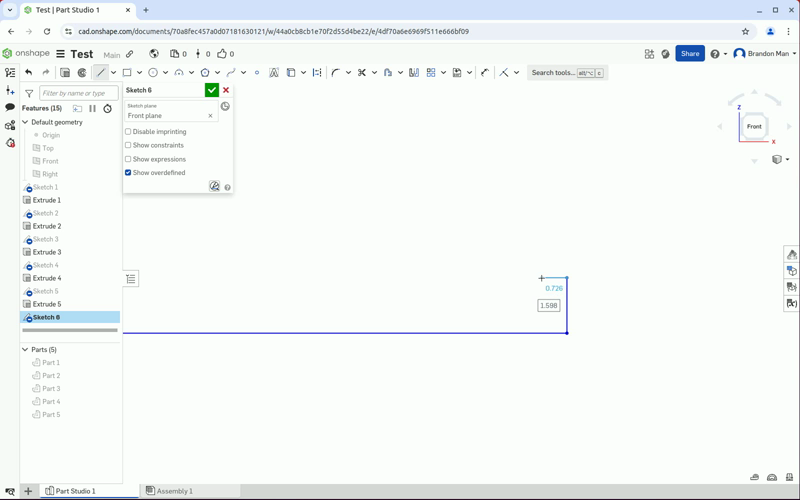
scroll(6)
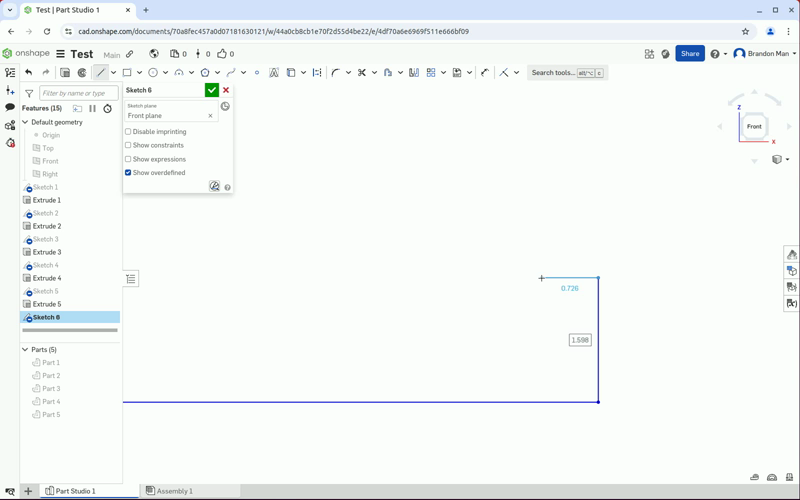
click(541, 277)
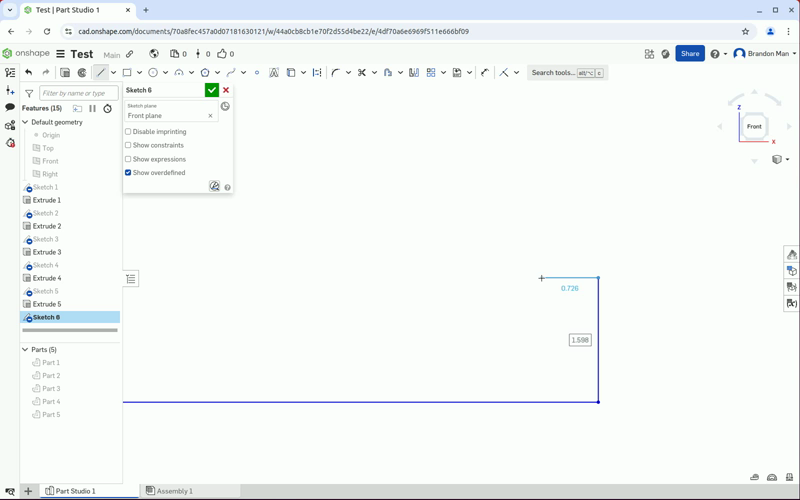
scroll(-6)
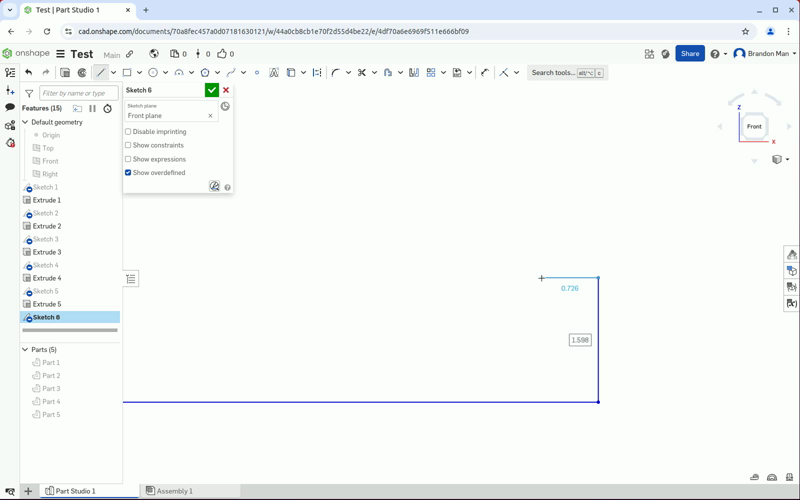
scroll(-6)
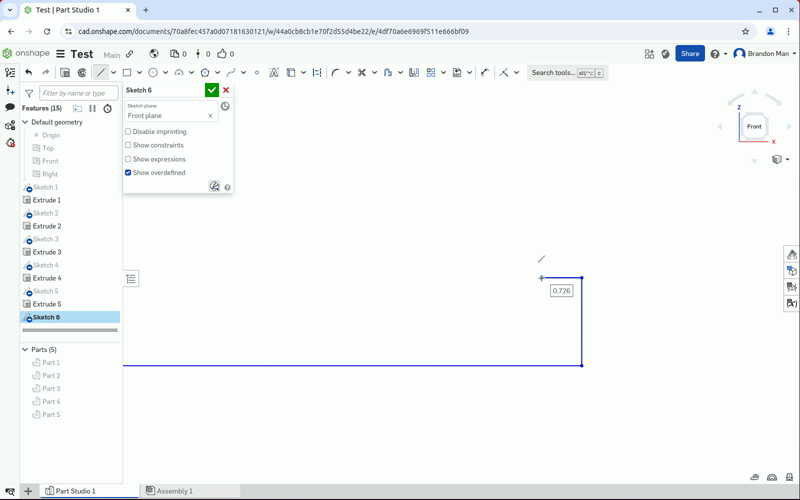
scroll(-6)
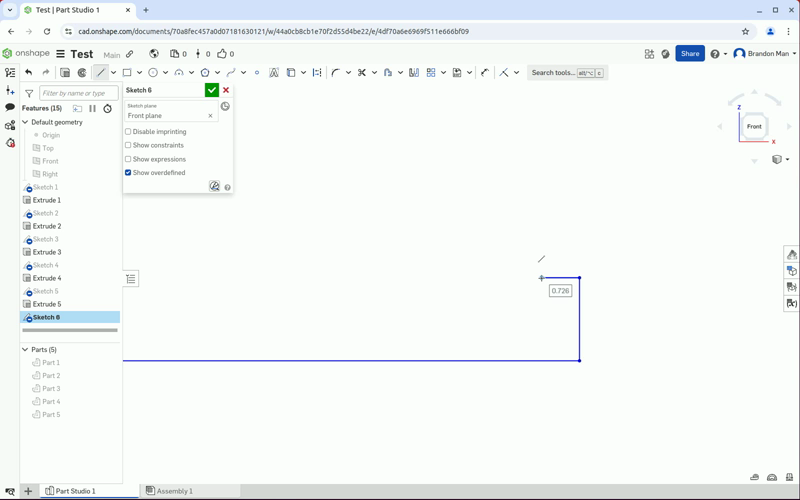
scroll(-6)
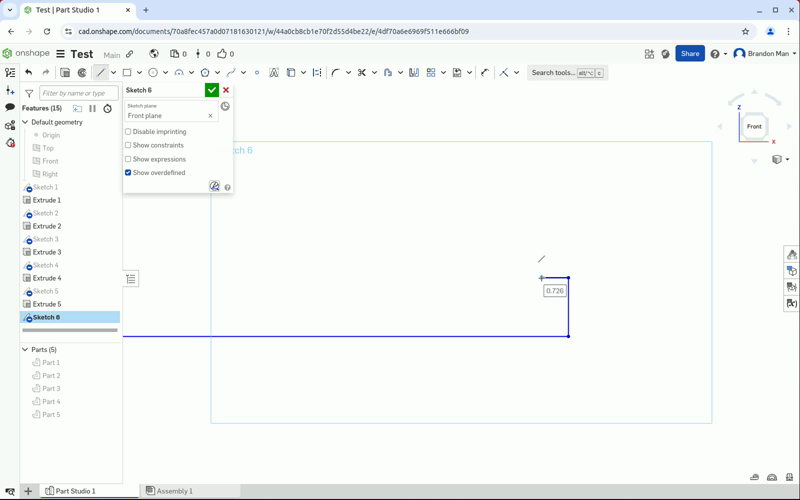
scroll(-6)
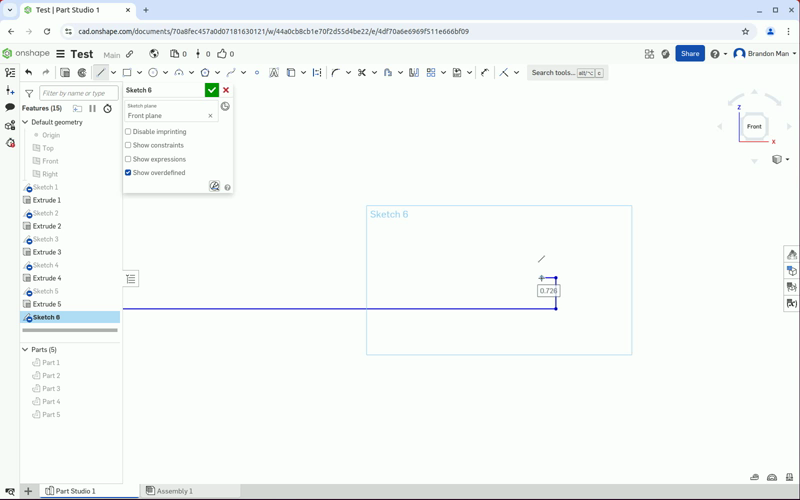
scroll(-6)
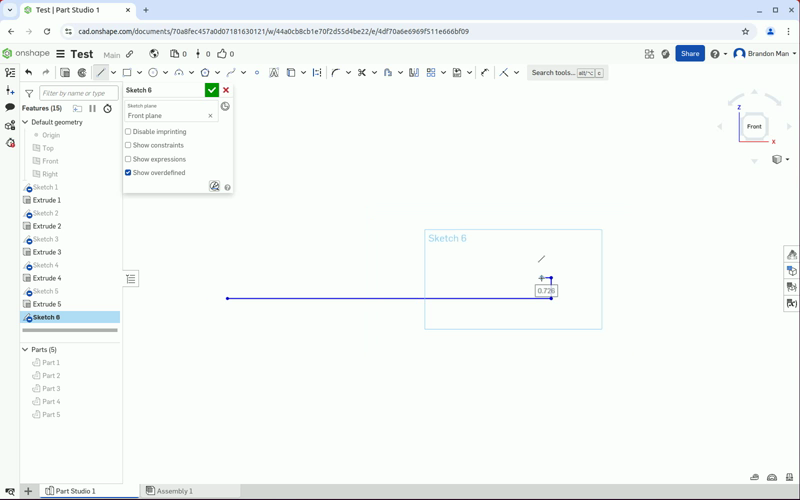
scroll(-6)
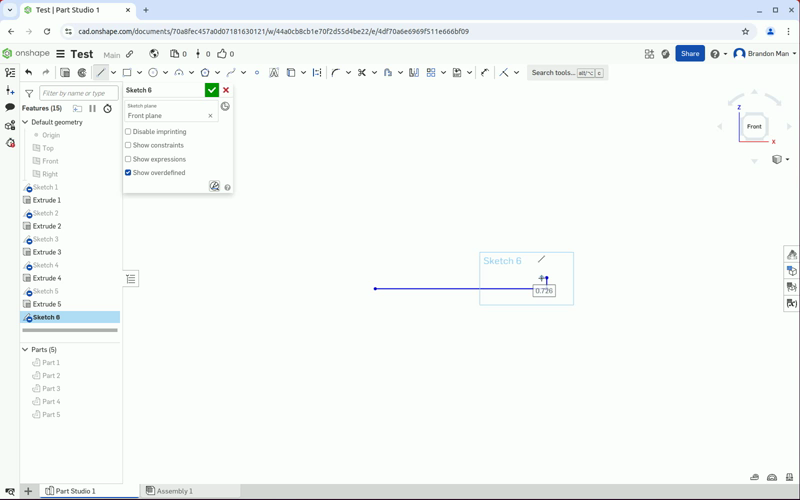
key_up(shift)
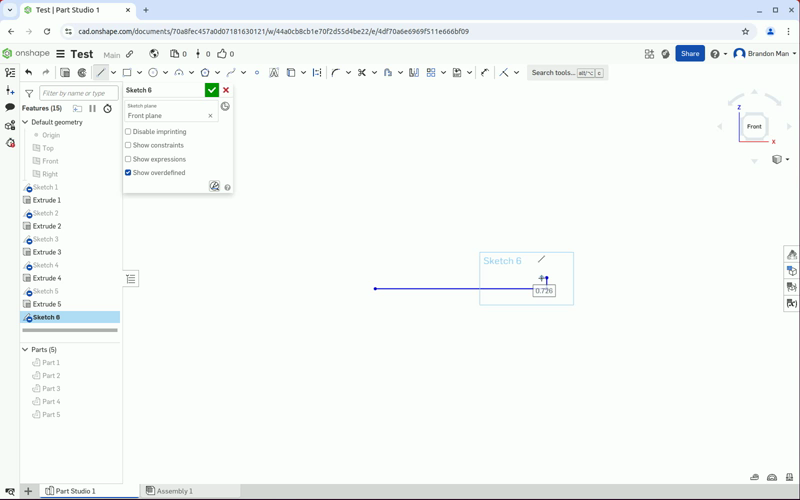
key_down(shift)
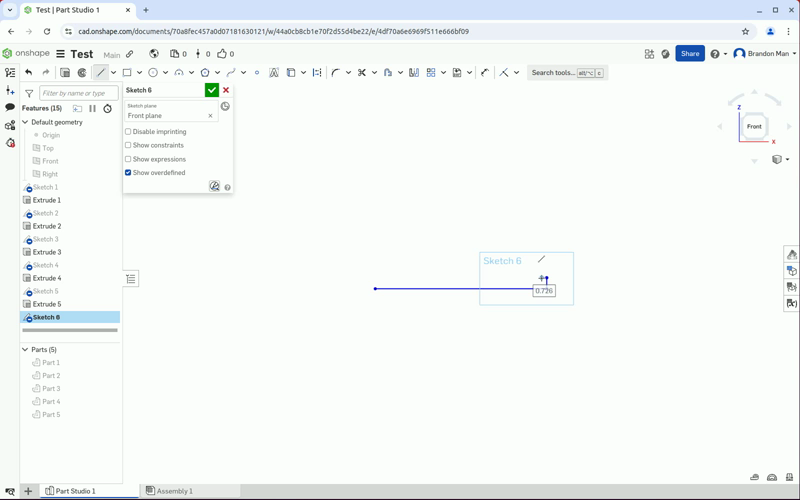
mouse_move(571, 277)
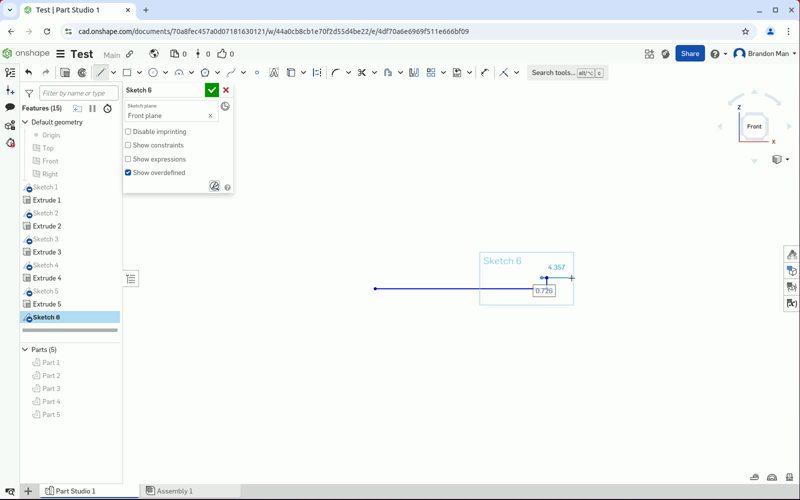
mouse_move(505, 277)
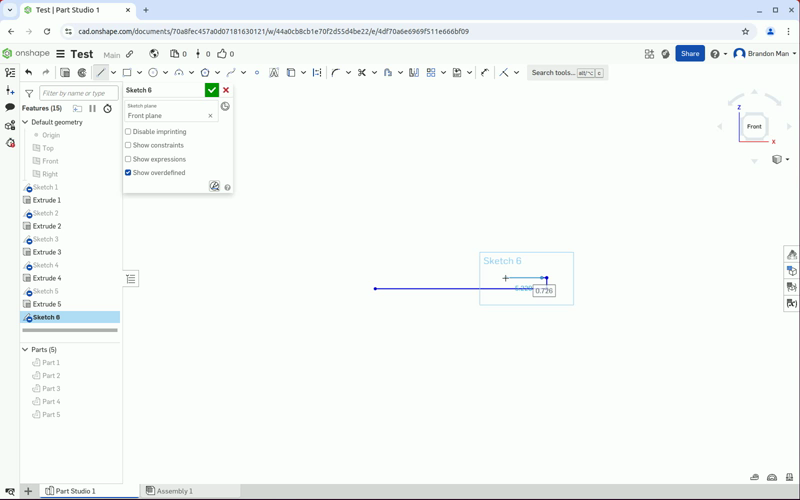
click(505, 277)
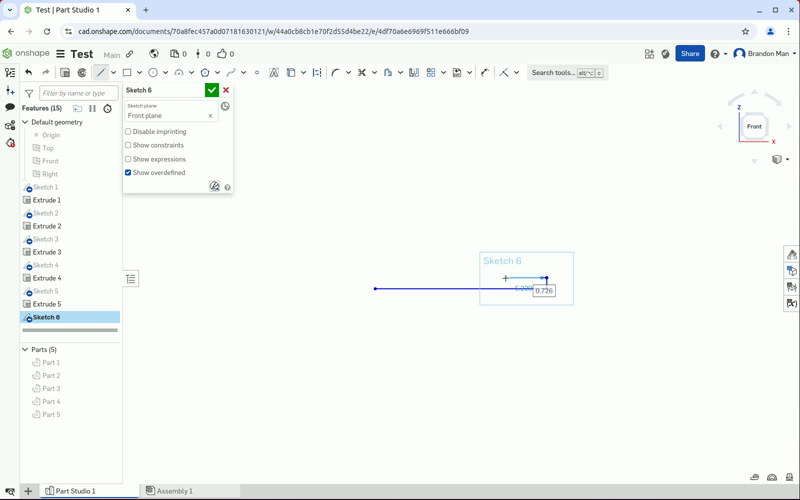
key_up(shift)
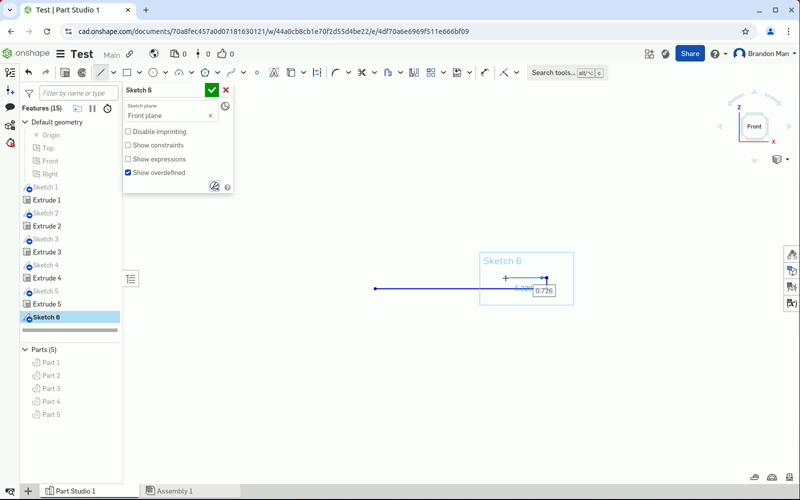
key_down(shift)
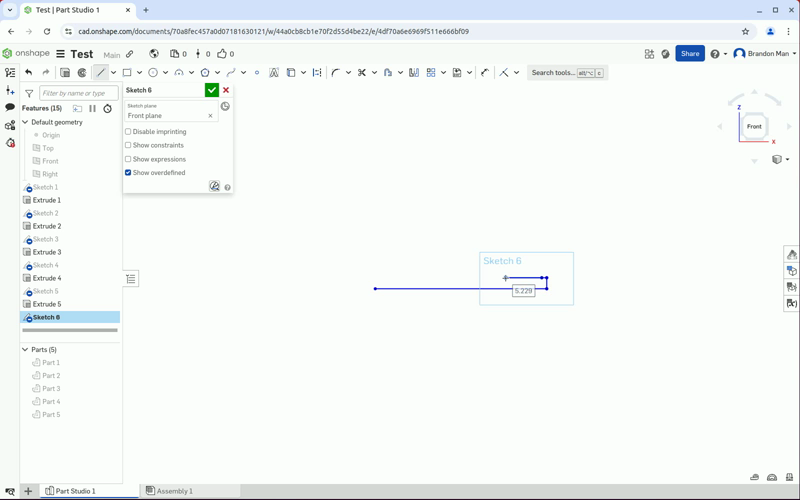
mouse_move(535, 277)
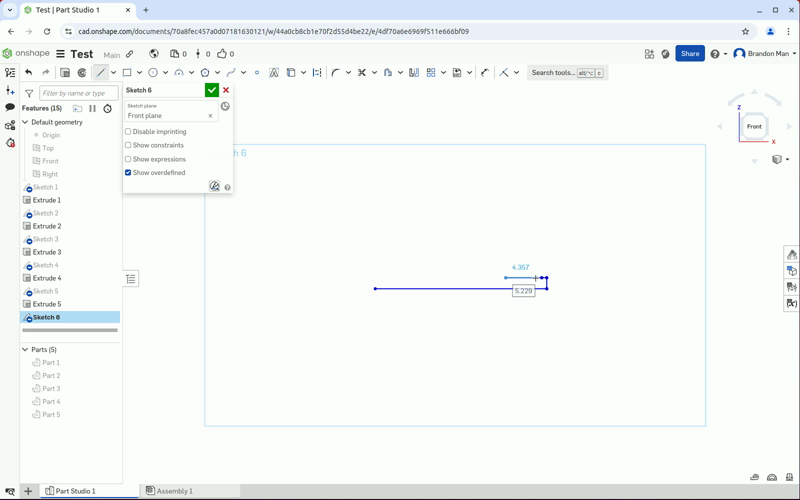
mouse_move(500, 277)
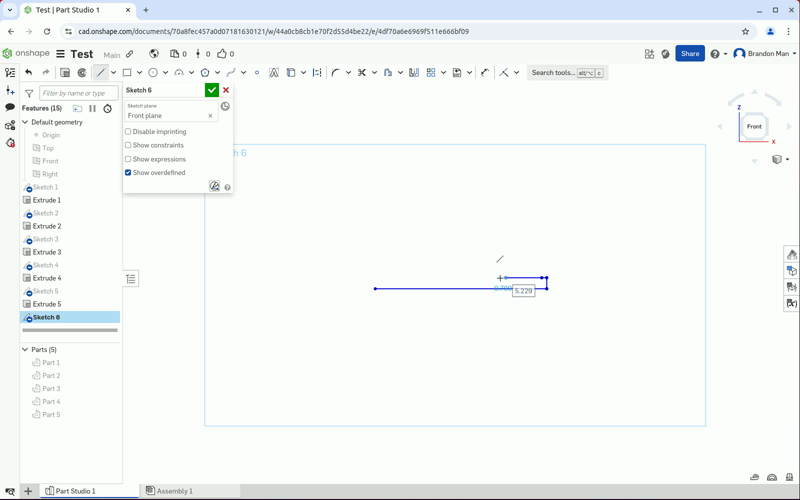
scroll(6)
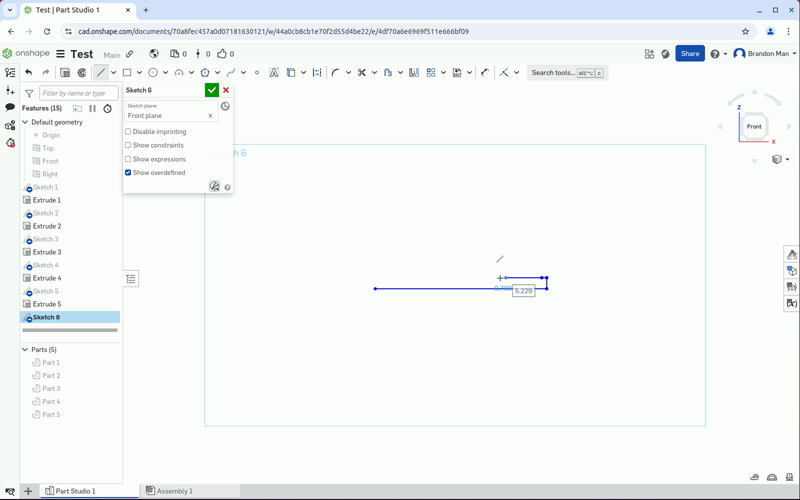
scroll(6)
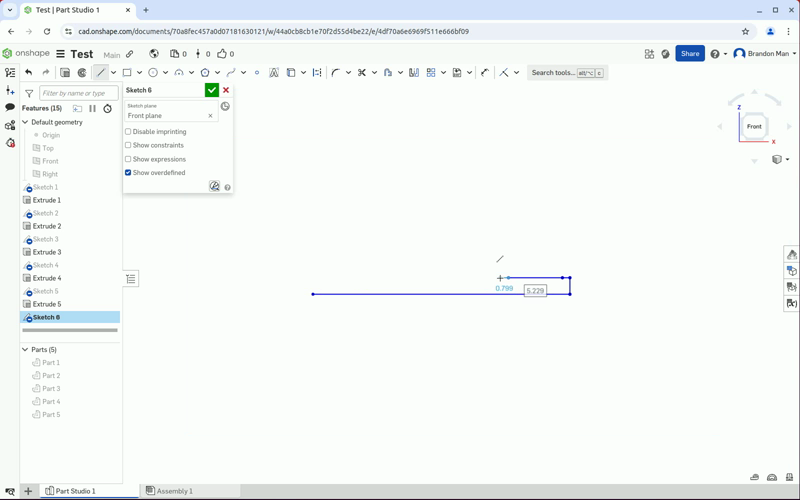
scroll(6)
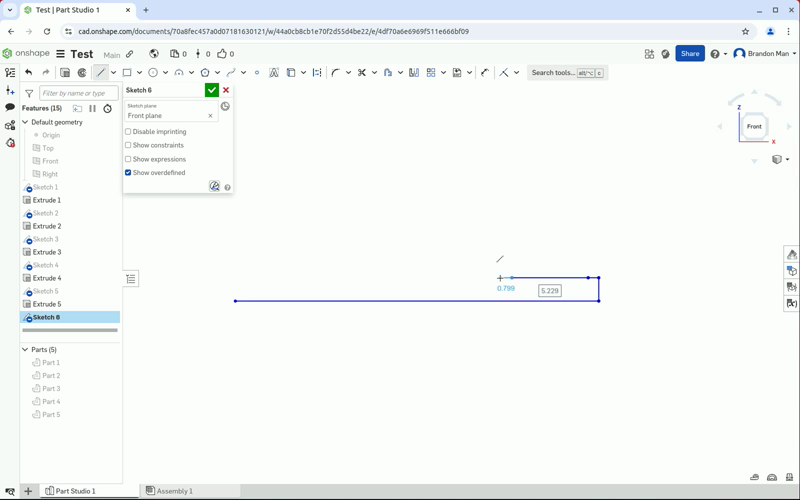
scroll(6)
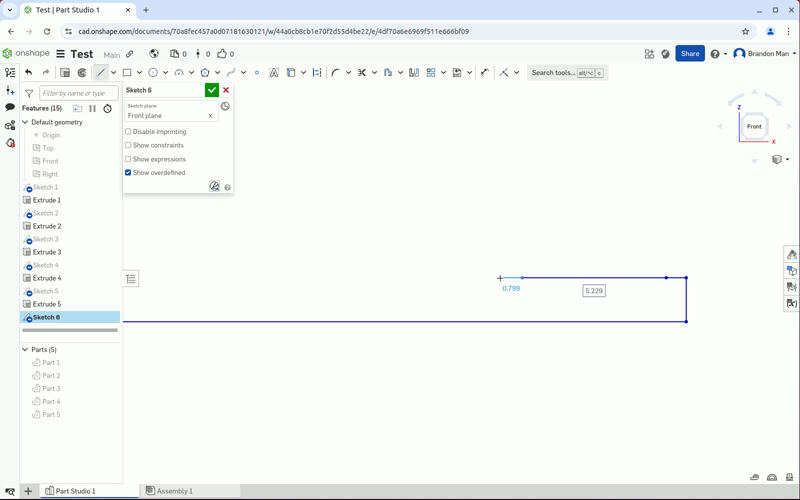
scroll(6)
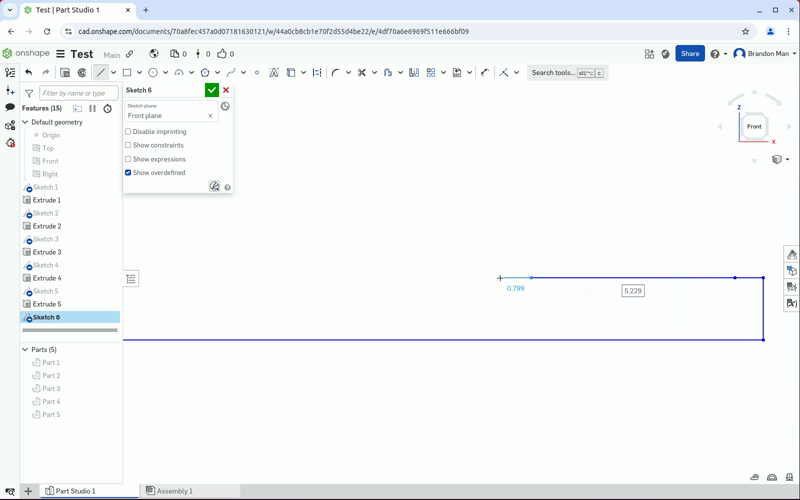
scroll(6)
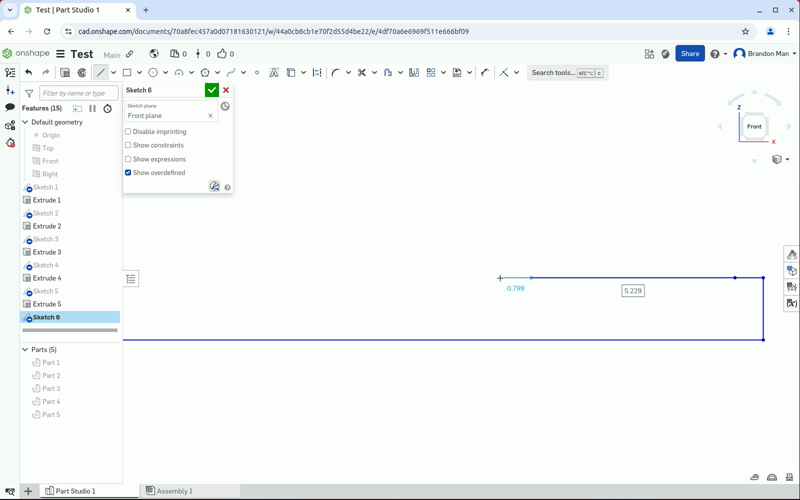
scroll(6)
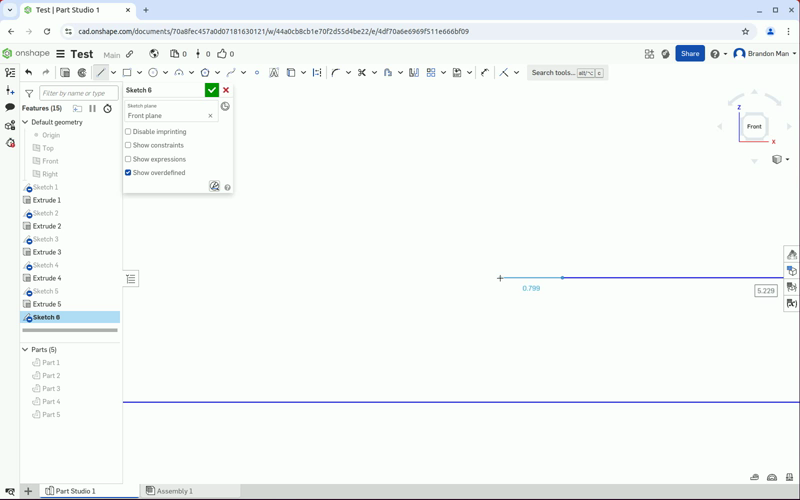
click(500, 277)
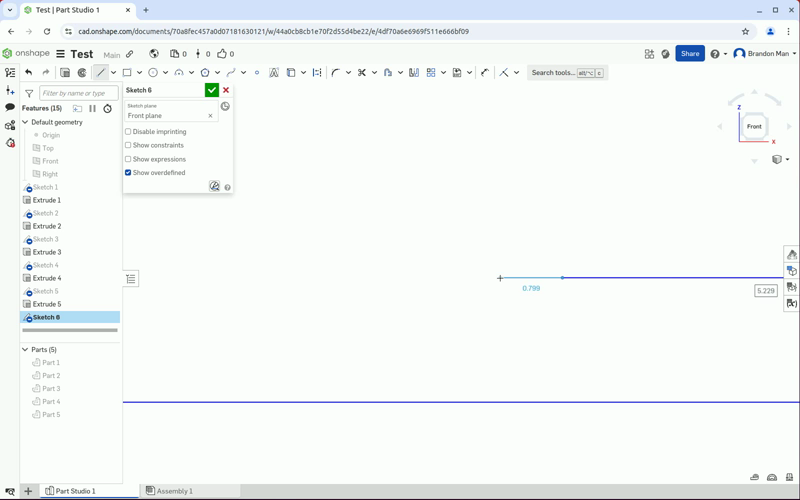
scroll(-6)
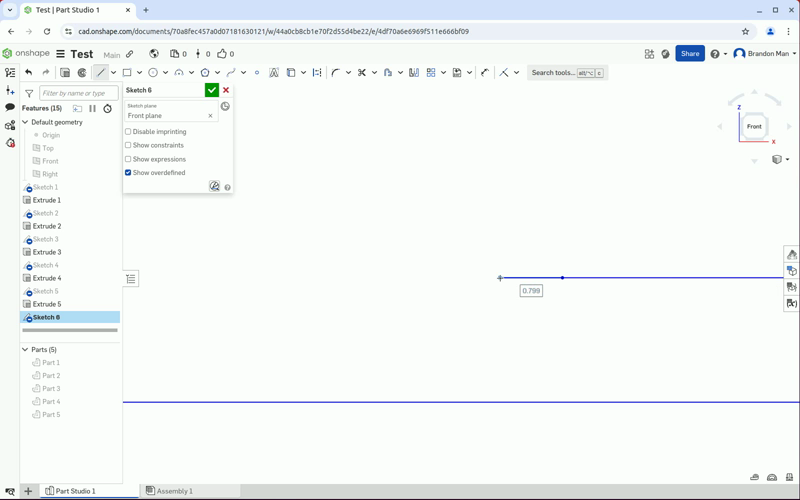
scroll(-6)
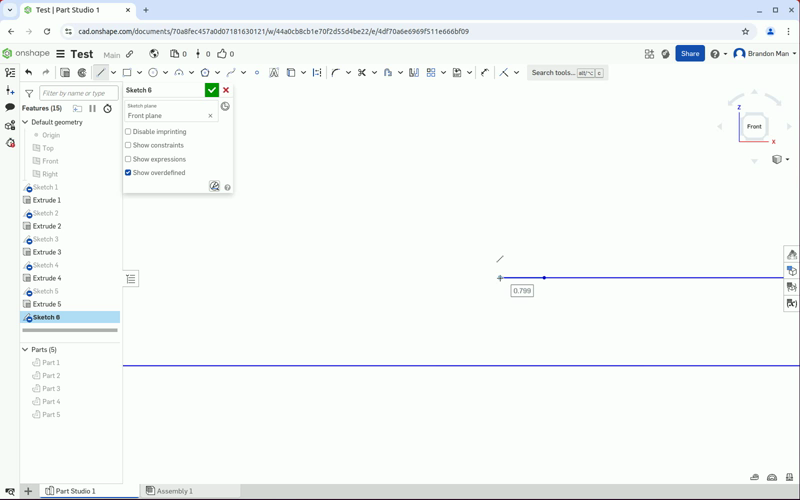
scroll(-6)
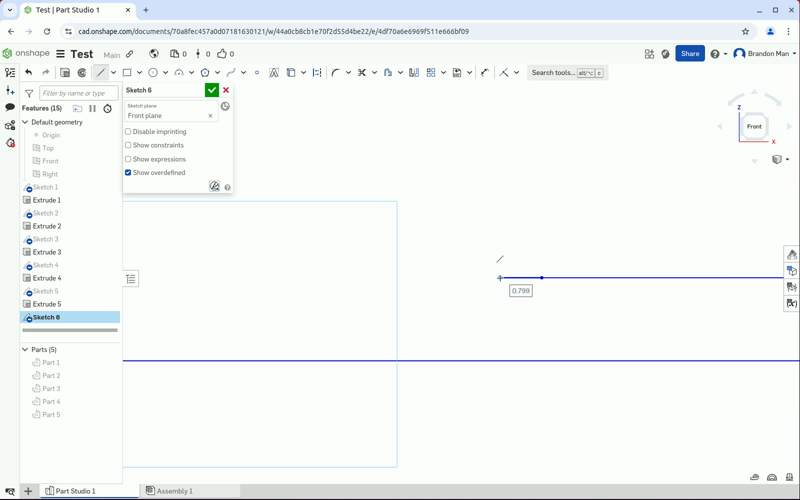
scroll(-6)
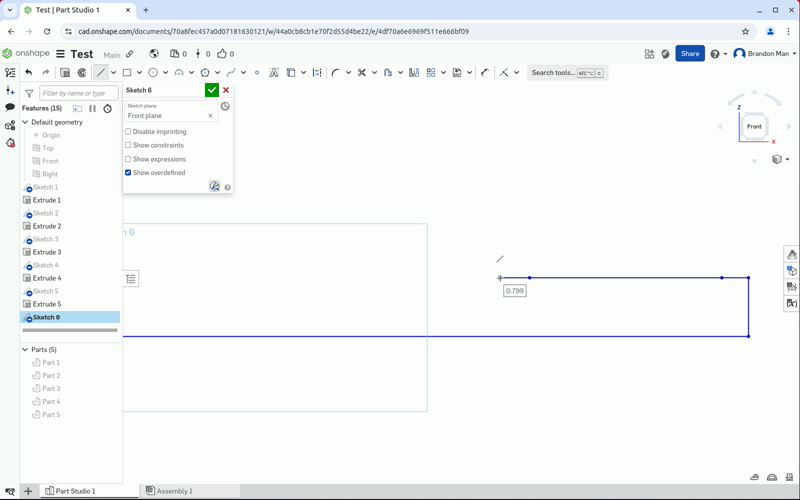
scroll(-6)
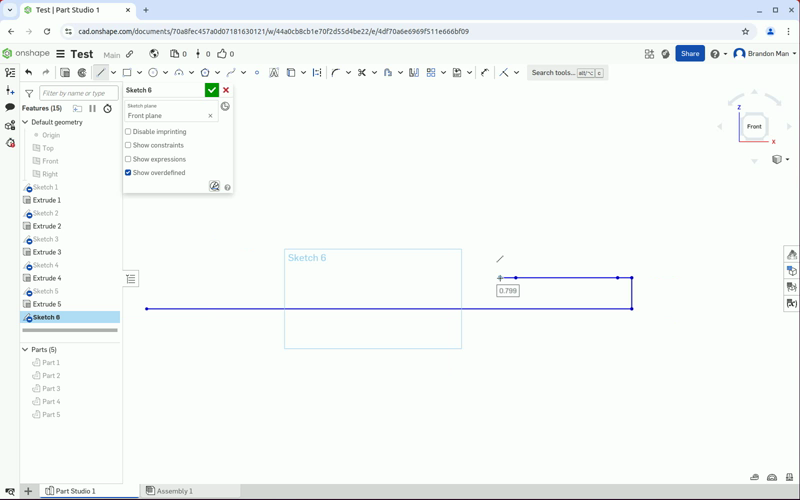
scroll(-6)
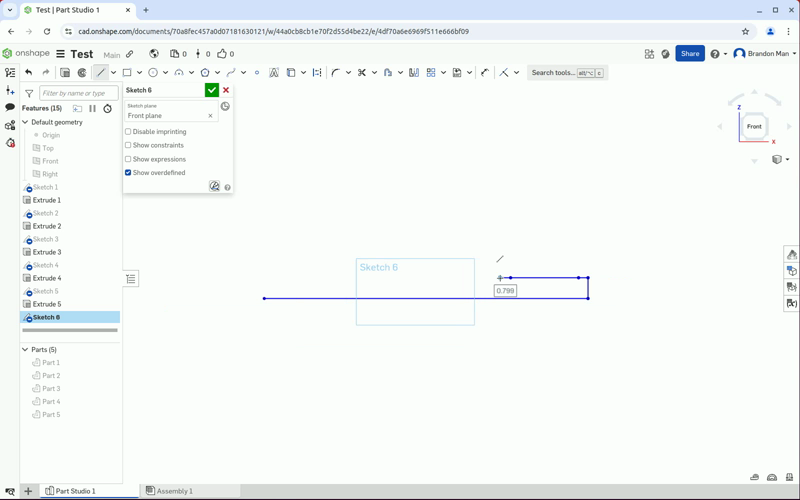
scroll(-6)
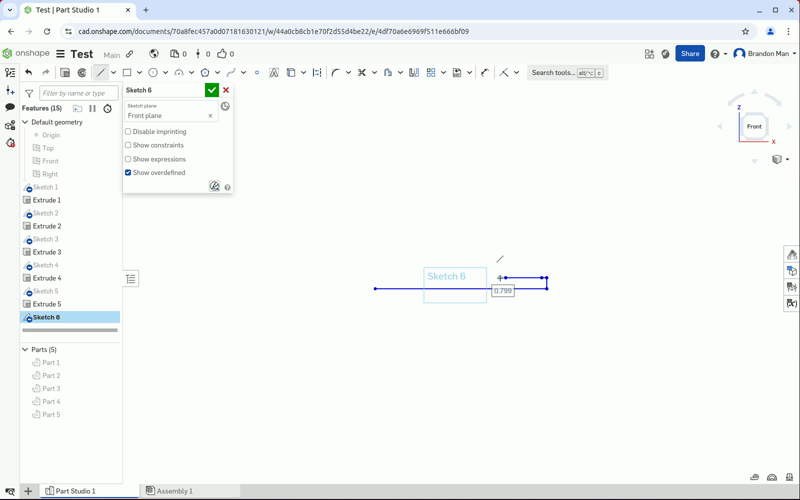
key_up(shift)
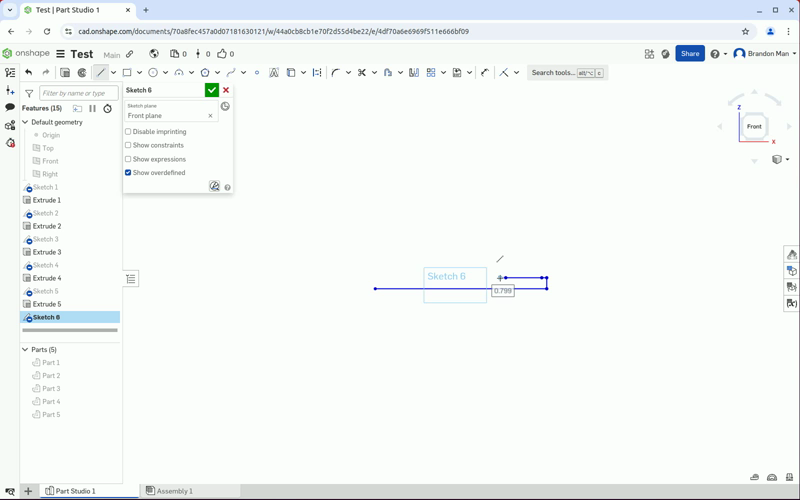
key_down(shift)
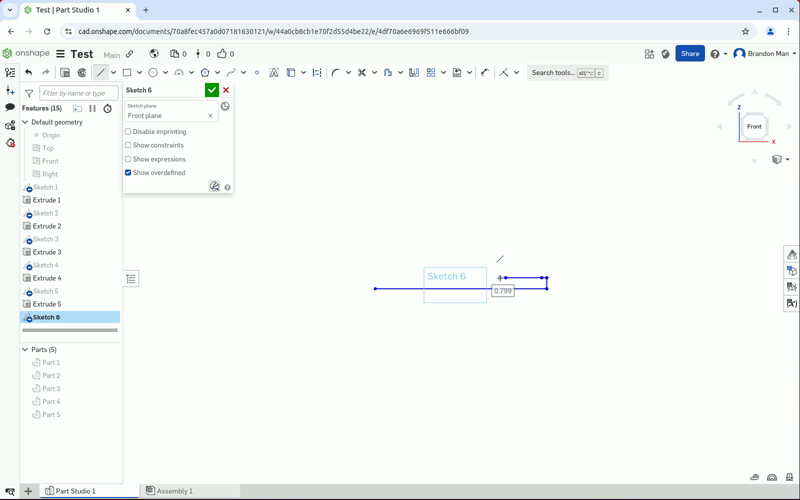
mouse_move(530, 277)
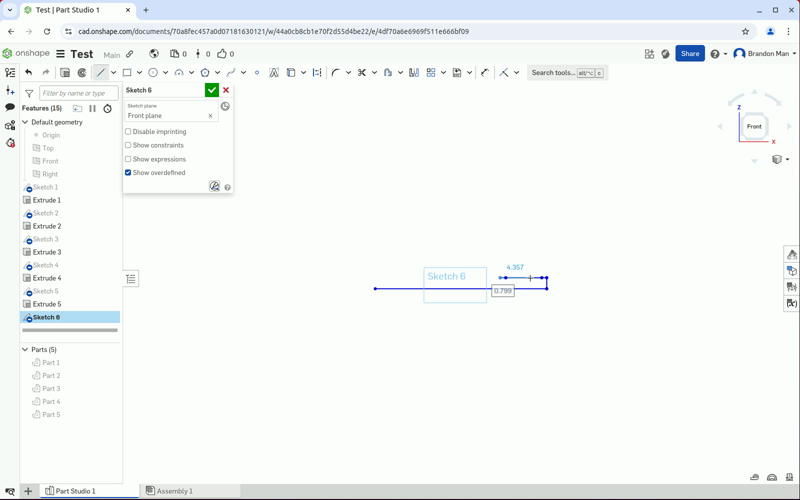
mouse_move(463, 277)
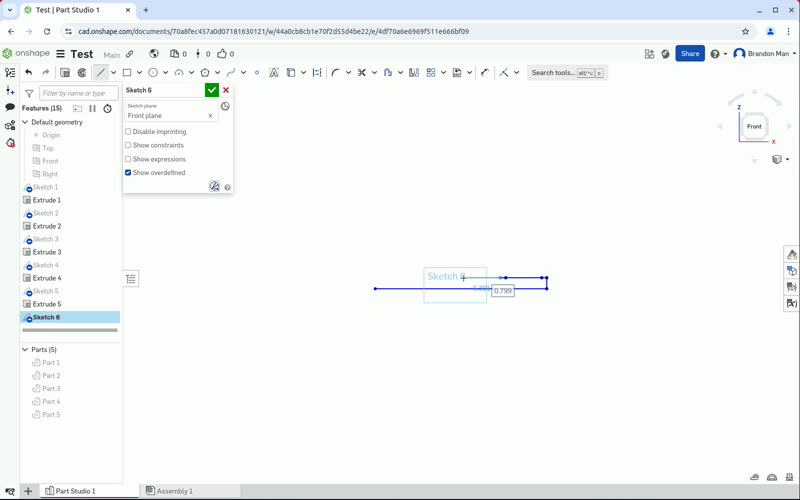
click(463, 277)
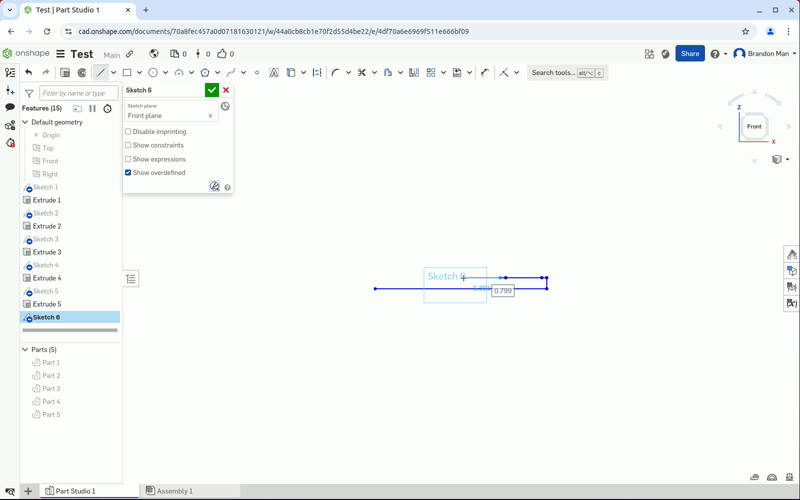
key_up(shift)
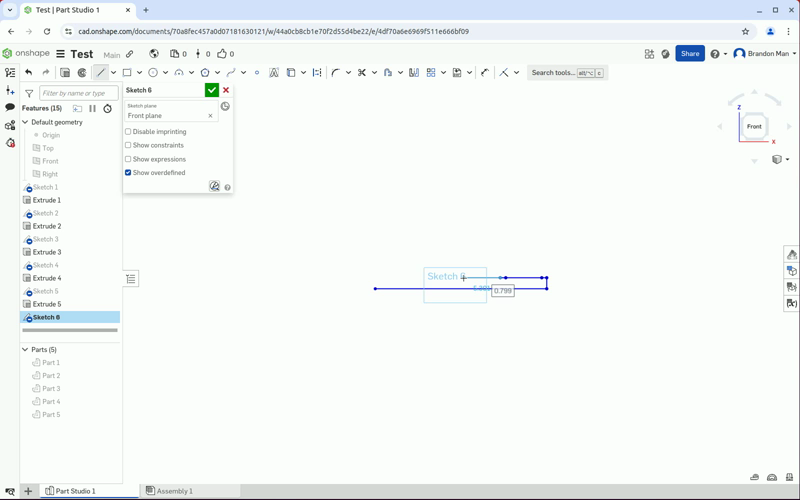
key_down(shift)
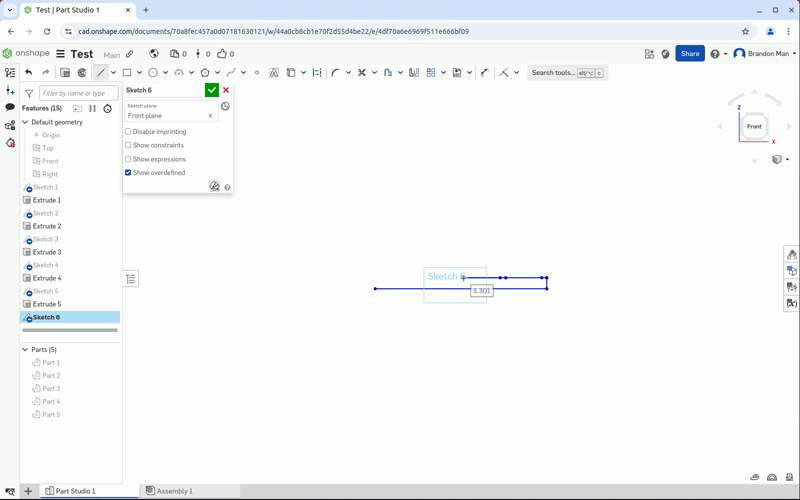
mouse_move(493, 277)
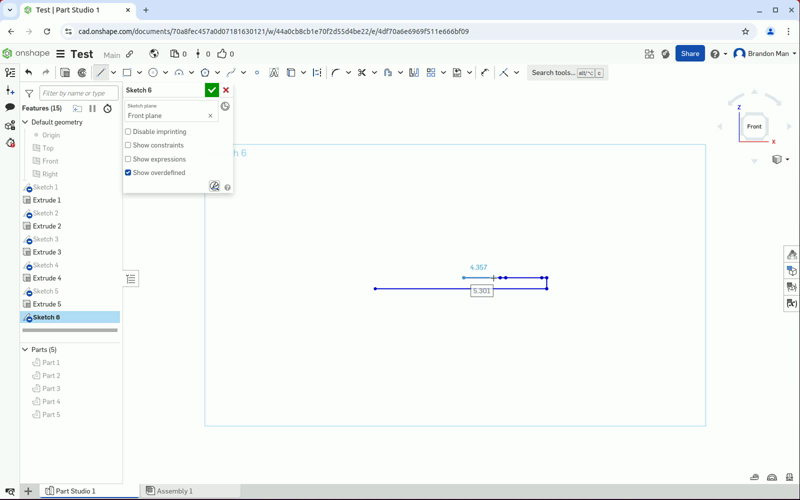
mouse_move(458, 277)
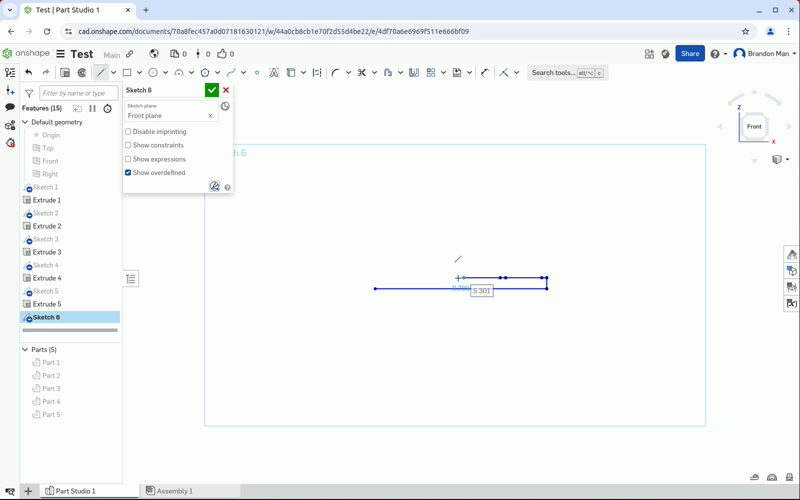
scroll(6)
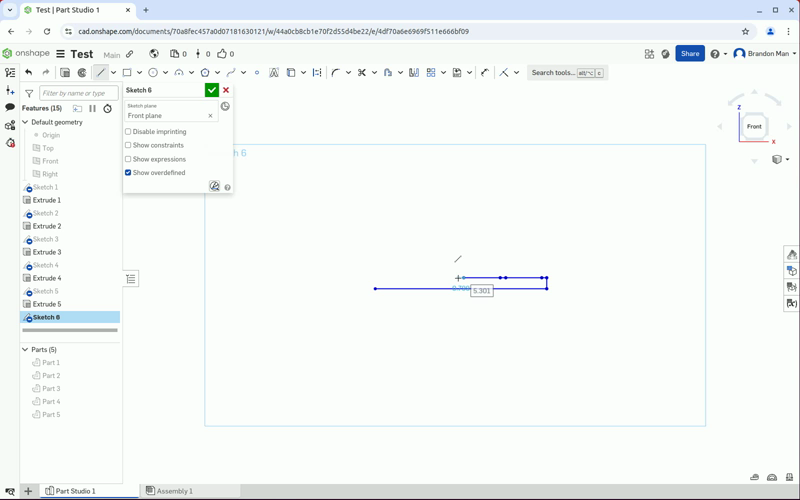
scroll(6)
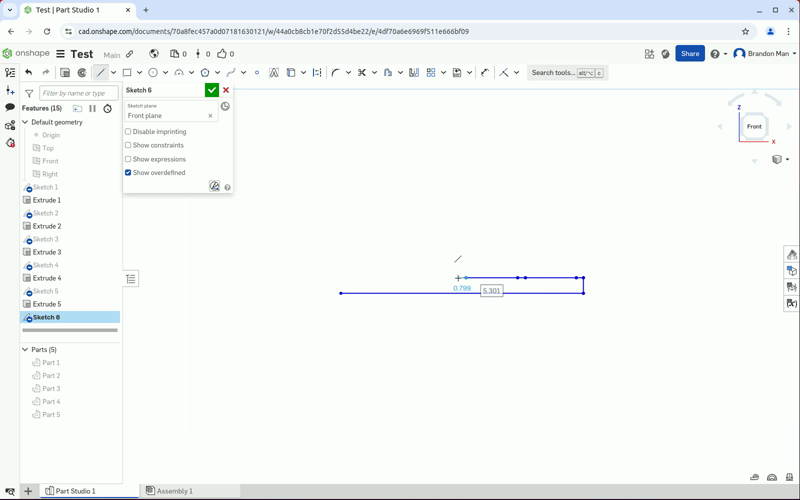
scroll(6)
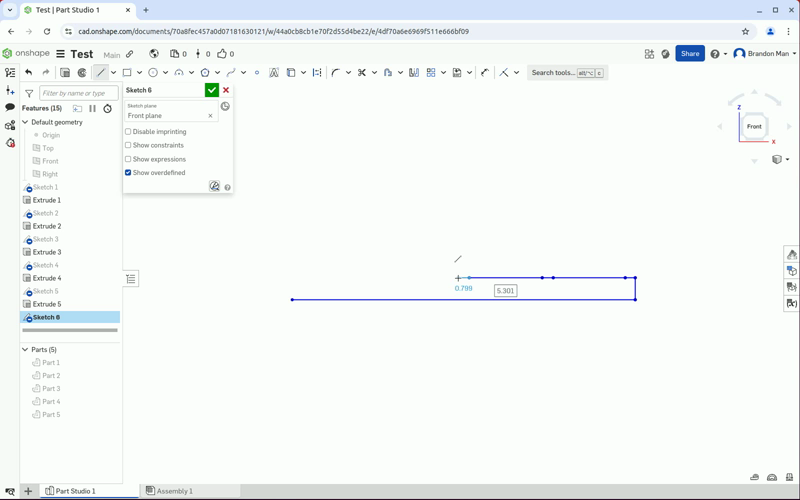
scroll(6)
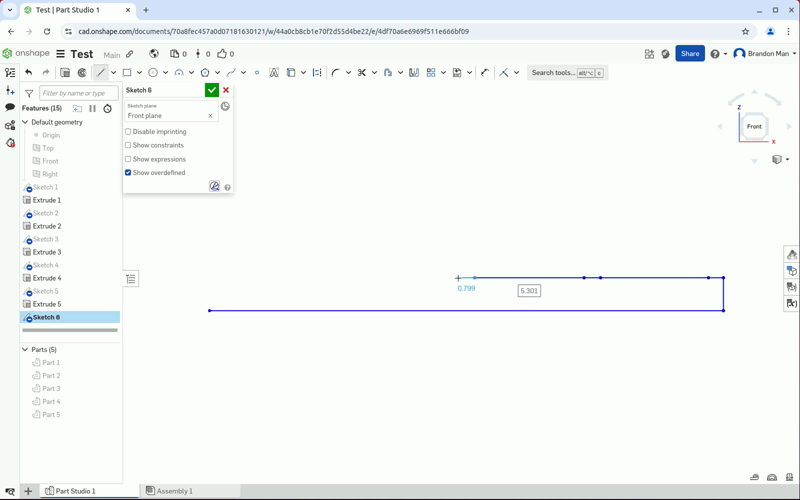
scroll(6)
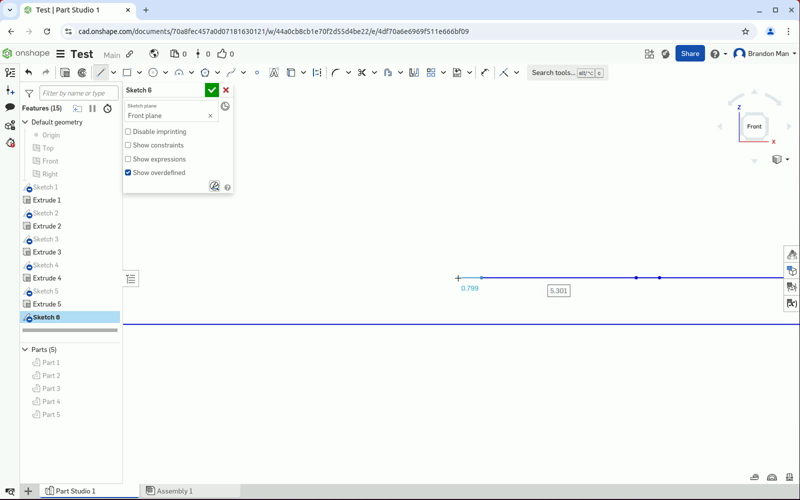
scroll(6)
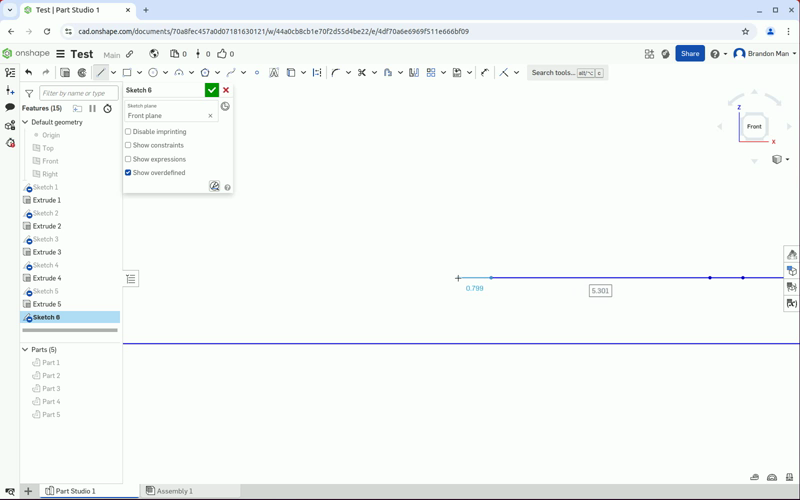
scroll(6)
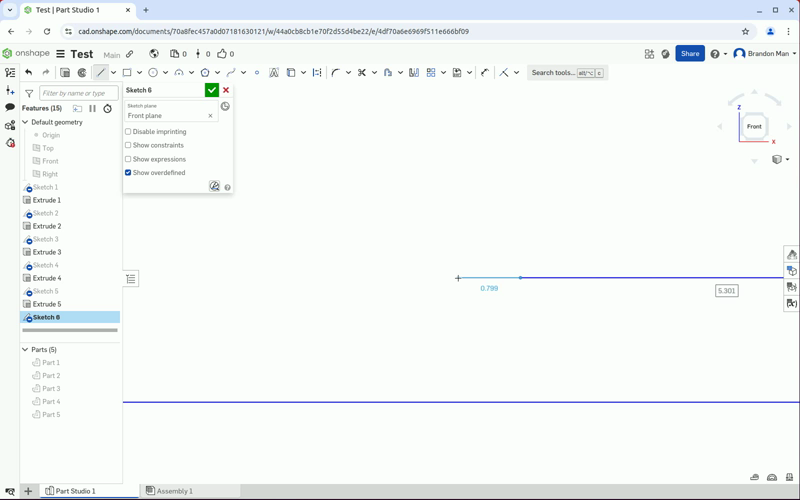
click(458, 277)
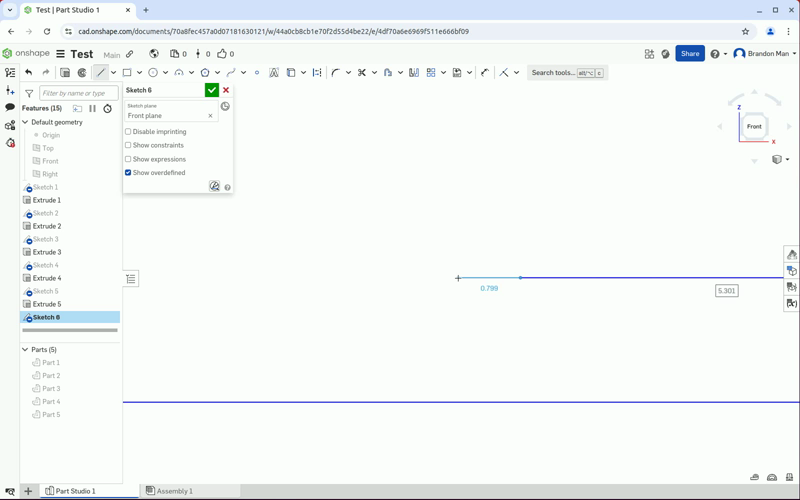
scroll(-6)
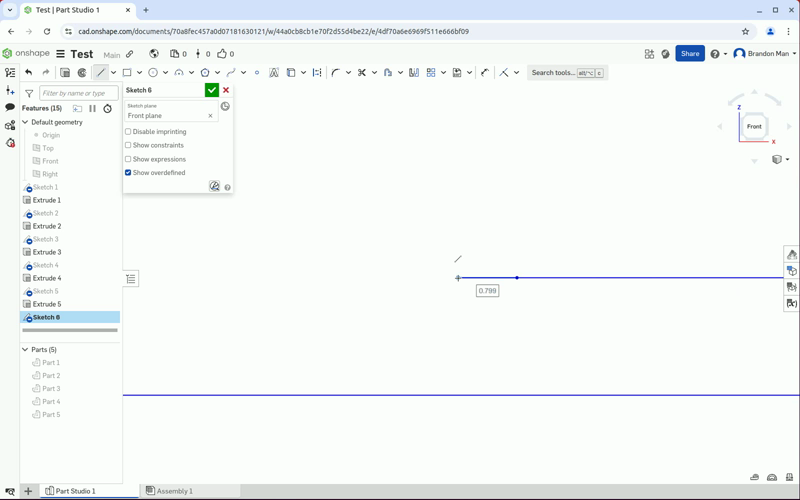
scroll(-6)
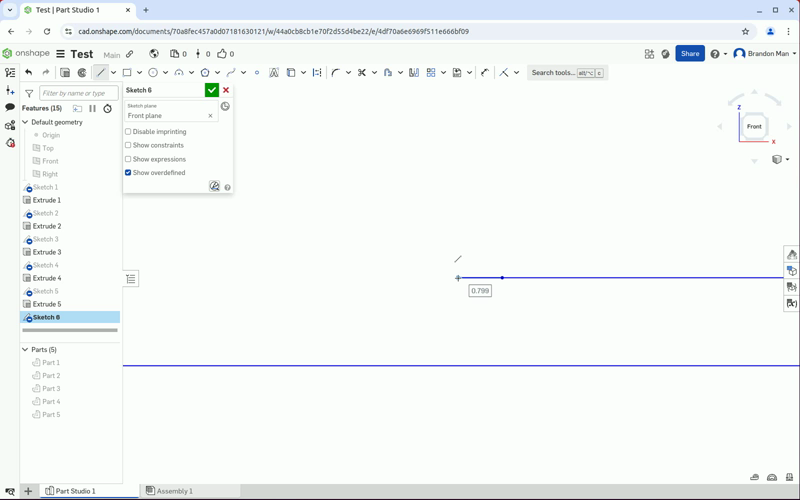
scroll(-6)
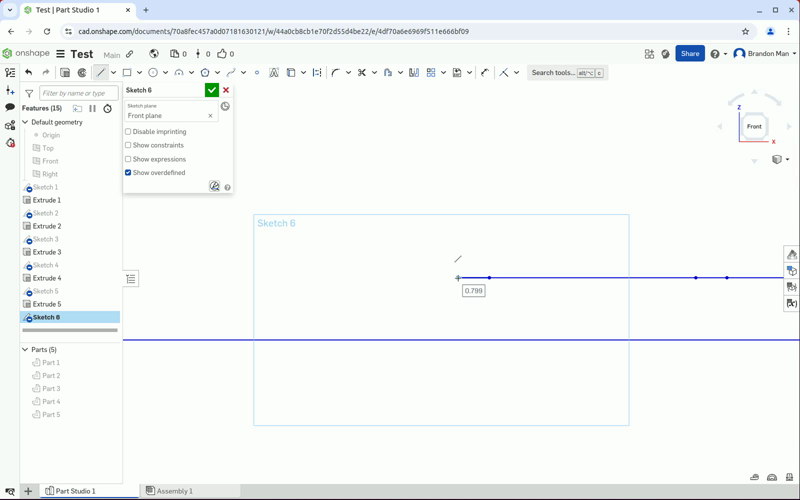
scroll(-6)
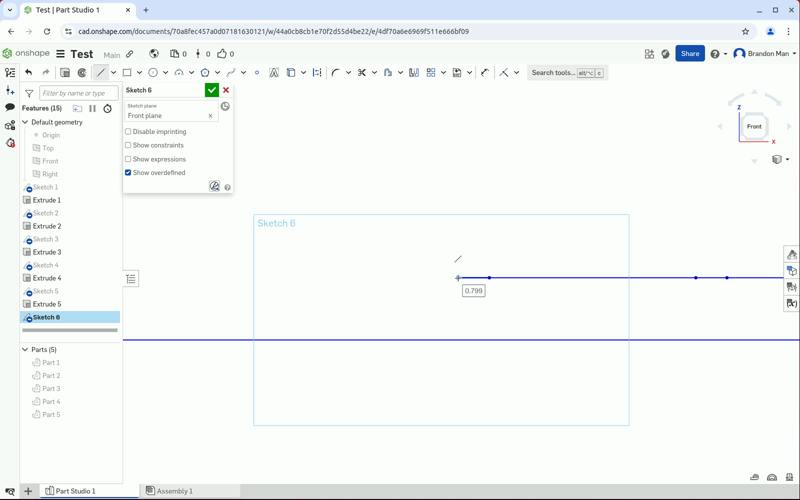
scroll(-6)
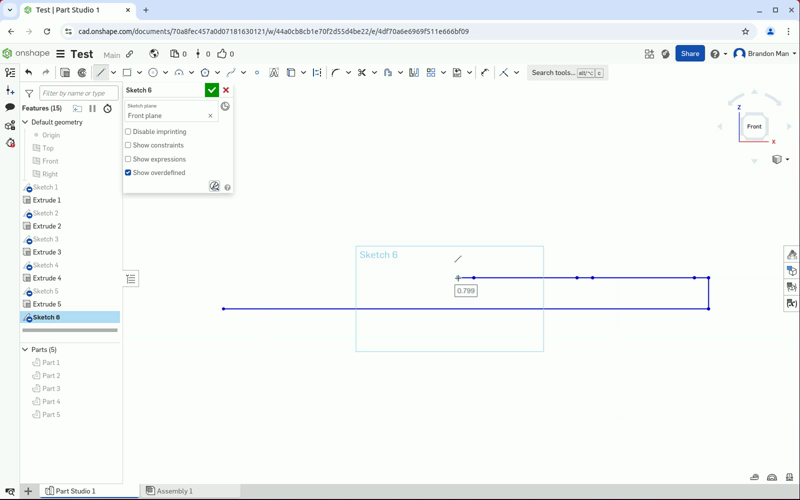
scroll(-6)
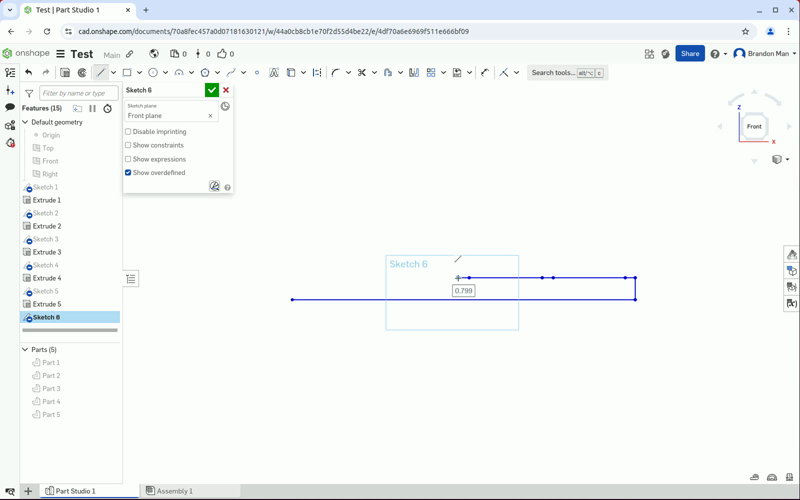
scroll(-6)
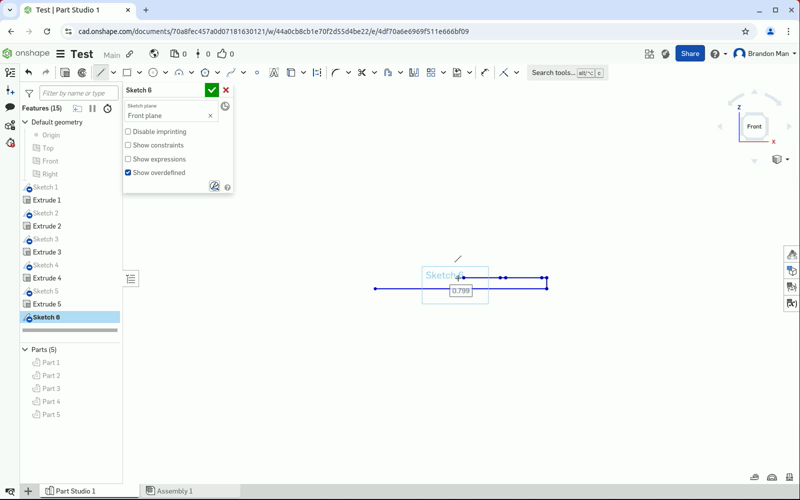
key_up(shift)
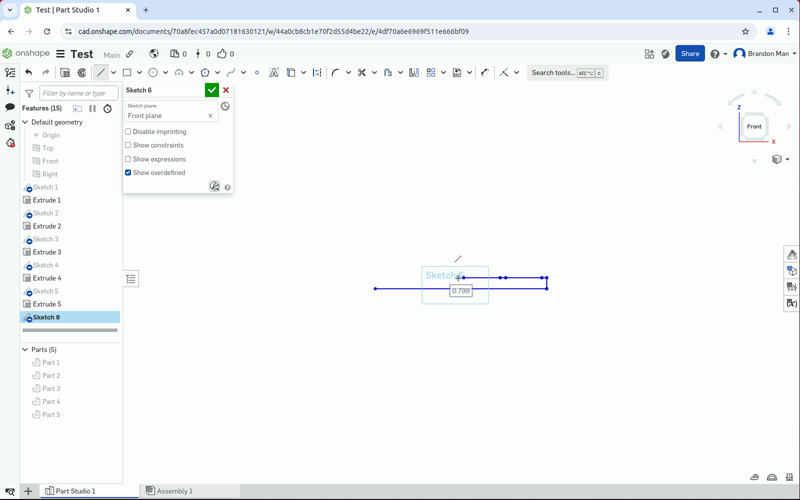
key_down(shift)
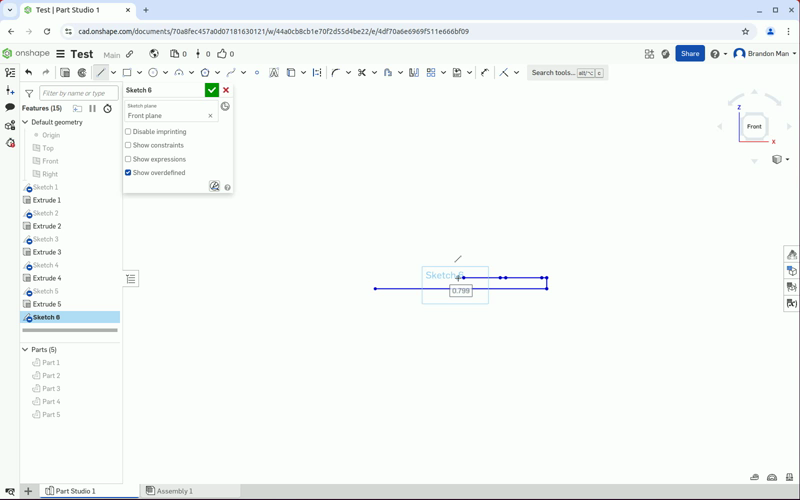
mouse_move(488, 277)
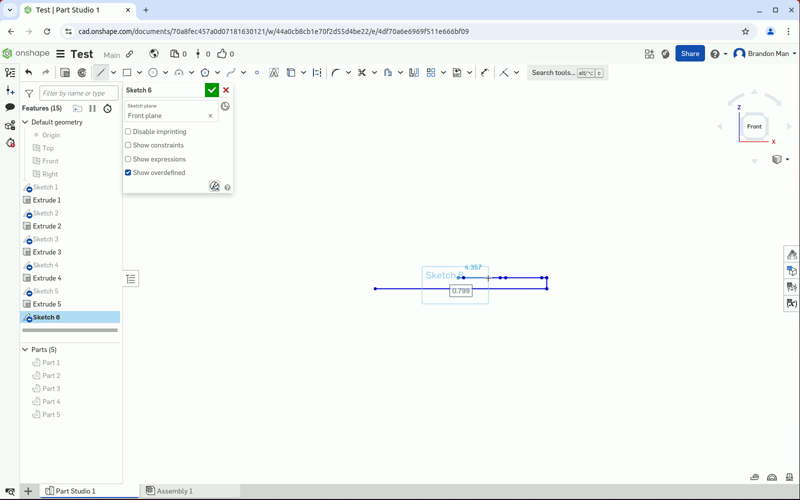
mouse_move(422, 277)
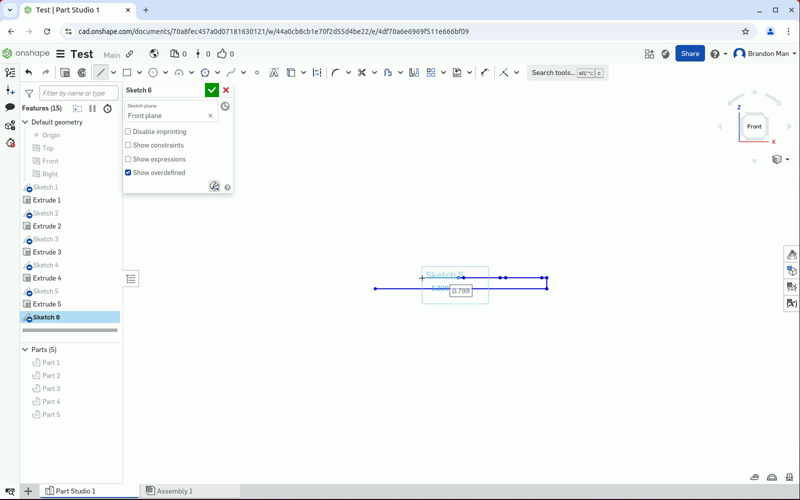
click(422, 277)
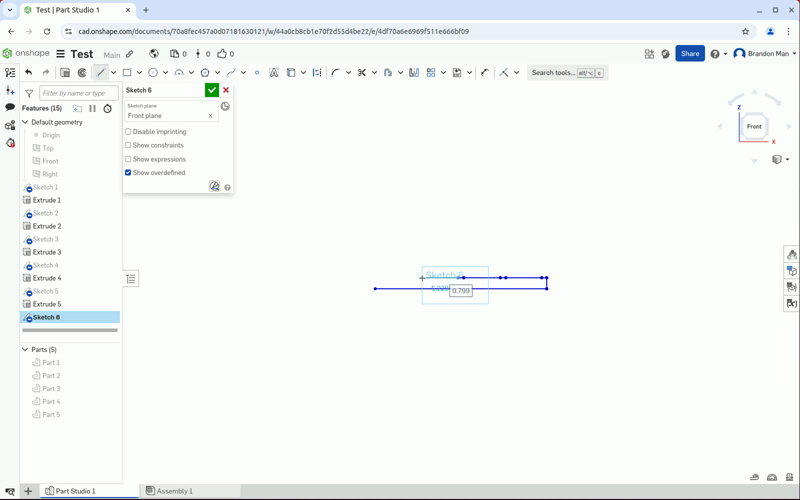
key_up(shift)
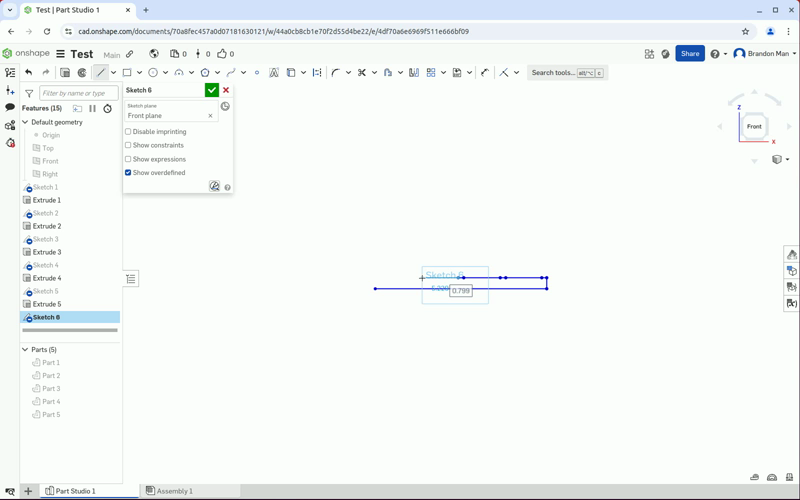
key_down(shift)
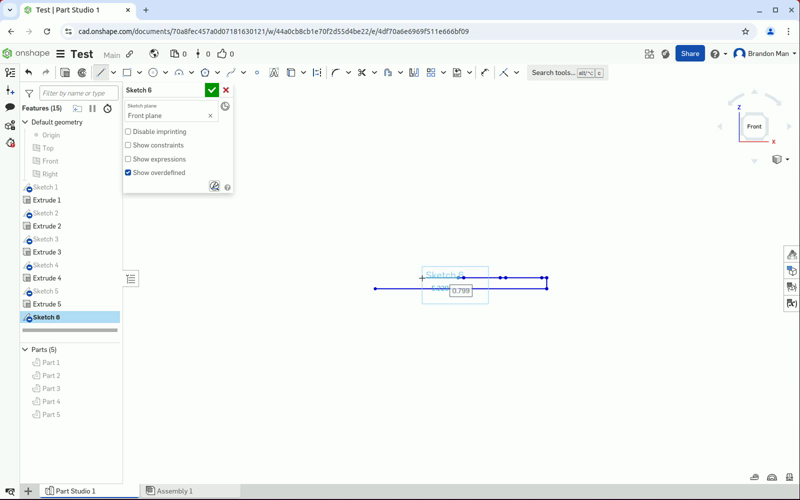
mouse_move(452, 277)
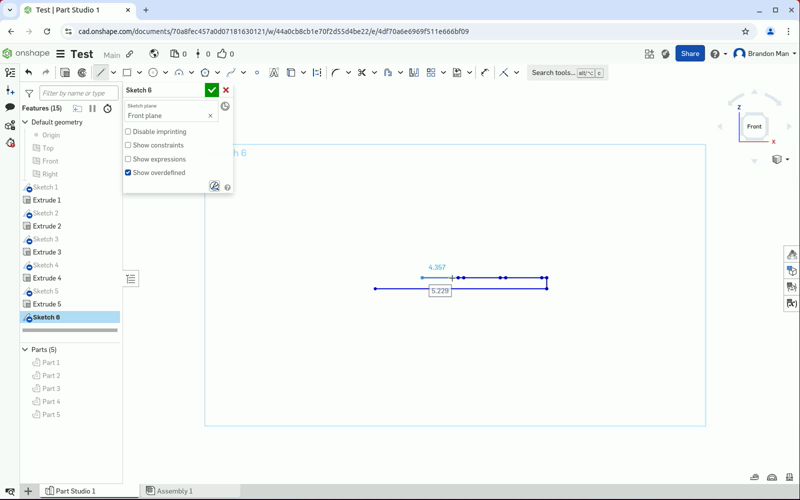
mouse_move(416, 277)
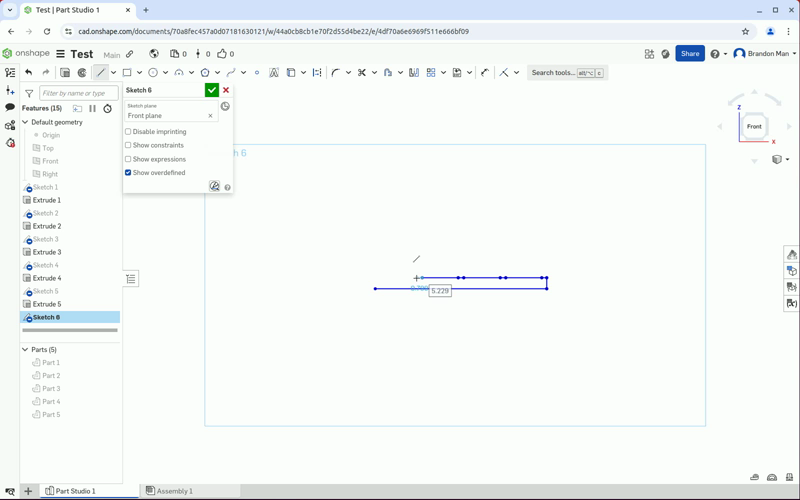
scroll(6)
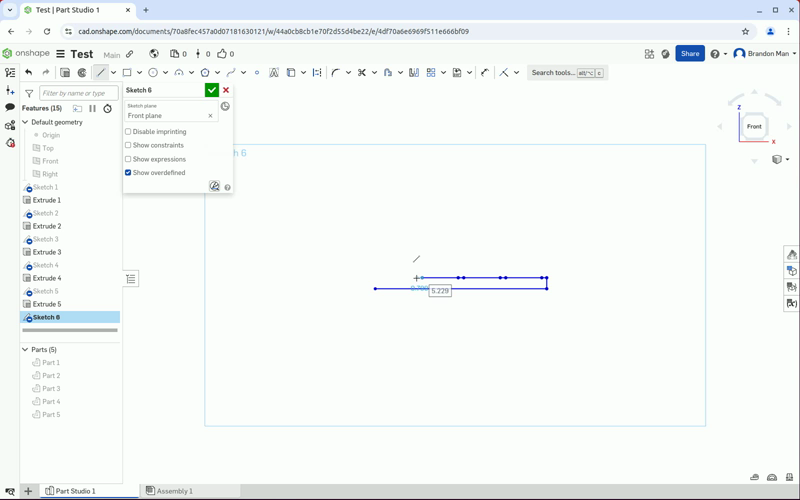
scroll(6)
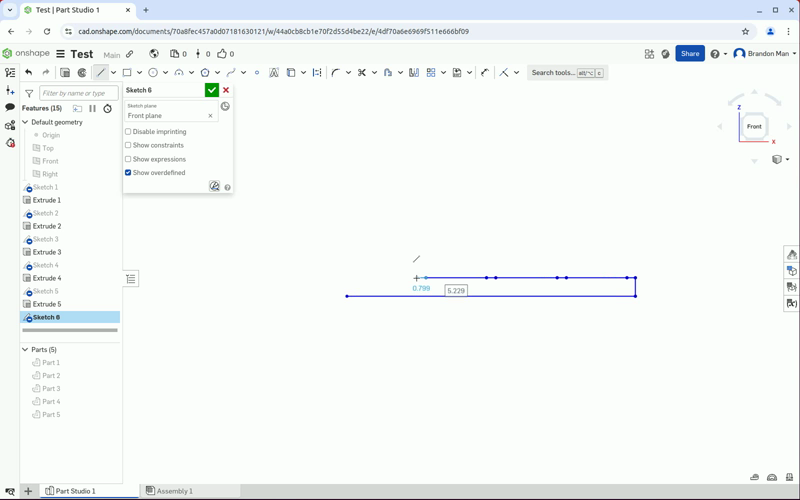
scroll(6)
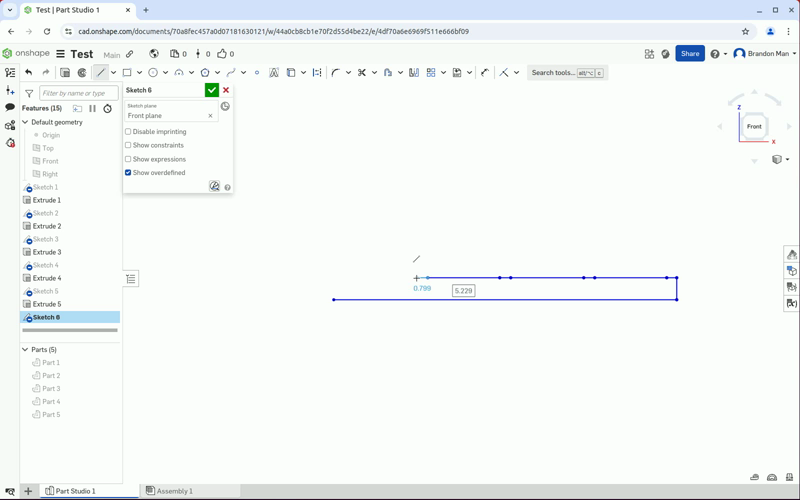
scroll(6)
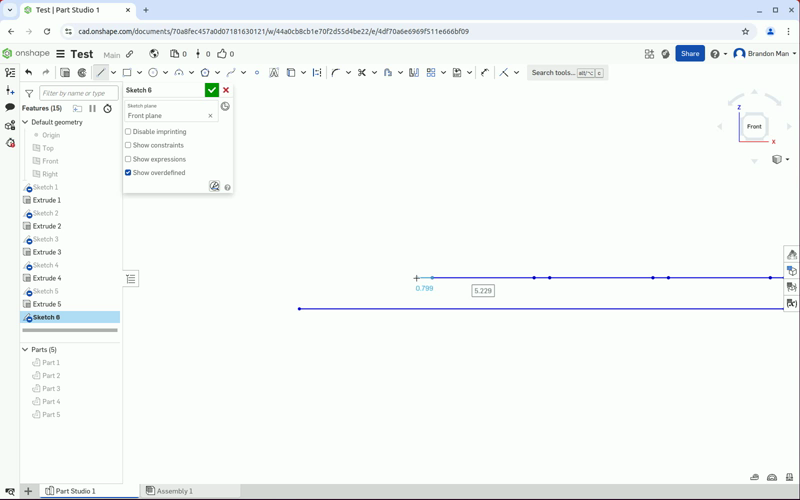
scroll(6)
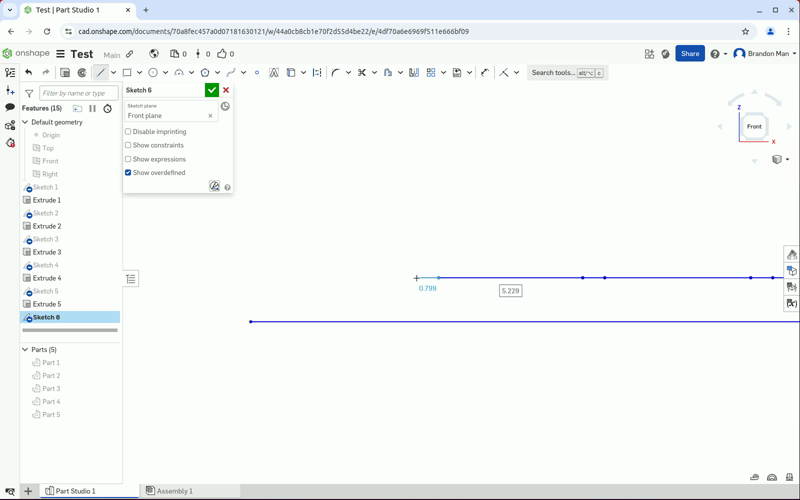
scroll(6)
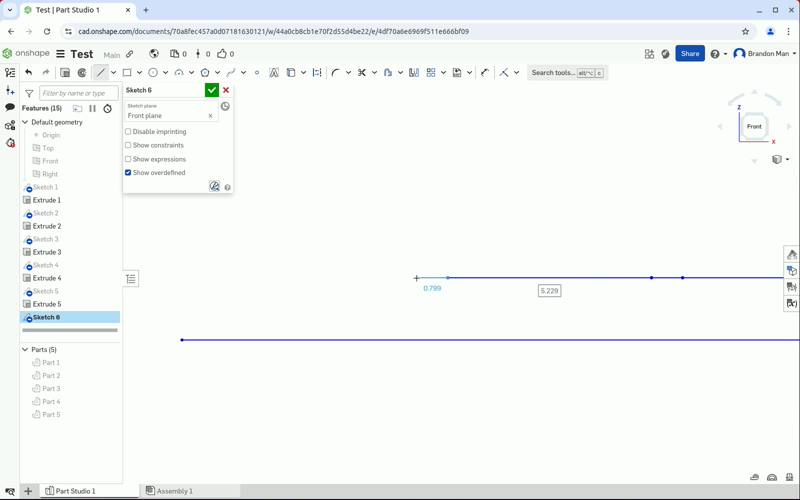
scroll(6)
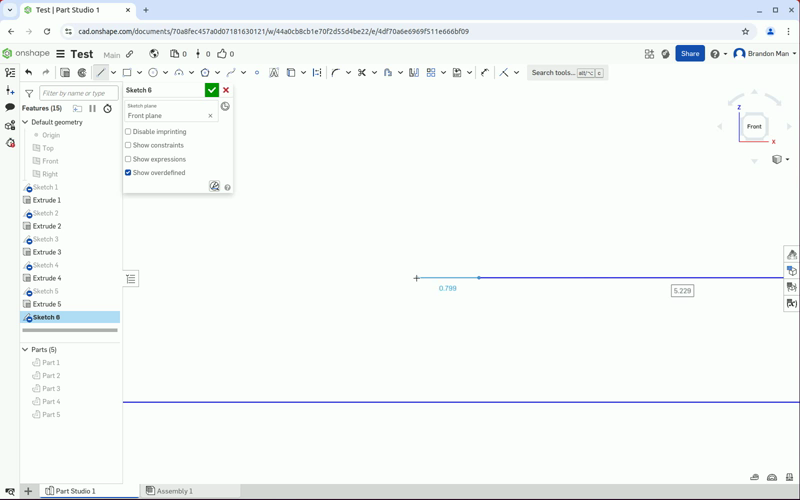
click(416, 277)
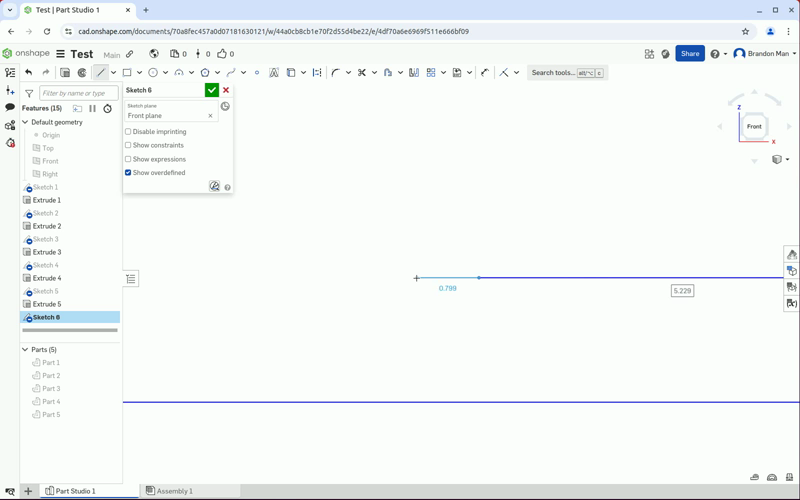
scroll(-6)
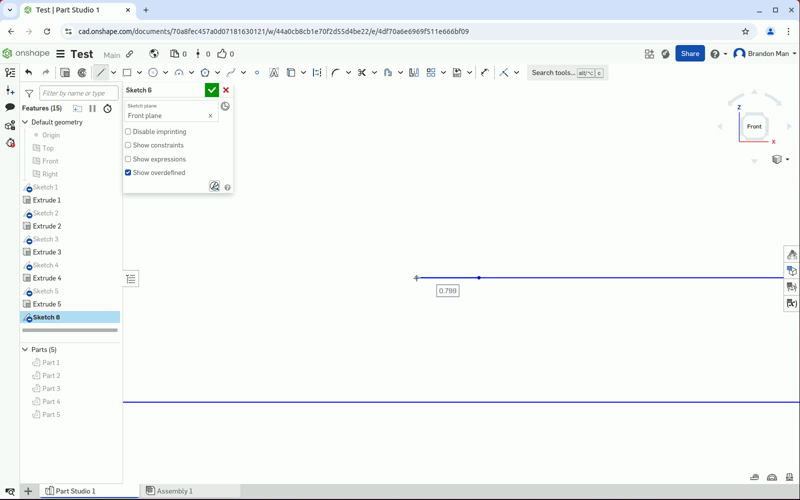
scroll(-6)
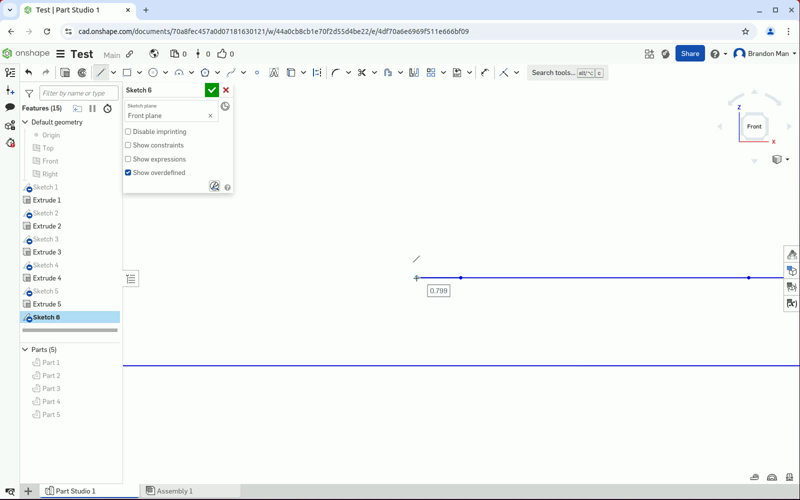
scroll(-6)
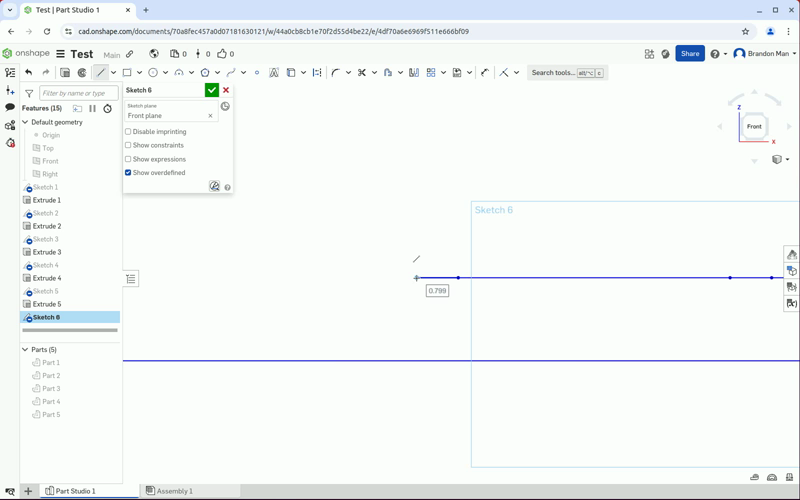
scroll(-6)
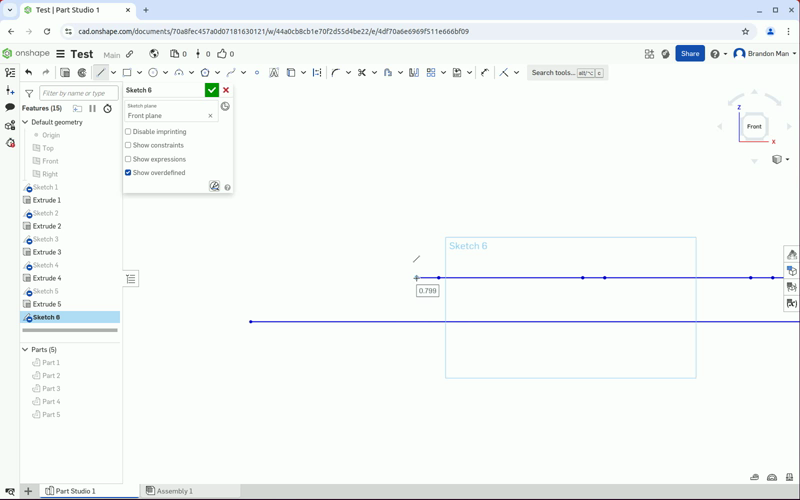
scroll(-6)
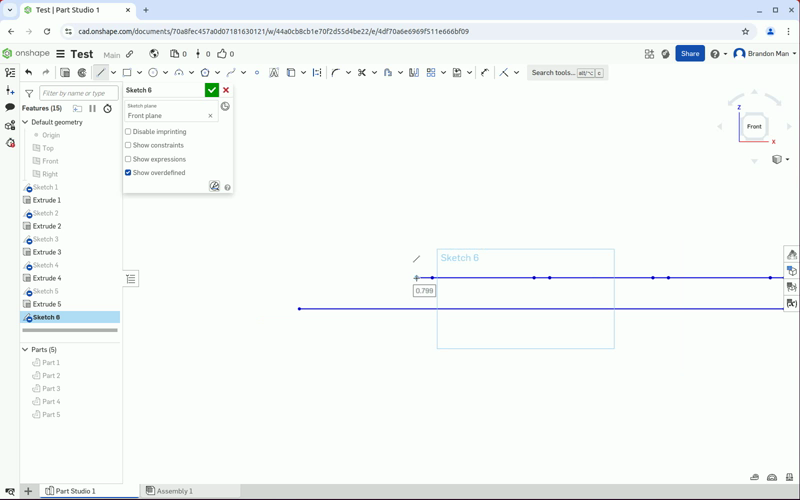
scroll(-6)
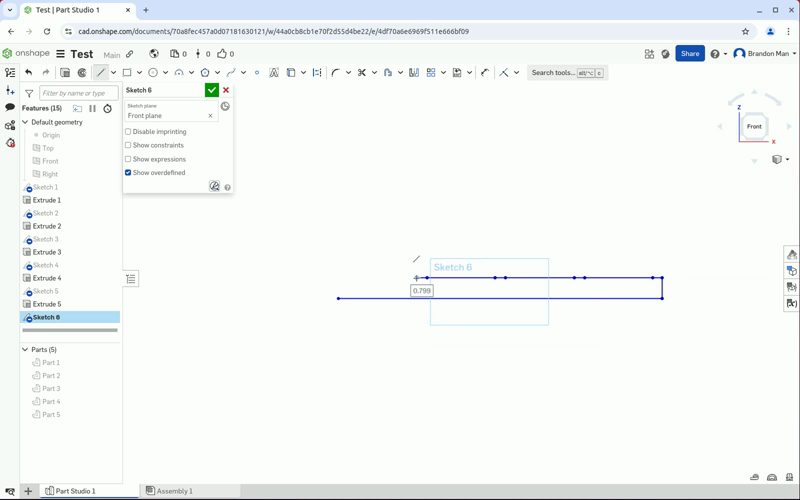
scroll(-6)
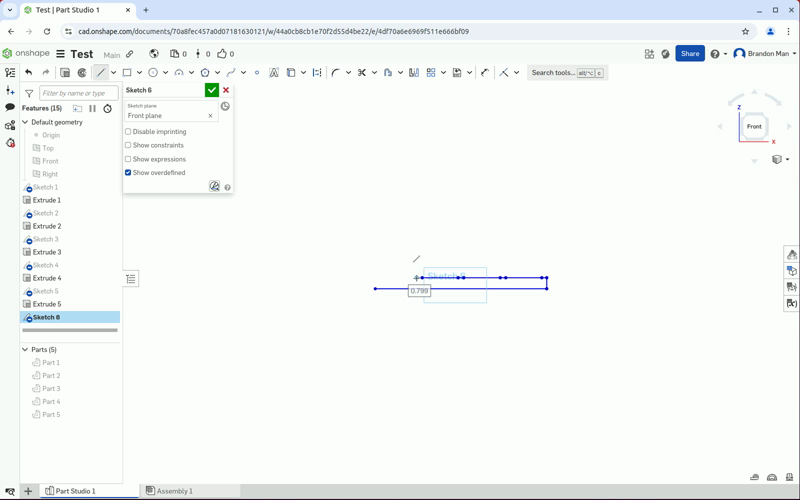
key_up(shift)
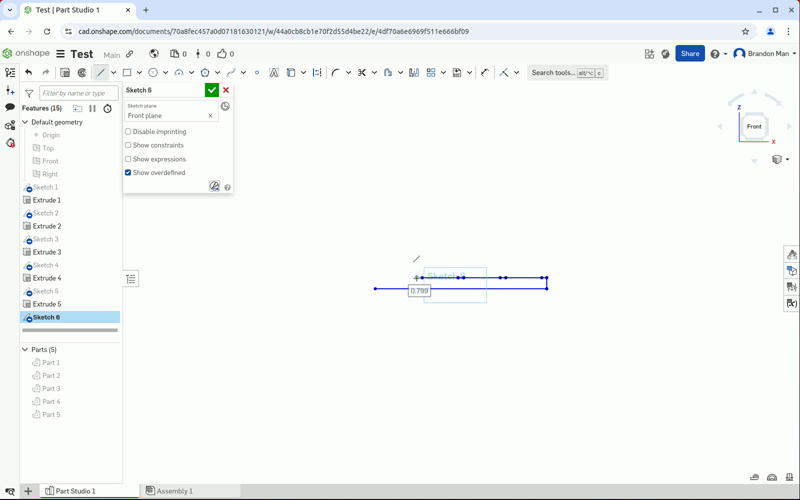
key_down(shift)
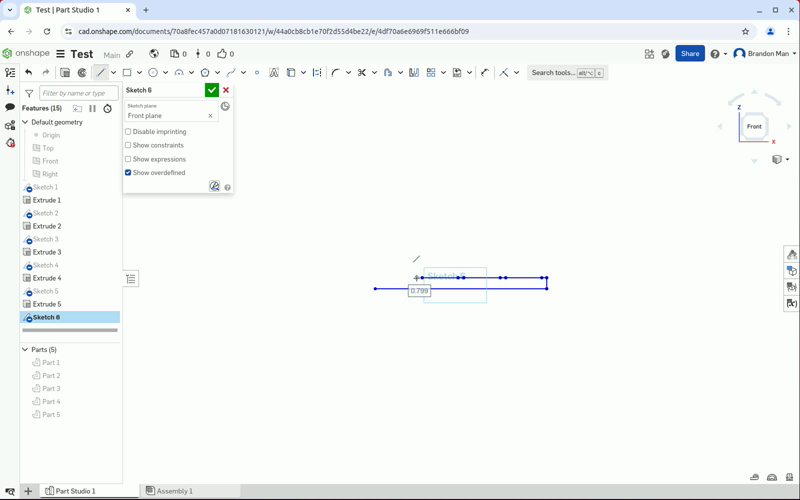
mouse_move(447, 277)
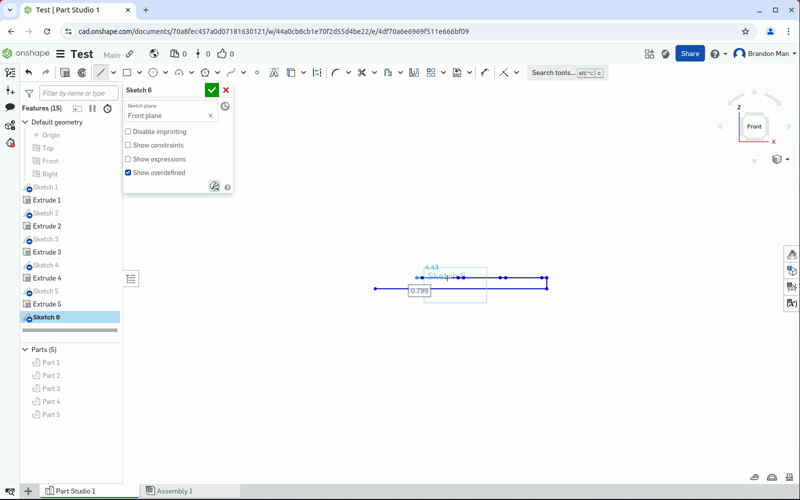
mouse_move(380, 277)
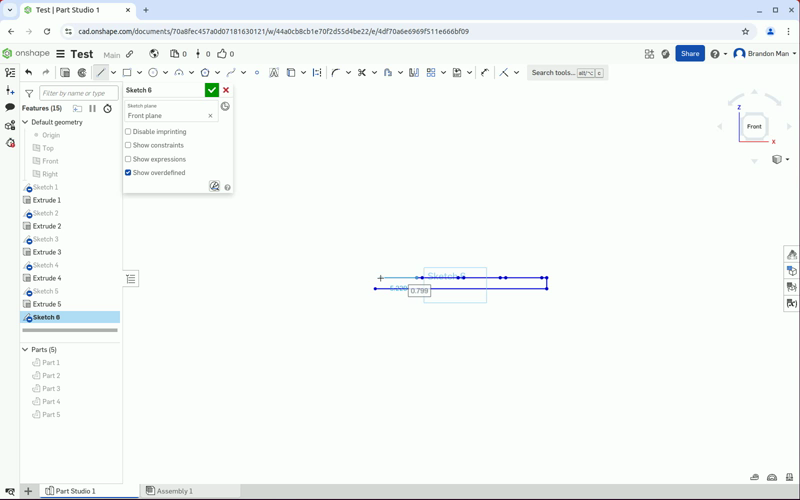
click(380, 277)
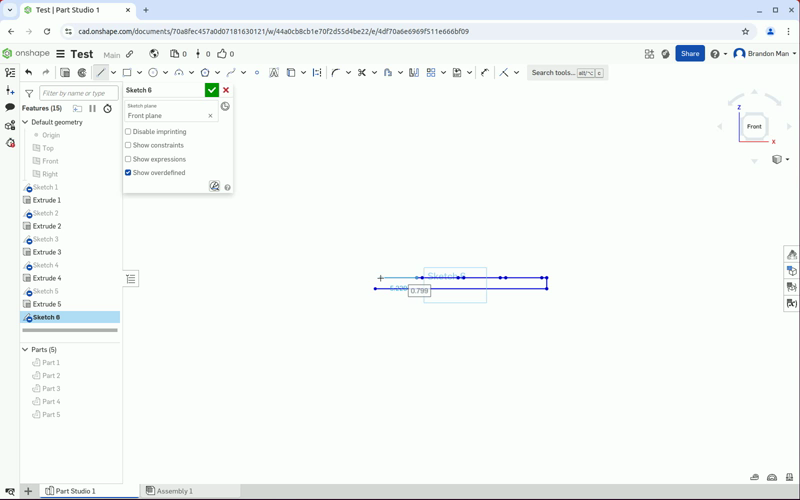
key_up(shift)
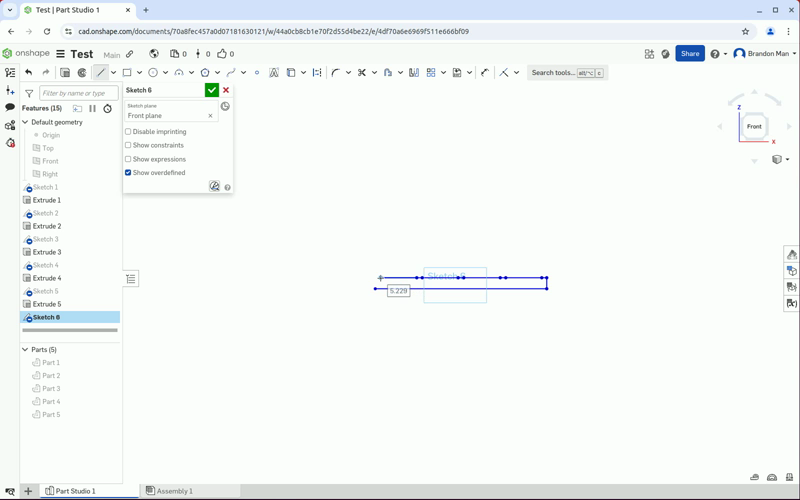
key_down(shift)
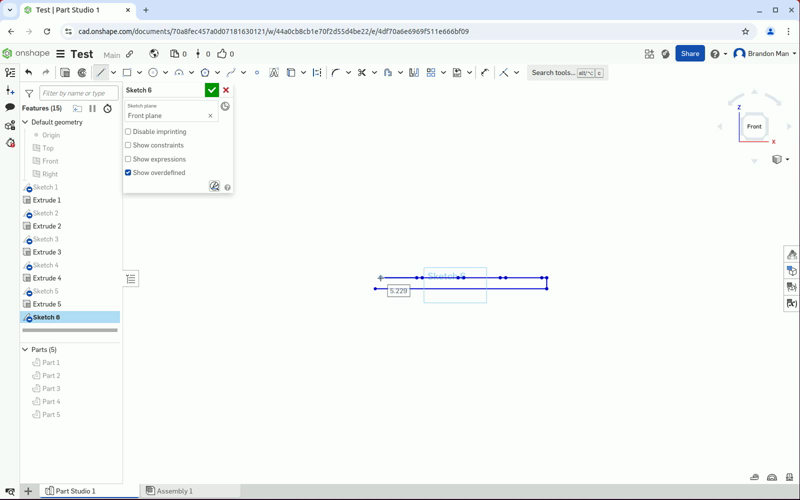
mouse_move(410, 277)
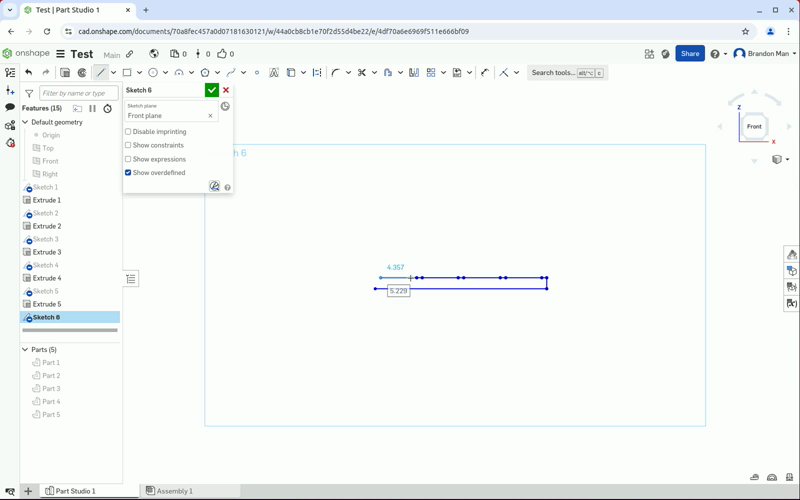
mouse_move(375, 277)
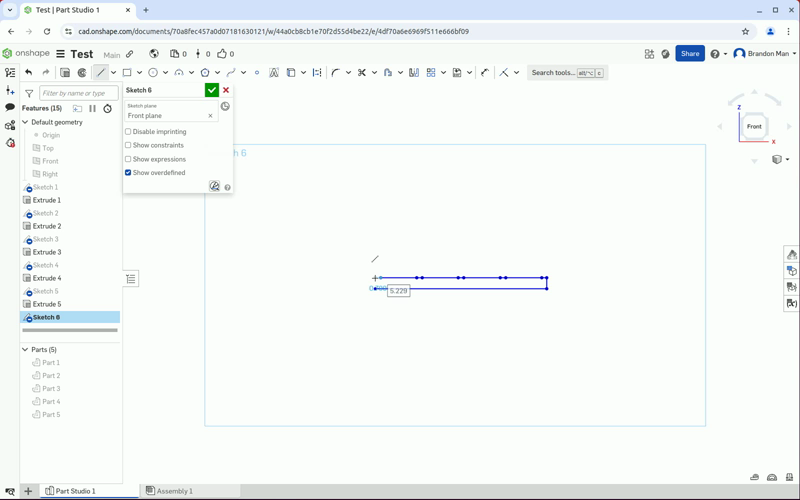
scroll(6)
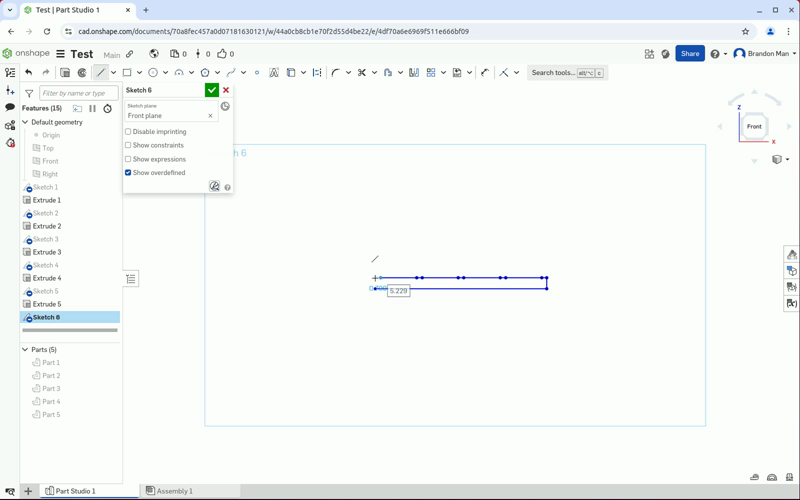
scroll(6)
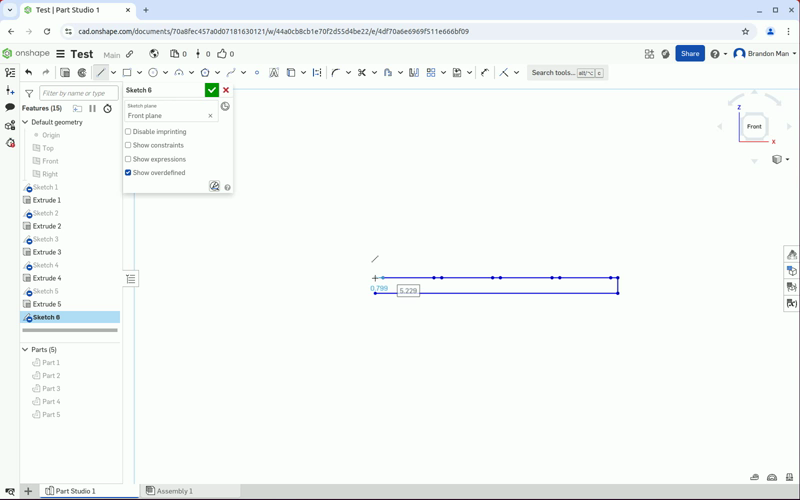
scroll(6)
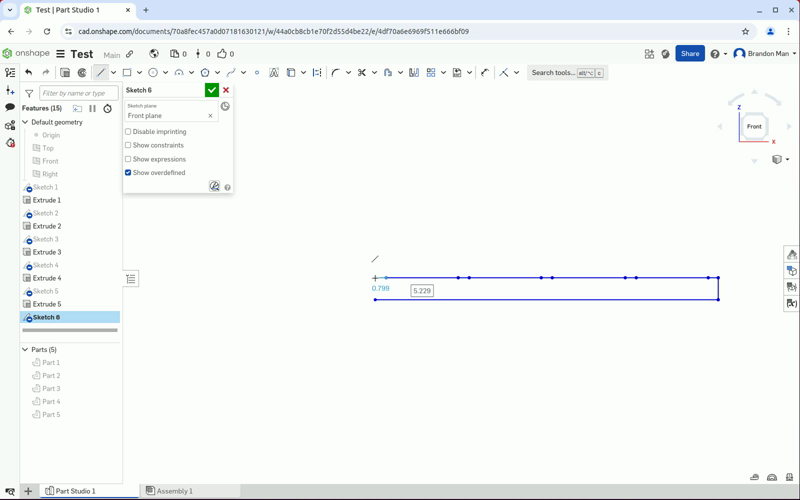
scroll(6)
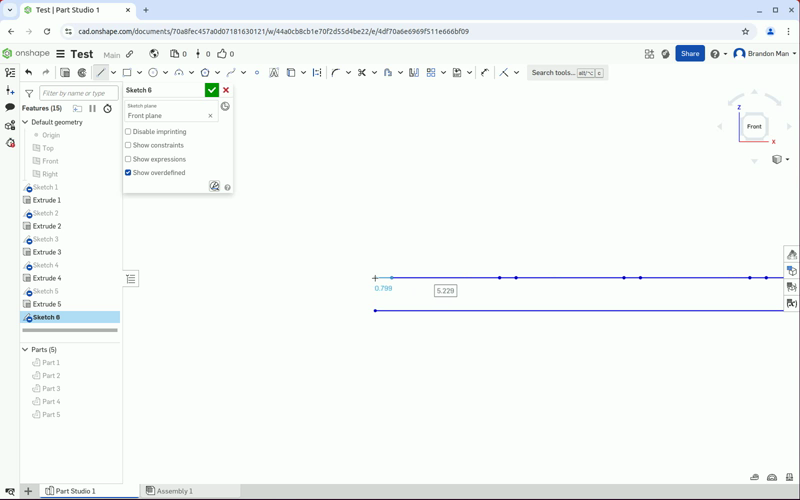
scroll(6)
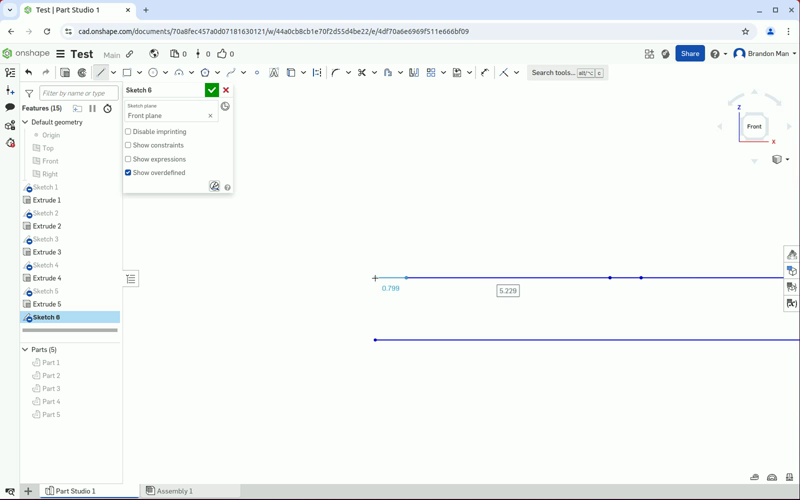
scroll(6)
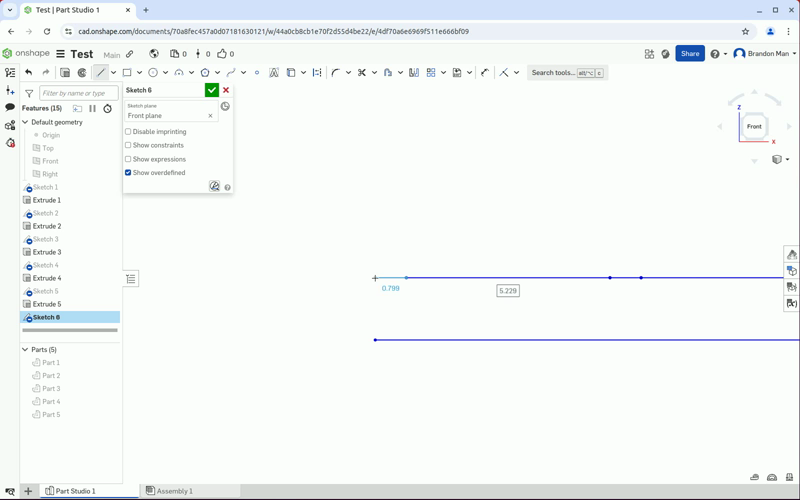
scroll(6)
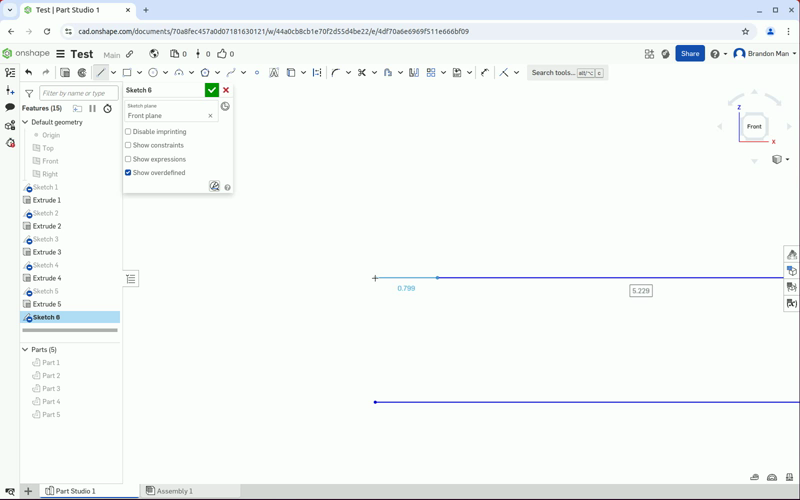
click(375, 277)
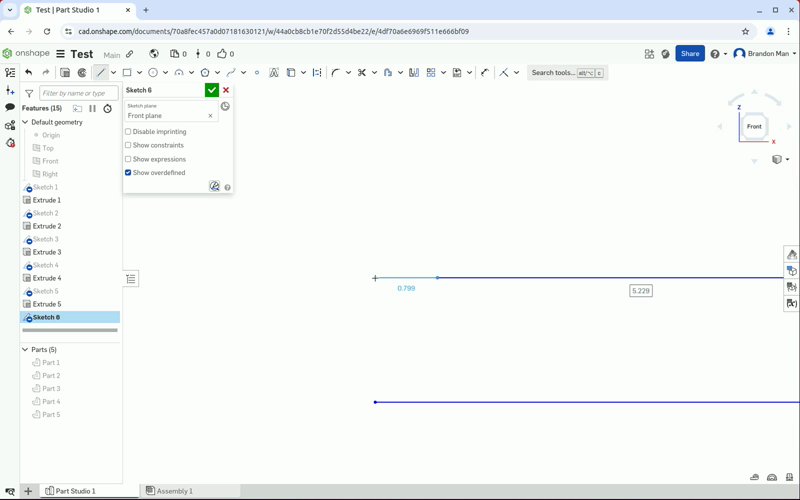
scroll(-6)
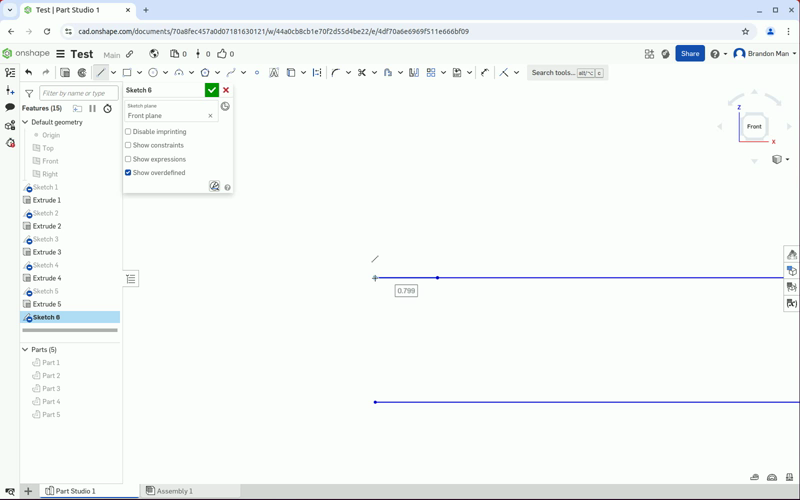
scroll(-6)
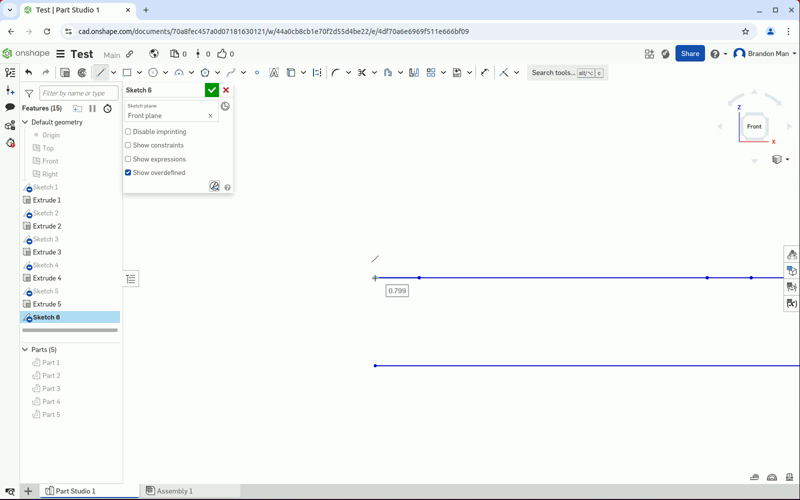
scroll(-6)
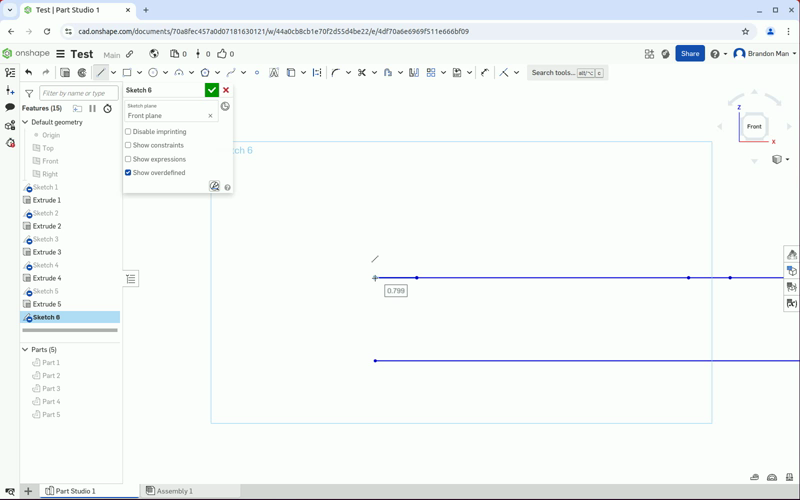
scroll(-6)
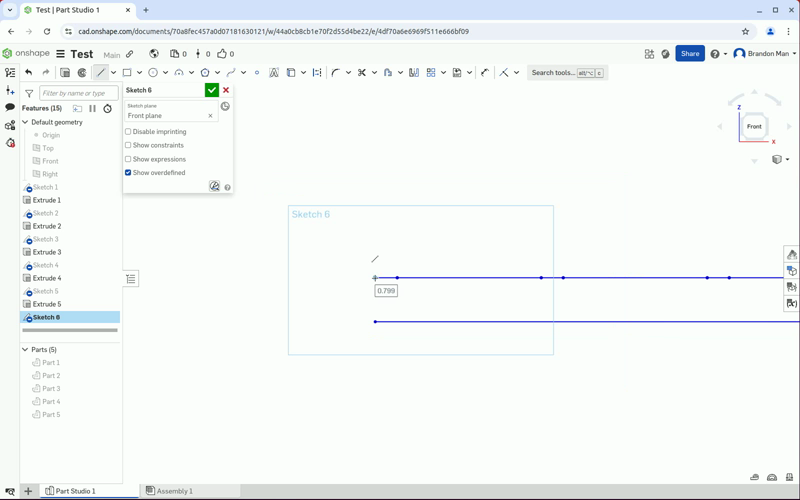
scroll(-6)
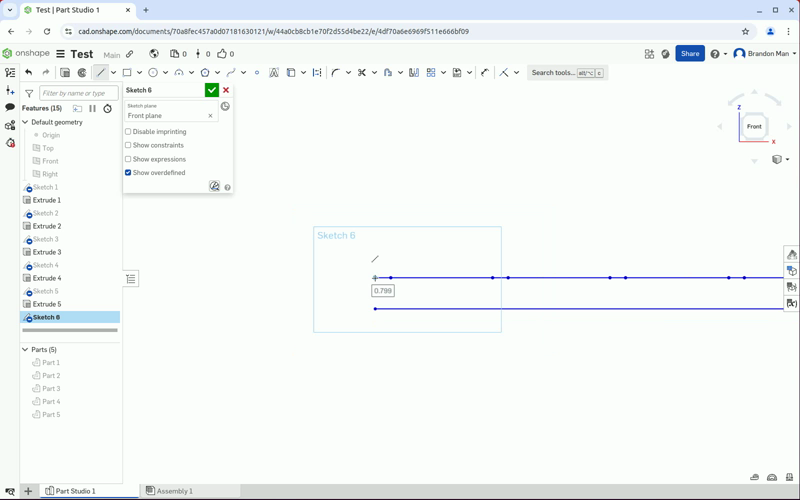
scroll(-6)
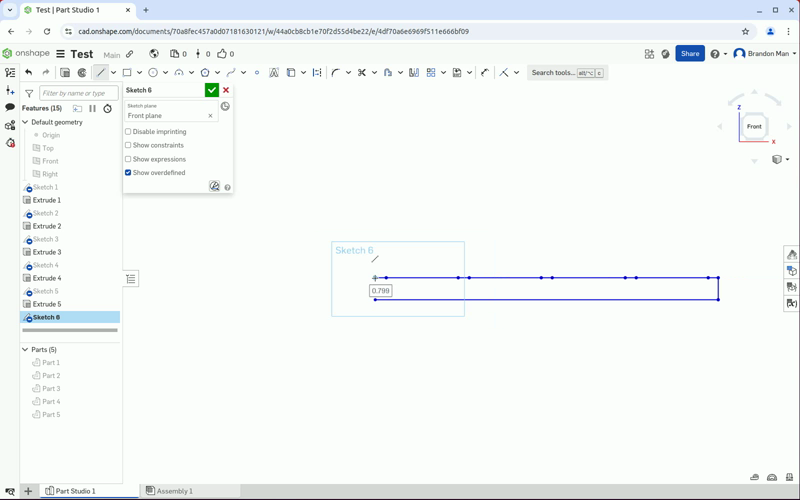
scroll(-6)
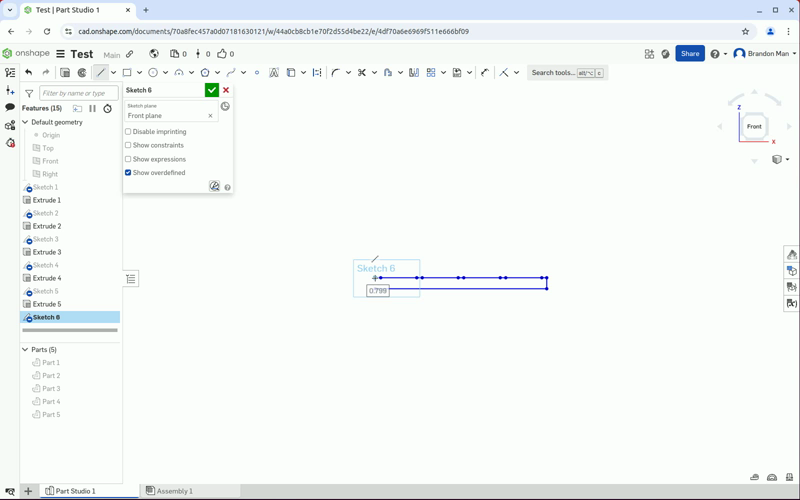
key_up(shift)
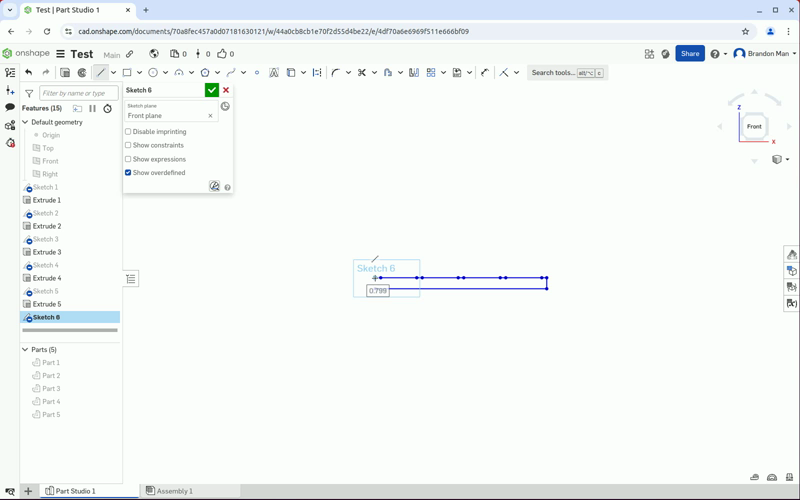
mouse_move(405, 277)
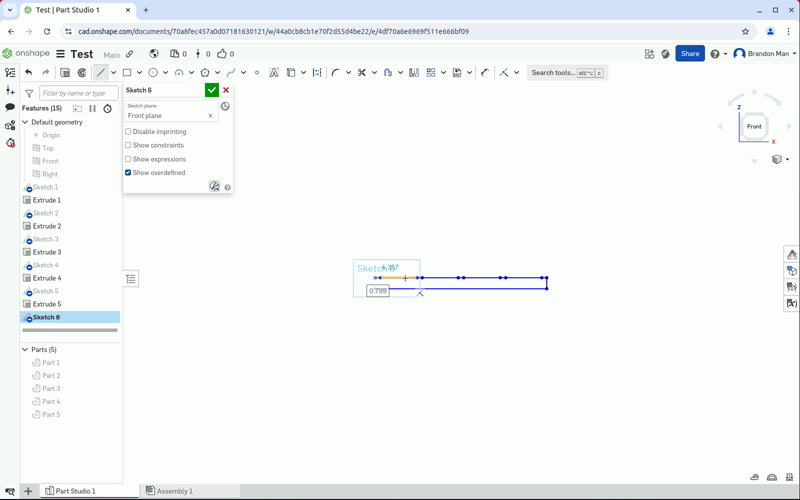
key_down(shift)
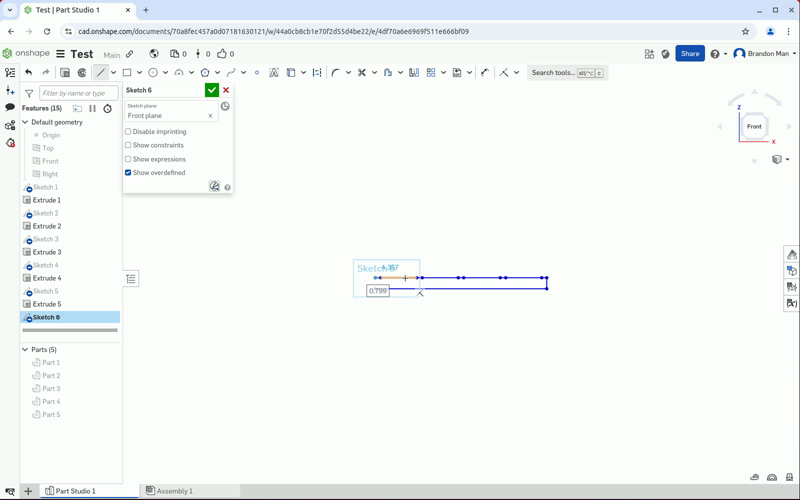
mouse_move(375, 288)
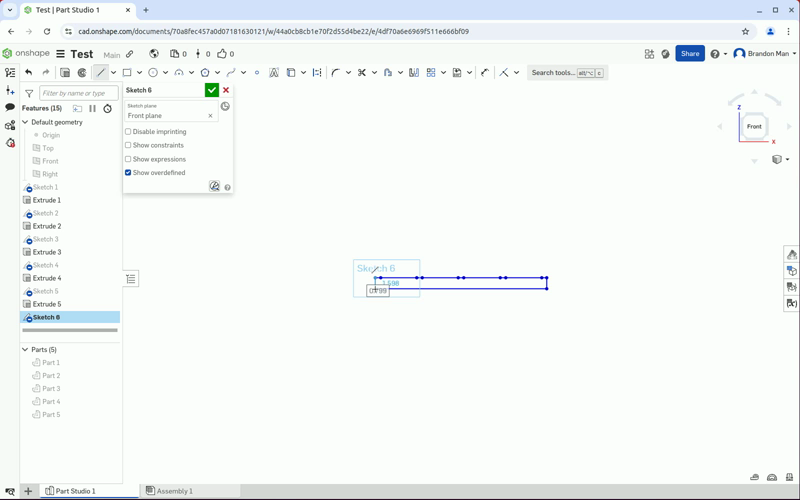
key_up(shift)
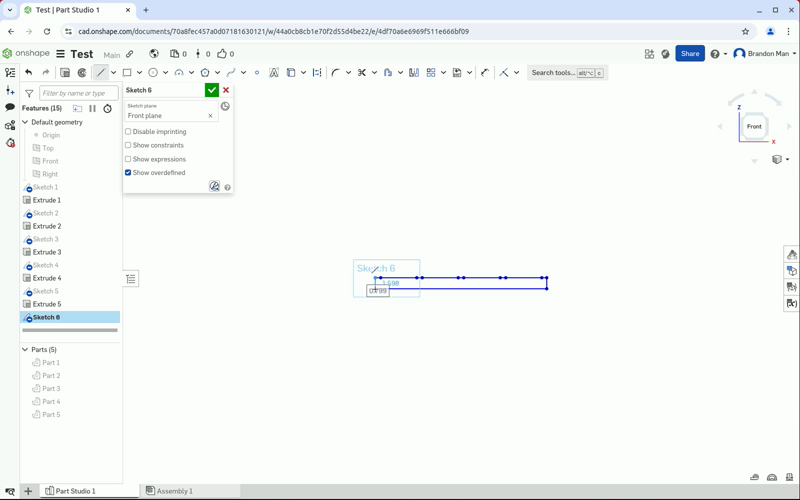
click(375, 288)
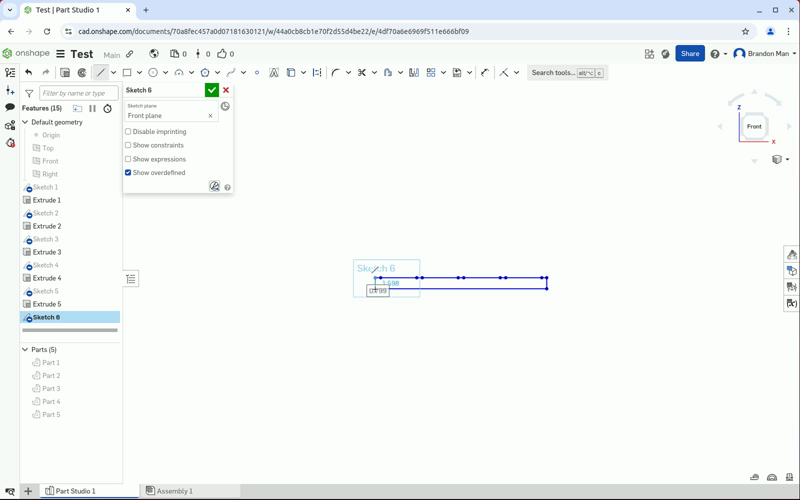
key(esc)
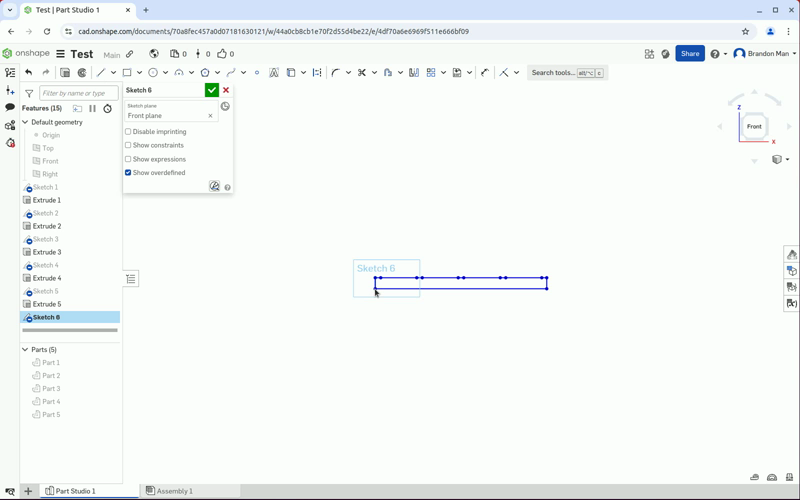
mouse_move(485, 286)
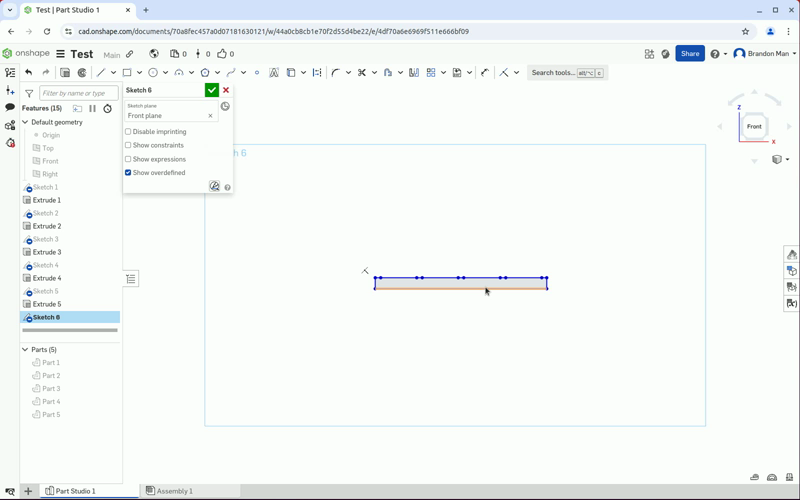
click(485, 286)
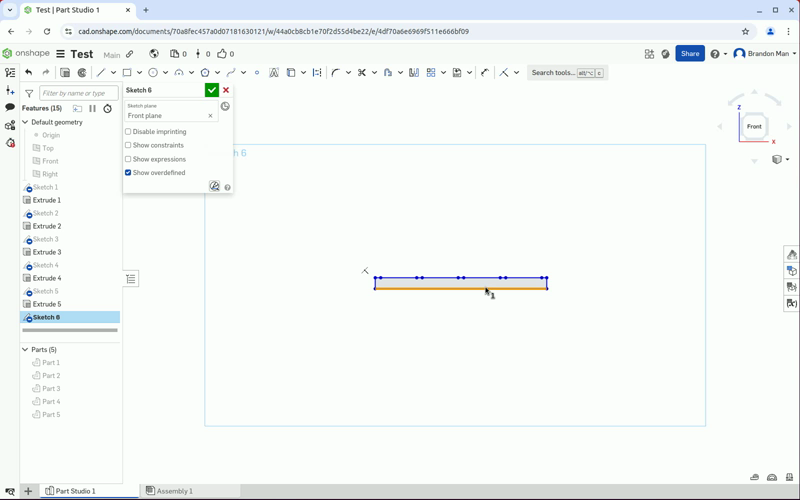
mouse_move(73, 352)
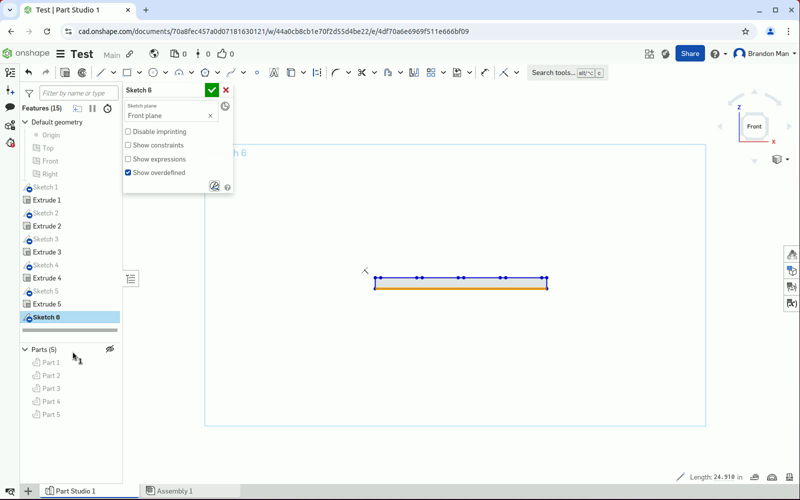
key(shift+y)
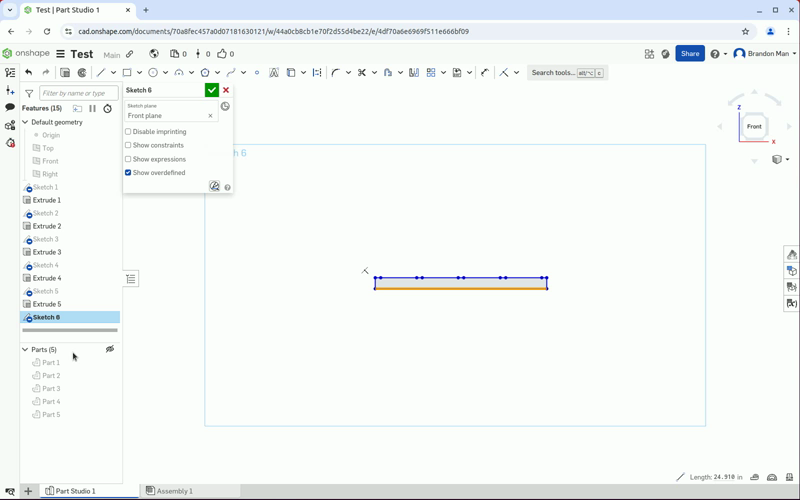
key(shift+e)
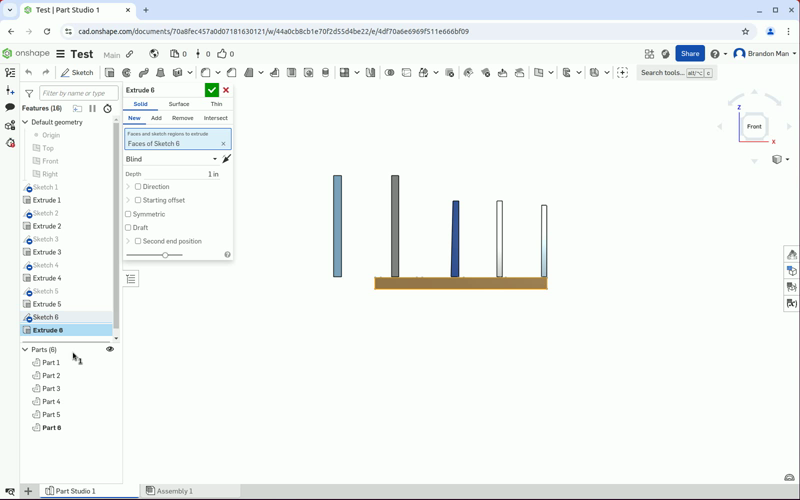
mouse_move(143, 106)
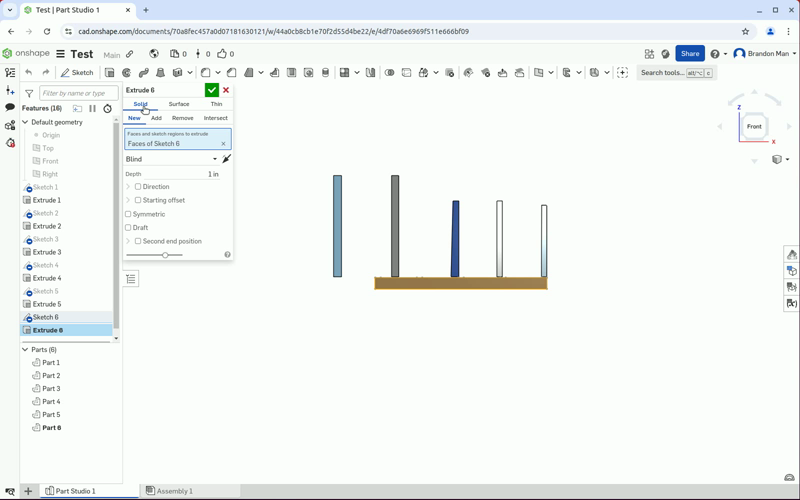
click(143, 106)
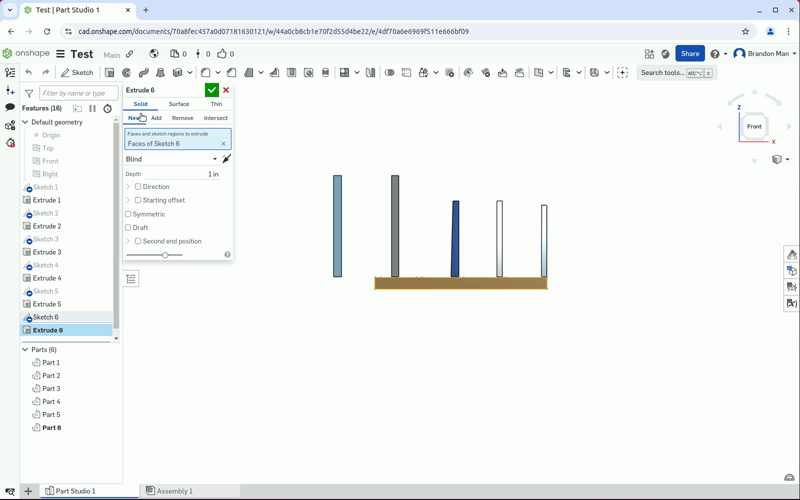
mouse_move(137, 120)
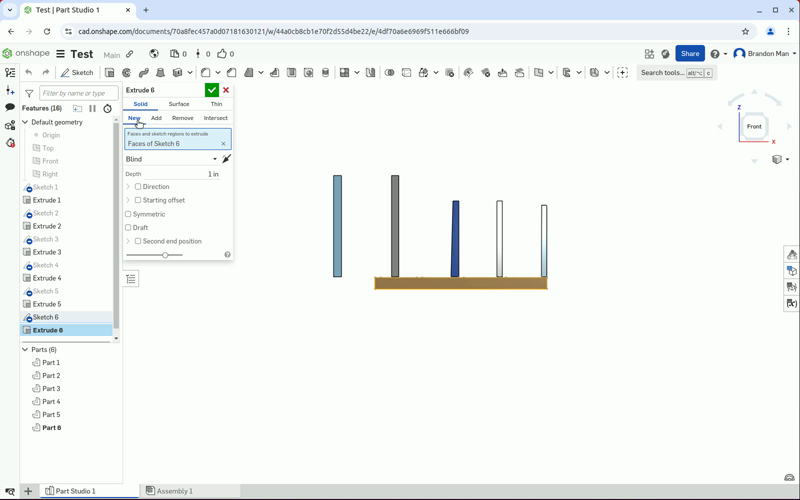
click(137, 120)
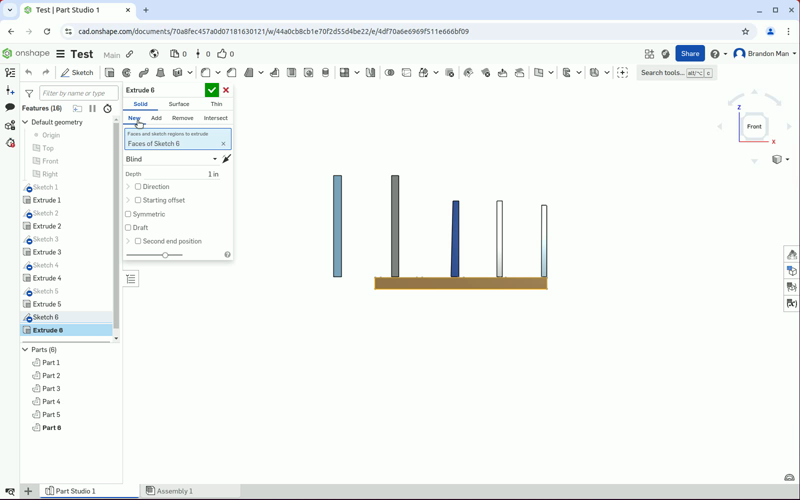
key(tab, 4)
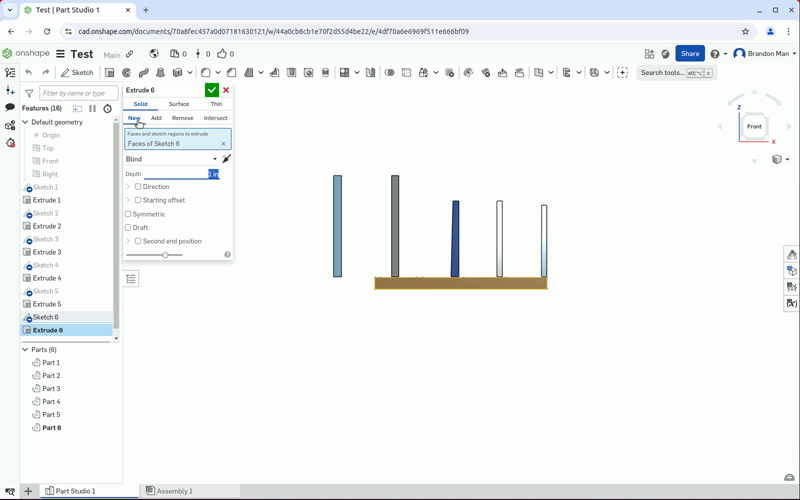
text(23.108)
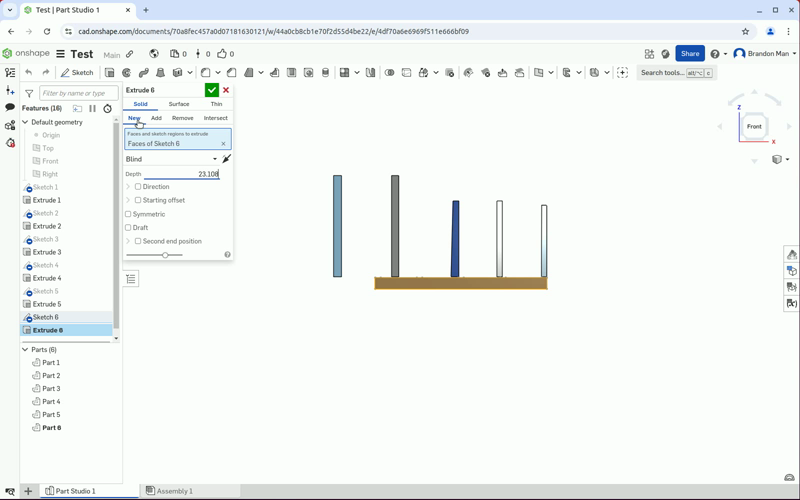
key(enter)
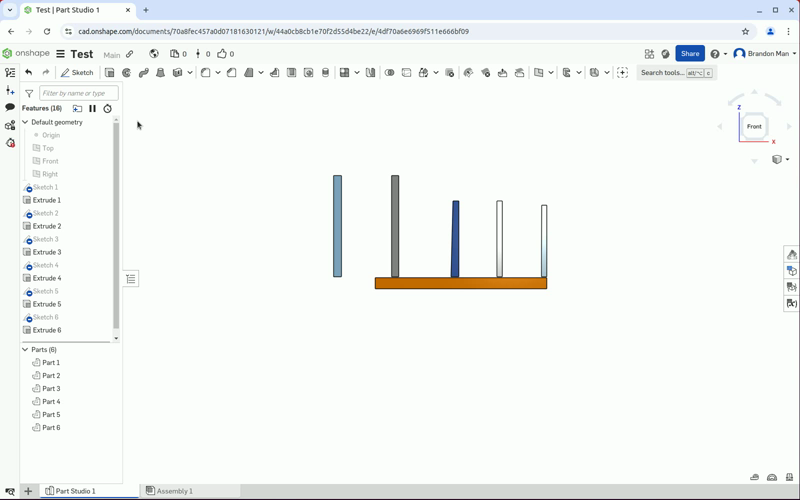
key(shift+h)
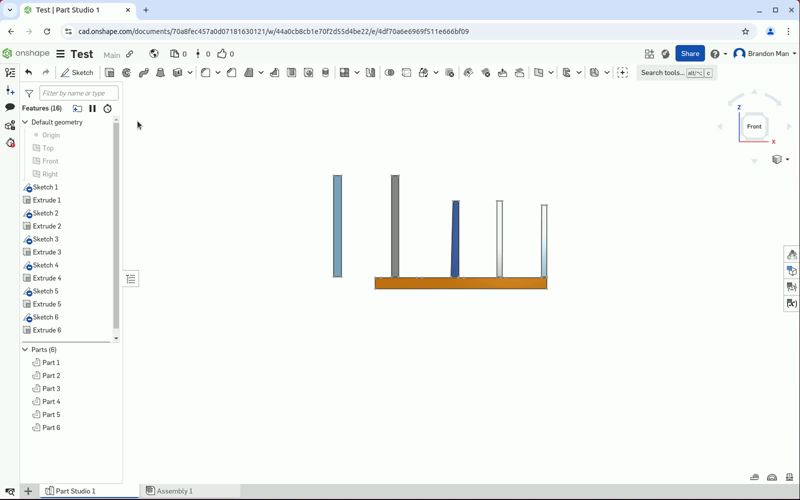
key(shift+h)
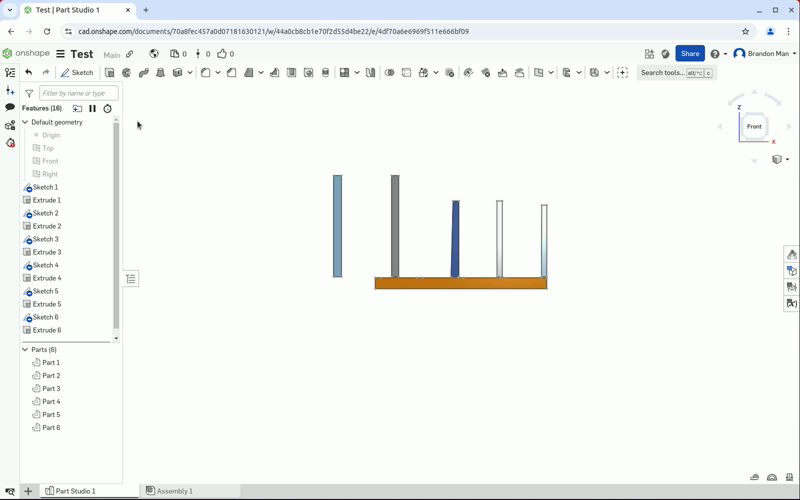
key(shift+7)
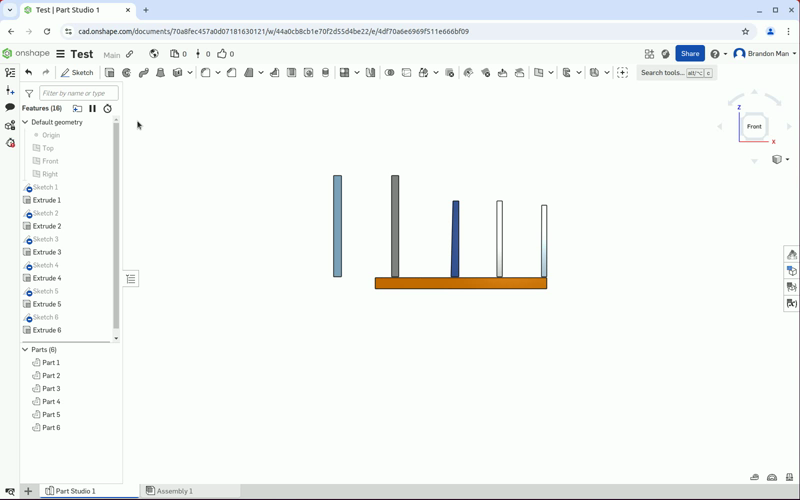
key(left, 2)
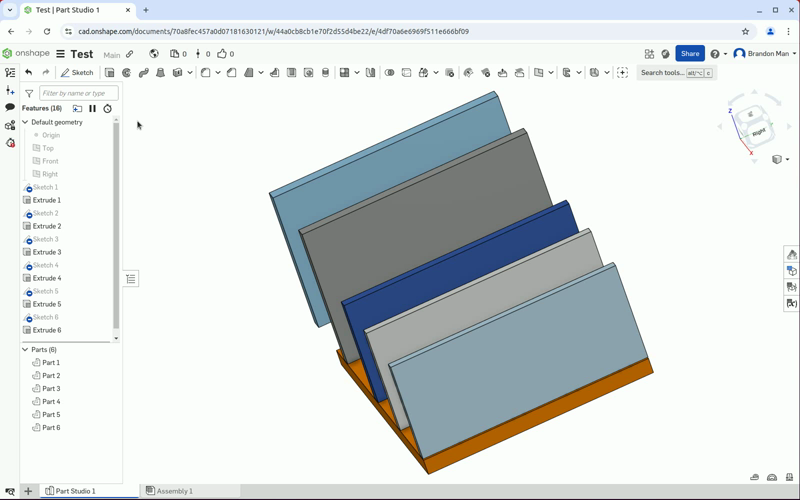
key(down, 2)
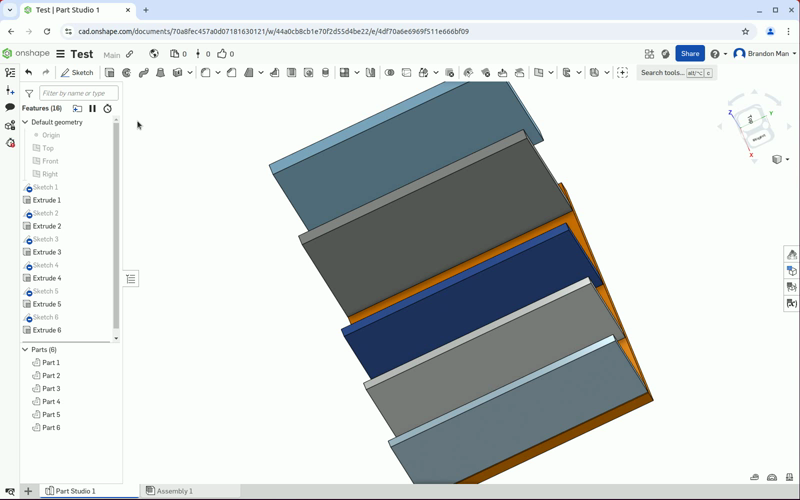
key(up, 2)
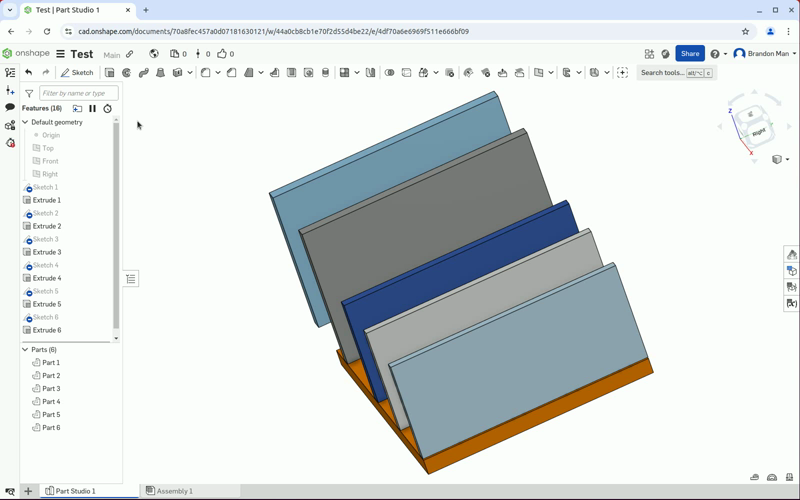
key(right, 2)
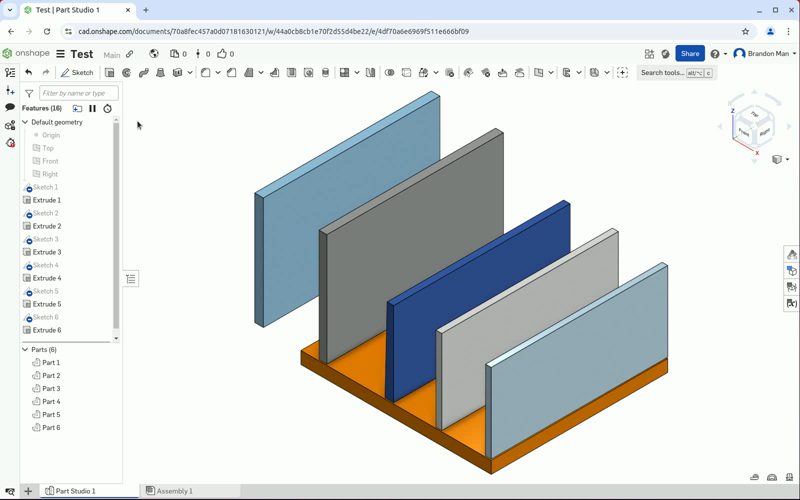
mouse_move(69, 189)
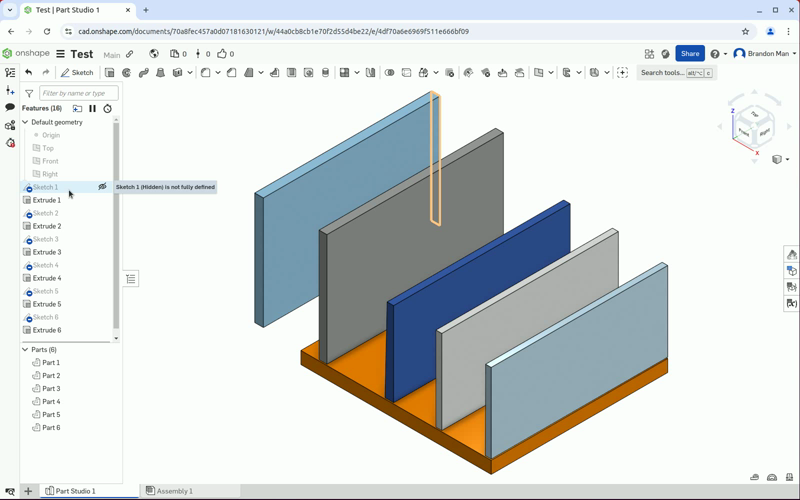
click(69, 189)